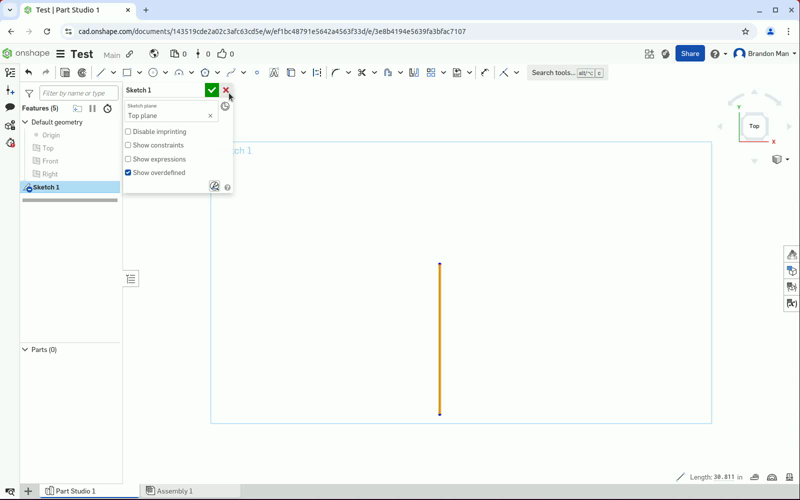
key(shift+h)
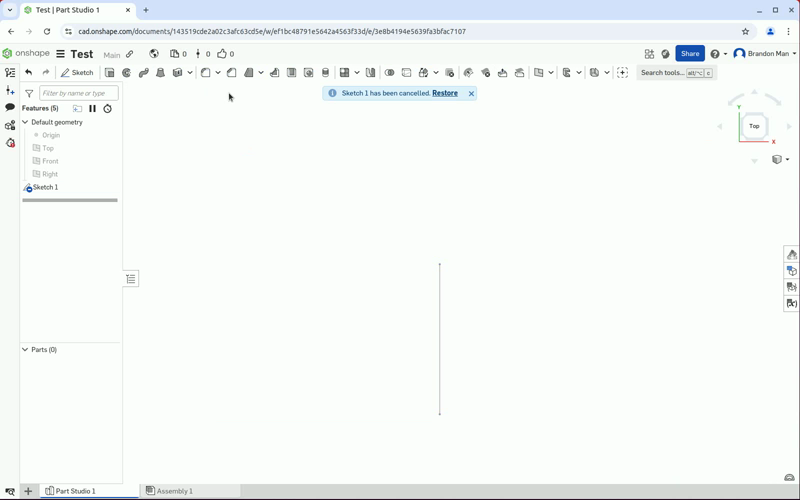
key(shift+s)
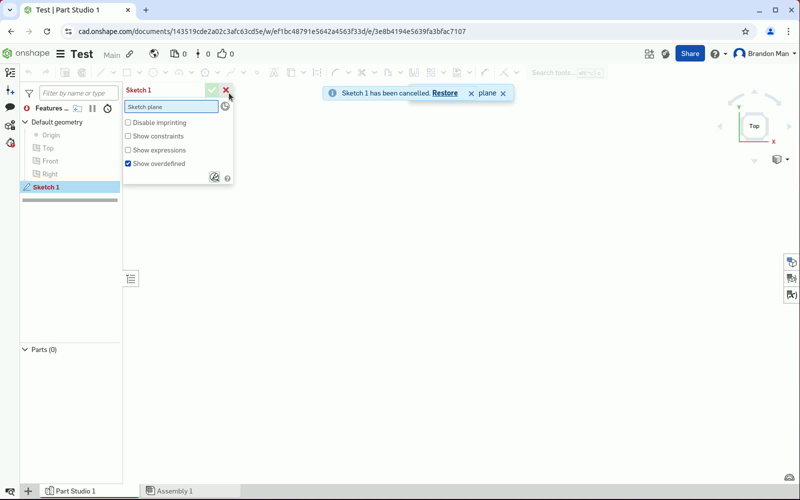
mouse_move(73, 150)
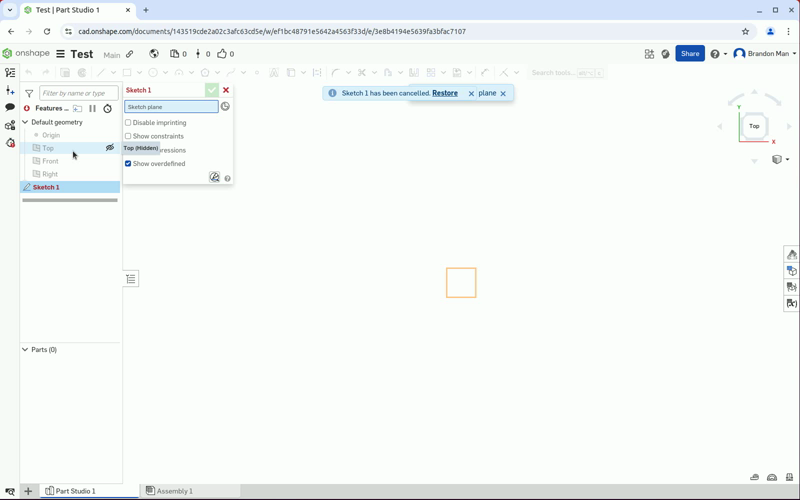
click(73, 150)
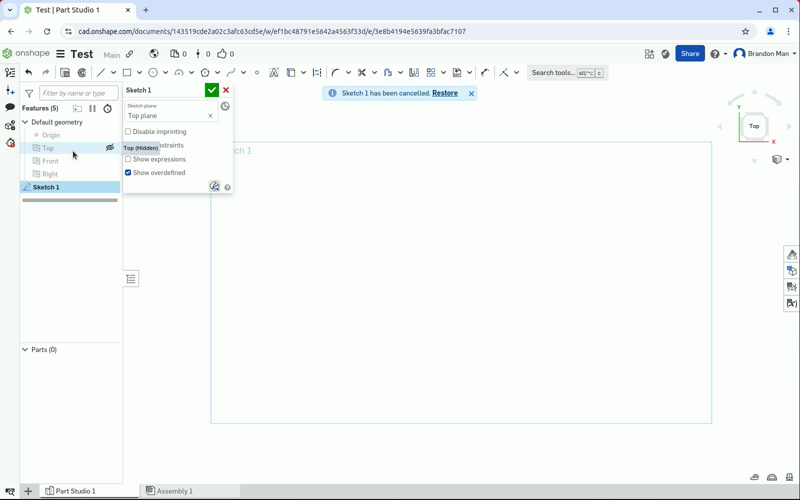
mouse_move(73, 352)
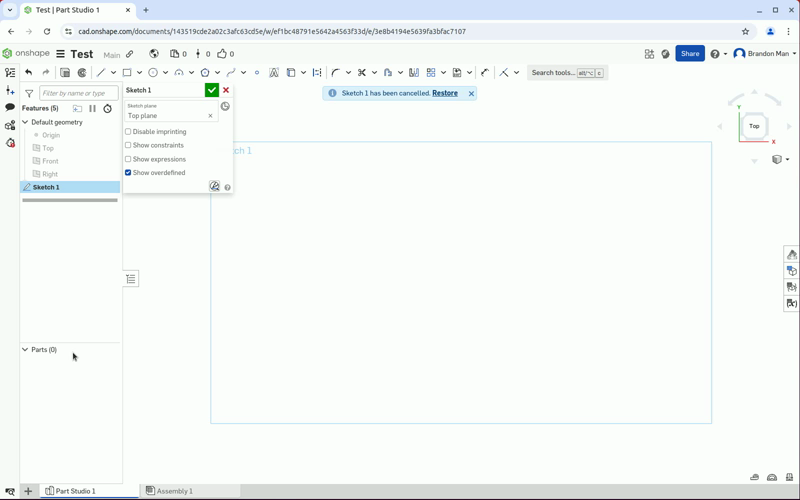
key(y)
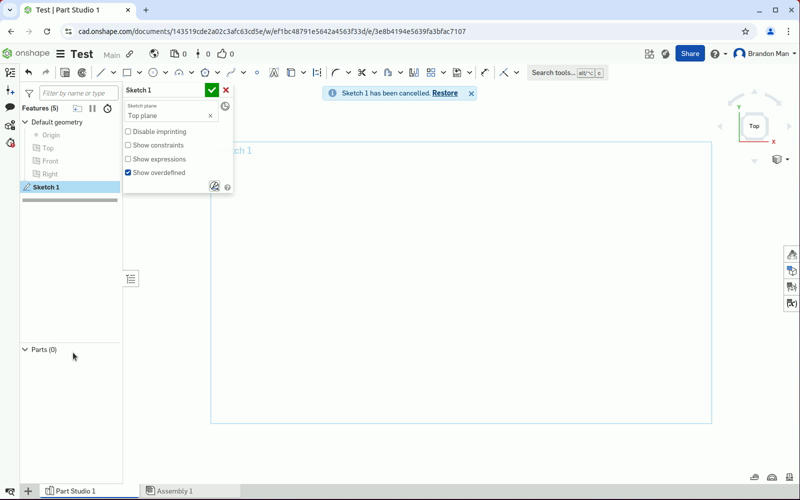
key(l)
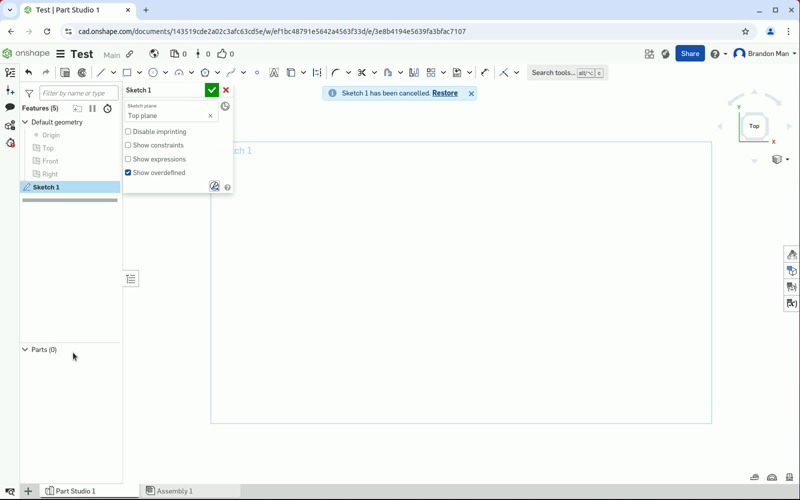
key_down(shift)
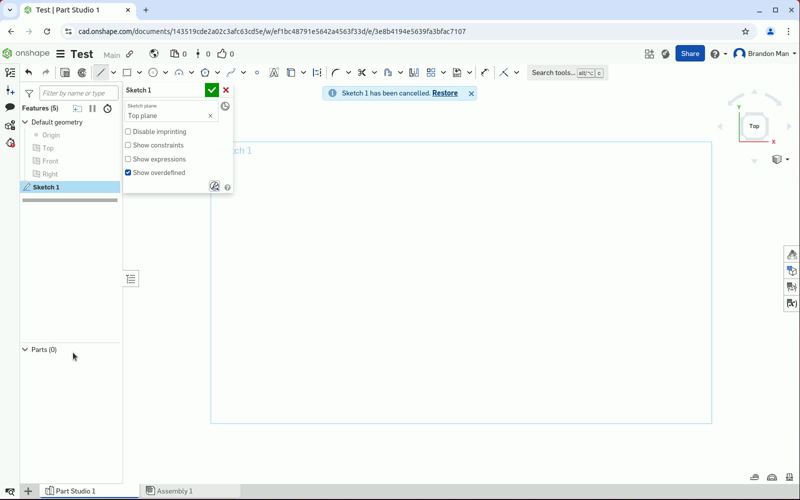
mouse_move(351, 335)
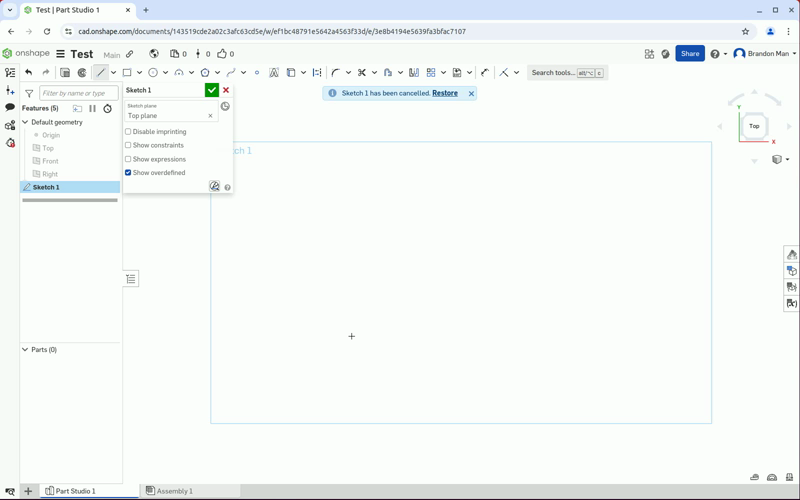
click(351, 335)
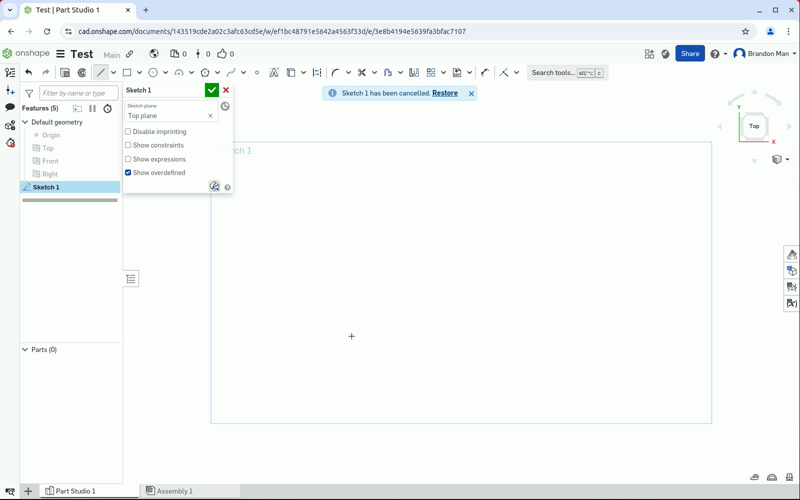
key_up(shift)
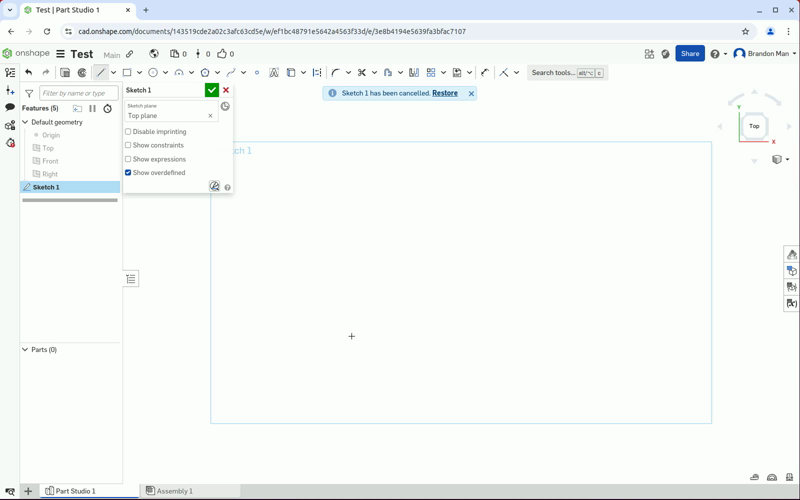
key_down(shift)
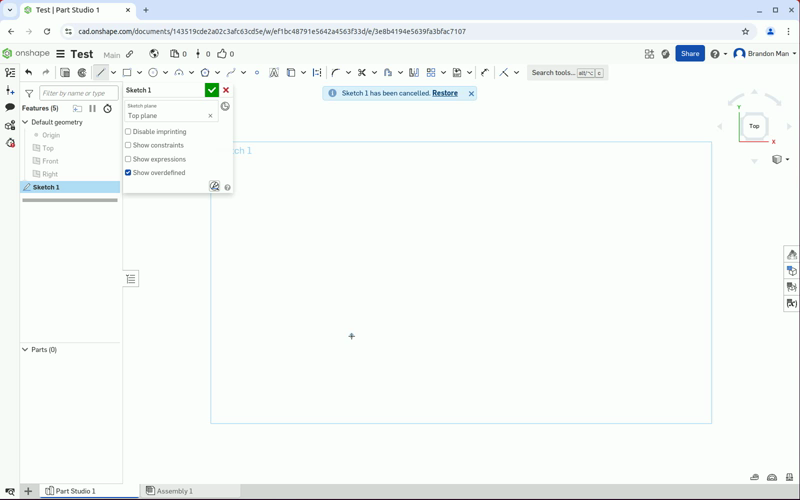
mouse_move(569, 335)
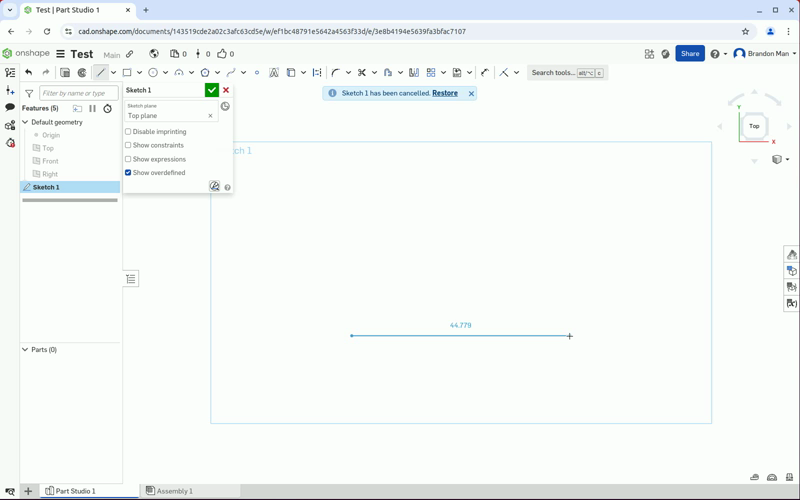
click(569, 335)
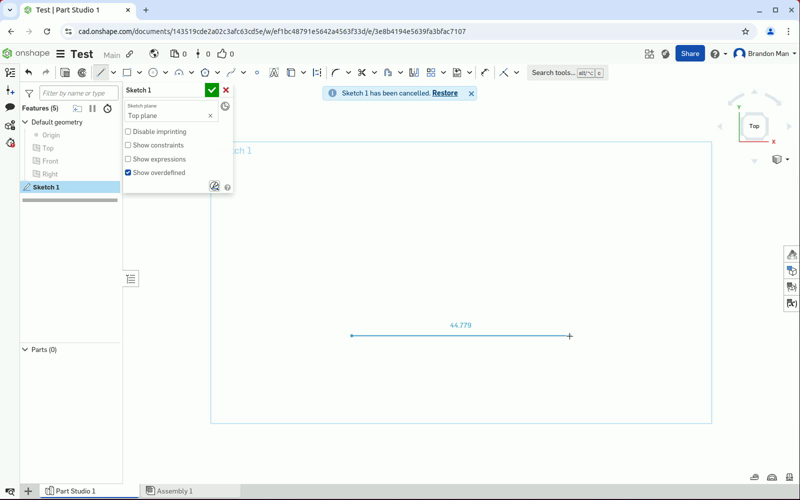
key_up(shift)
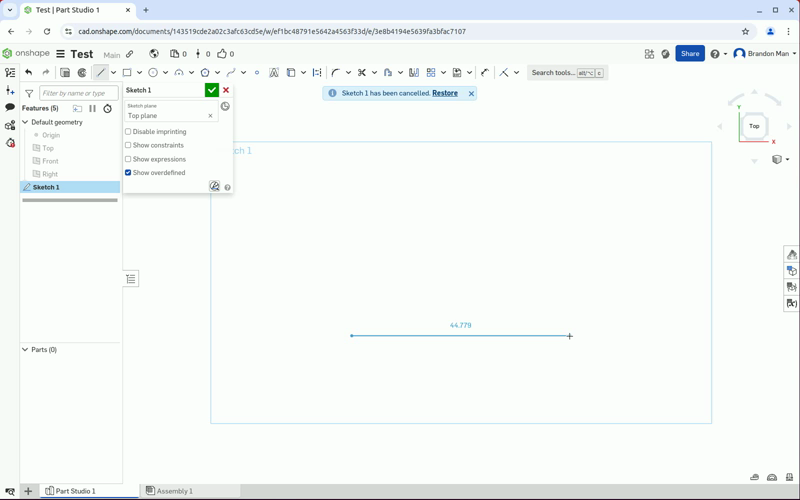
key_down(shift)
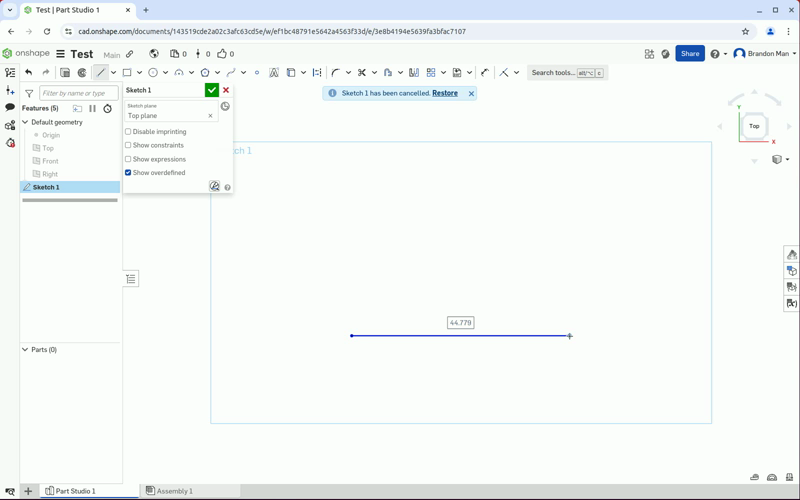
mouse_move(569, 230)
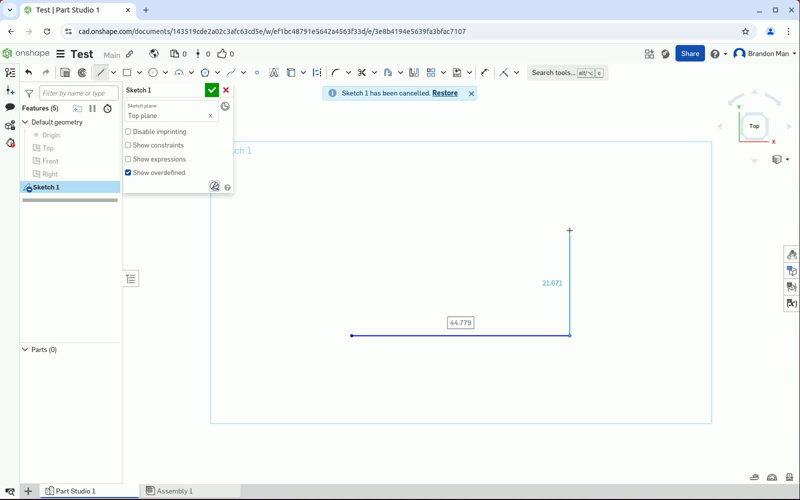
click(569, 230)
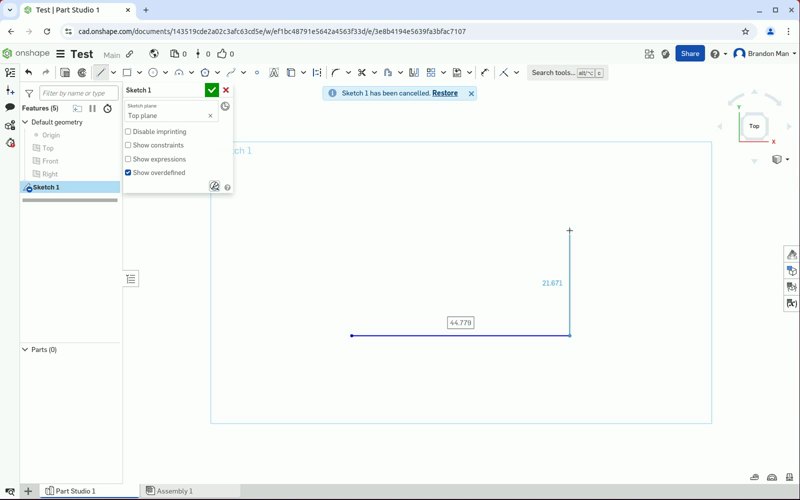
key_up(shift)
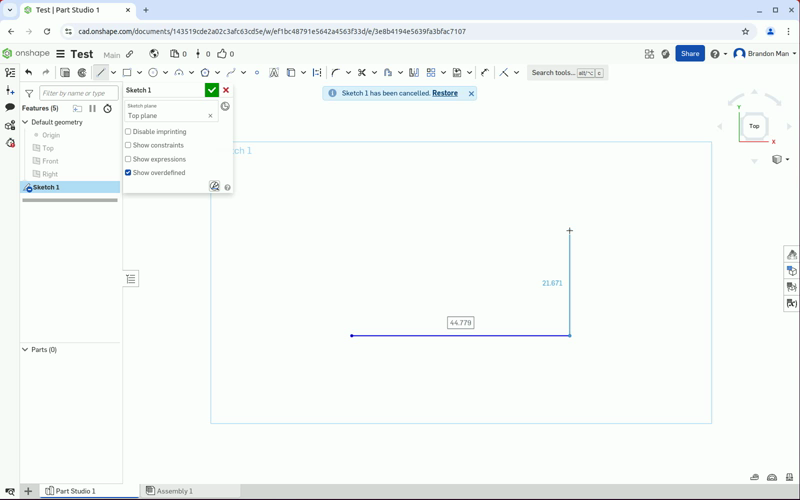
key_down(shift)
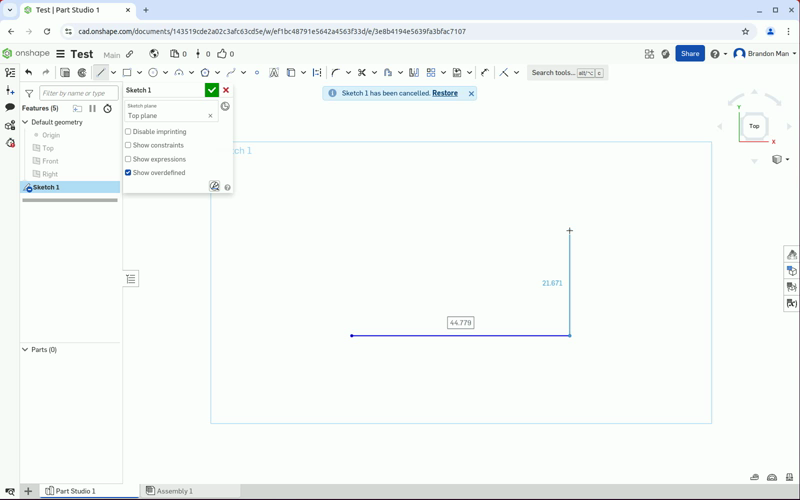
mouse_move(351, 230)
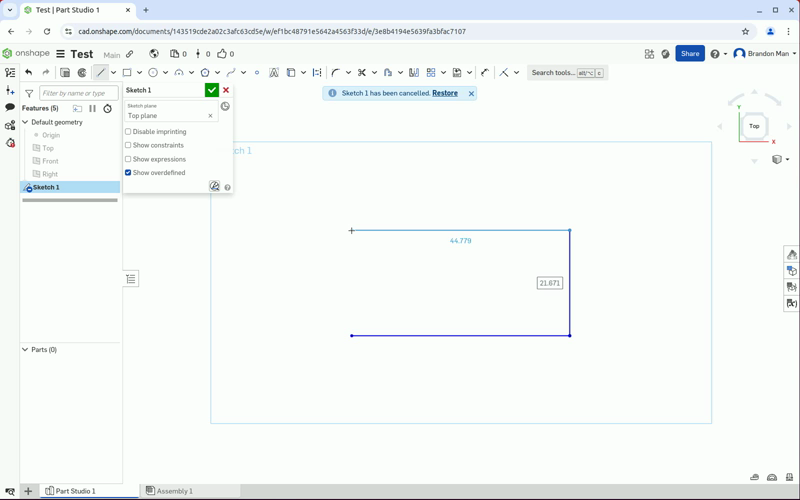
click(351, 230)
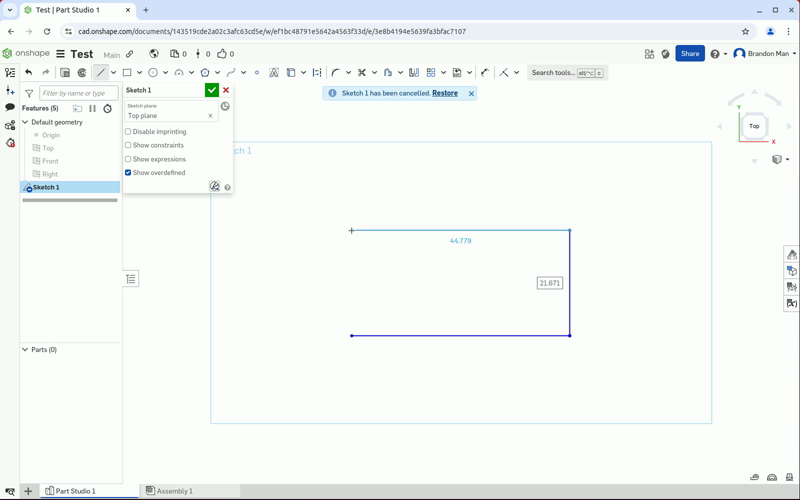
key_up(shift)
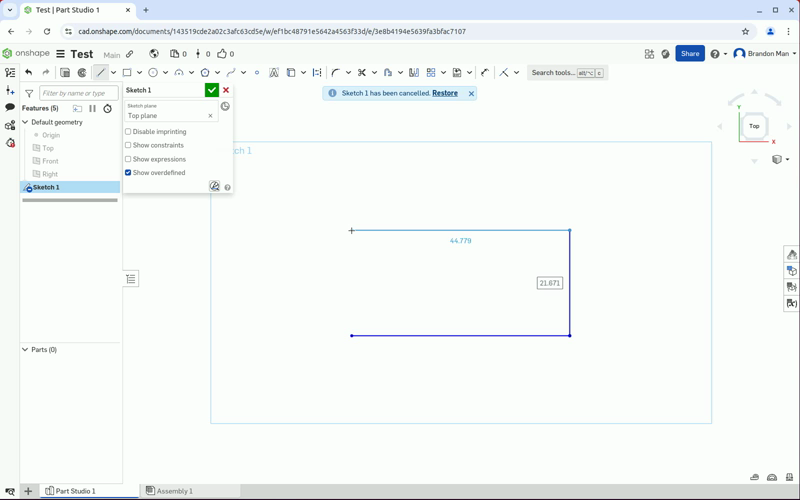
key_down(shift)
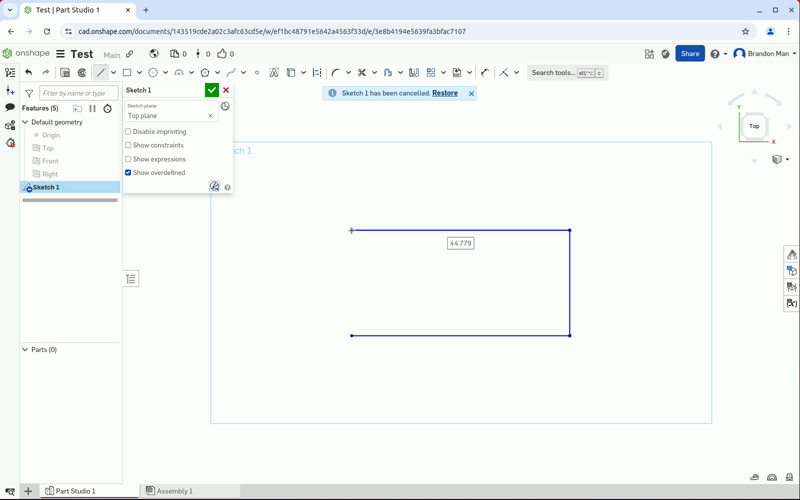
mouse_move(351, 335)
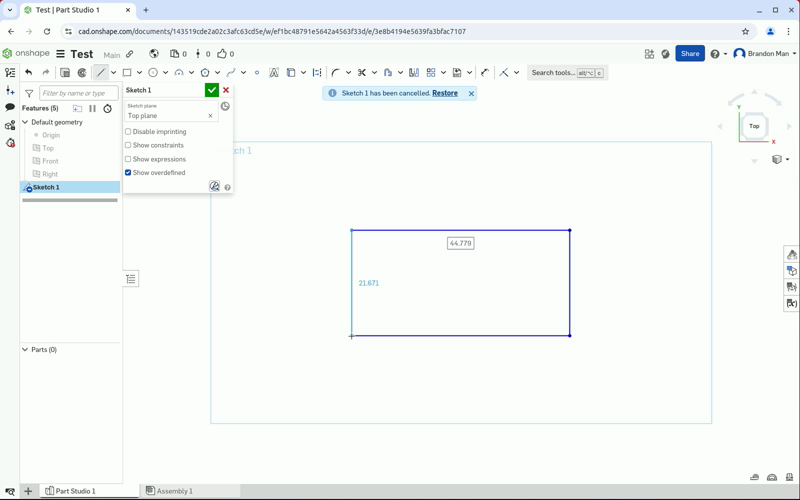
key_up(shift)
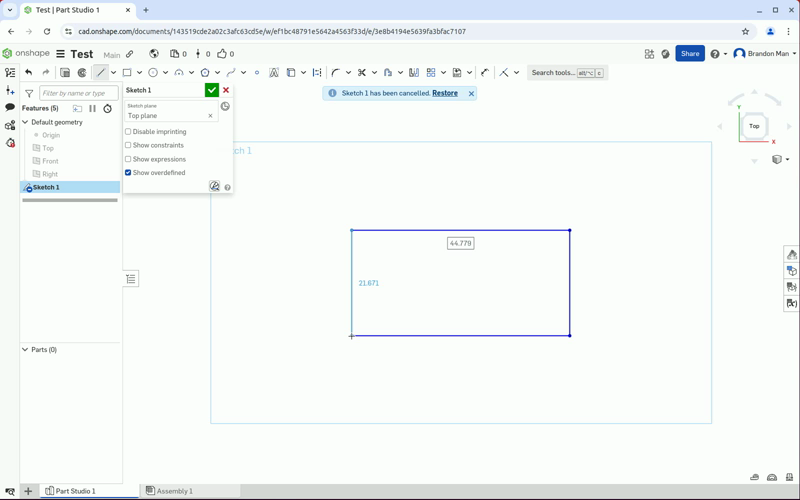
click(351, 335)
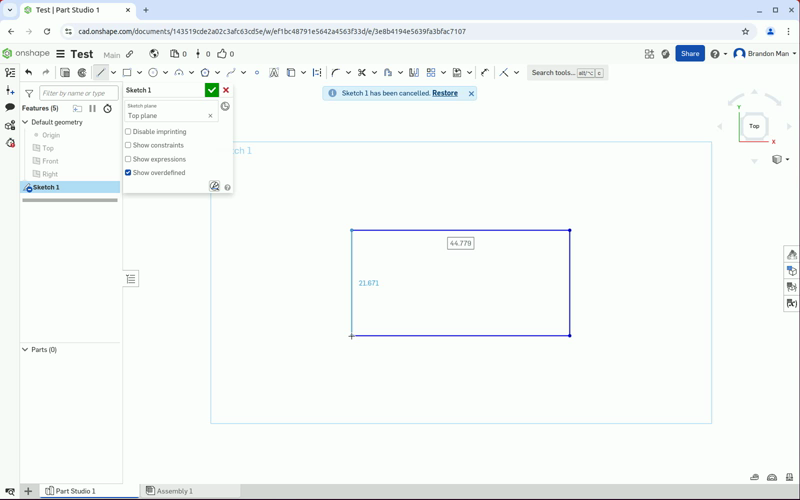
key(esc)
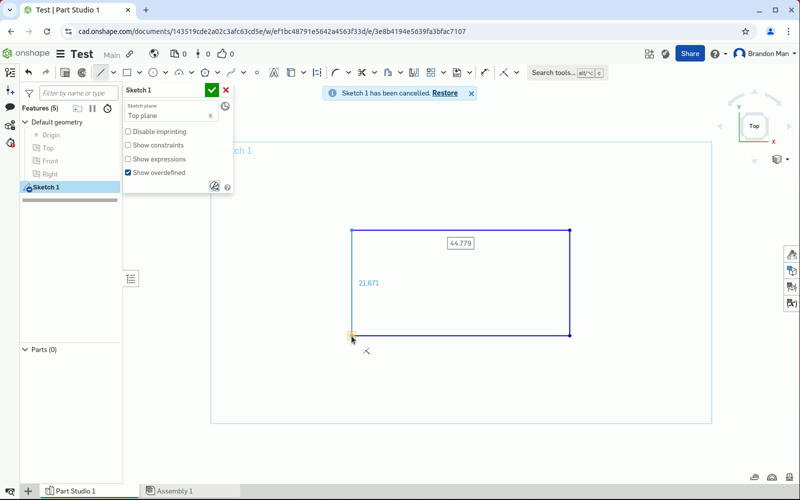
mouse_move(384, 266)
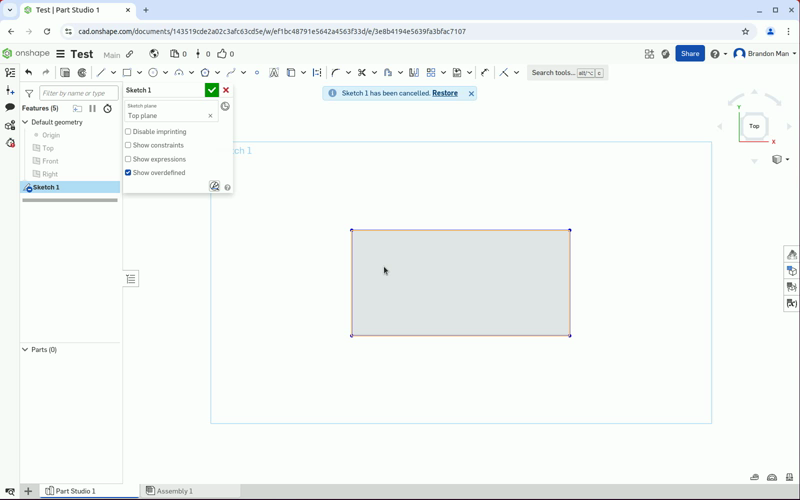
click(384, 266)
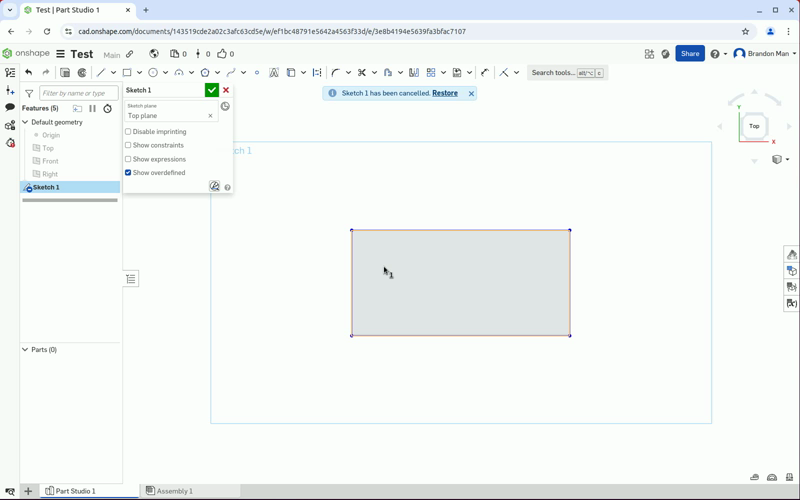
mouse_move(73, 352)
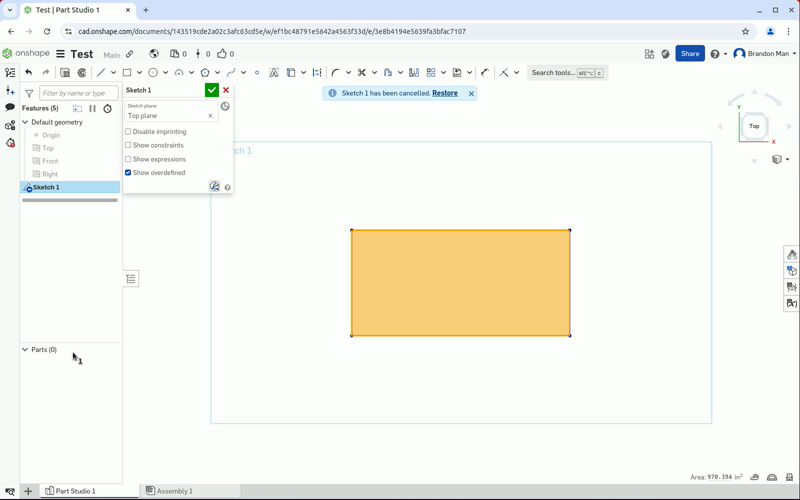
key(shift+y)
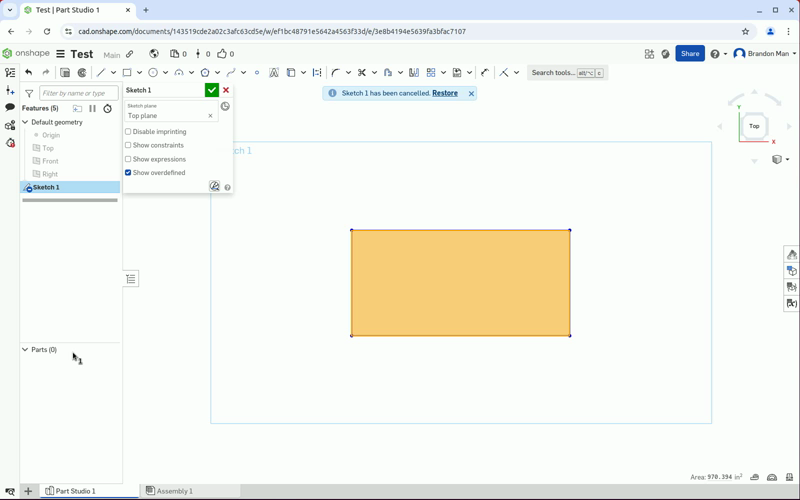
key(shift+e)
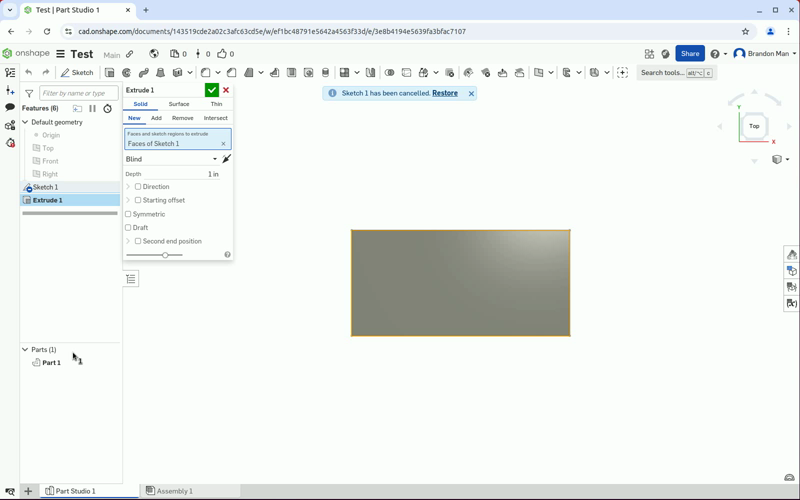
mouse_move(143, 106)
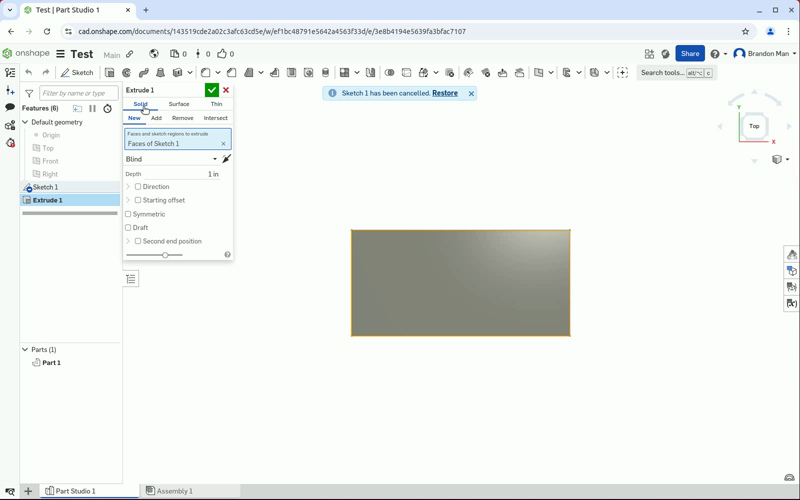
click(143, 106)
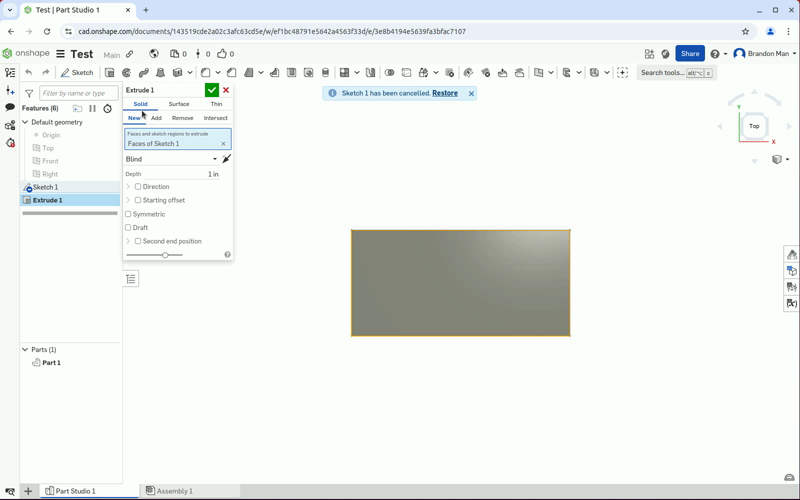
mouse_move(137, 120)
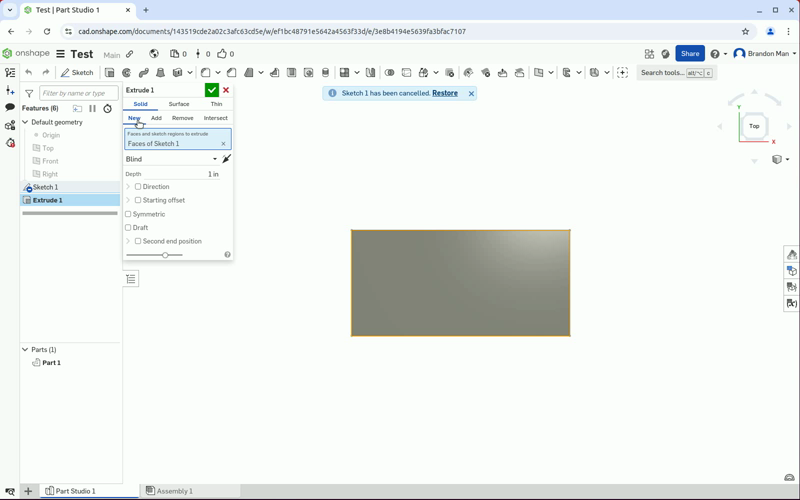
click(137, 120)
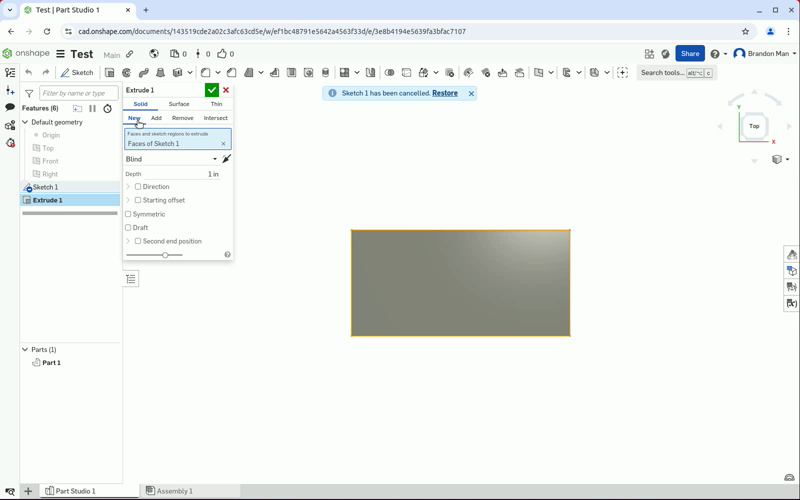
key(tab, 4)
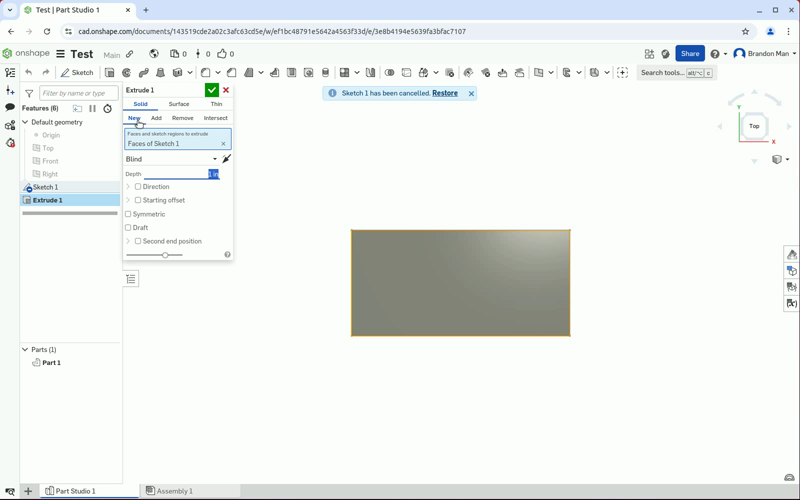
text(4.574)
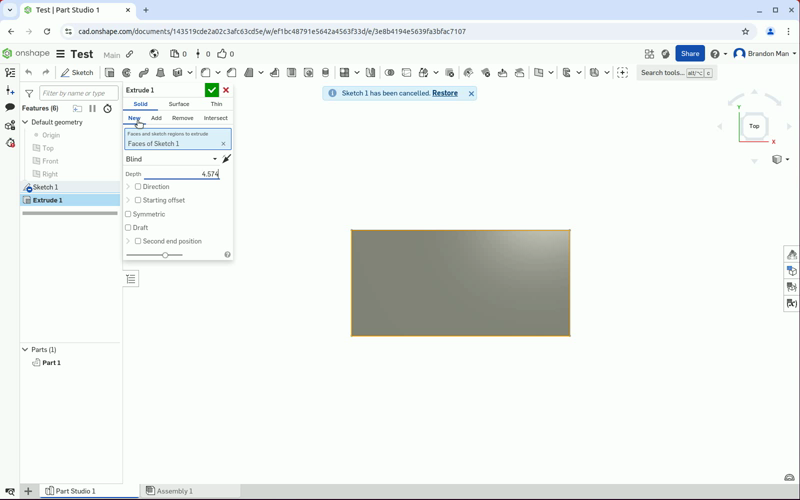
key(enter)
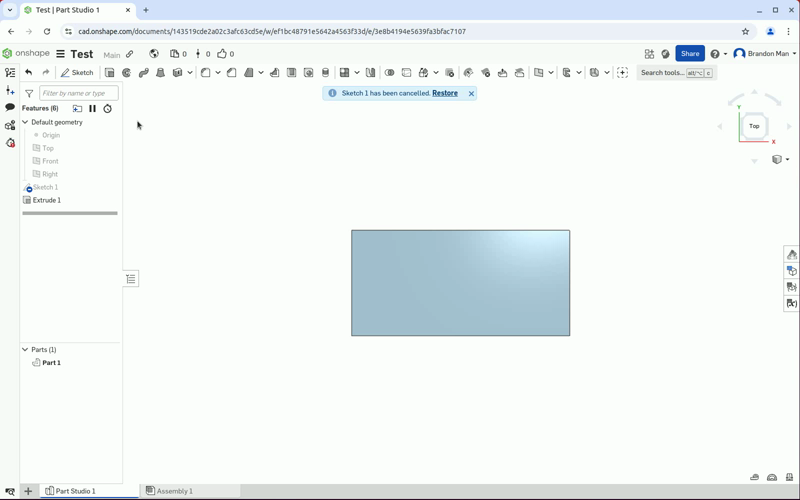
key(shift+h)
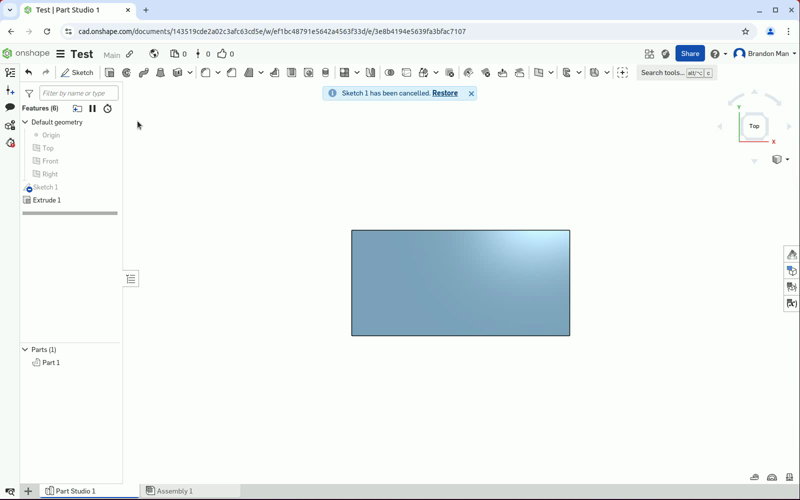
key(shift+h)
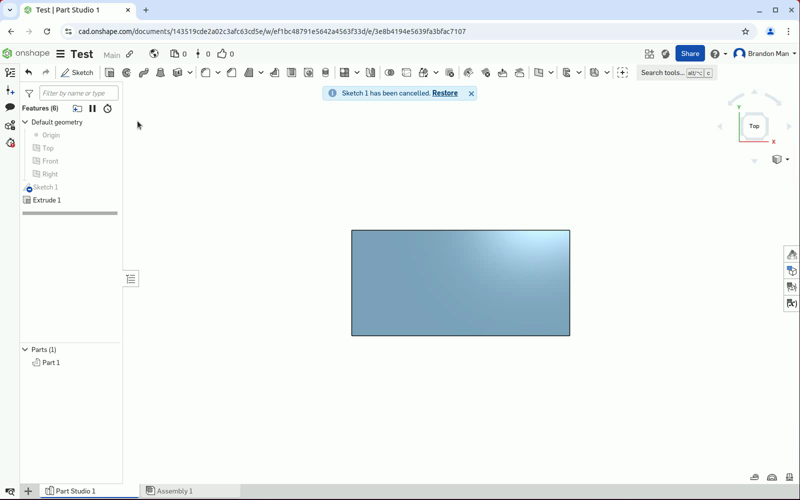
mouse_move(73, 189)
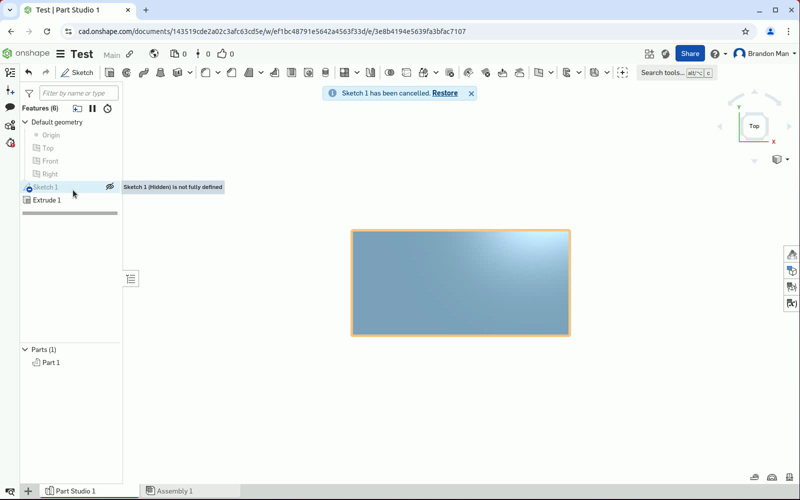
click(73, 189)
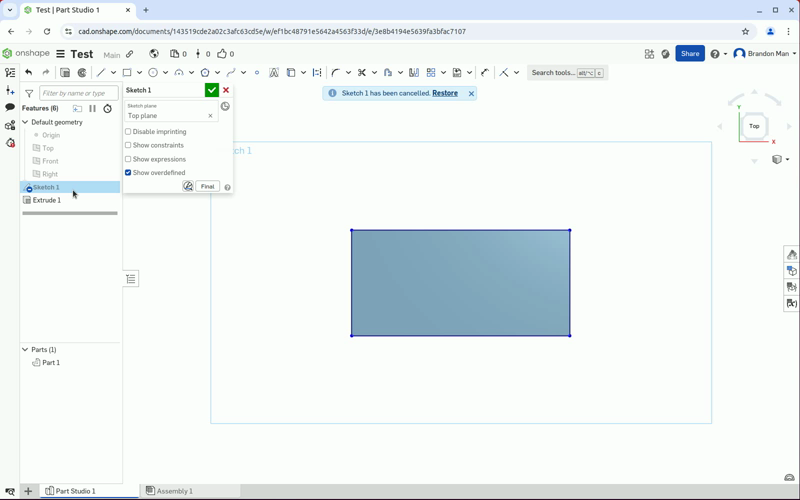
mouse_move(229, 92)
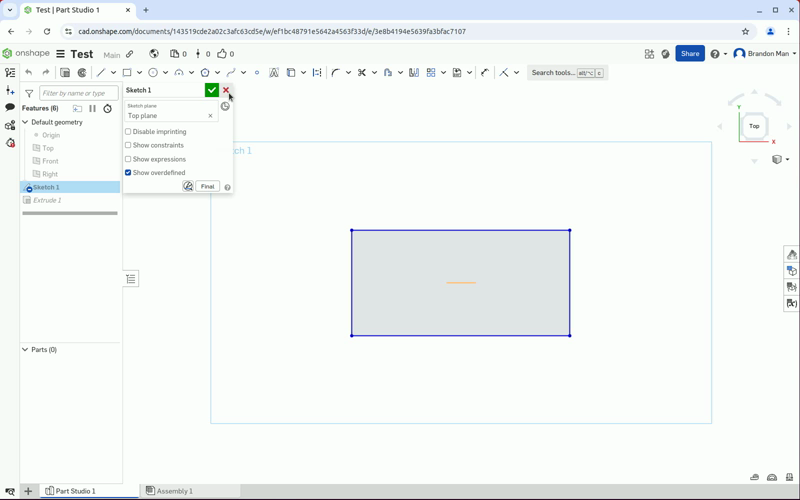
click(229, 92)
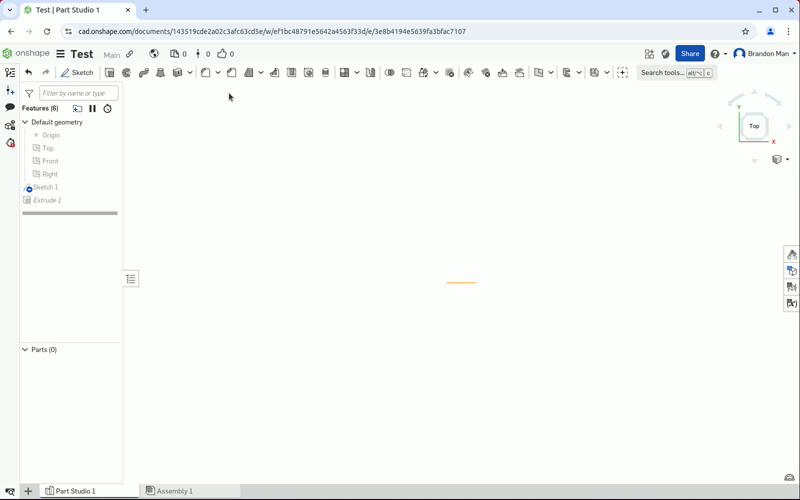
mouse_move(73, 352)
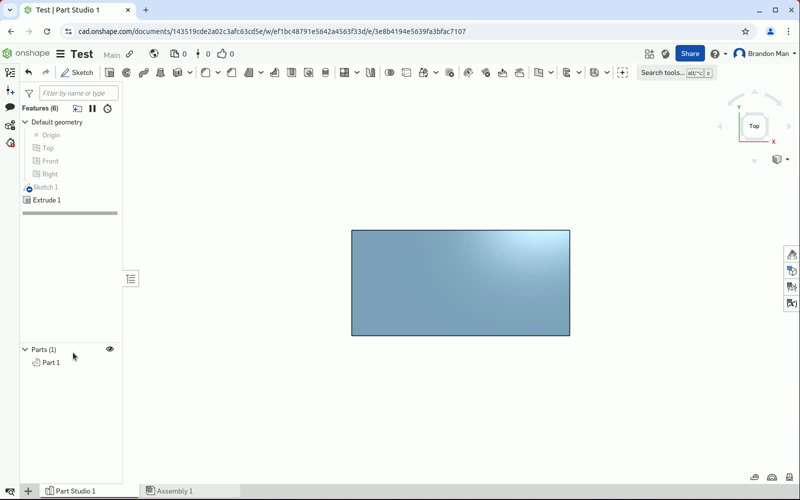
key(y)
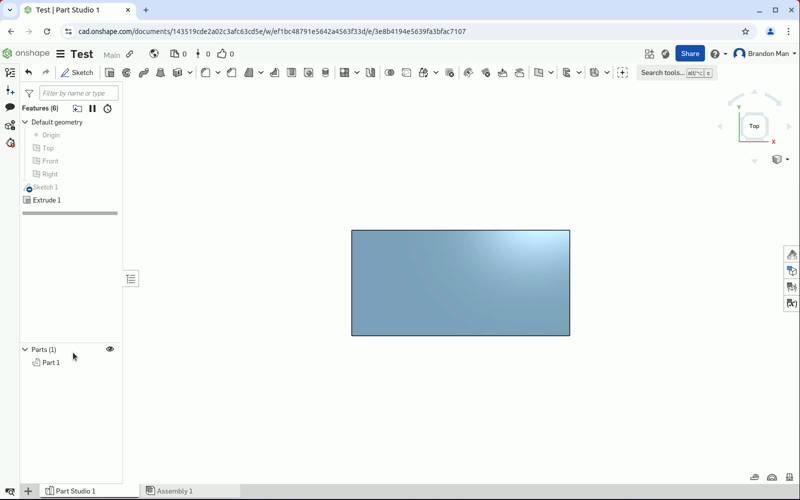
key(shift+p)
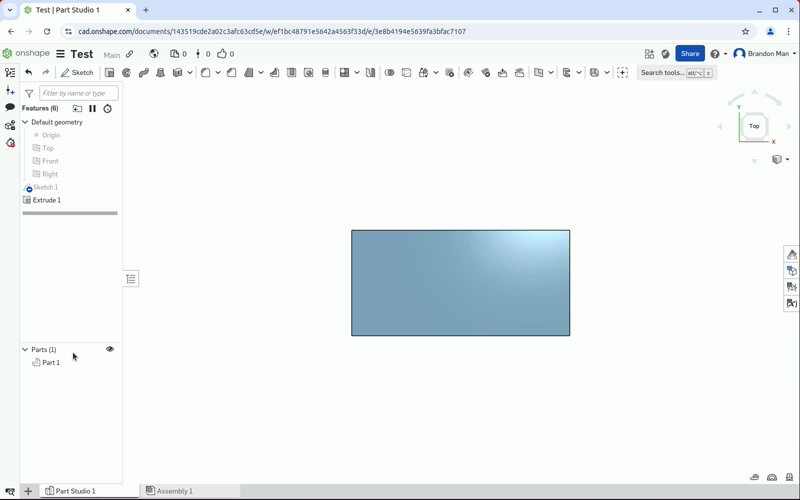
key(space)
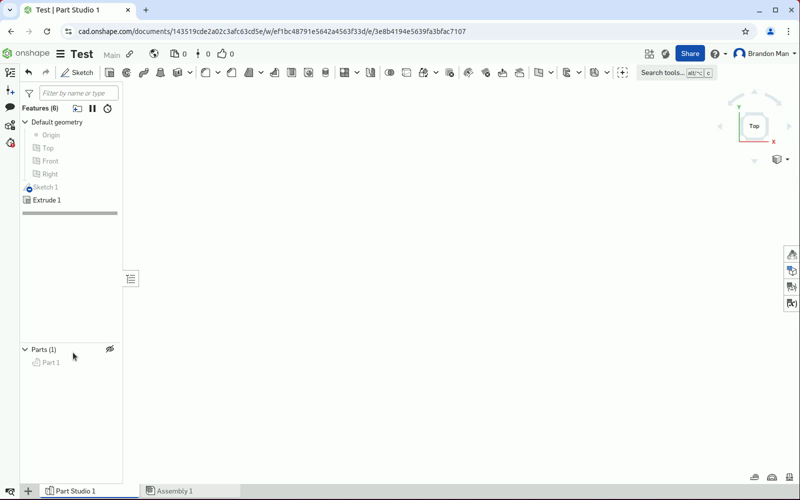
key_down(shift)
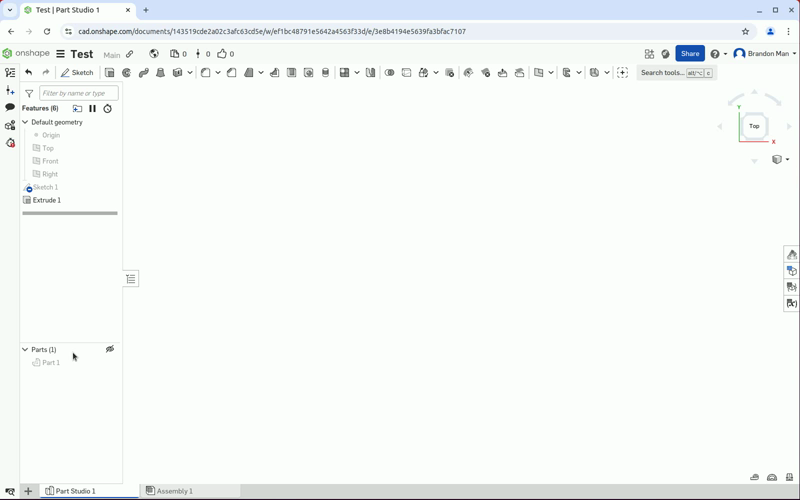
key(up)
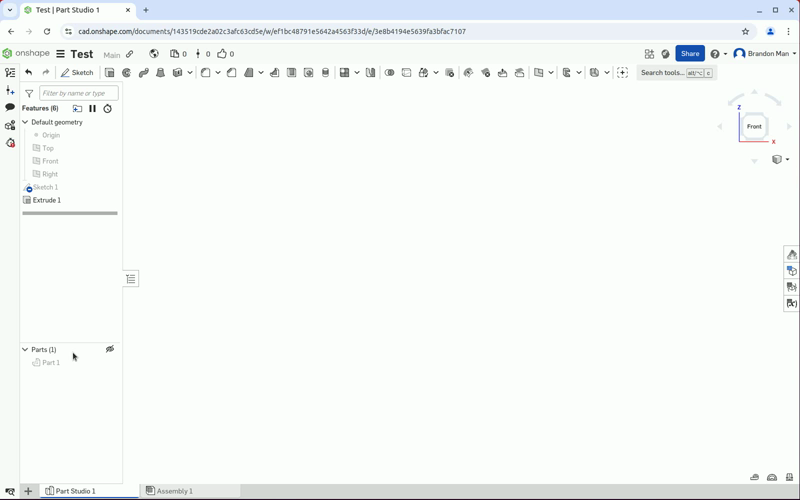
key_up(shift)
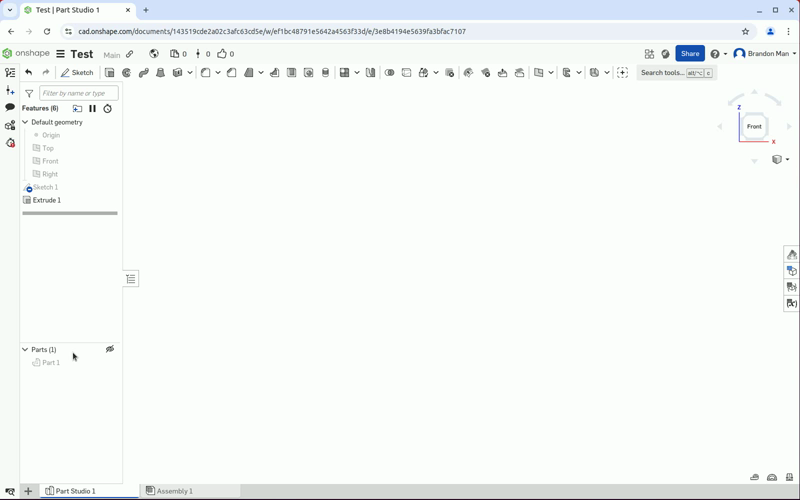
key(space)
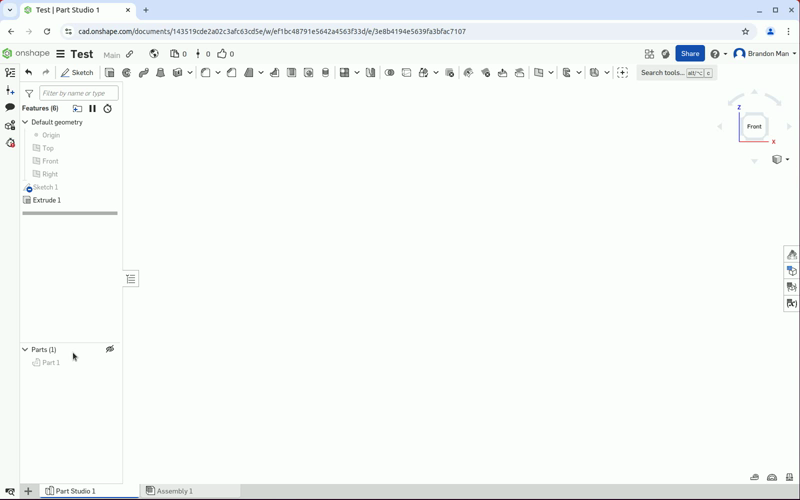
key_down(shift)
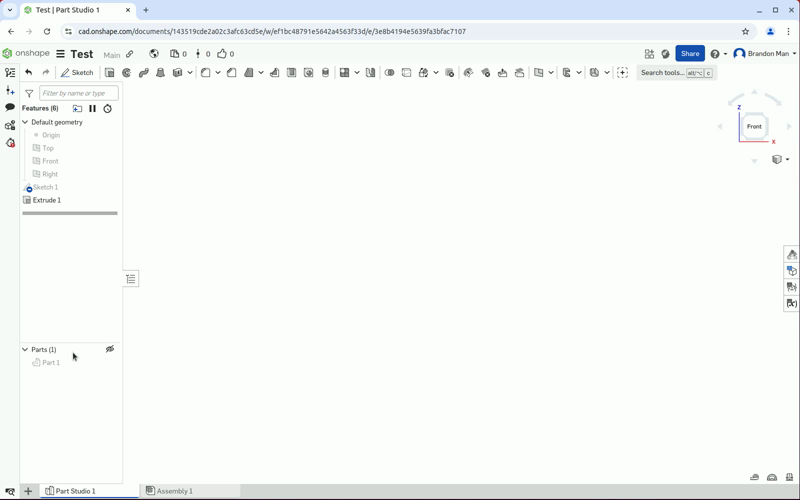
key(left)
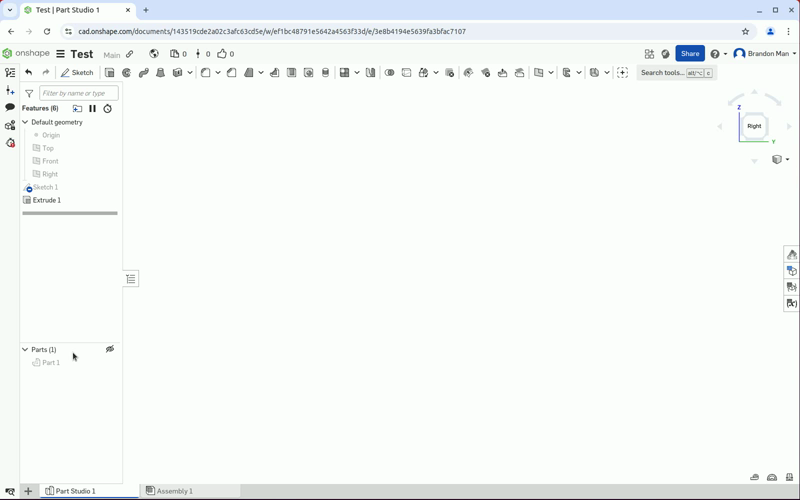
key_up(shift)
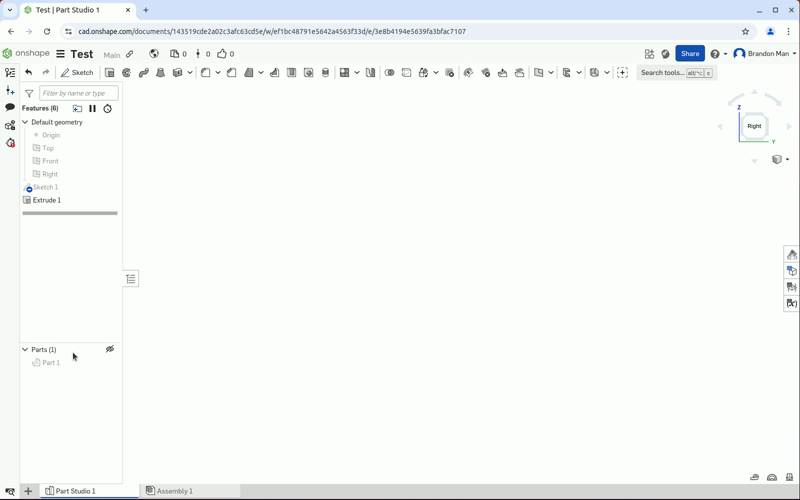
mouse_move(73, 352)
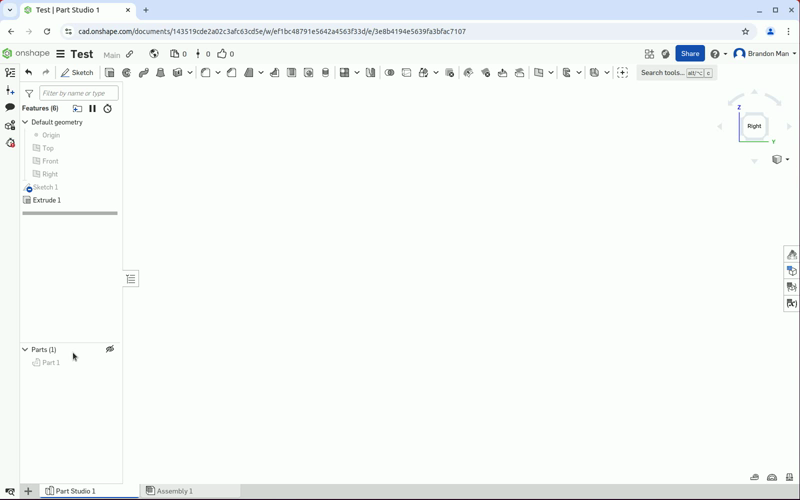
key(shift+y)
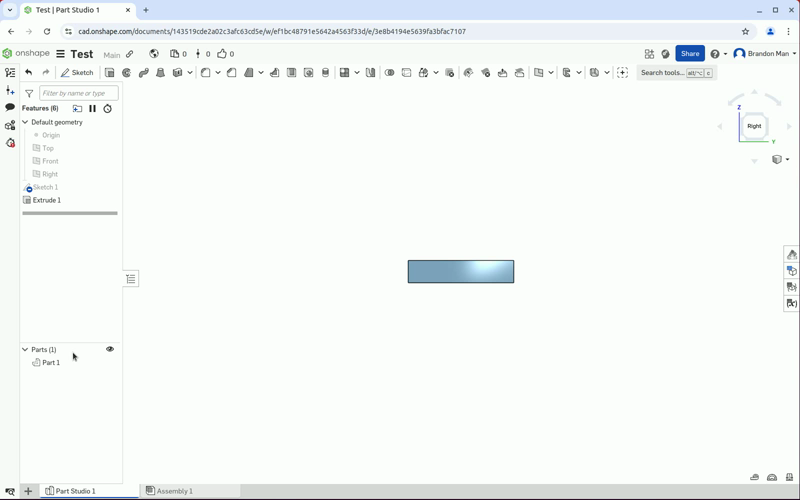
mouse_move(541, 75)
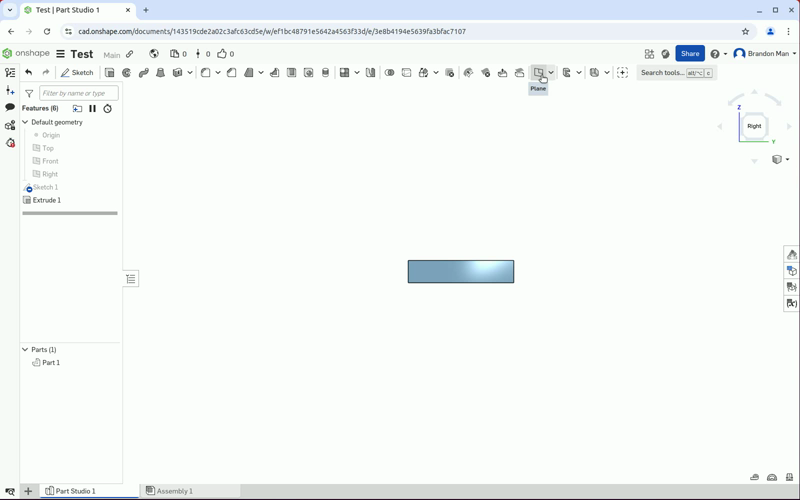
click(541, 75)
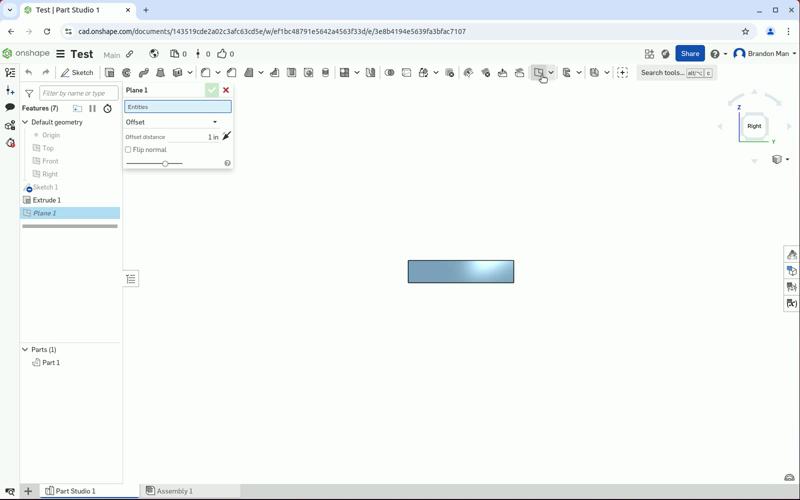
mouse_move(73, 176)
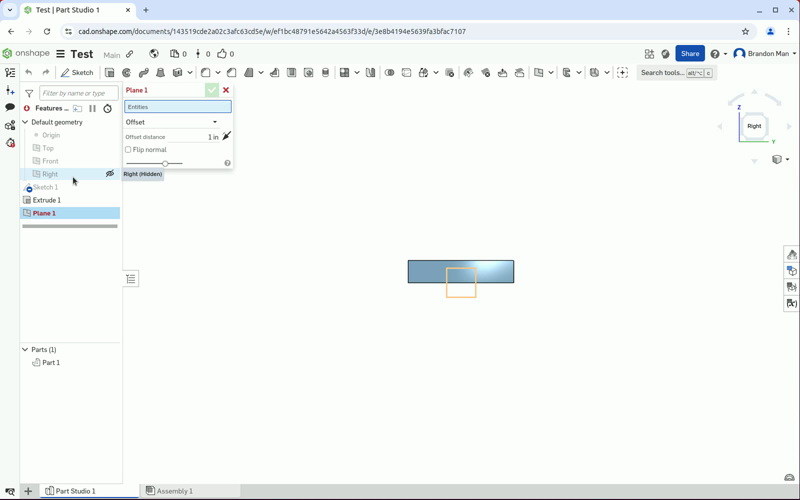
click(73, 176)
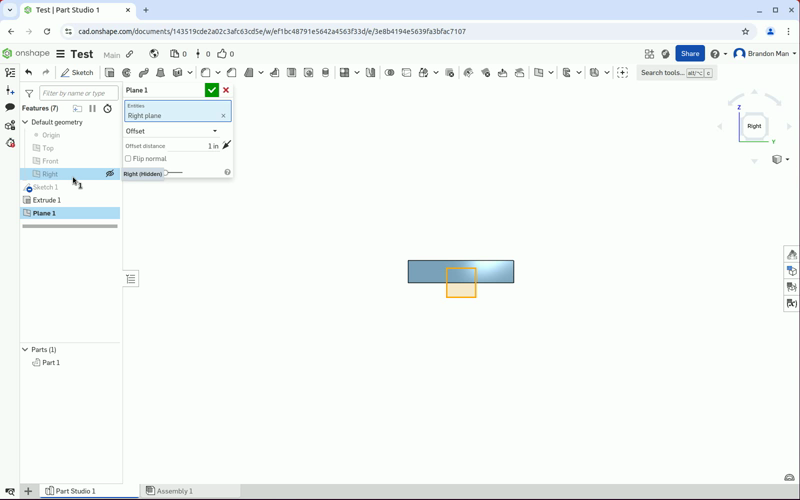
key(tab, 2)
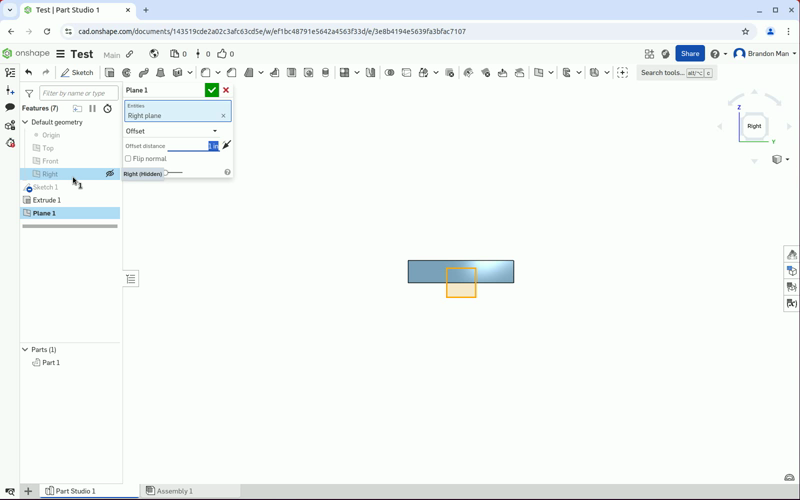
text(22.4)
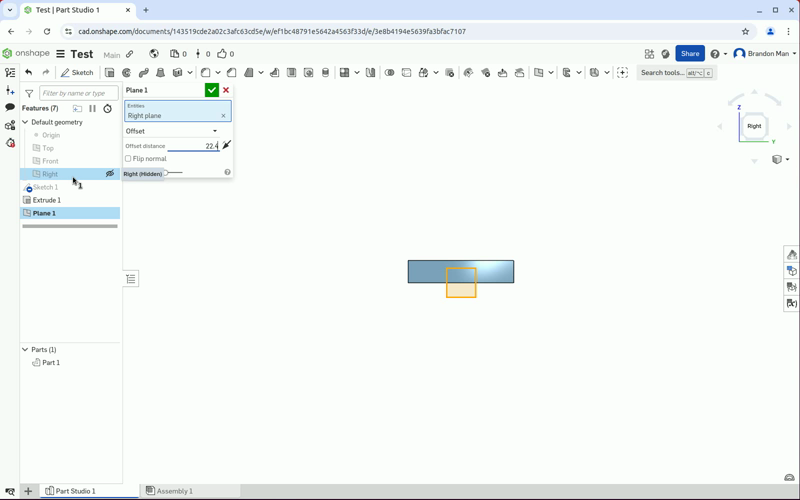
key(enter, 2)
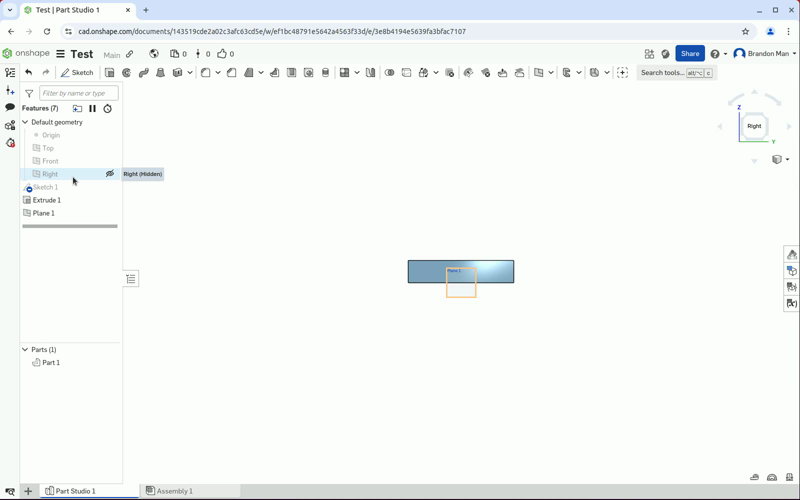
key(shift+s)
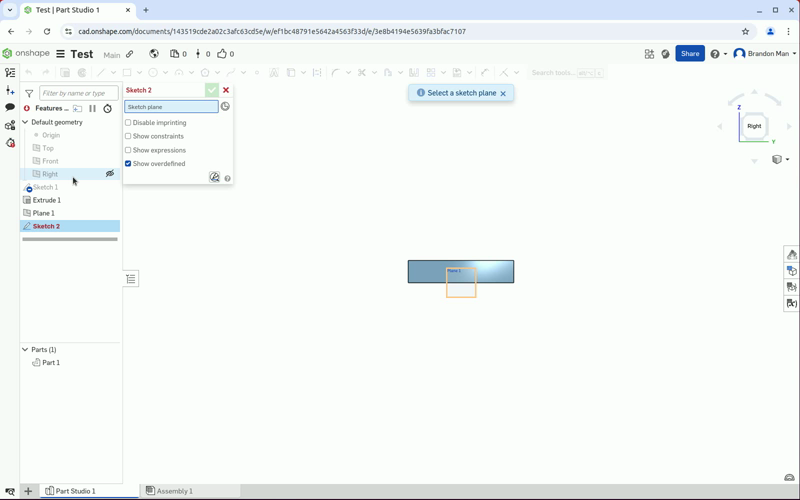
mouse_move(73, 215)
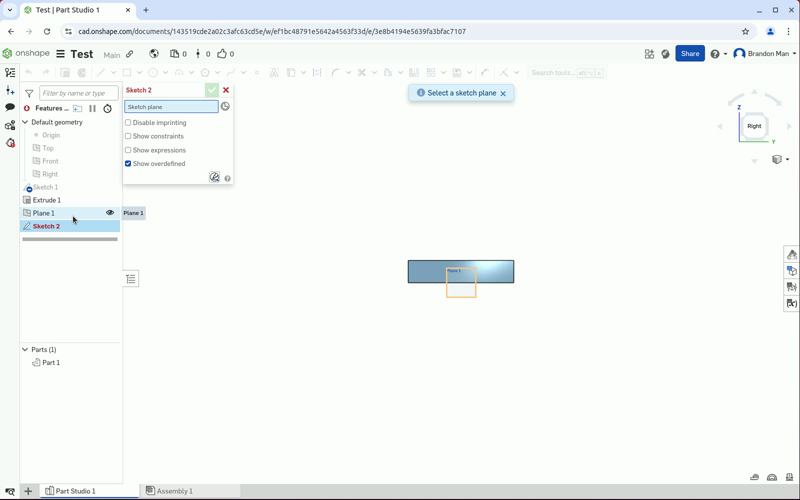
click(73, 215)
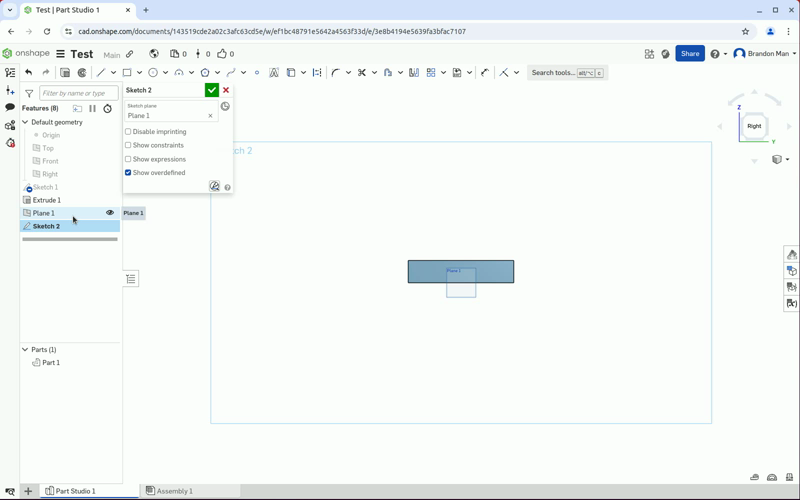
mouse_move(73, 352)
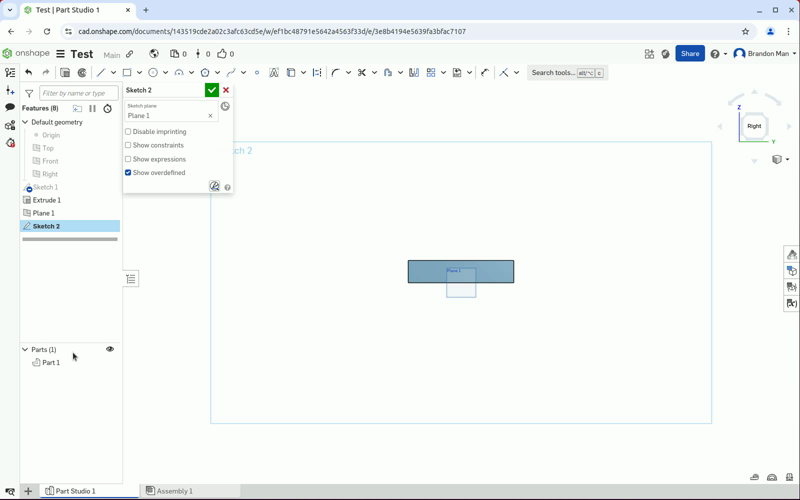
key(y)
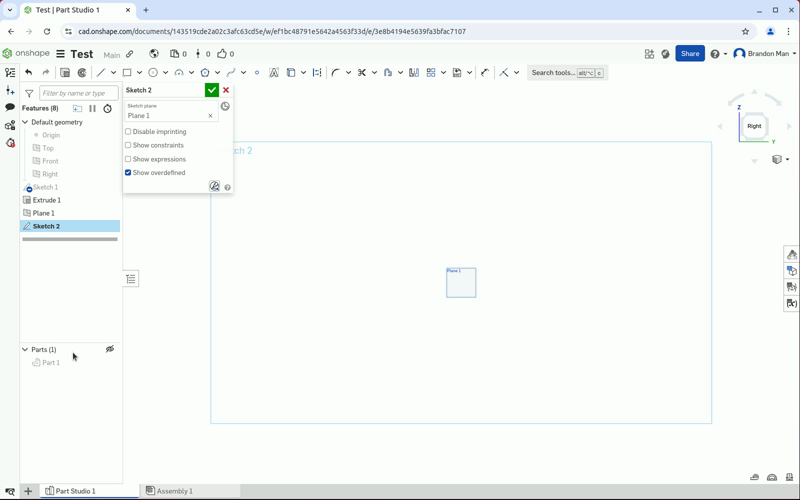
key(l)
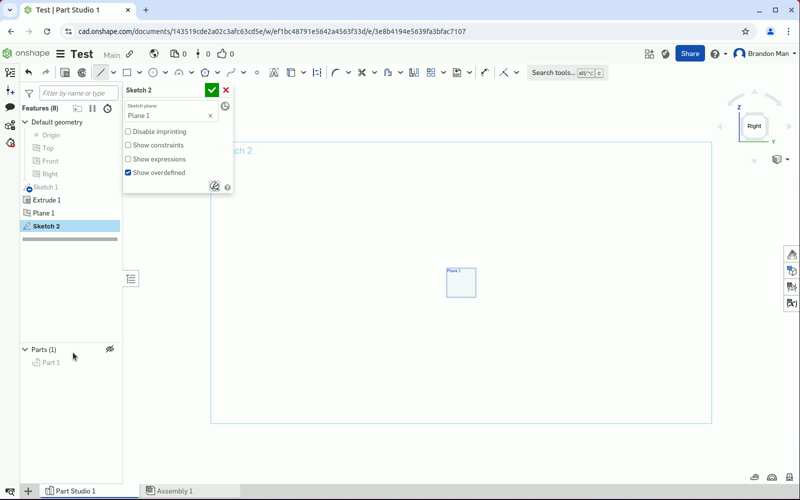
key_down(shift)
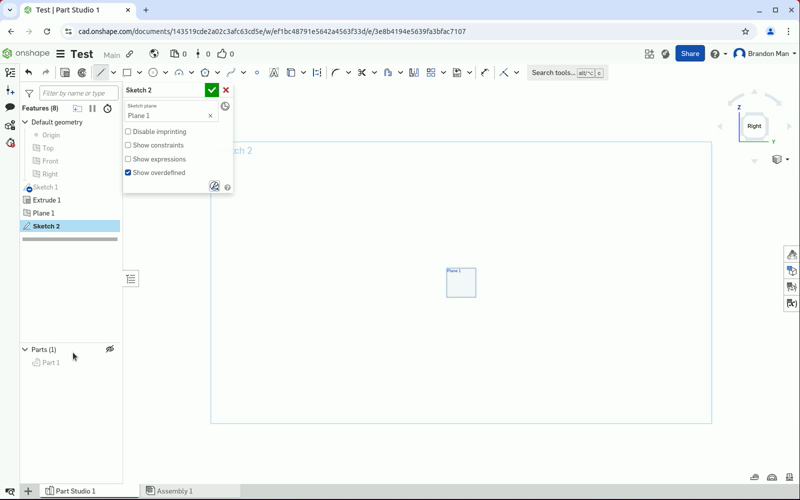
mouse_move(407, 282)
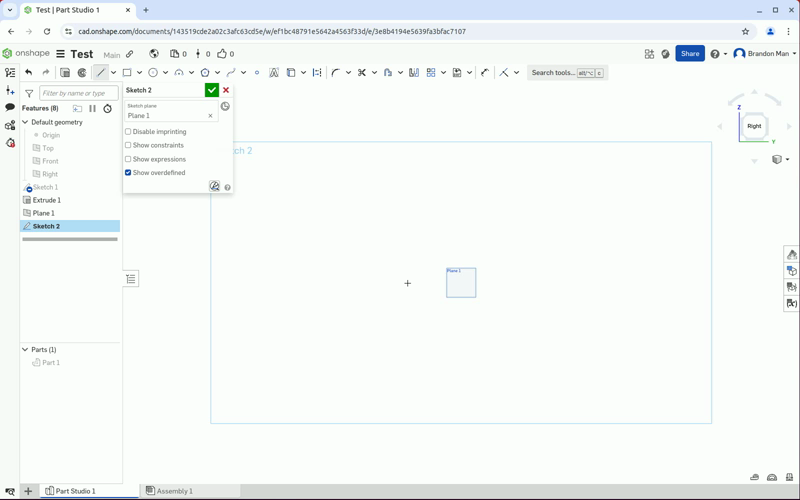
click(407, 282)
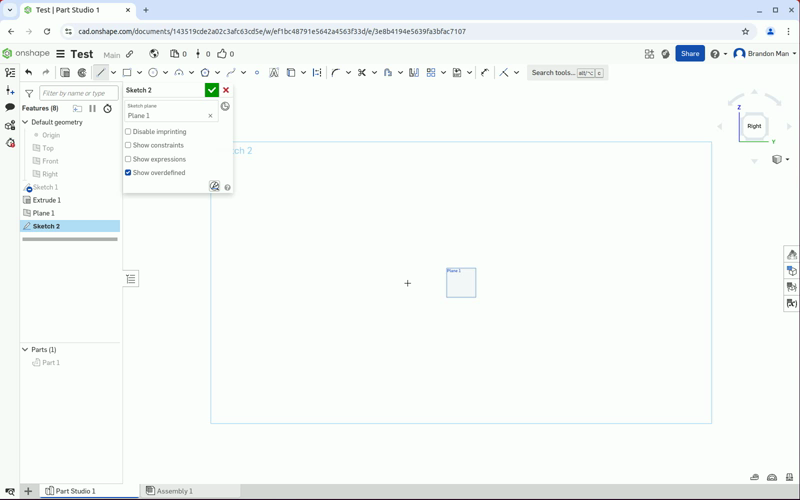
key_up(shift)
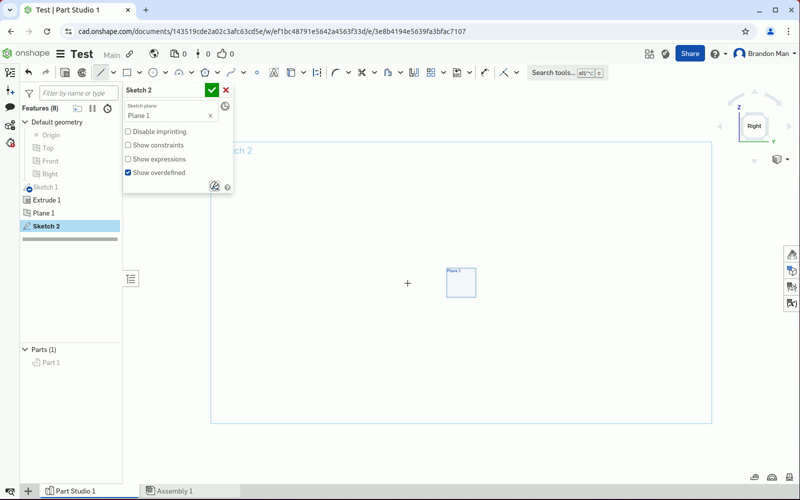
key_down(shift)
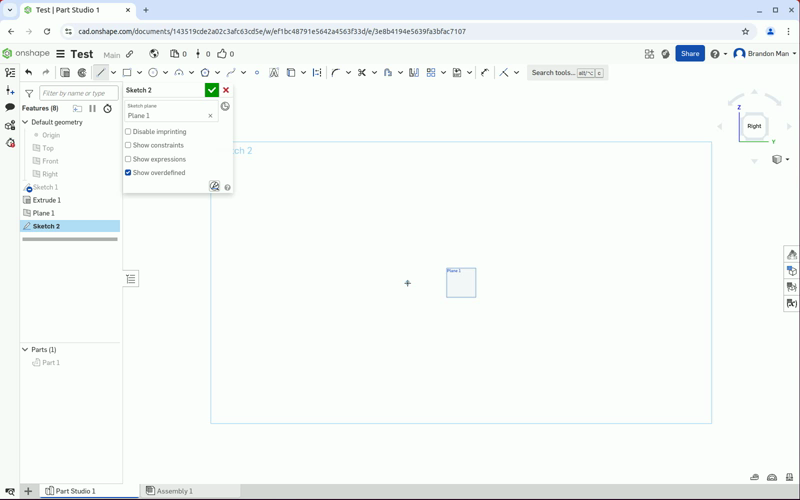
mouse_move(513, 282)
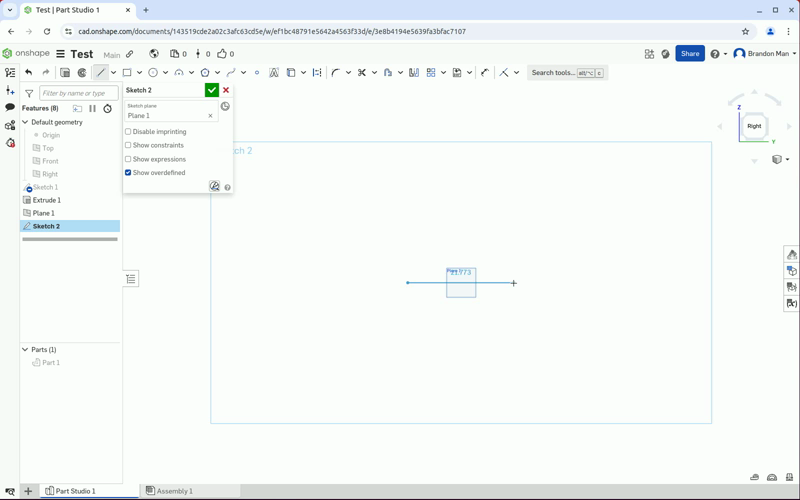
click(513, 282)
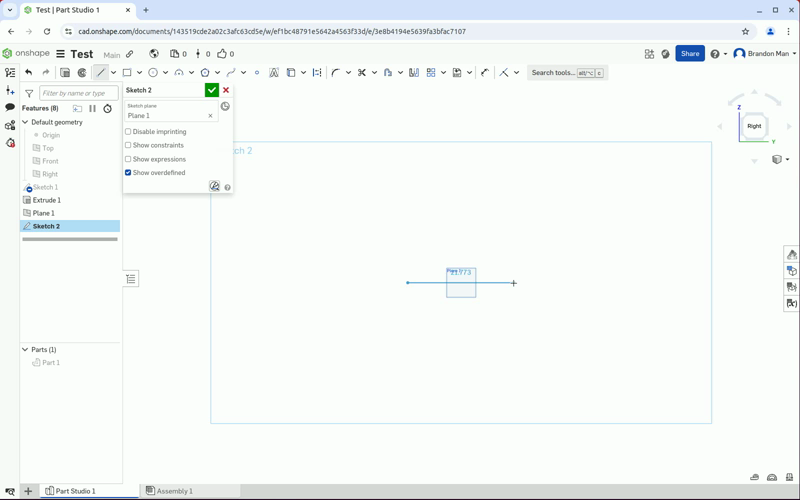
key_up(shift)
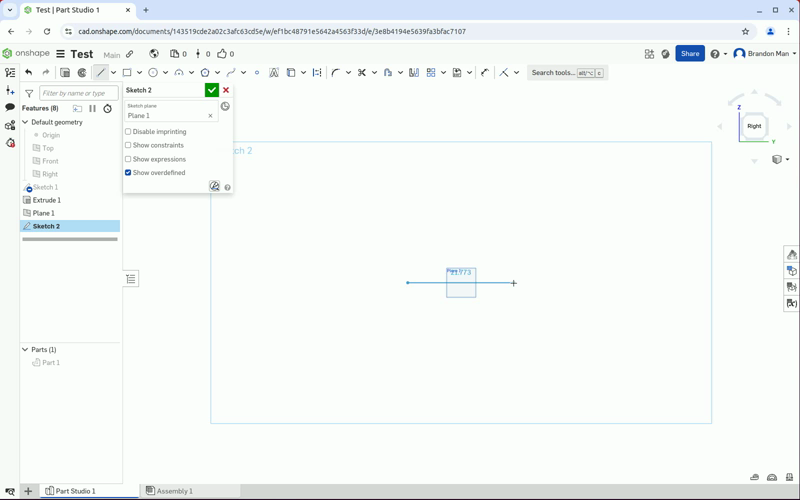
key_down(shift)
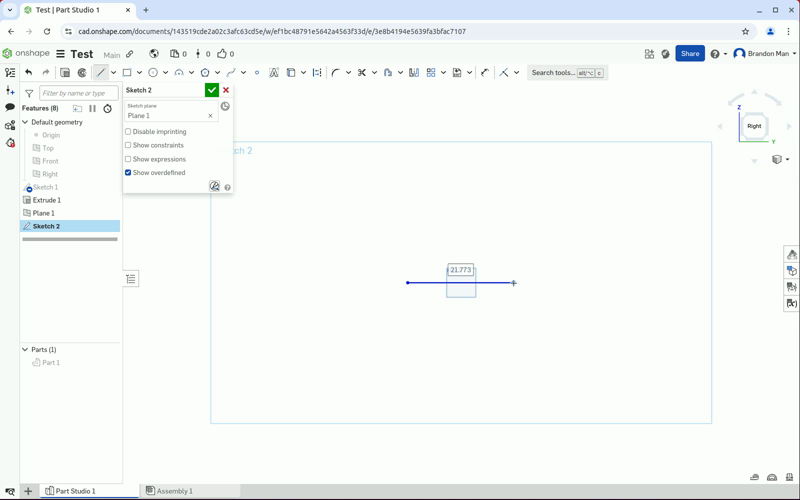
mouse_move(543, 282)
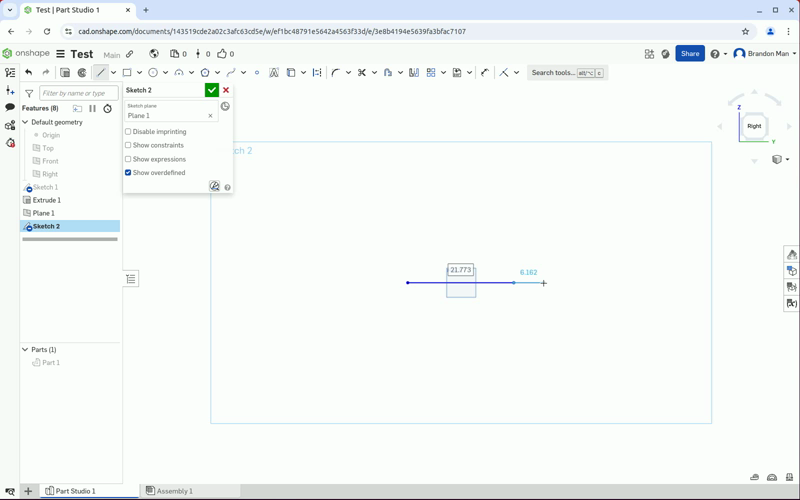
mouse_move(513, 260)
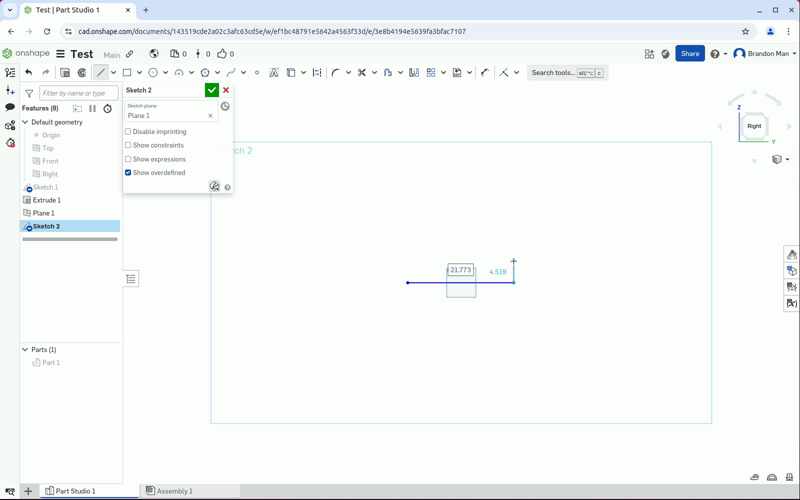
click(513, 260)
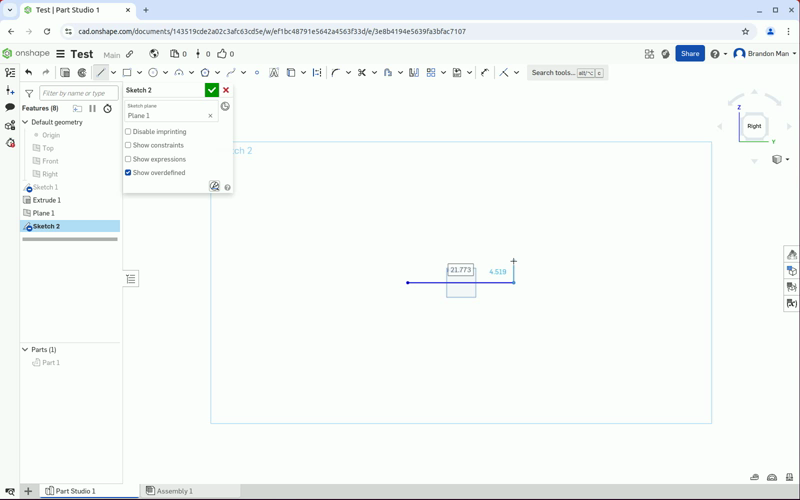
key_up(shift)
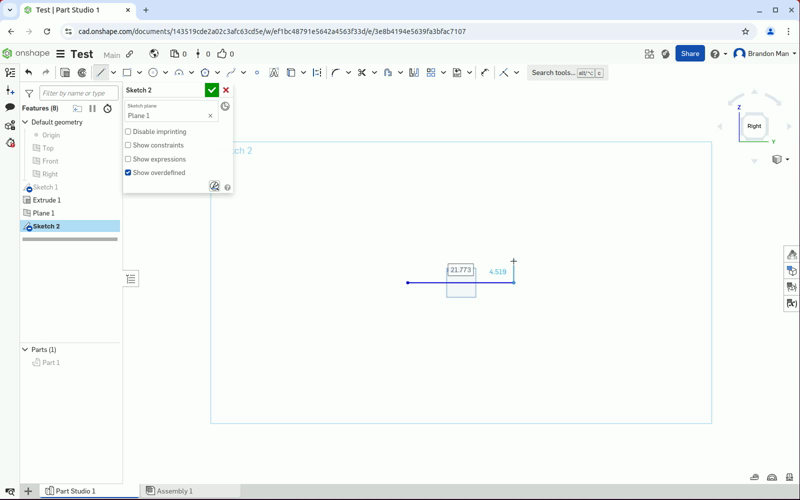
key_down(shift)
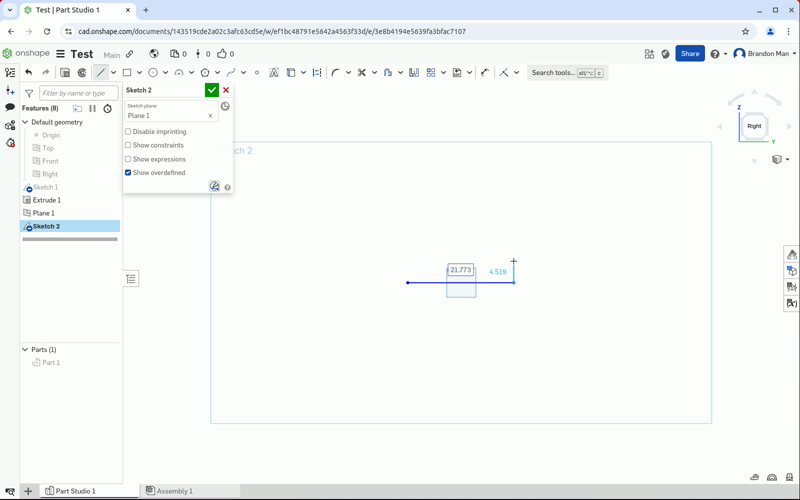
mouse_move(407, 260)
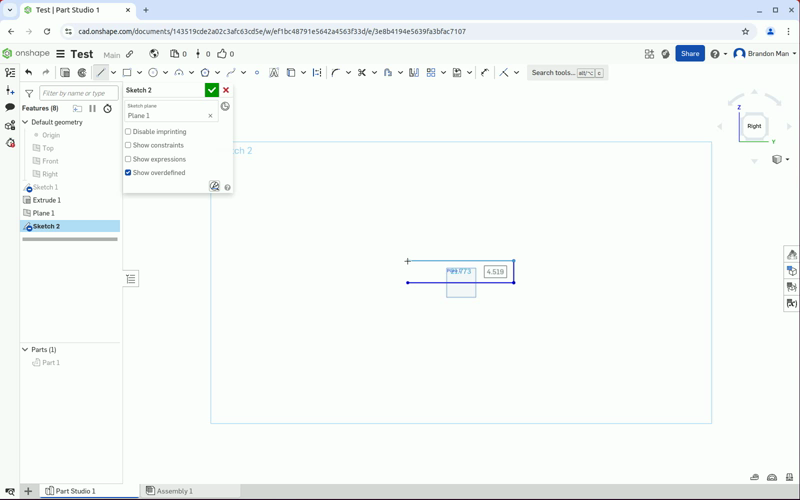
click(407, 260)
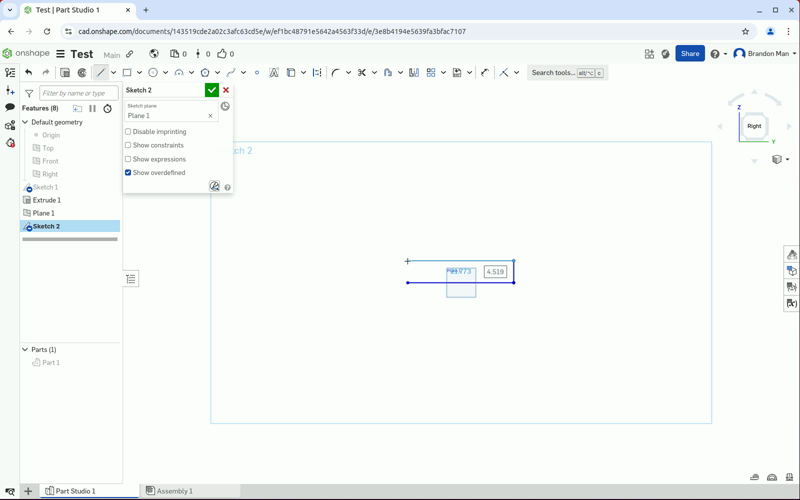
key_up(shift)
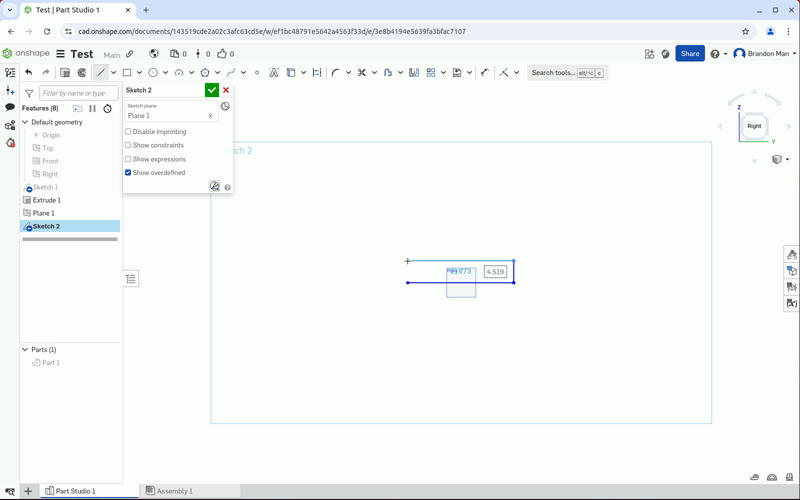
mouse_move(437, 260)
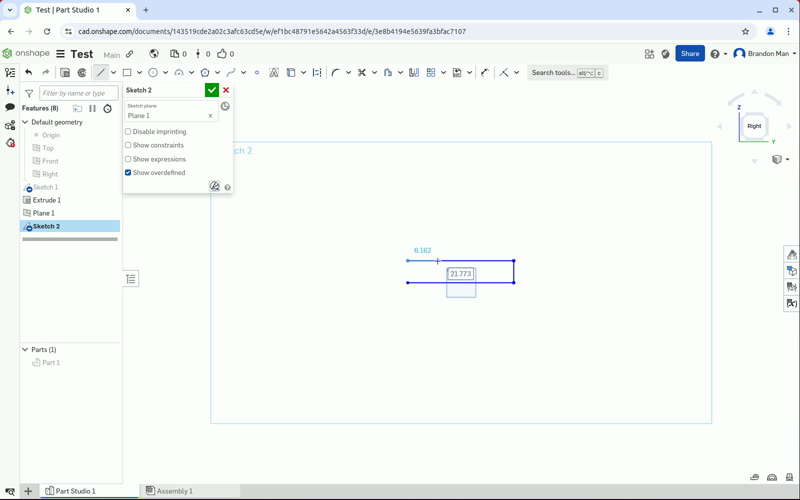
key_down(shift)
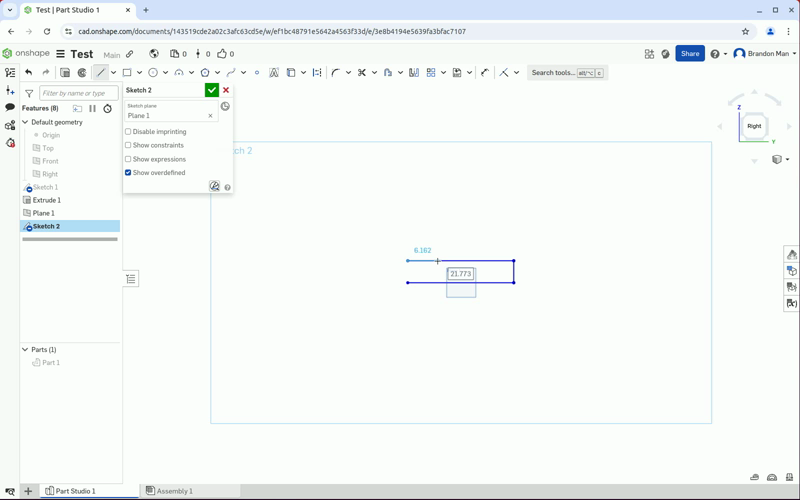
mouse_move(407, 282)
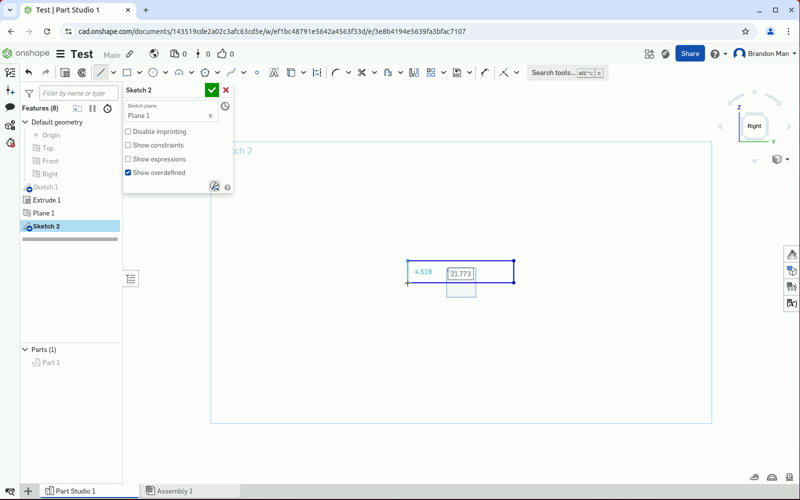
key_up(shift)
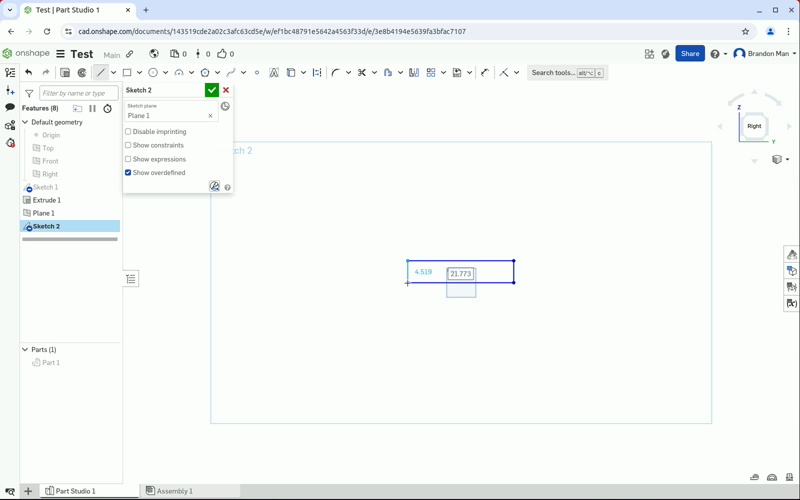
click(407, 282)
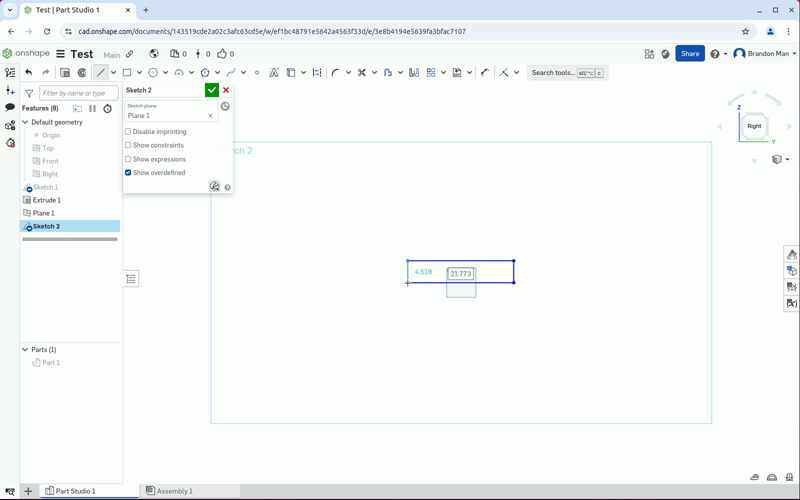
key(esc)
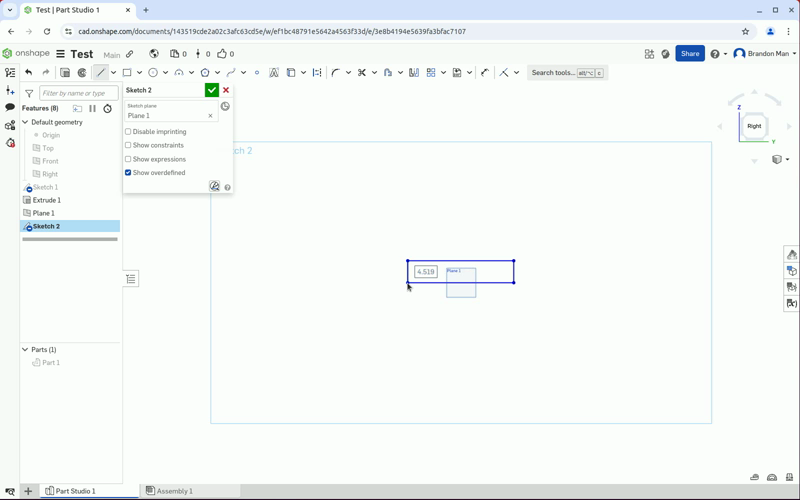
mouse_move(450, 272)
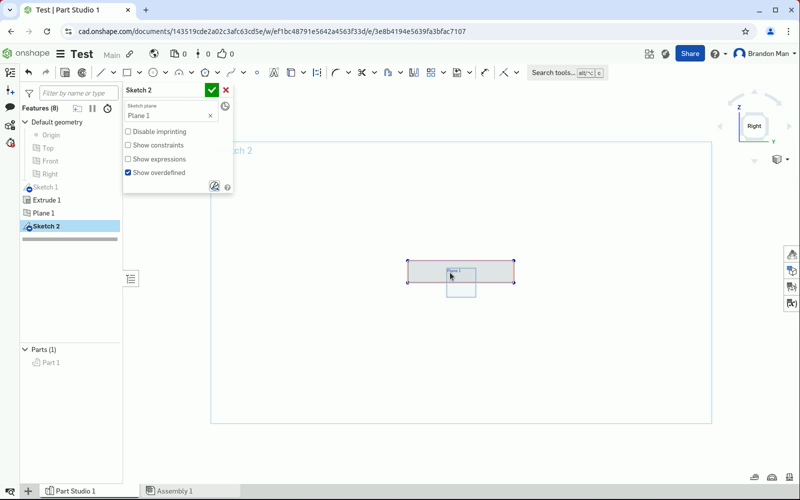
click(450, 272)
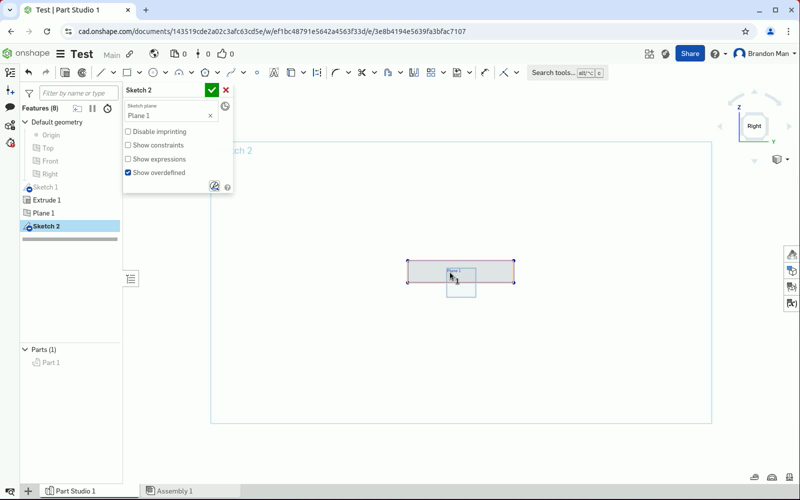
mouse_move(73, 352)
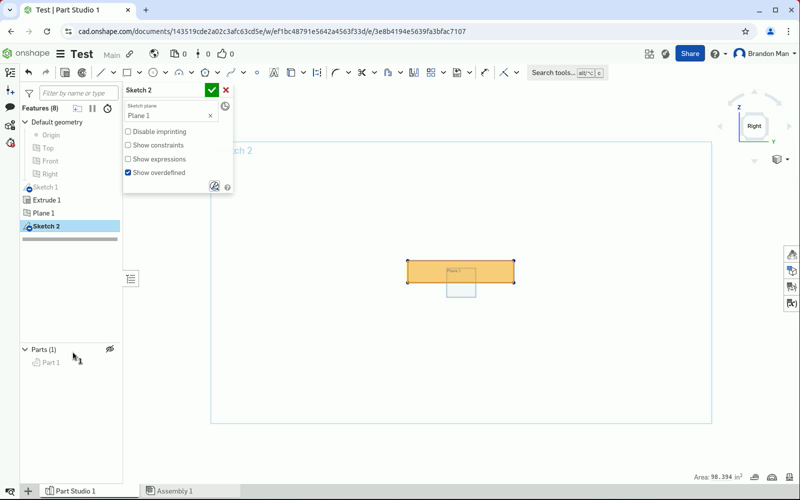
key(shift+y)
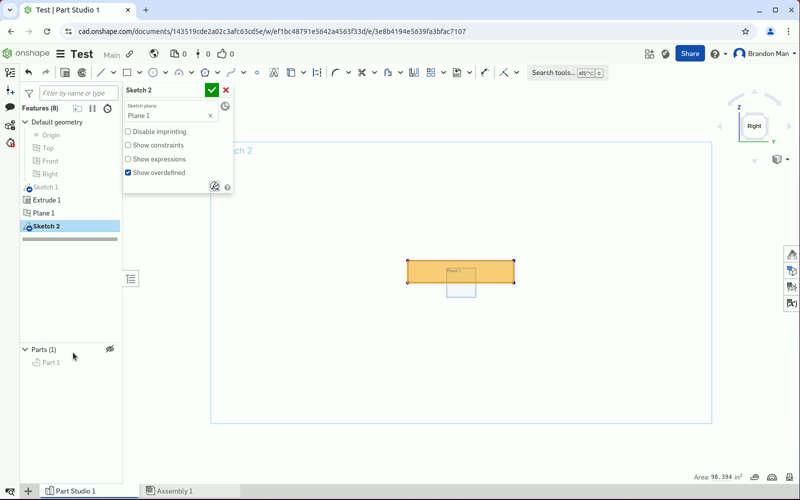
key(shift+e)
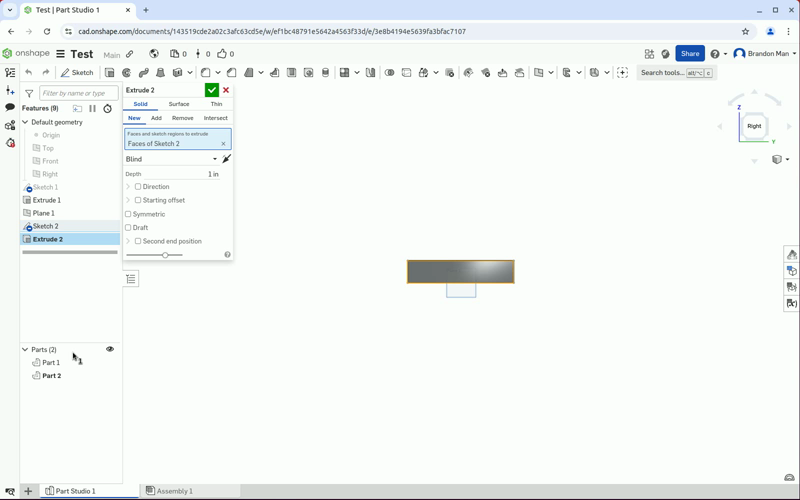
mouse_move(143, 106)
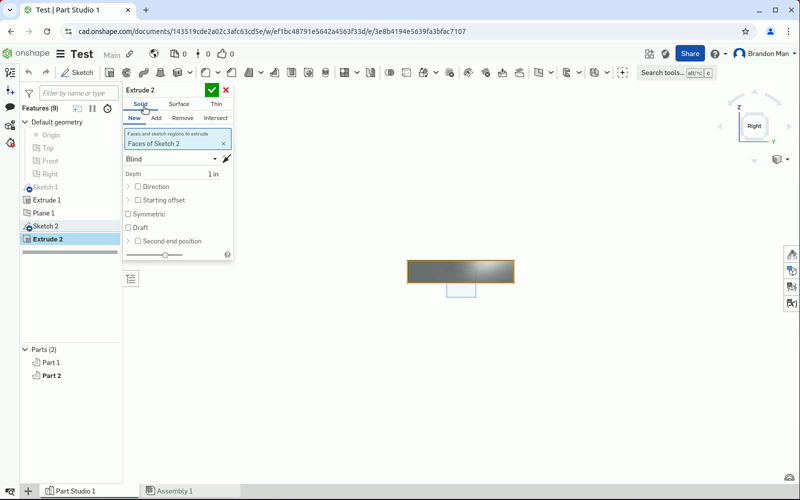
click(143, 106)
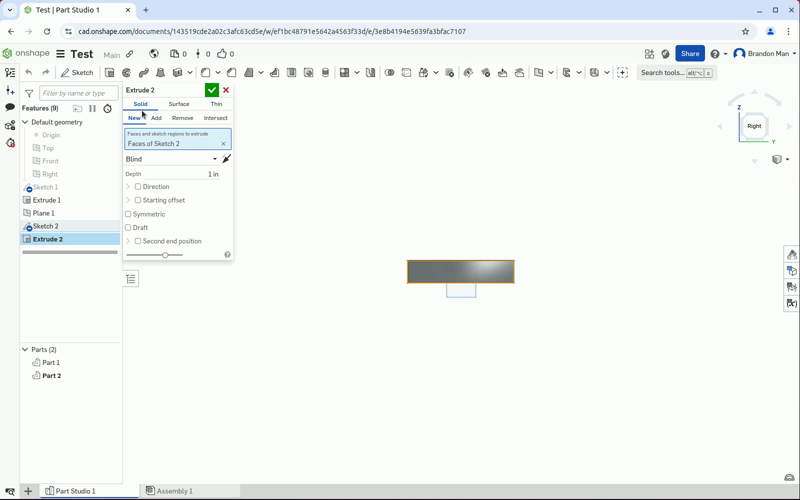
mouse_move(137, 120)
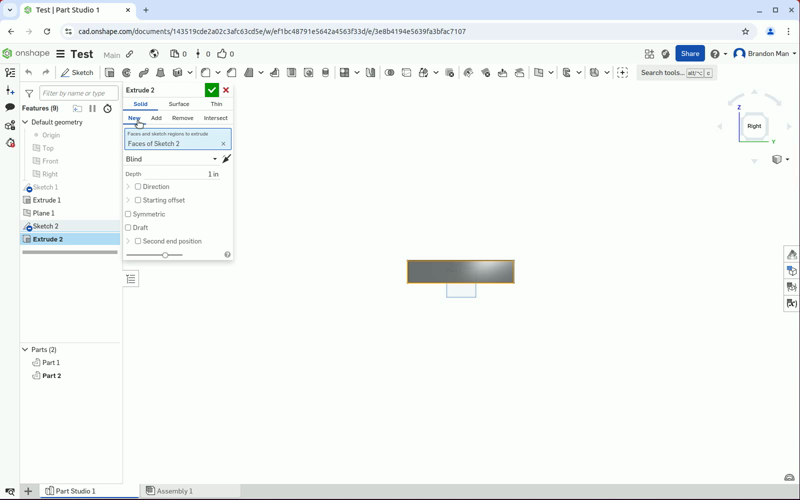
click(137, 120)
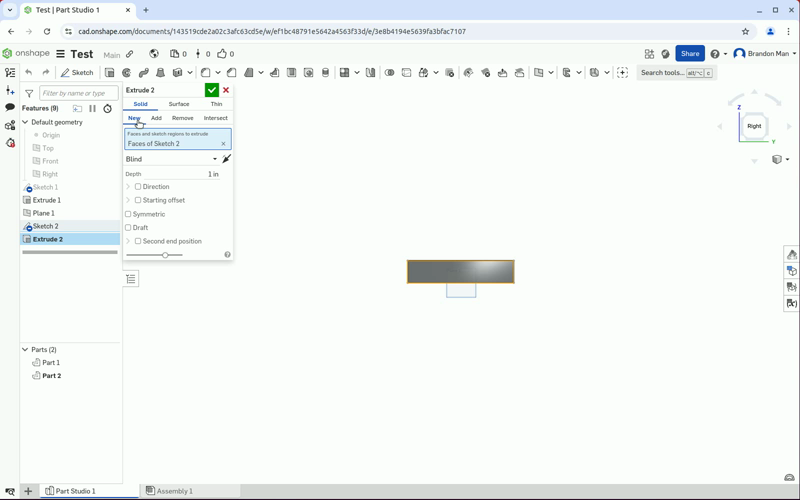
key(tab, 4)
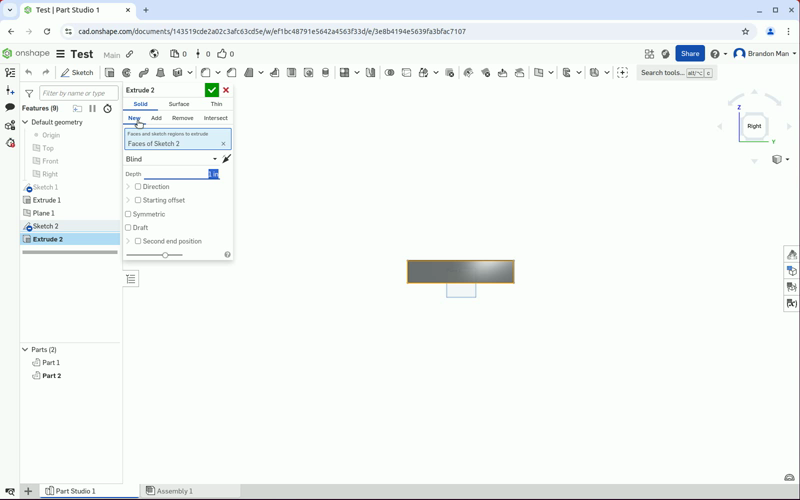
text(0.722)
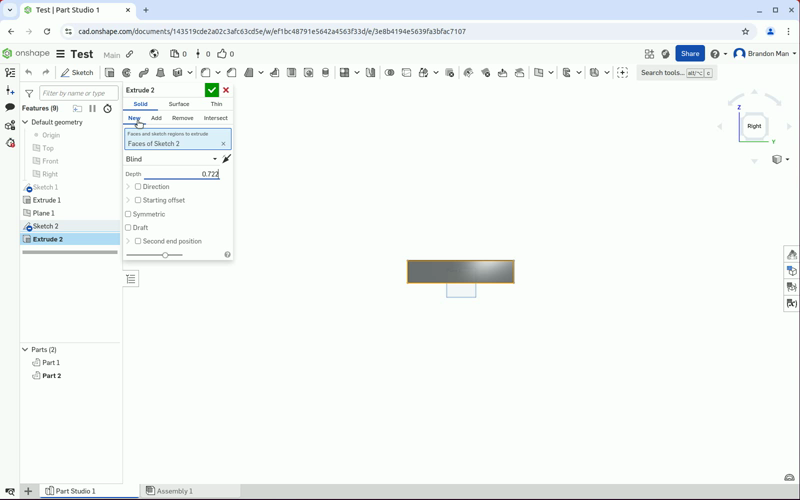
key(enter)
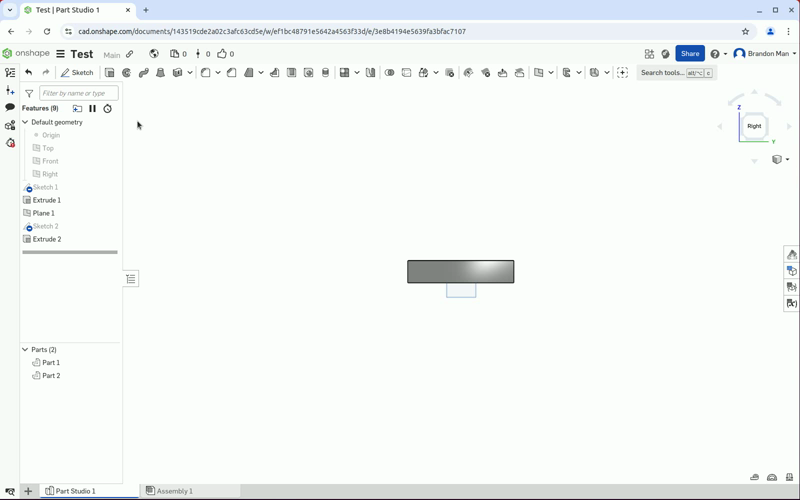
key(shift+h)
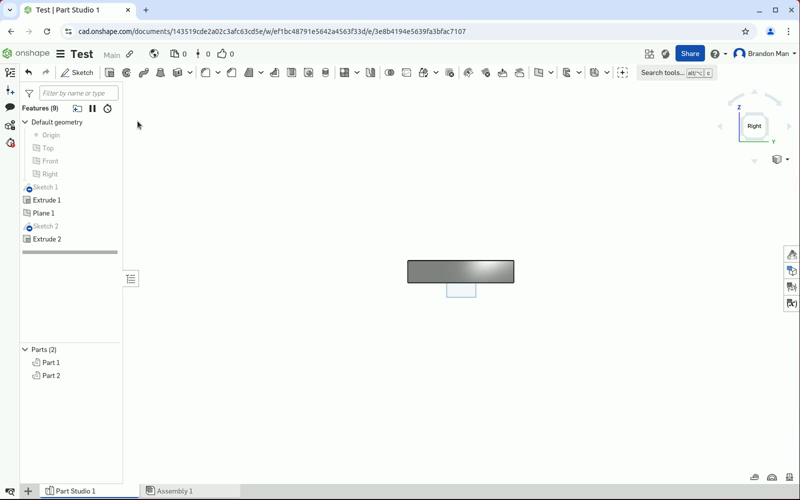
key(shift+h)
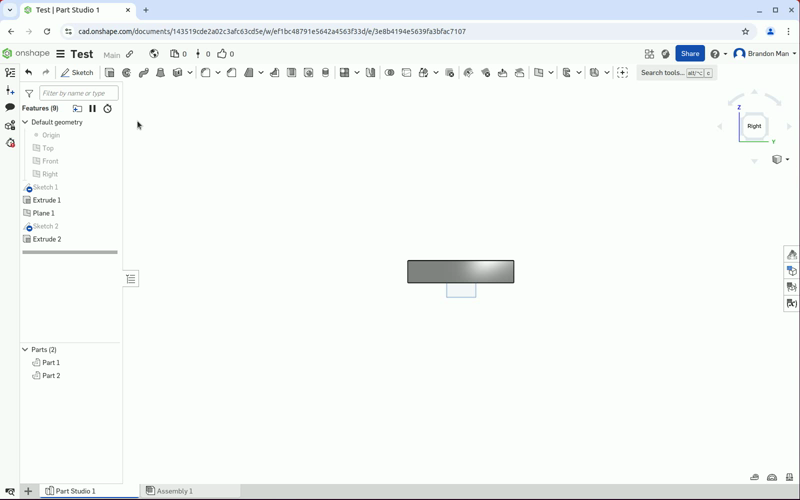
mouse_move(73, 189)
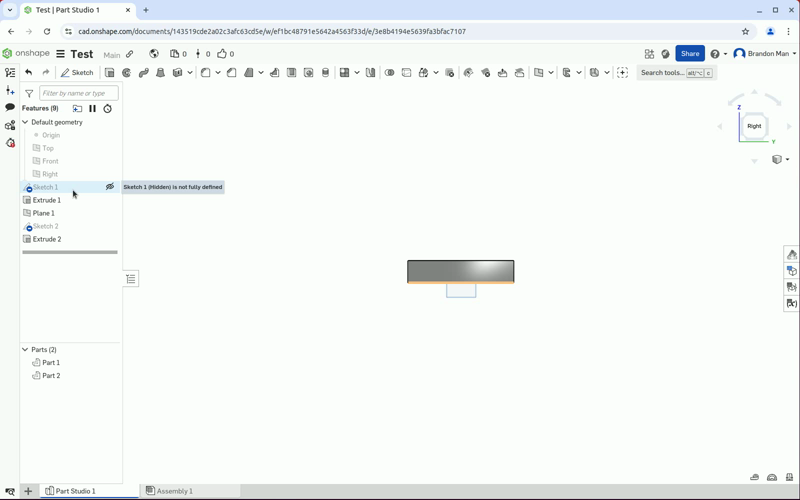
click(73, 189)
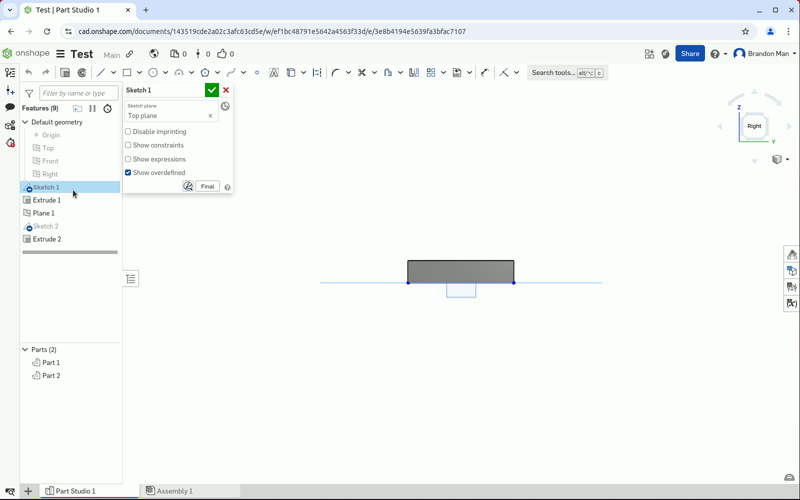
mouse_move(229, 92)
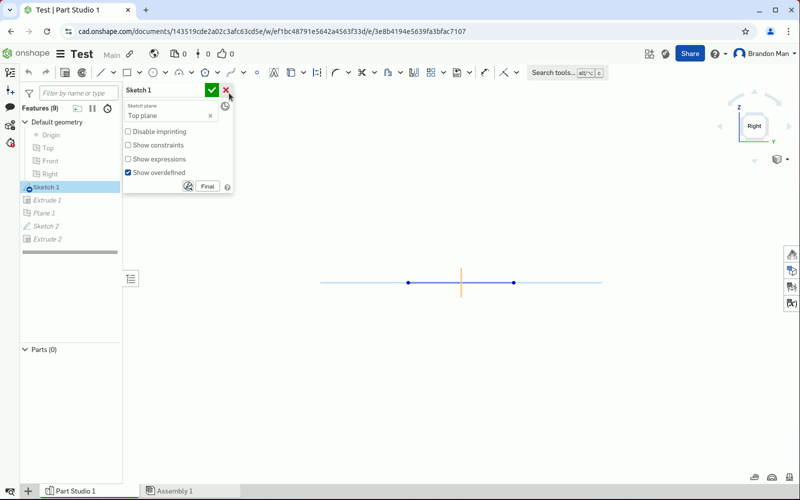
click(229, 92)
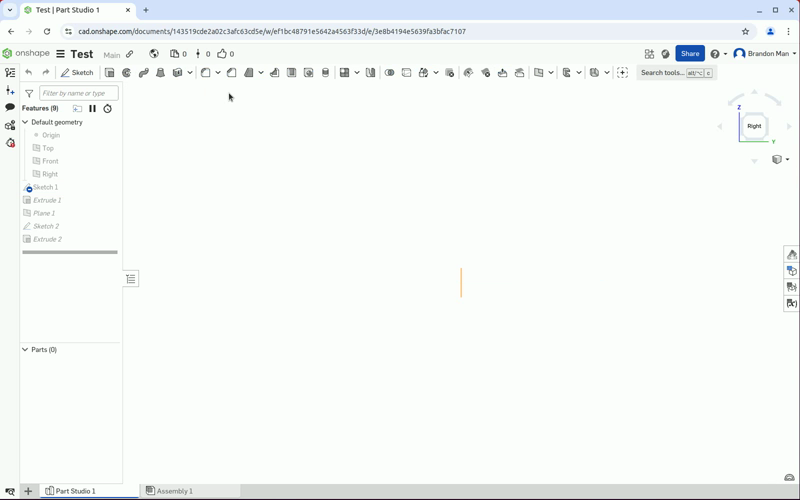
key(shift+s)
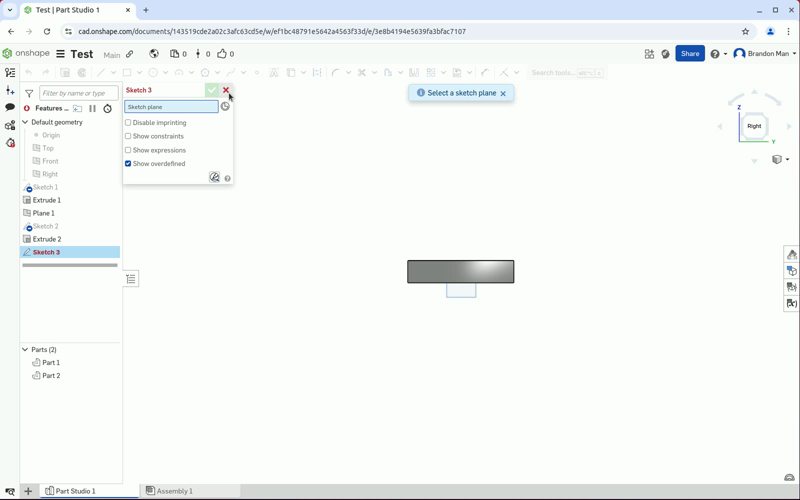
mouse_move(73, 215)
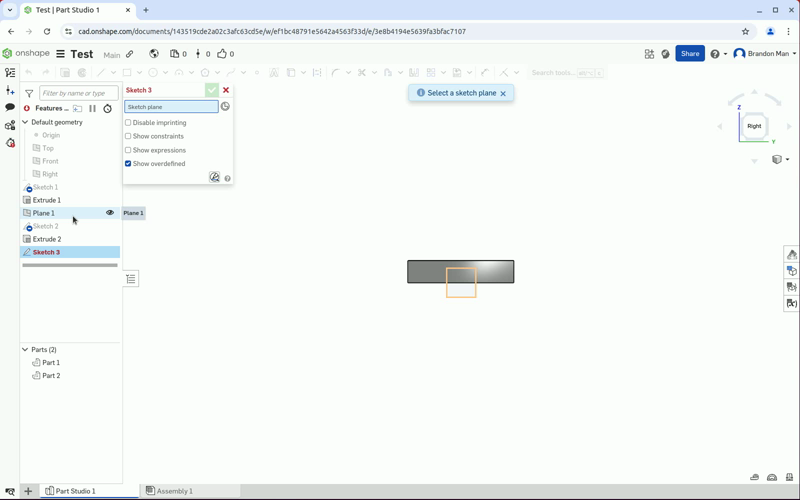
click(73, 215)
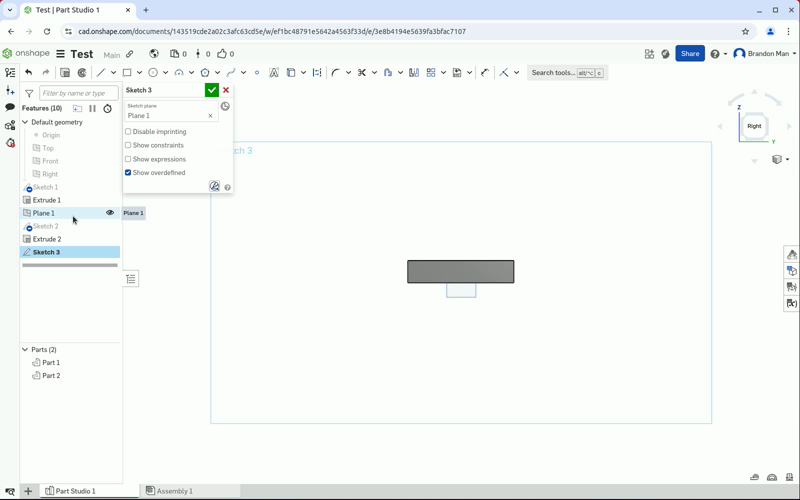
mouse_move(73, 352)
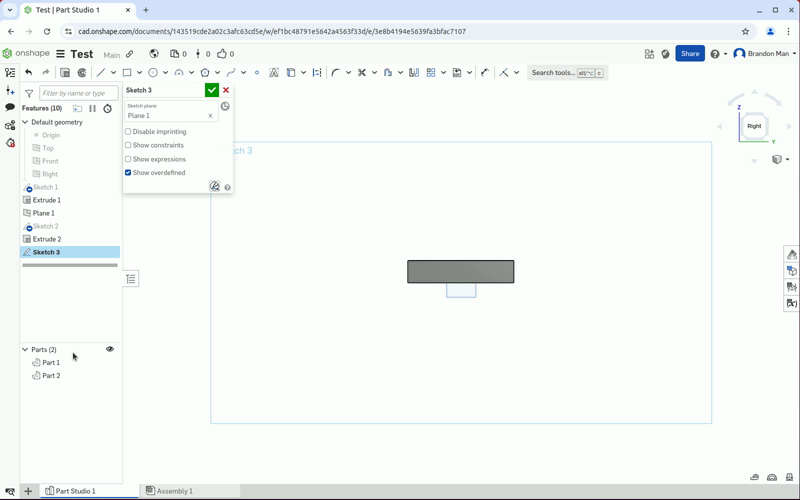
key(y)
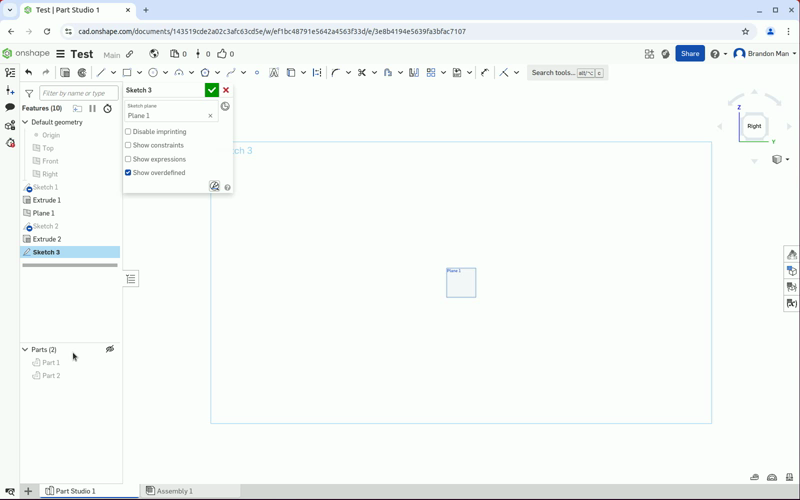
key(l)
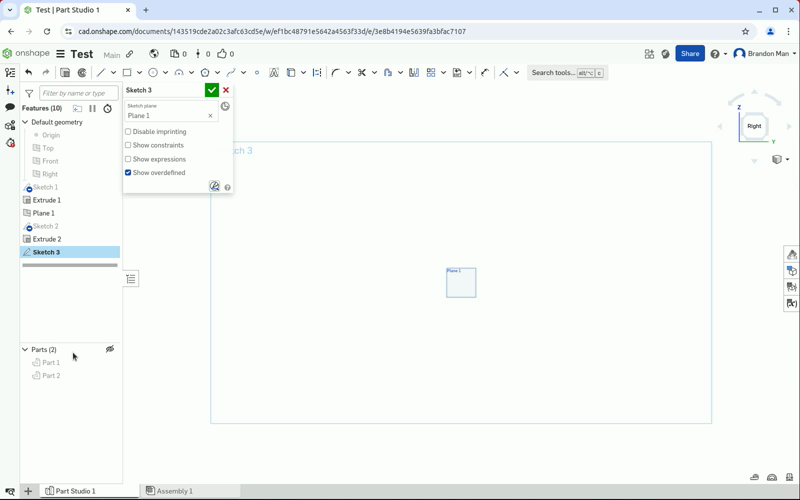
key_down(shift)
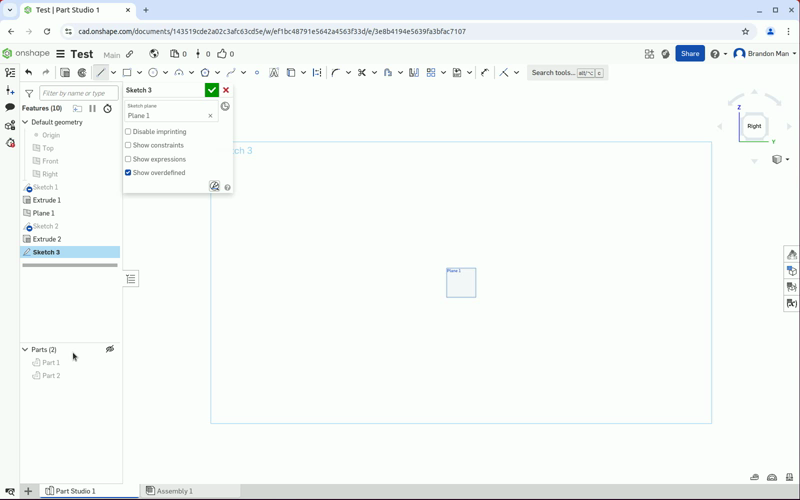
mouse_move(407, 260)
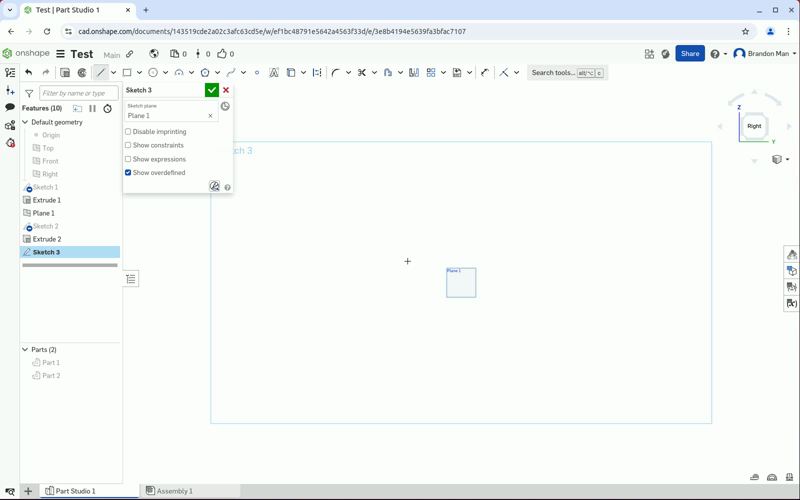
click(407, 260)
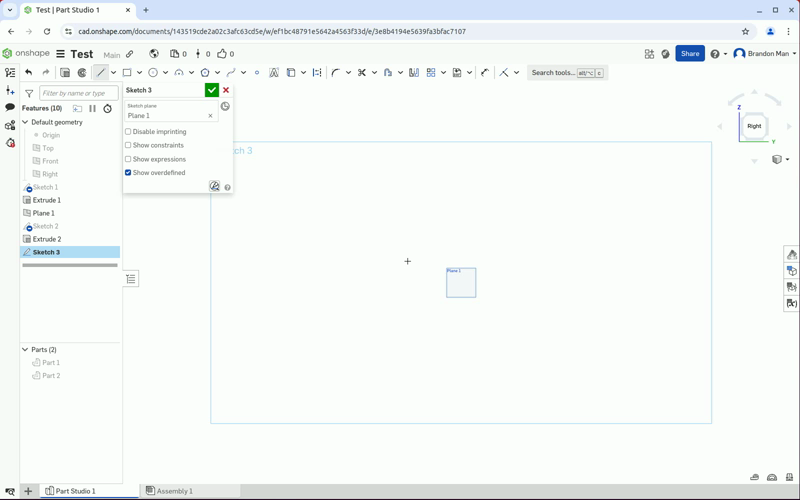
key_up(shift)
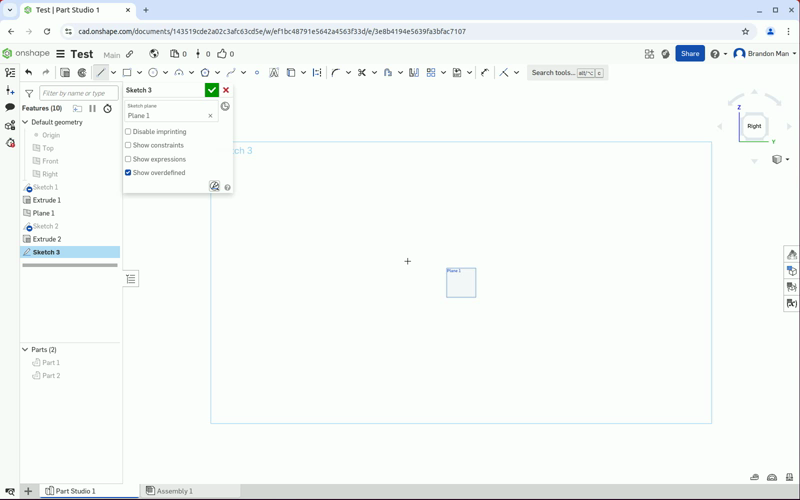
key_down(shift)
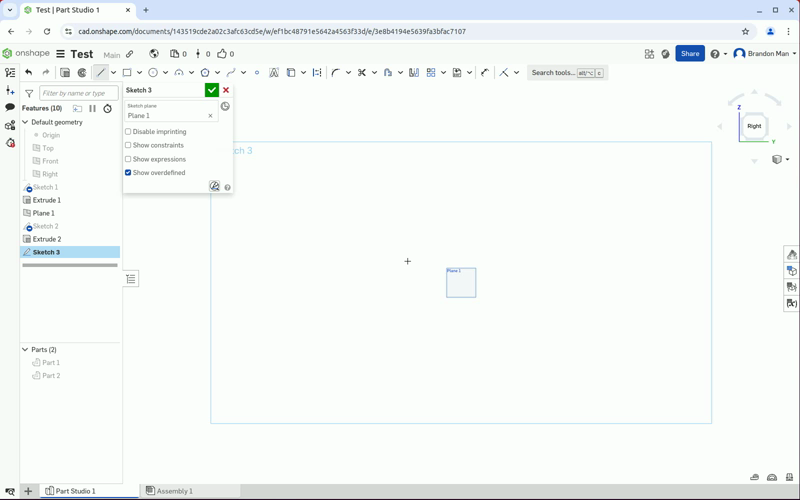
mouse_move(513, 260)
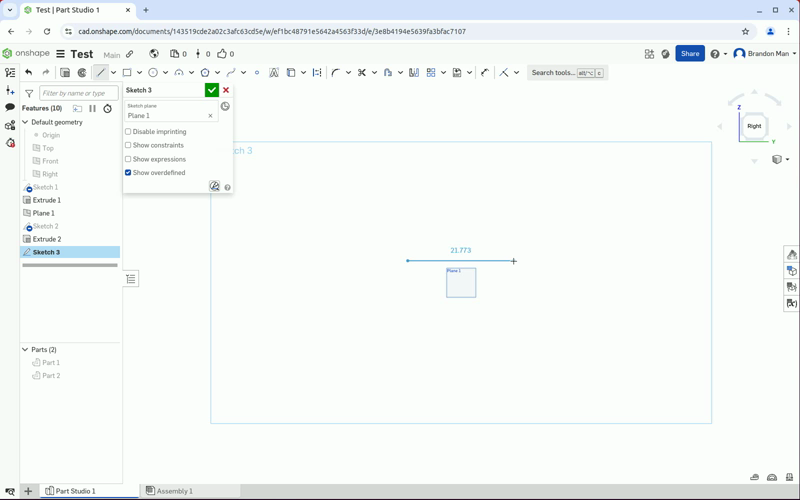
click(513, 260)
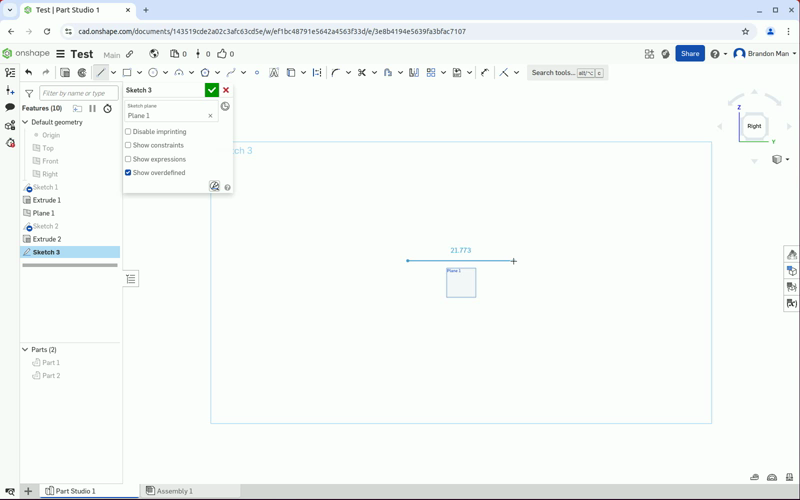
key_up(shift)
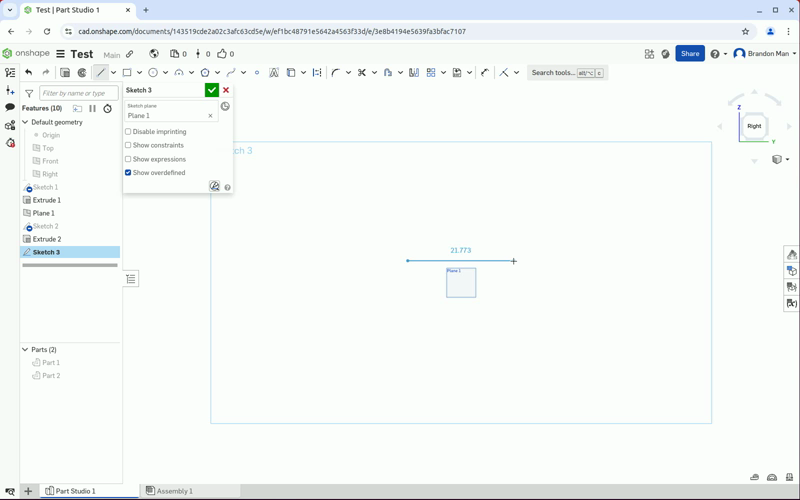
key_down(shift)
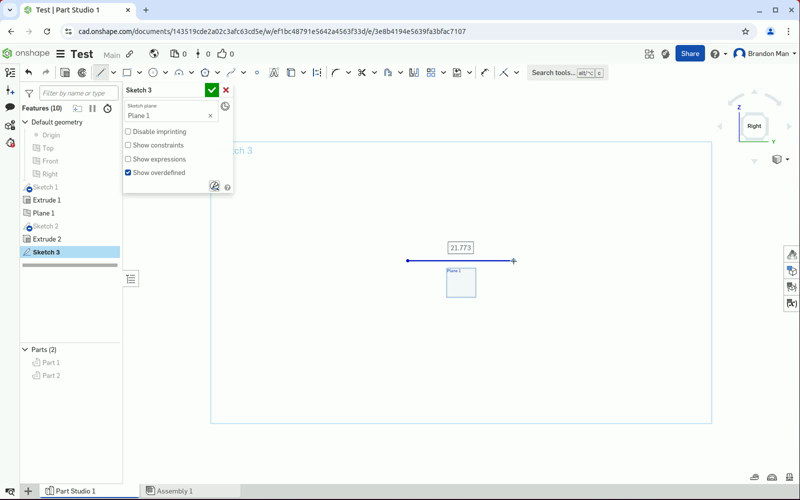
mouse_move(543, 260)
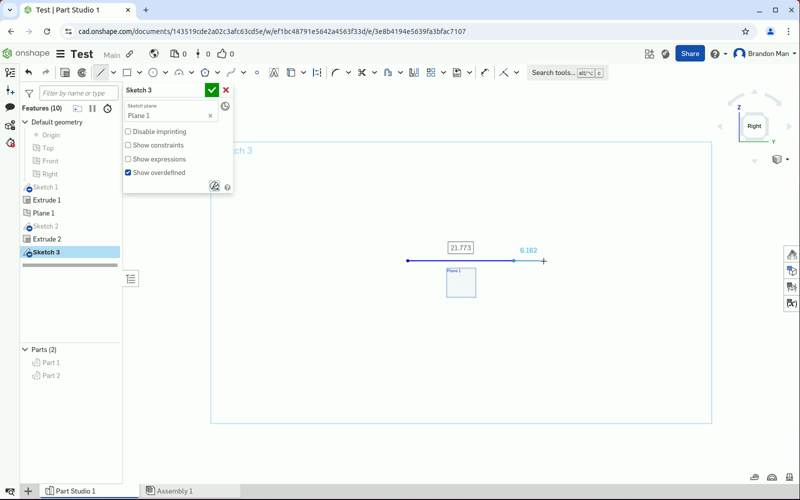
mouse_move(513, 257)
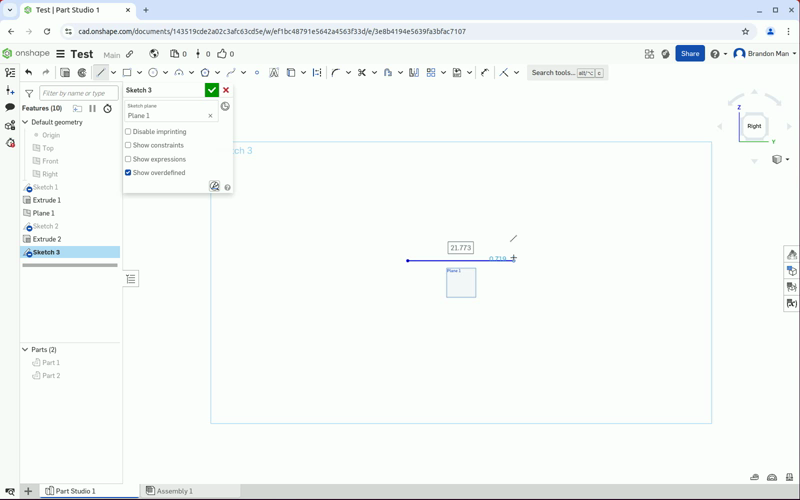
scroll(6)
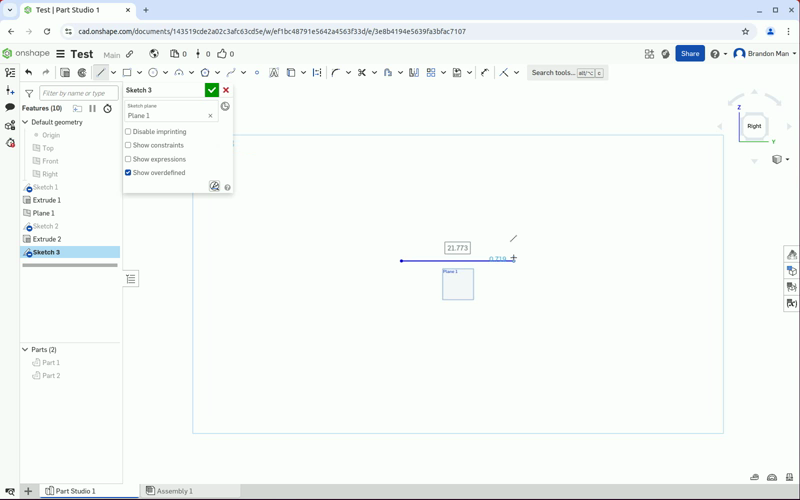
scroll(6)
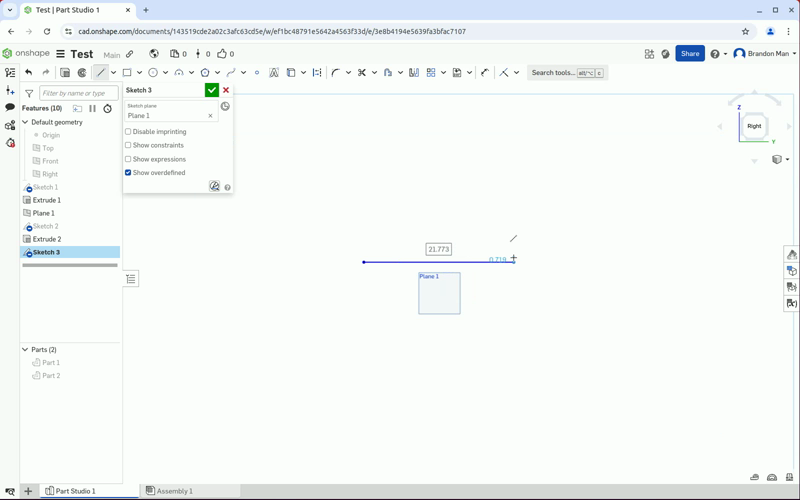
scroll(6)
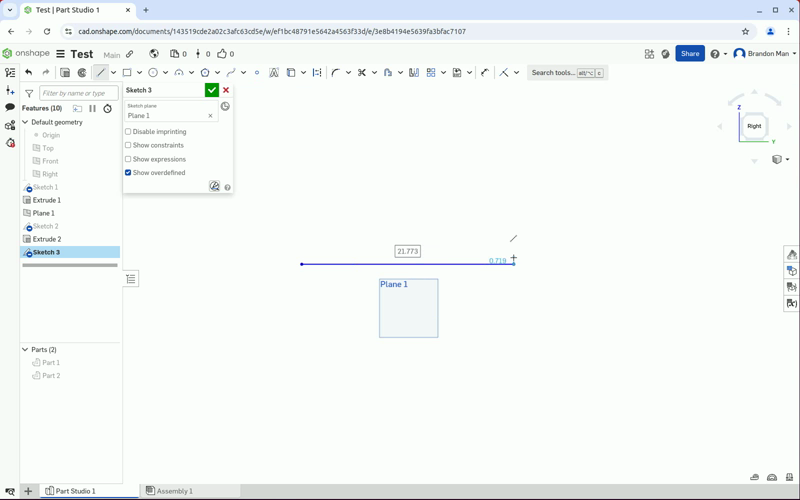
scroll(6)
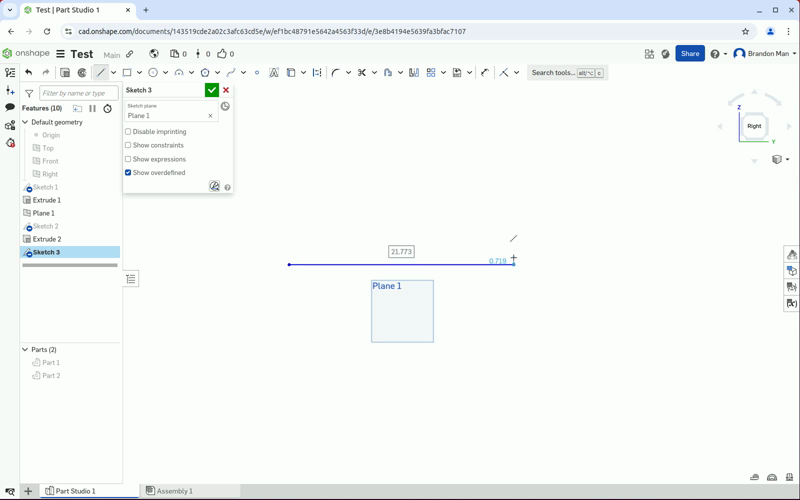
scroll(6)
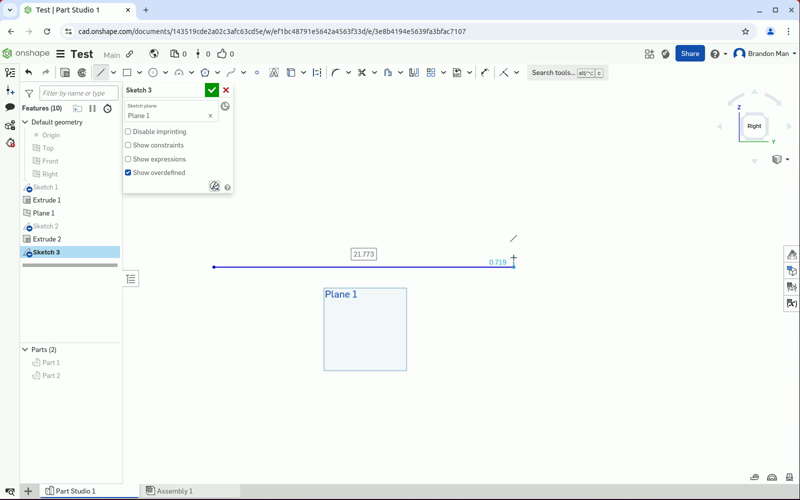
scroll(6)
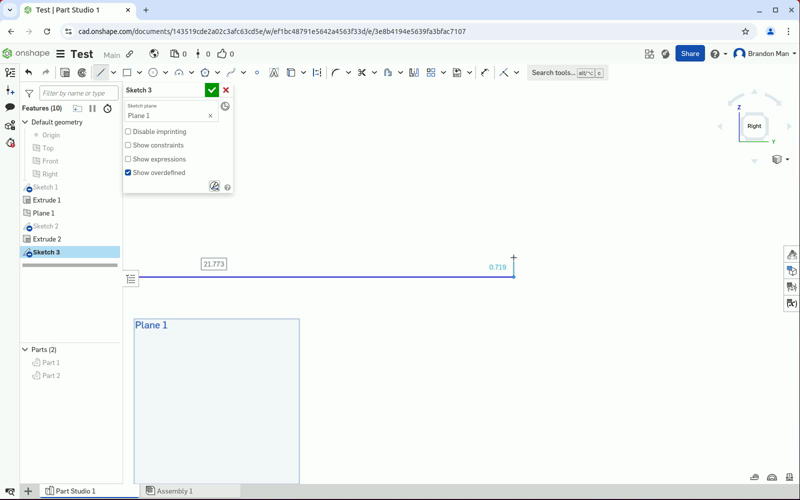
scroll(6)
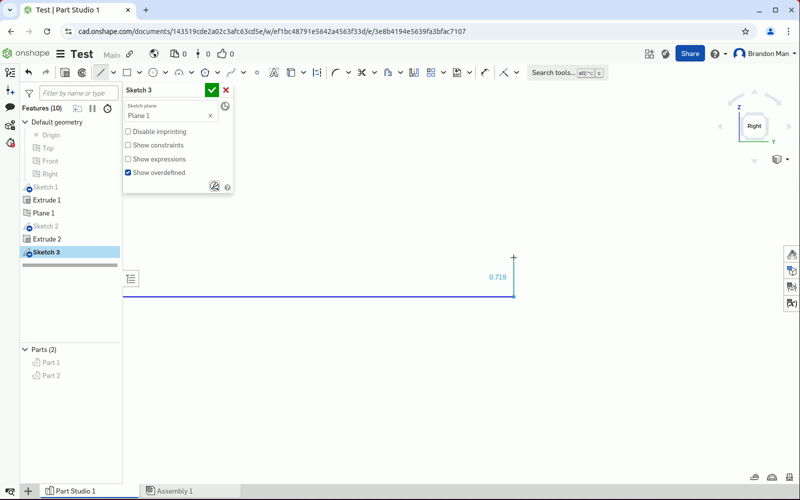
click(513, 257)
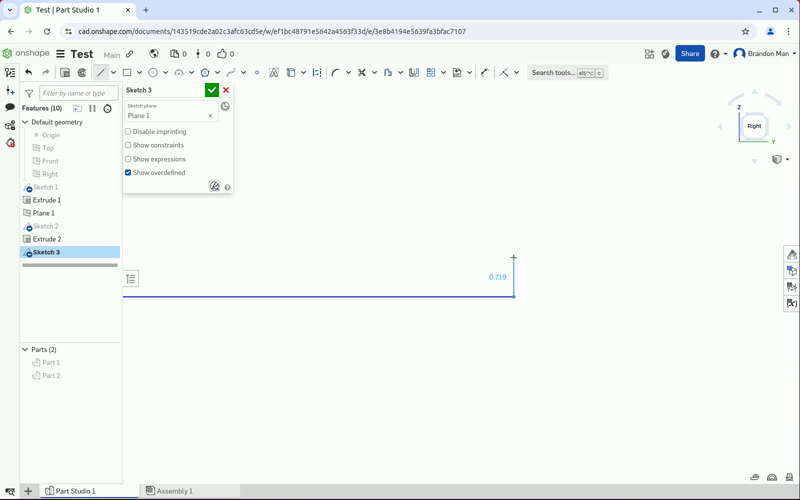
scroll(-6)
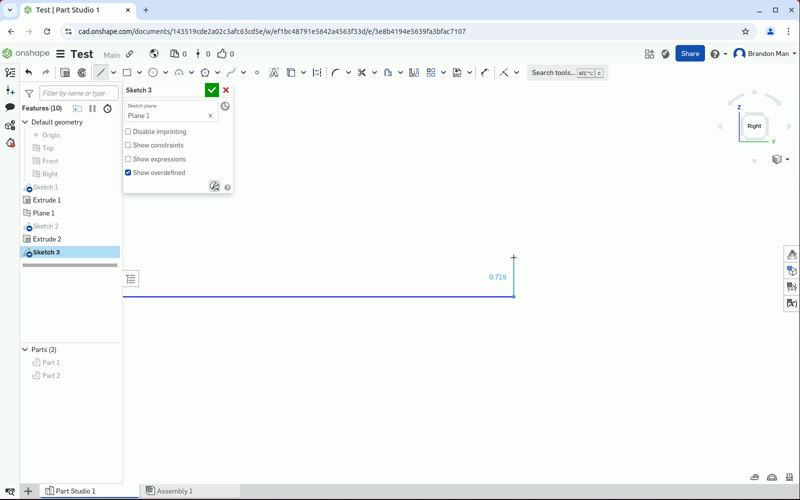
scroll(-6)
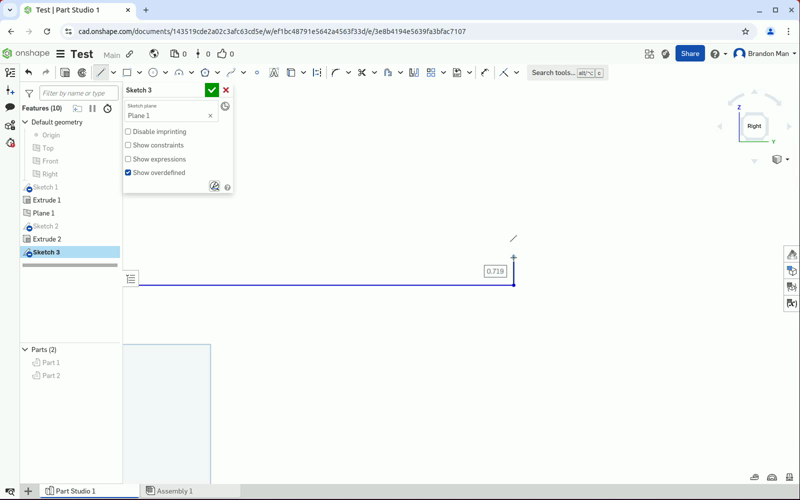
scroll(-6)
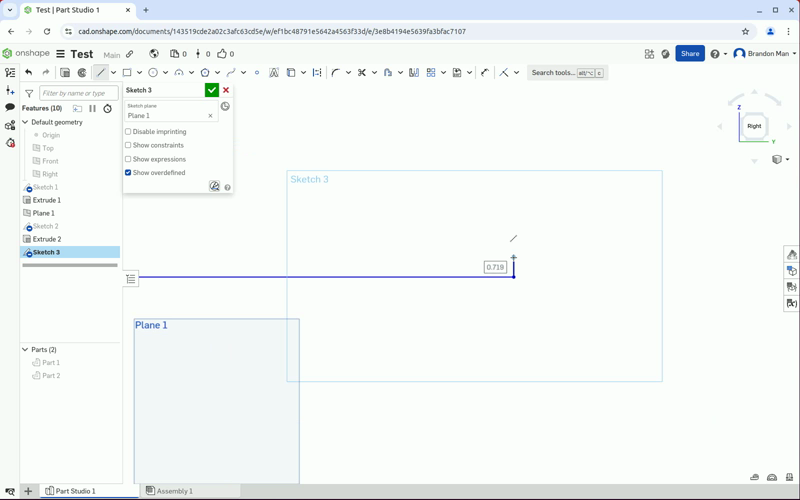
scroll(-6)
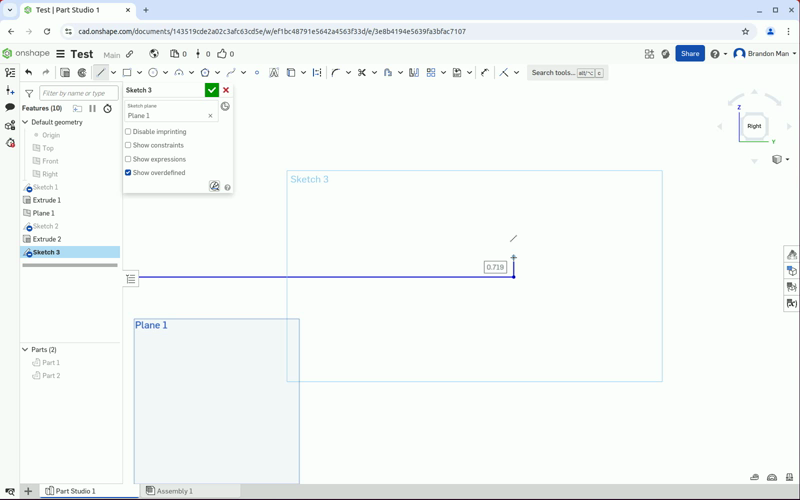
scroll(-6)
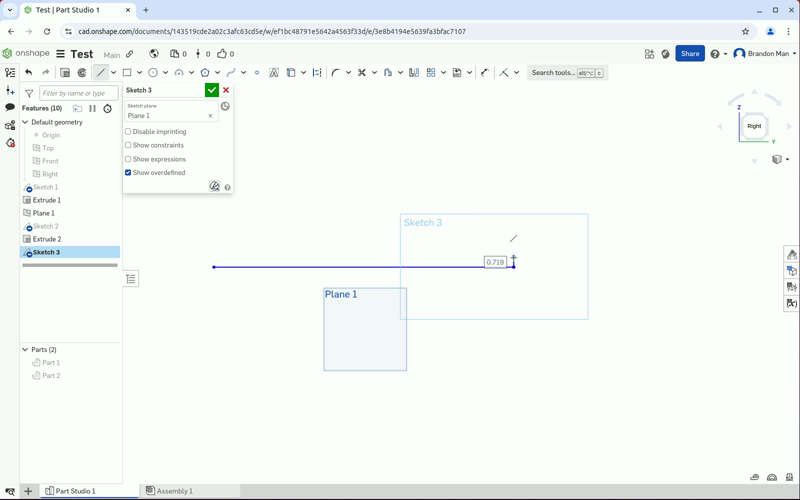
scroll(-6)
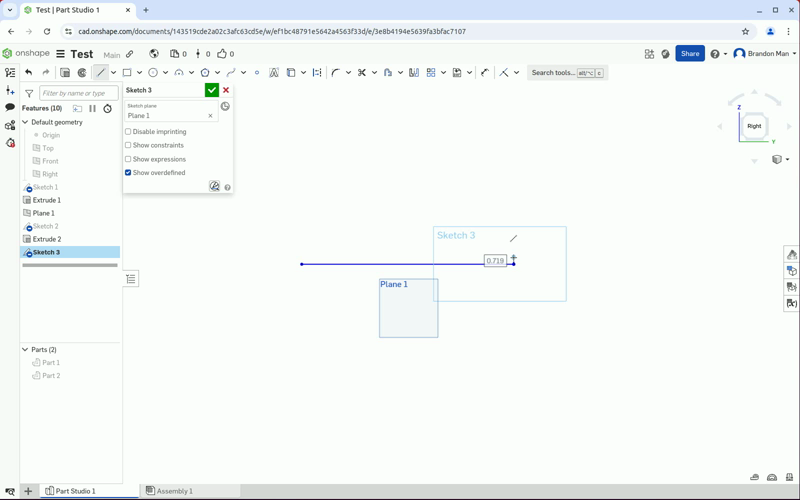
scroll(-6)
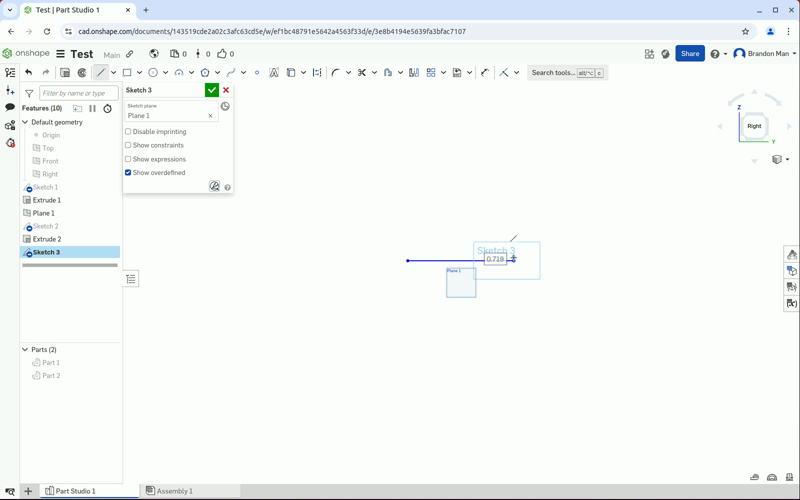
key_up(shift)
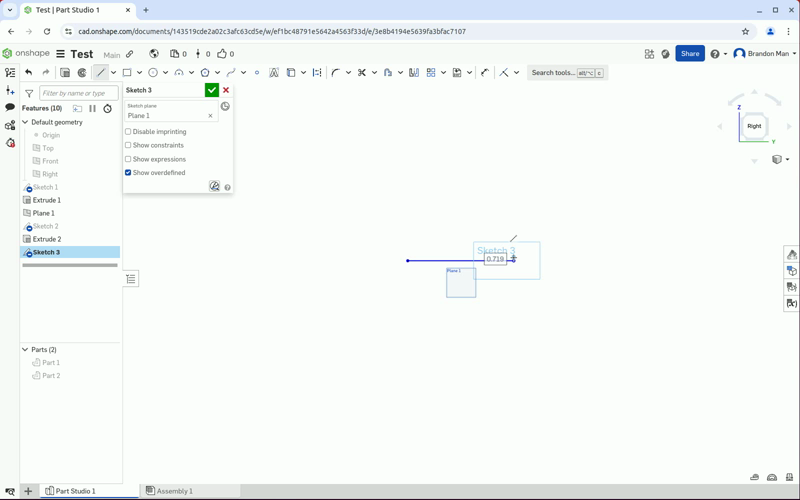
key_down(shift)
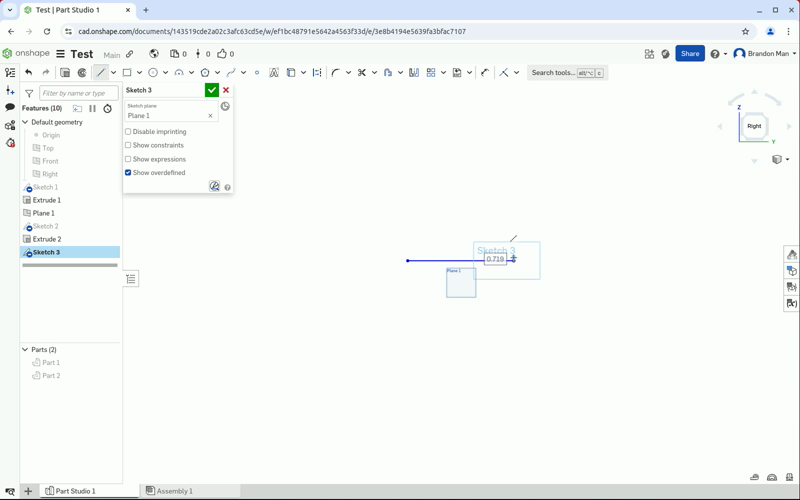
mouse_move(407, 257)
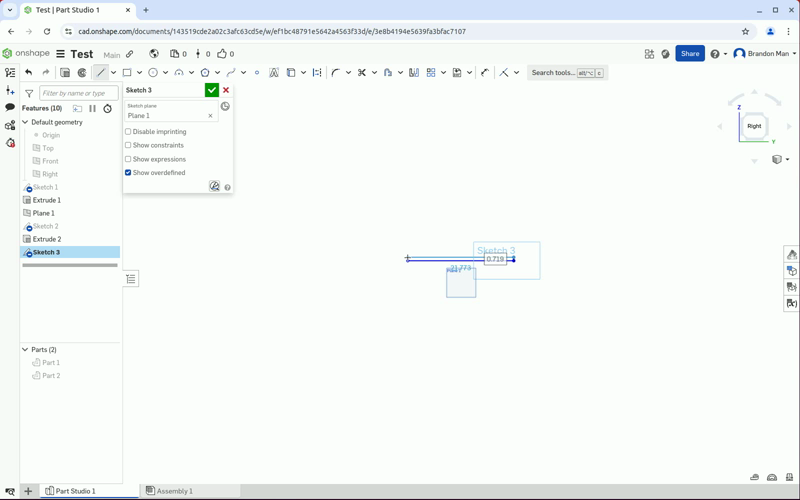
scroll(6)
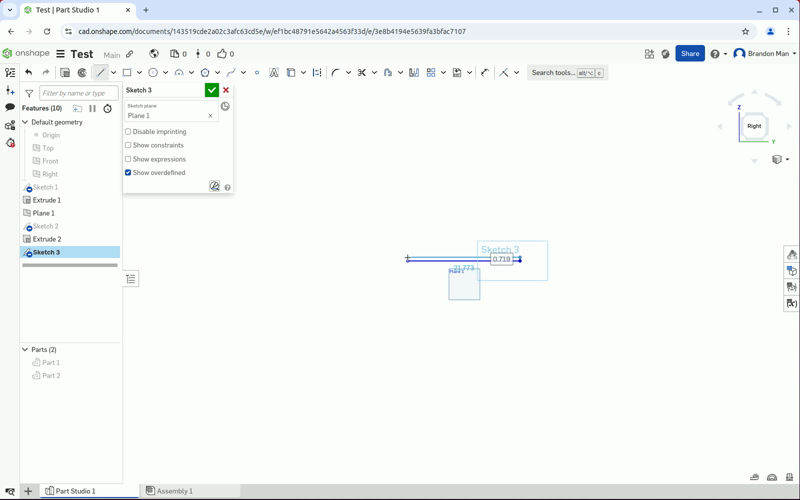
scroll(6)
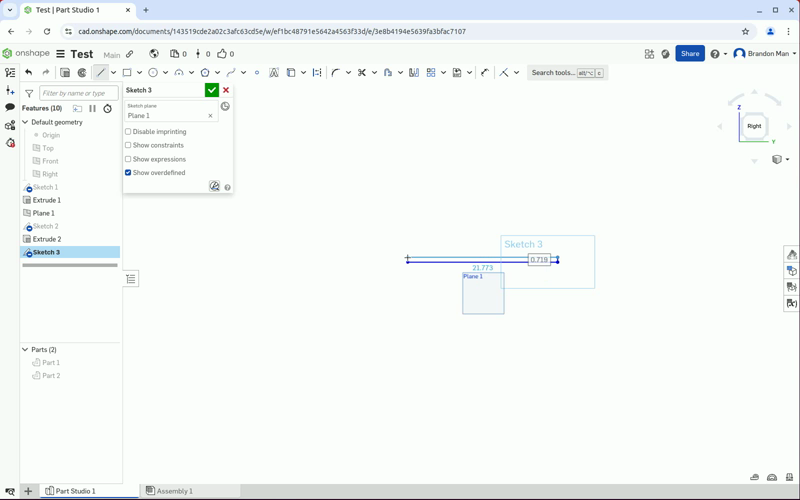
scroll(6)
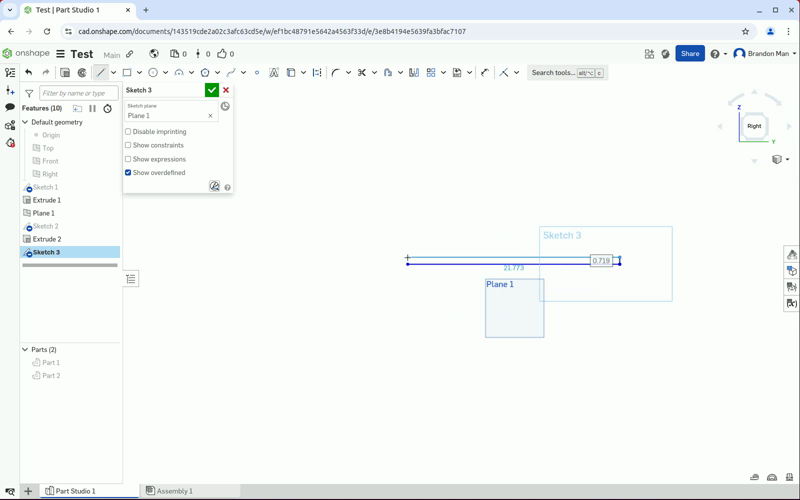
scroll(6)
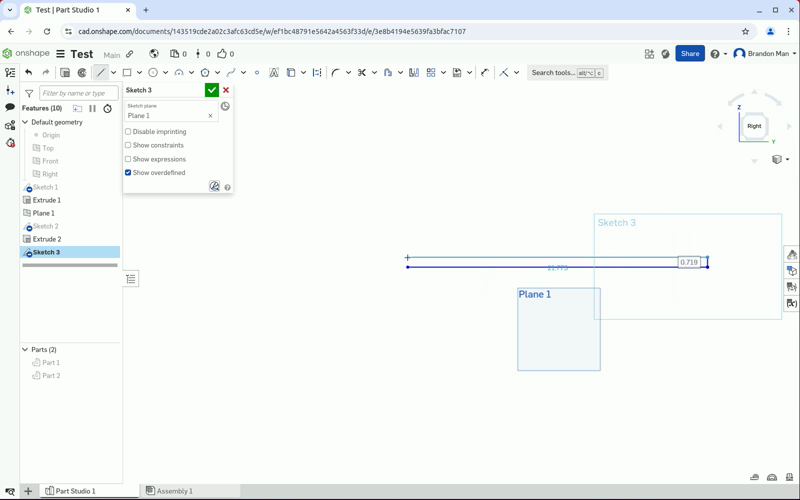
scroll(6)
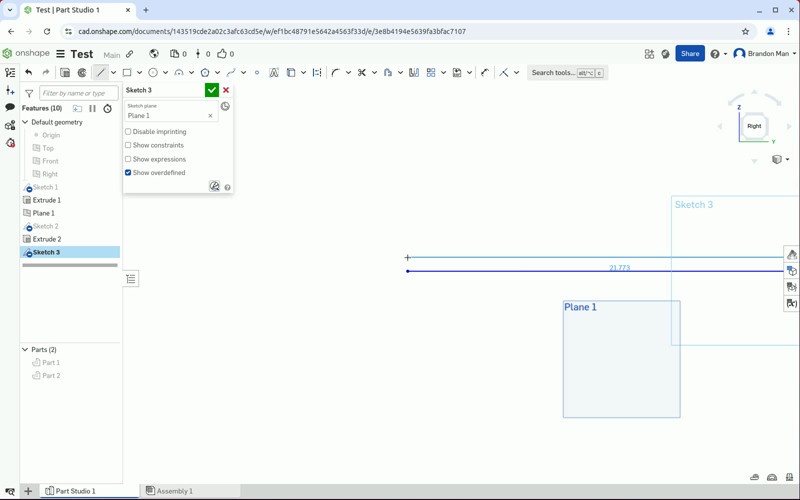
scroll(6)
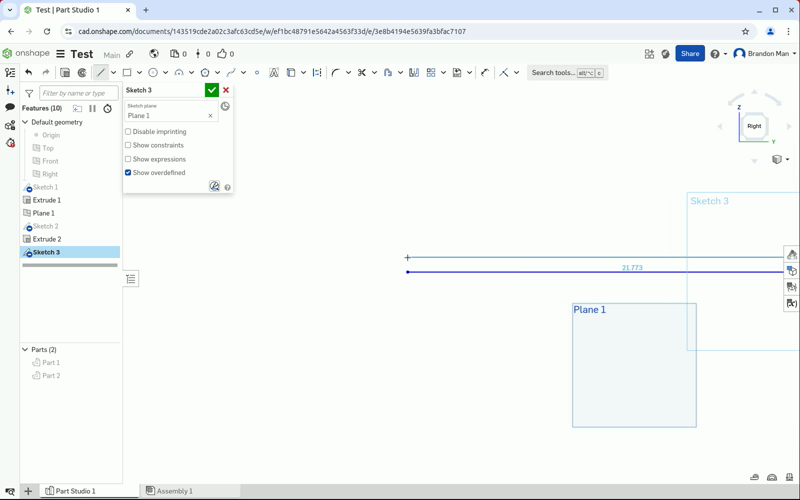
scroll(6)
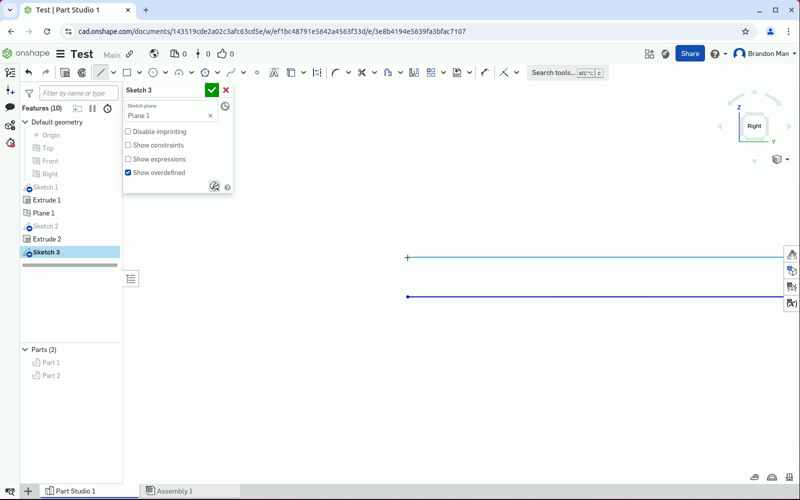
click(407, 257)
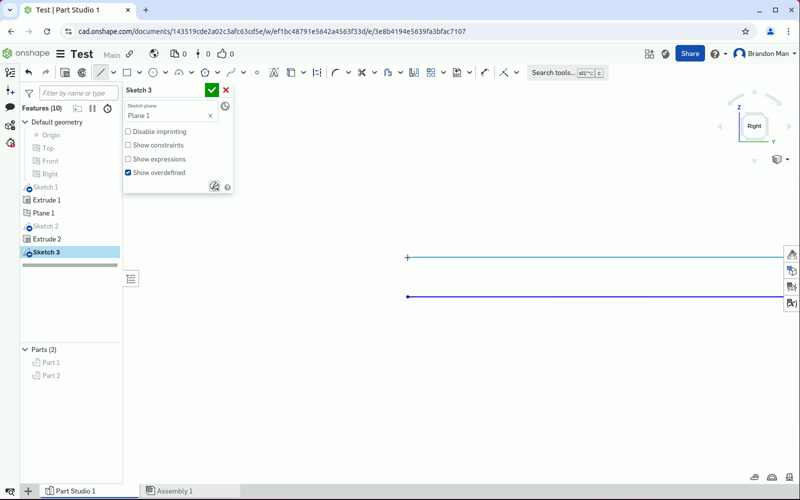
scroll(-6)
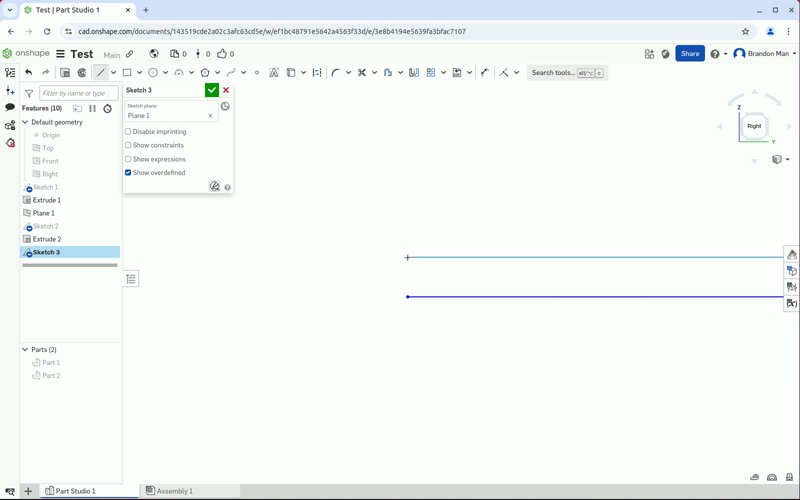
scroll(-6)
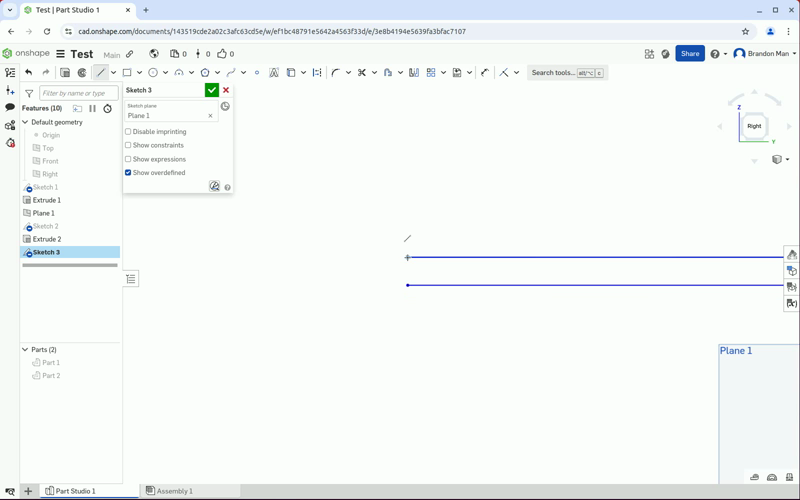
scroll(-6)
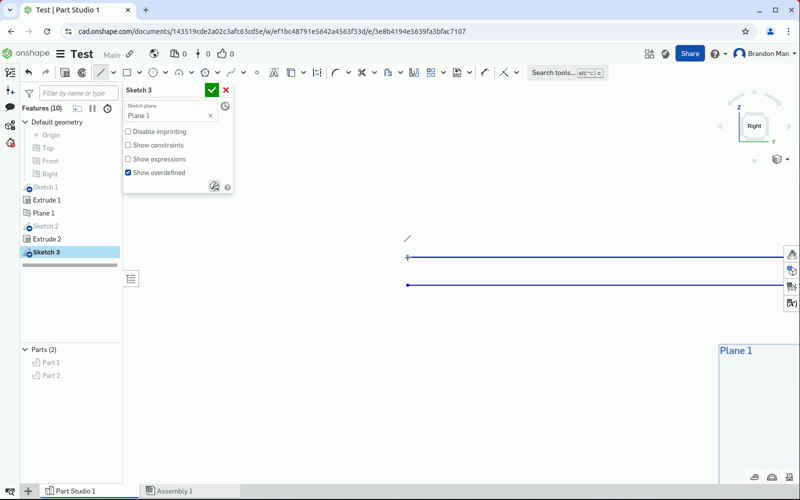
scroll(-6)
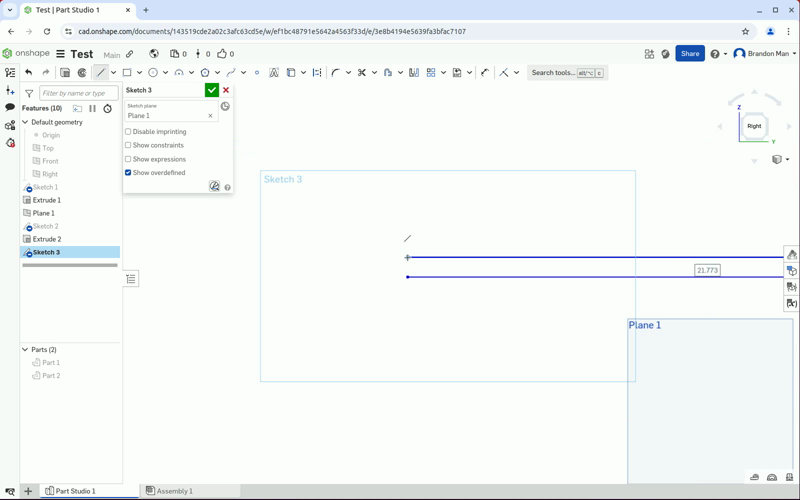
scroll(-6)
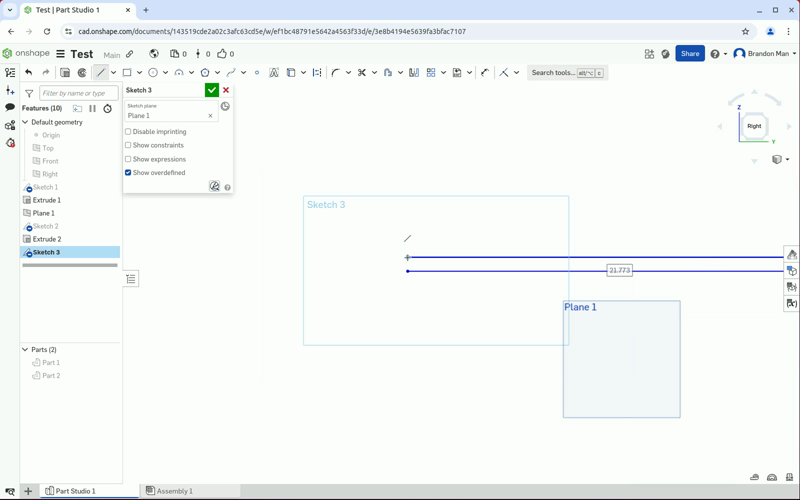
scroll(-6)
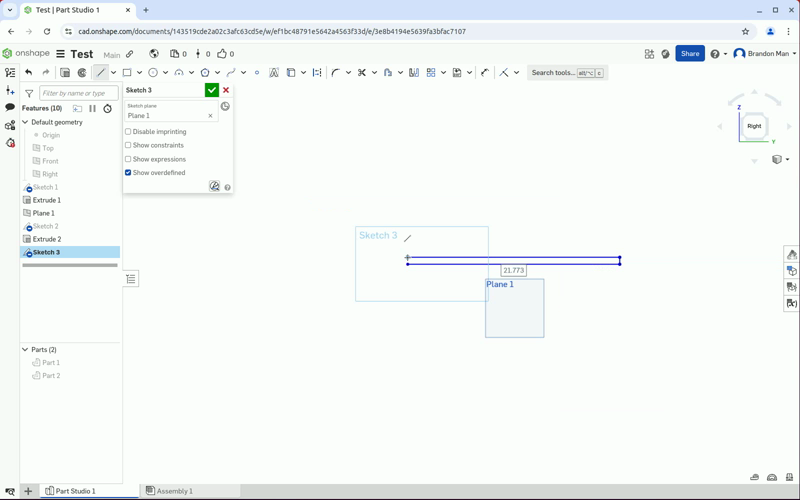
scroll(-6)
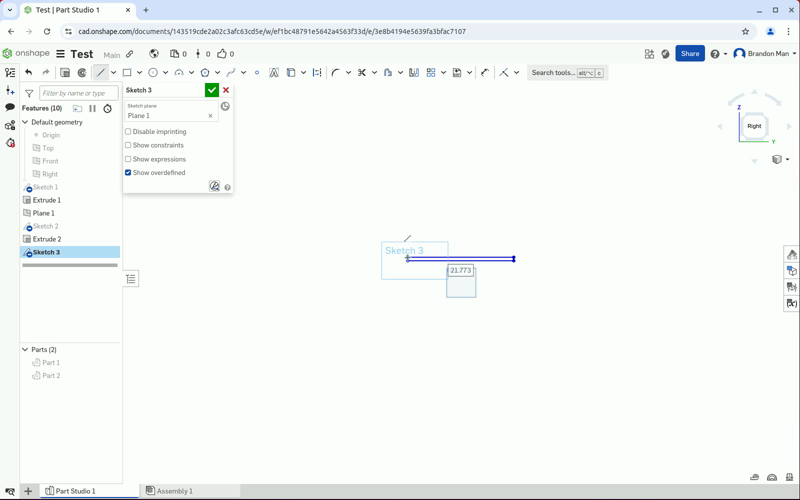
key_up(shift)
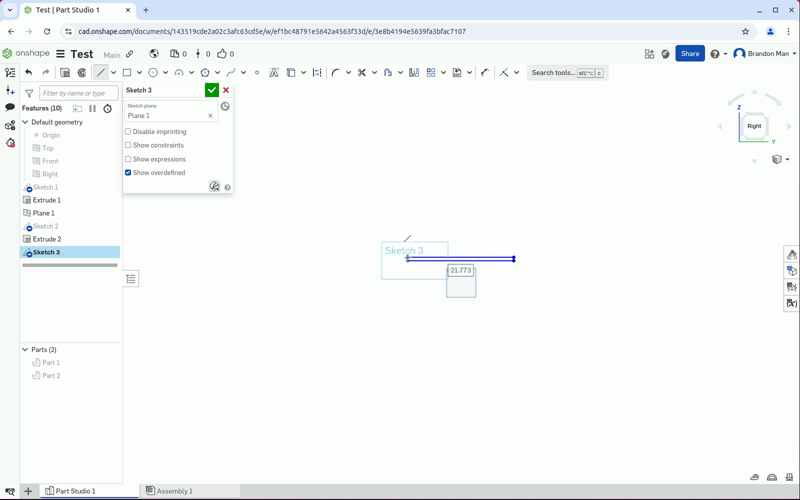
mouse_move(437, 257)
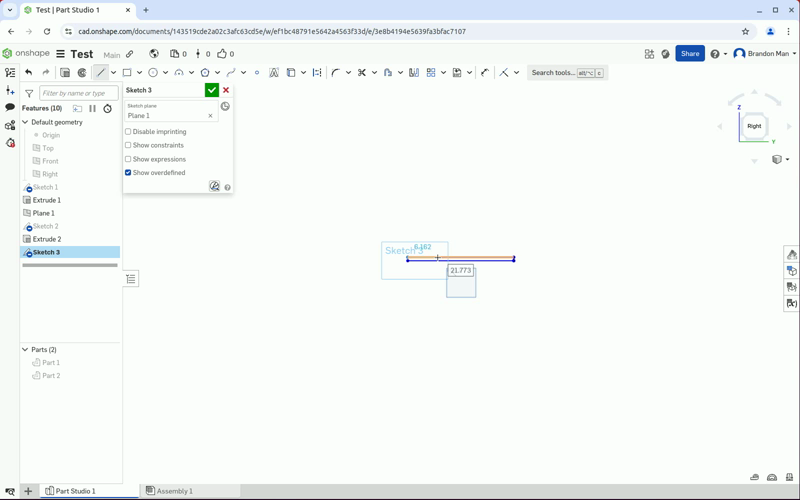
key_down(shift)
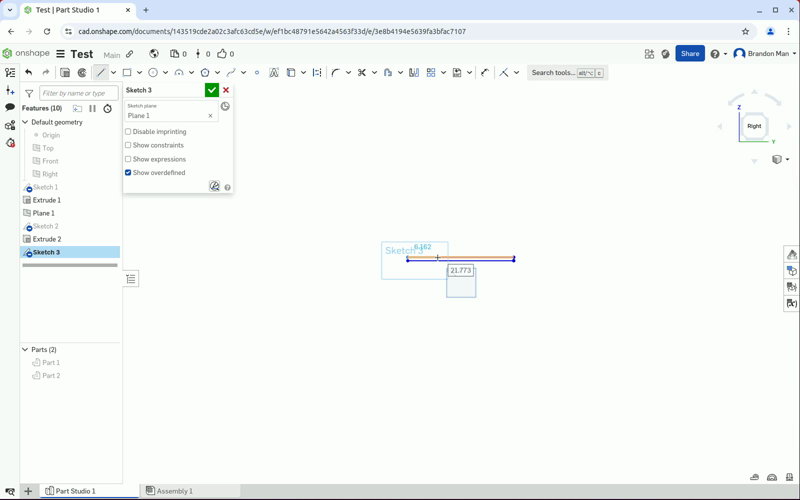
mouse_move(407, 260)
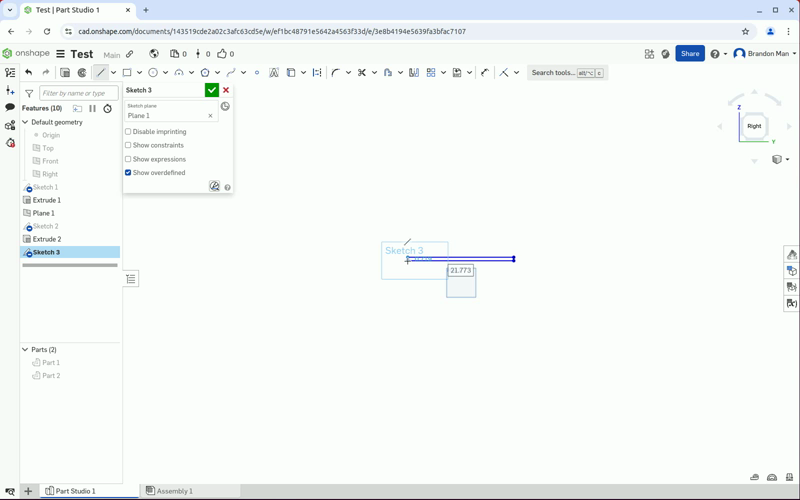
scroll(6)
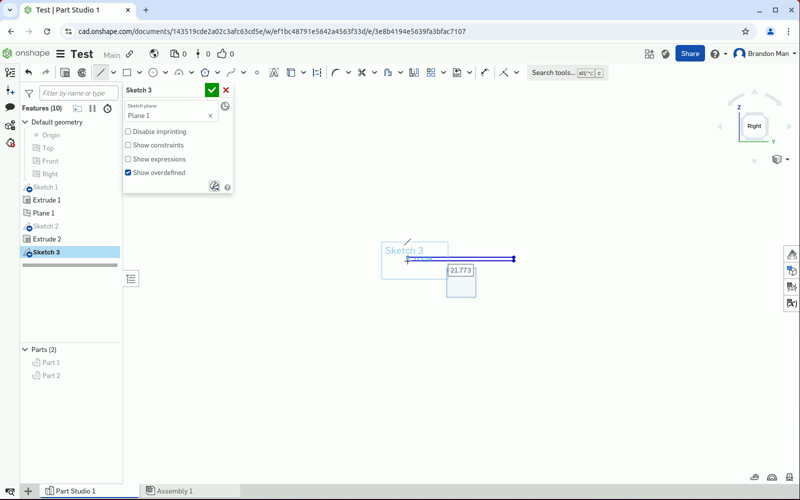
scroll(6)
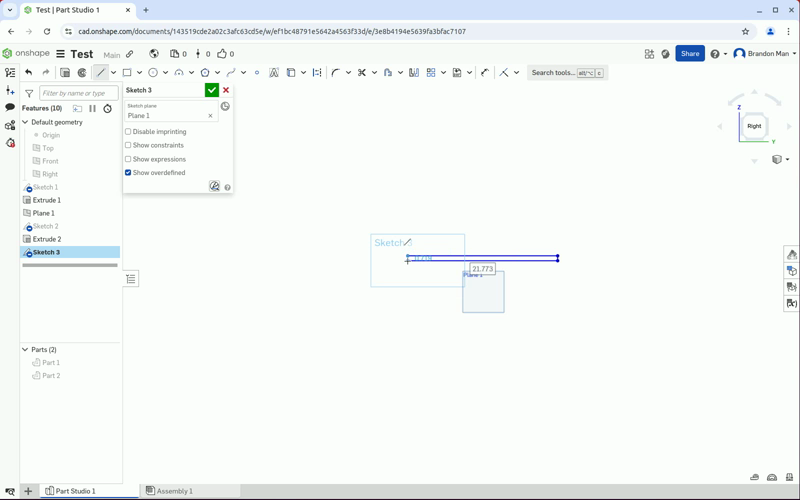
scroll(6)
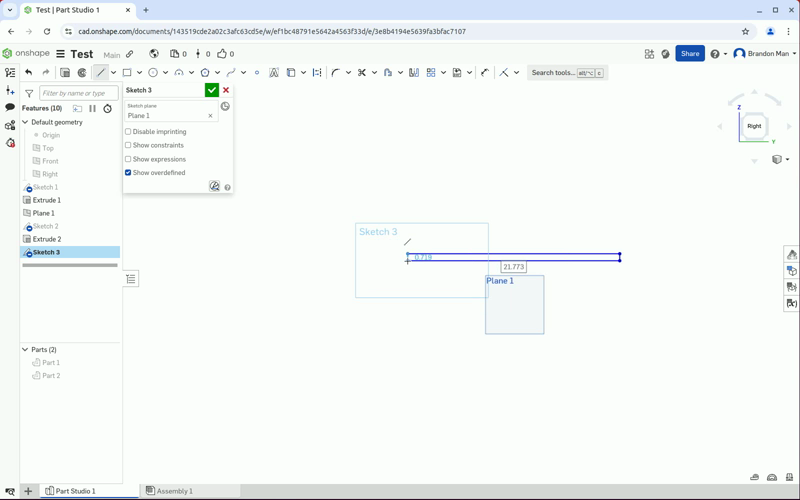
scroll(6)
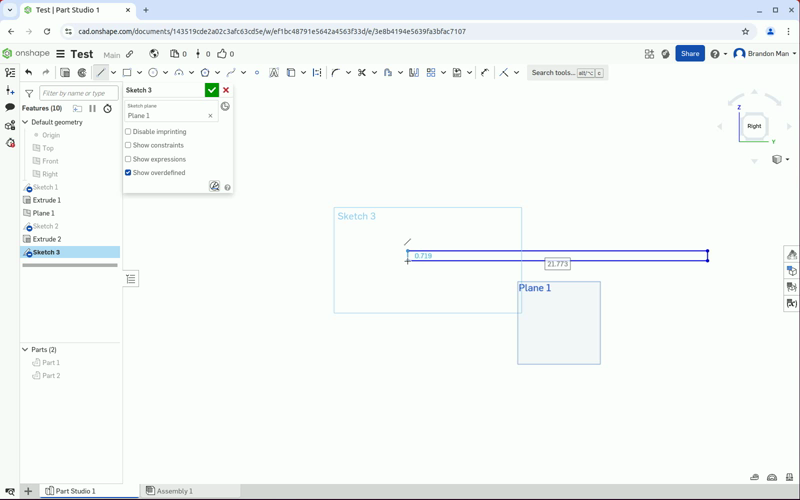
scroll(6)
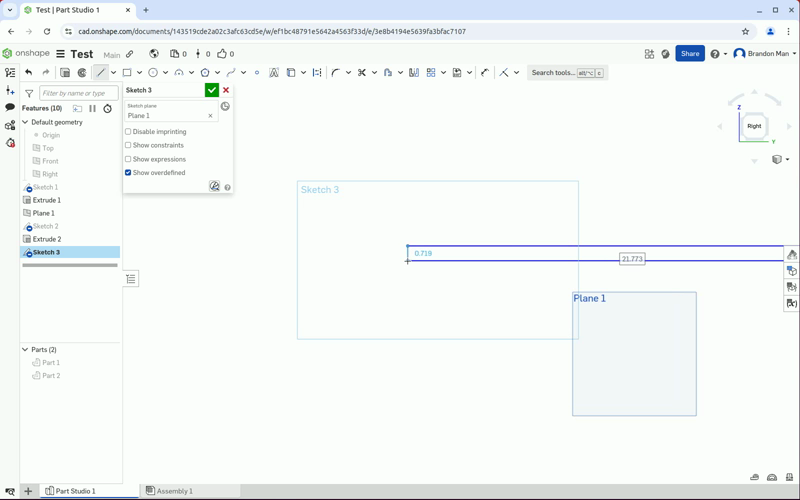
scroll(6)
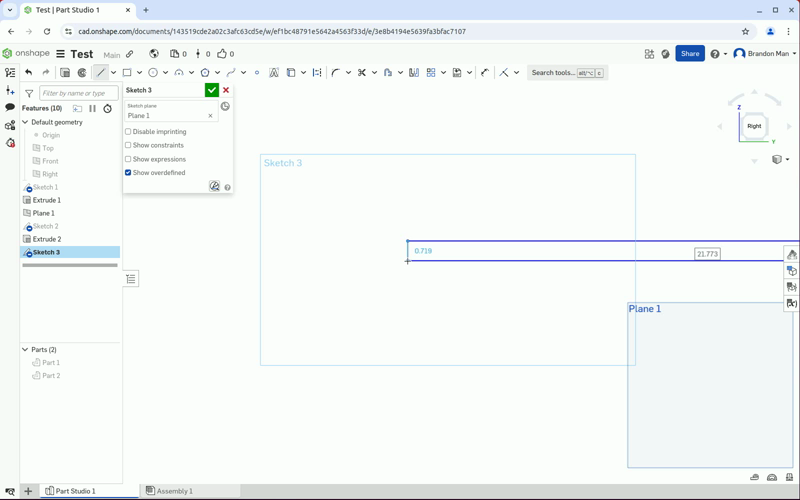
scroll(6)
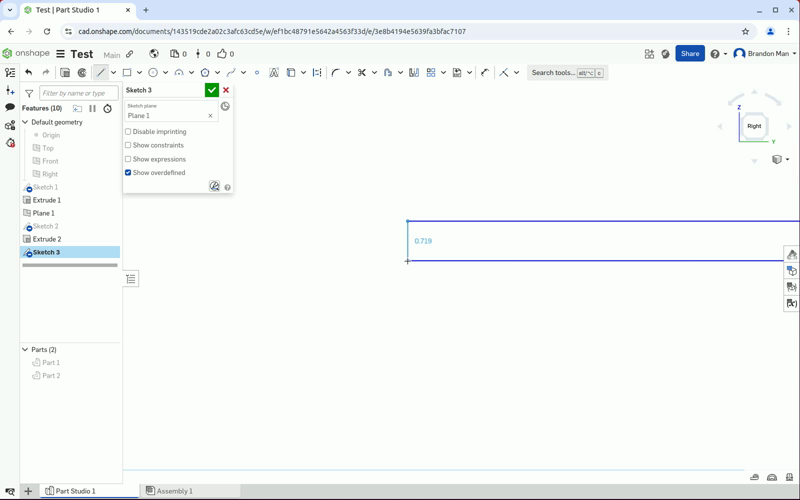
key_up(shift)
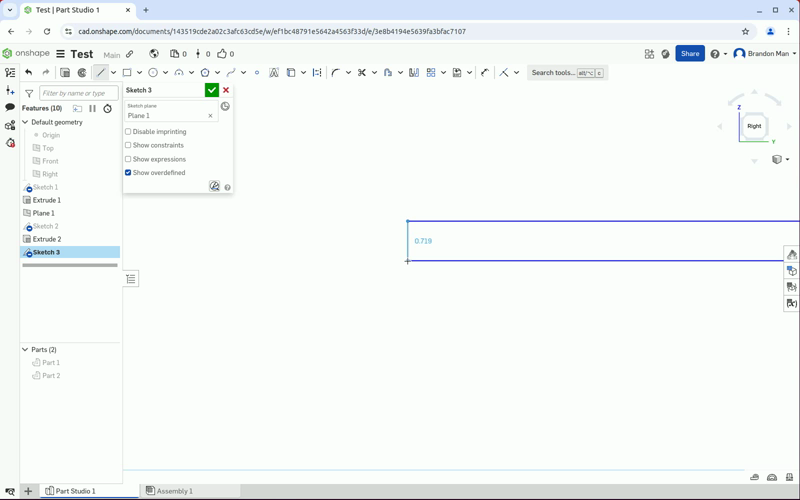
click(407, 260)
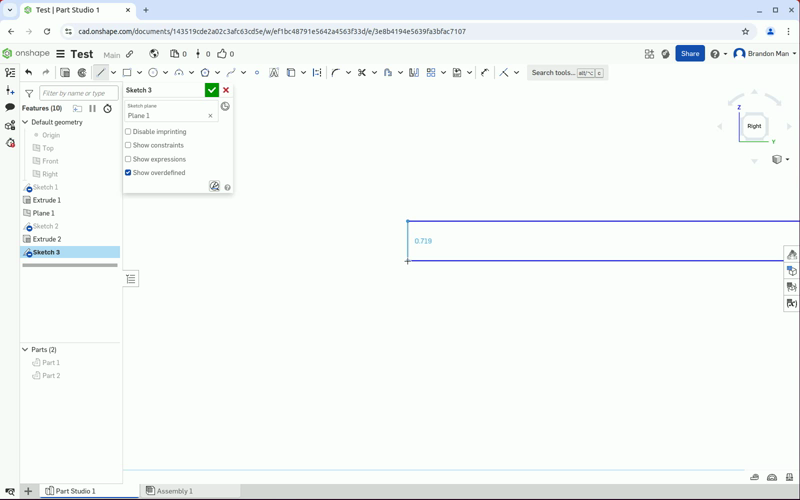
scroll(-6)
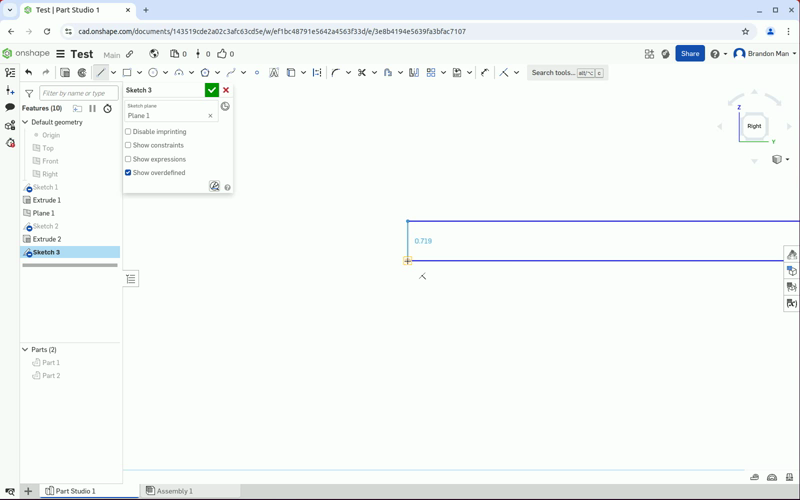
scroll(-6)
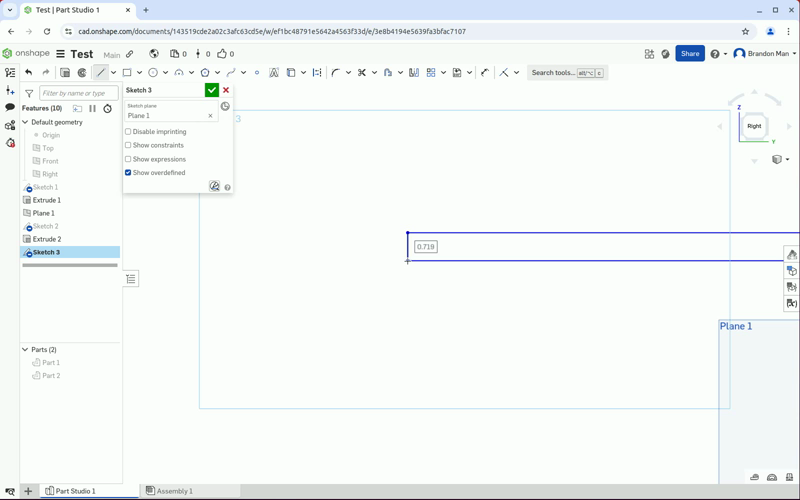
scroll(-6)
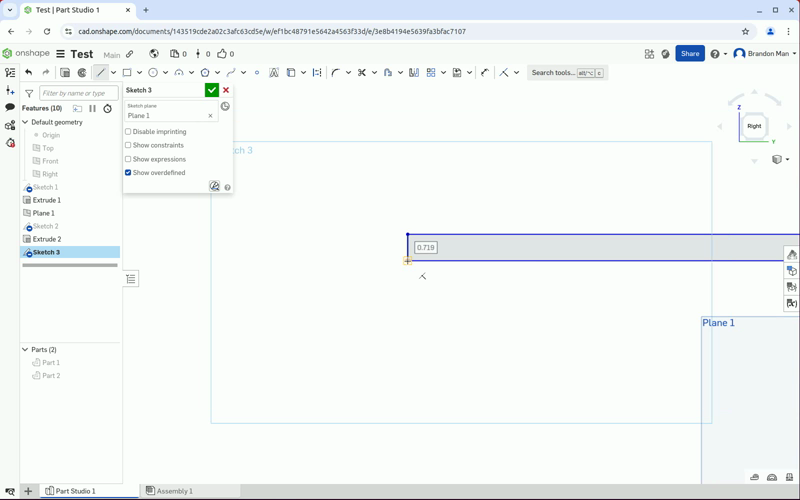
scroll(-6)
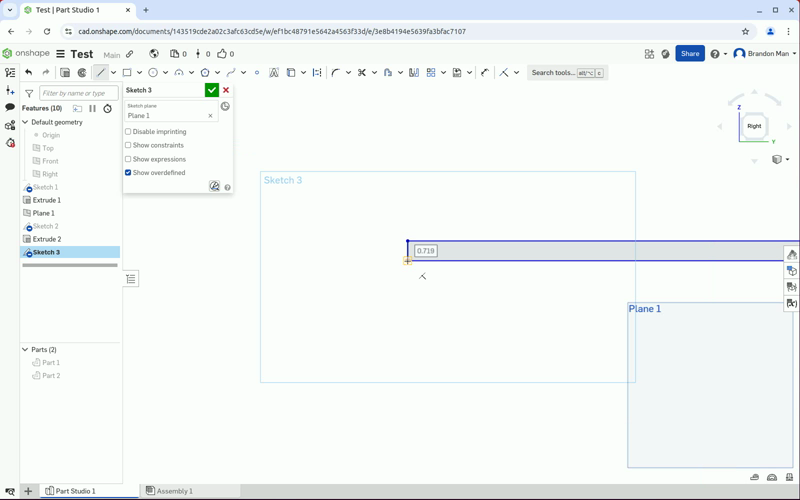
scroll(-6)
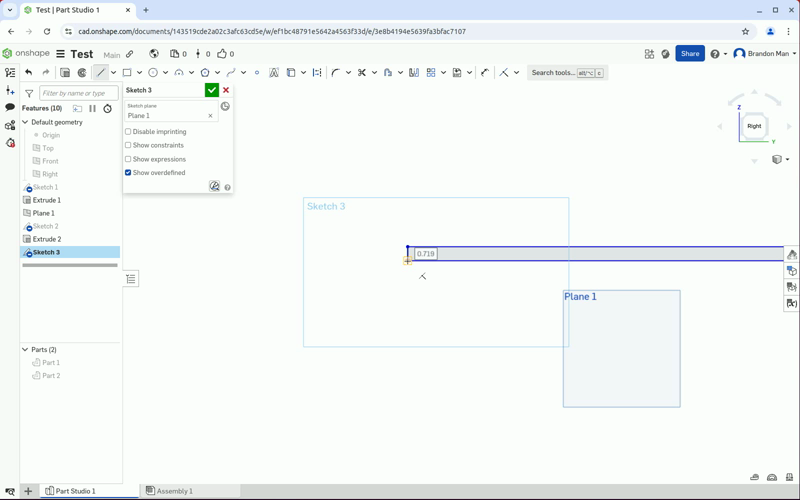
scroll(-6)
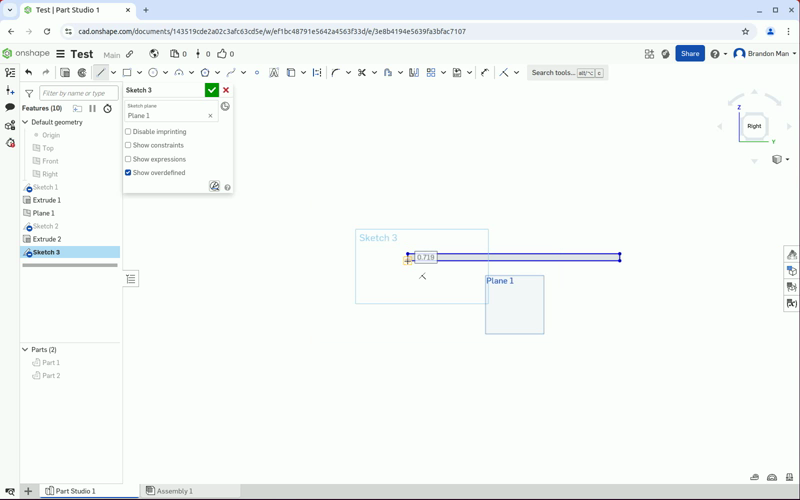
scroll(-6)
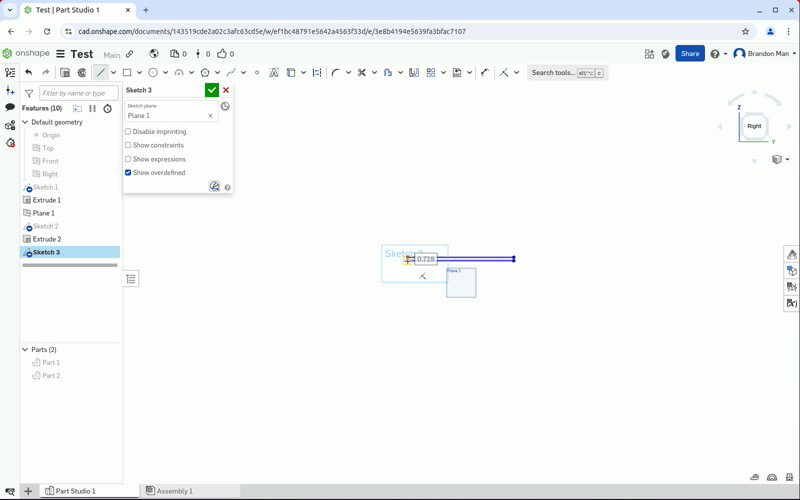
key(esc)
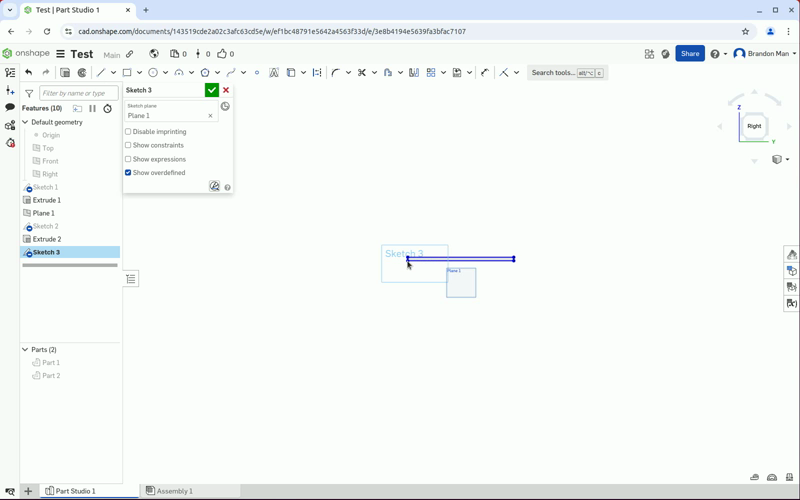
mouse_move(456, 257)
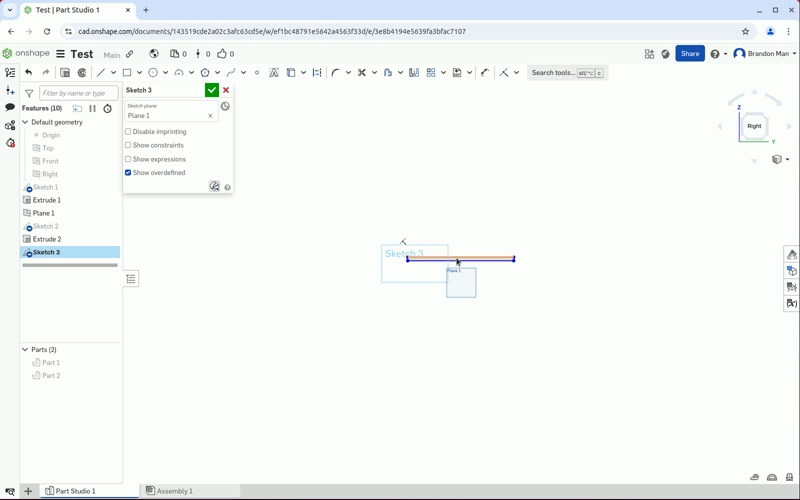
scroll(6)
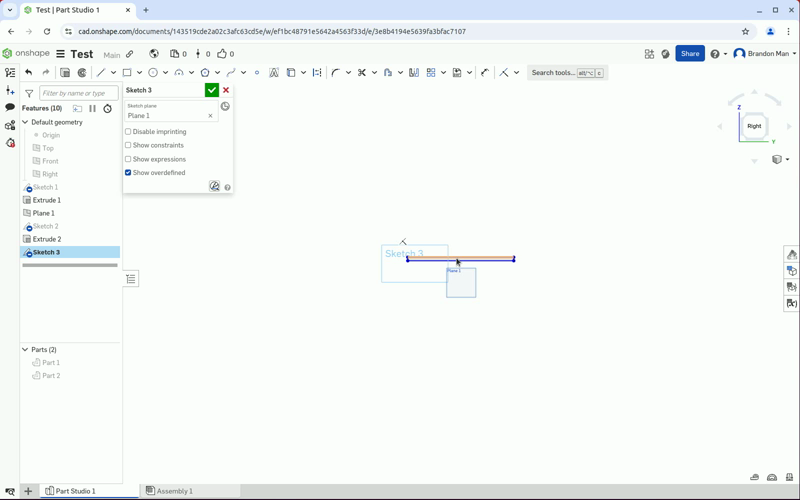
scroll(6)
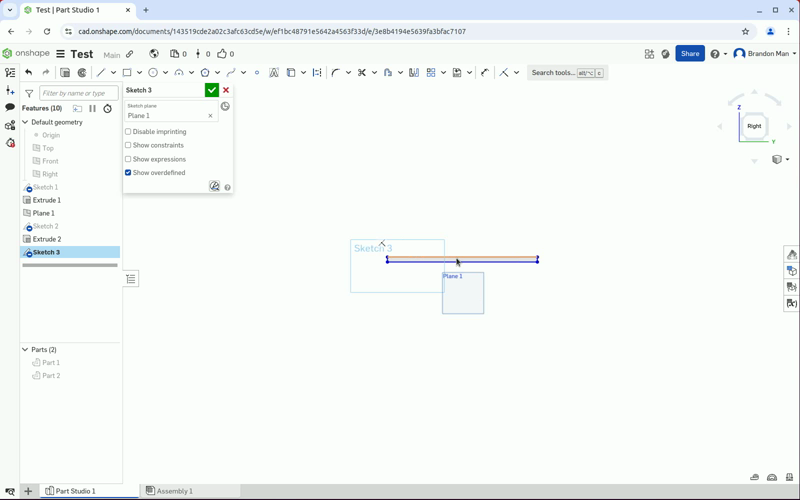
scroll(6)
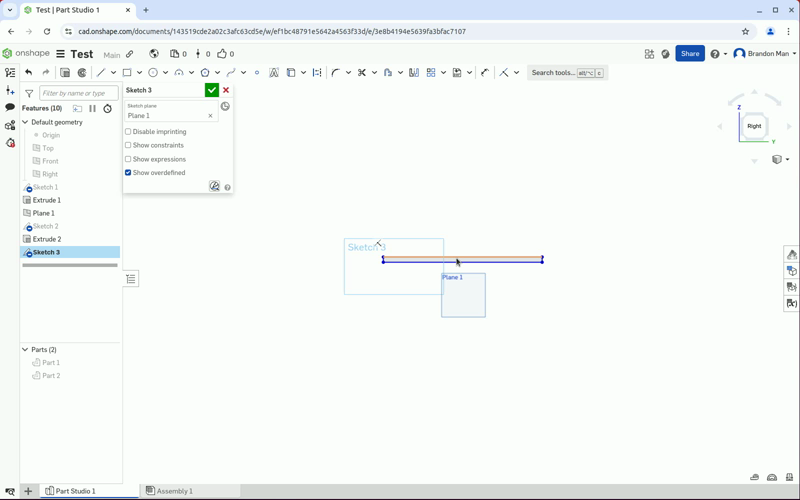
scroll(6)
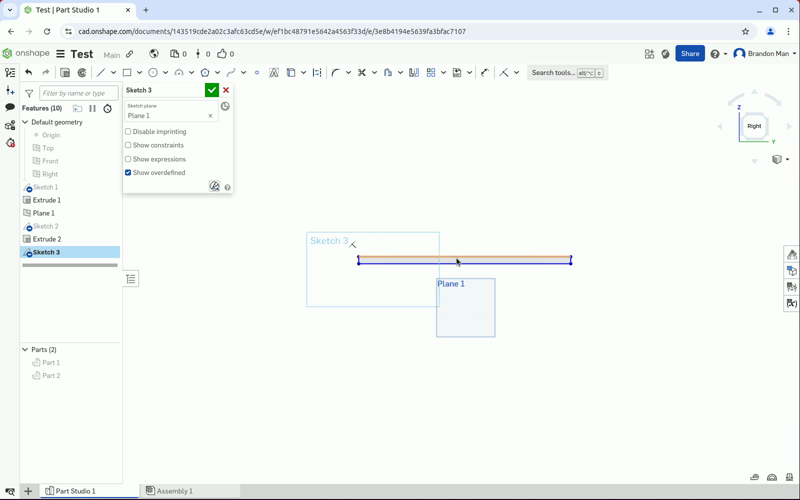
scroll(6)
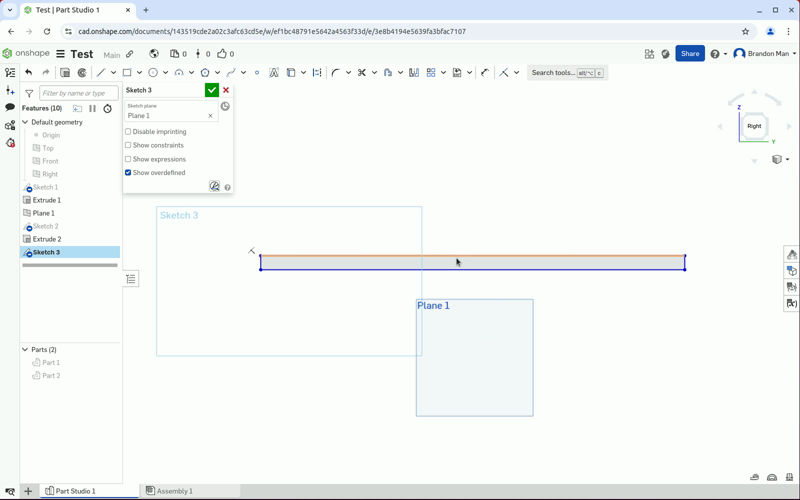
scroll(6)
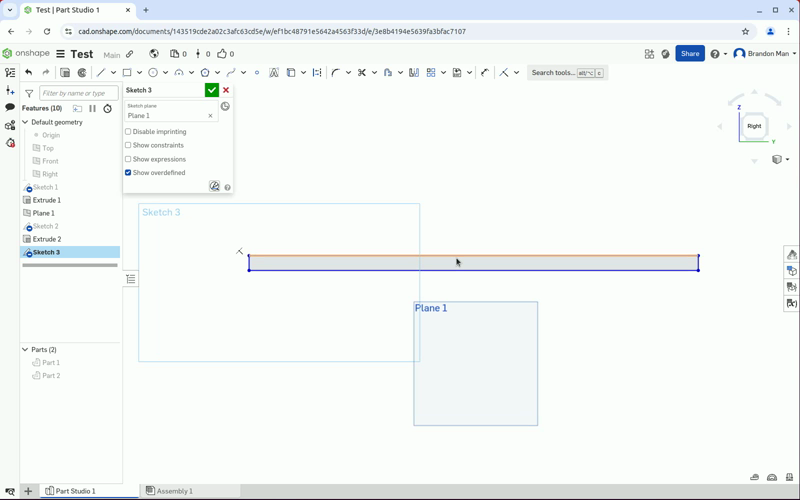
scroll(6)
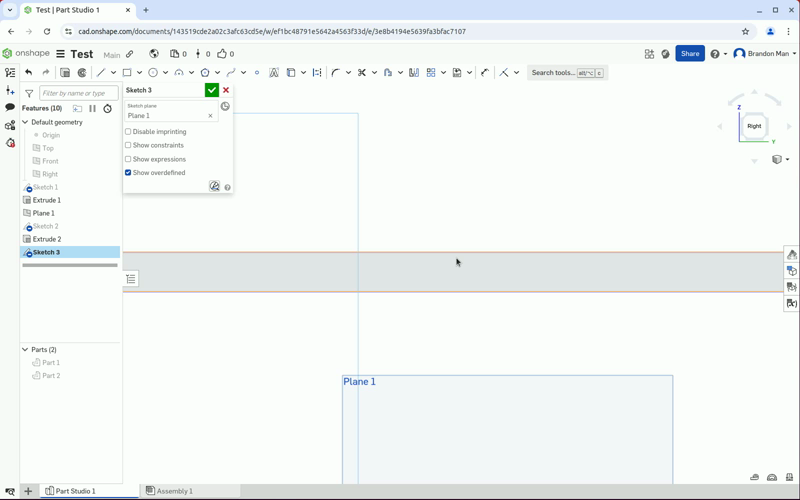
click(456, 257)
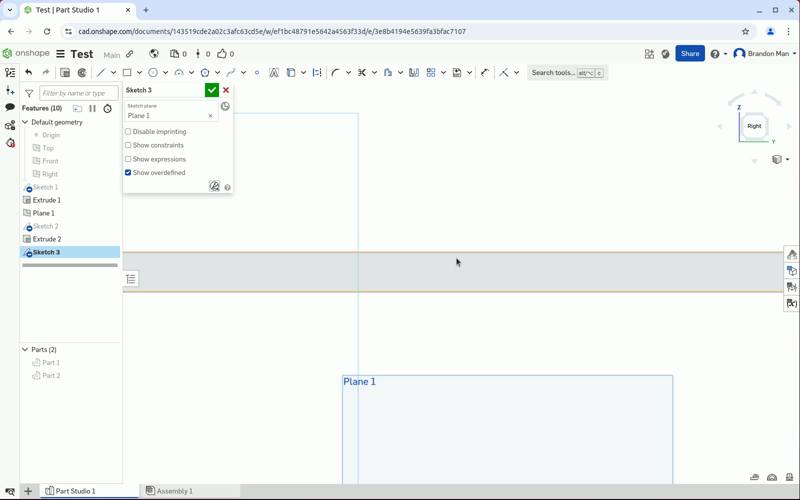
scroll(-6)
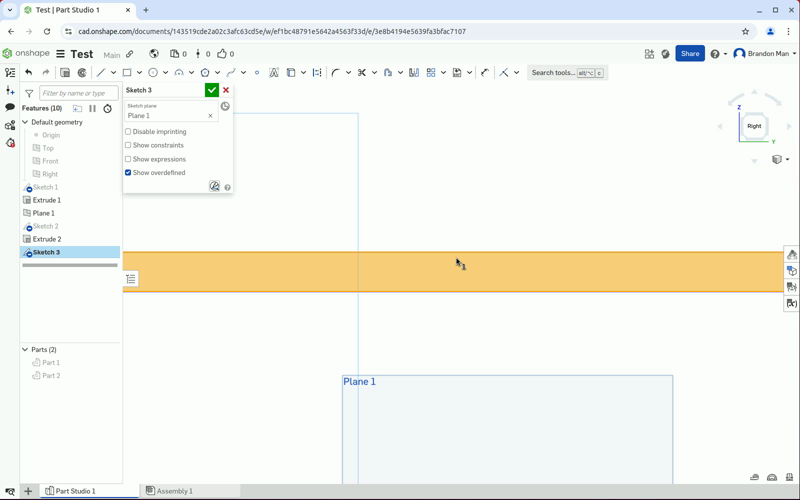
scroll(-6)
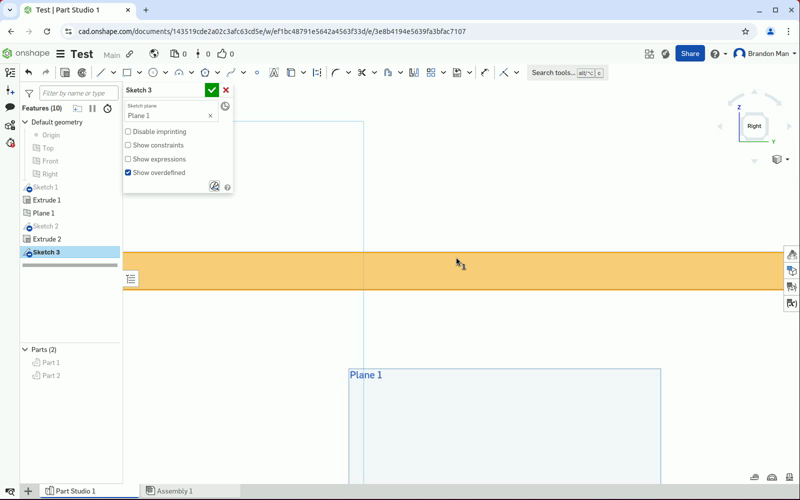
scroll(-6)
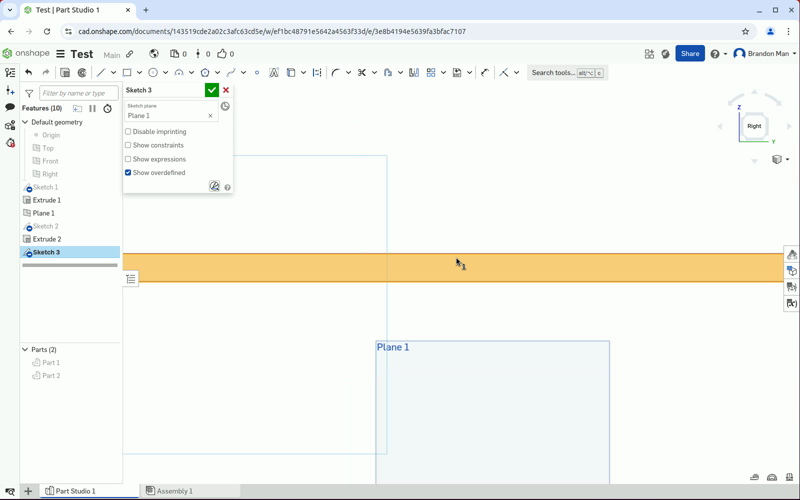
scroll(-6)
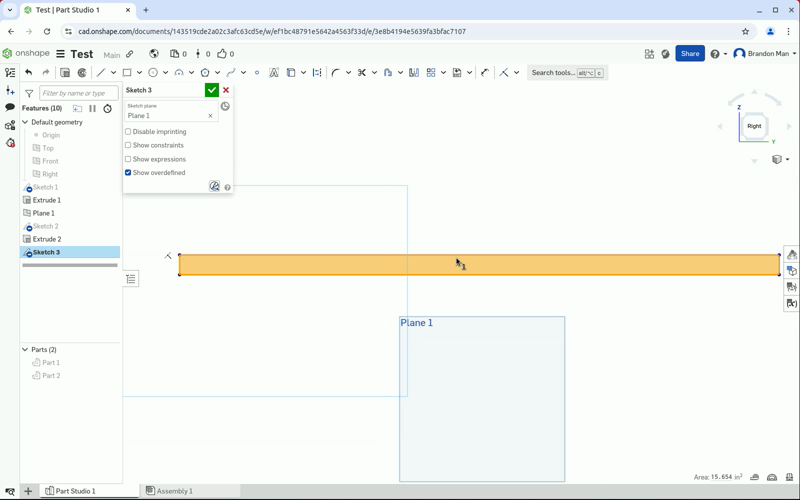
scroll(-6)
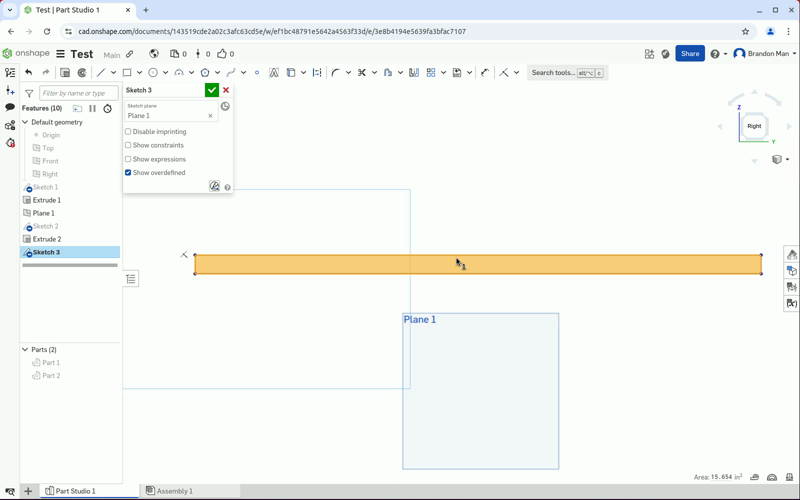
scroll(-6)
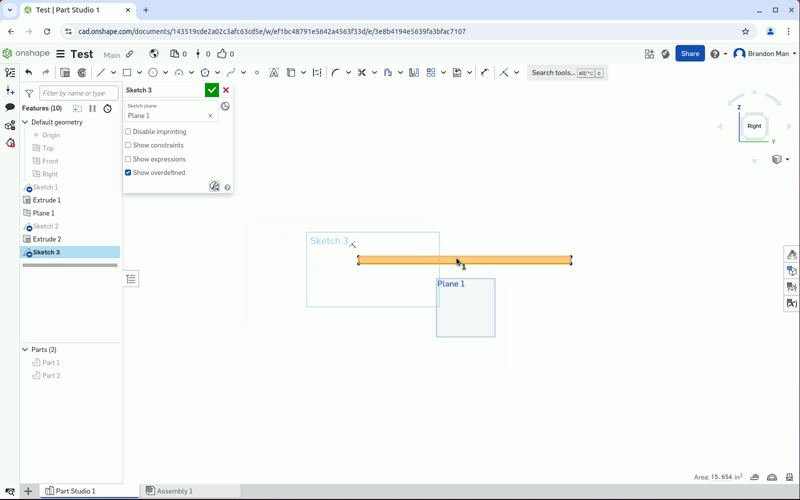
scroll(-6)
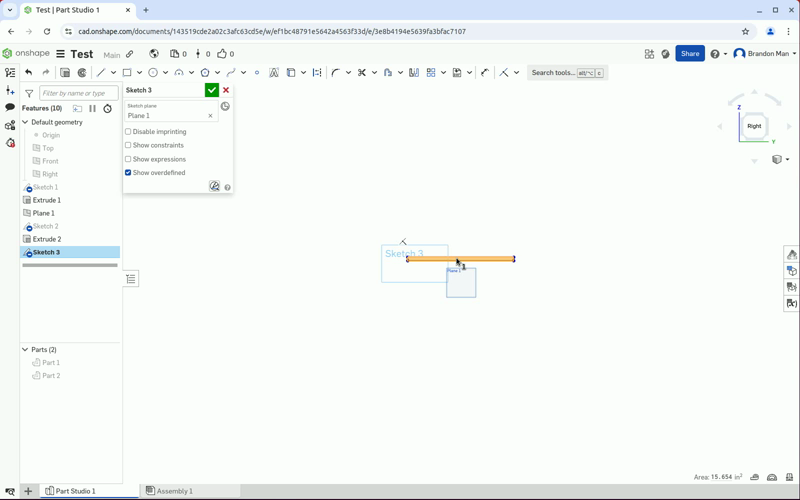
mouse_move(73, 352)
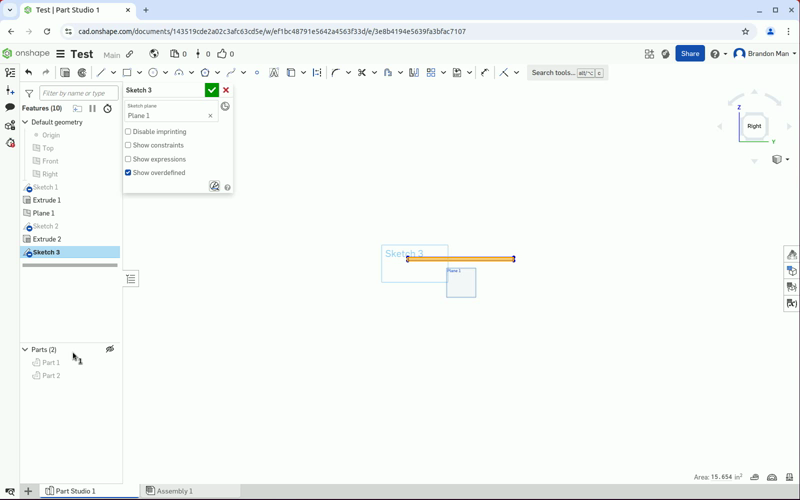
key(shift+y)
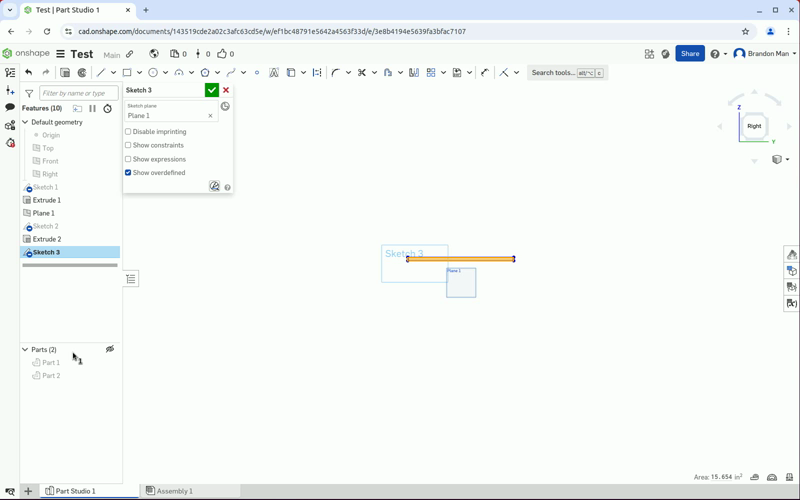
key(shift+e)
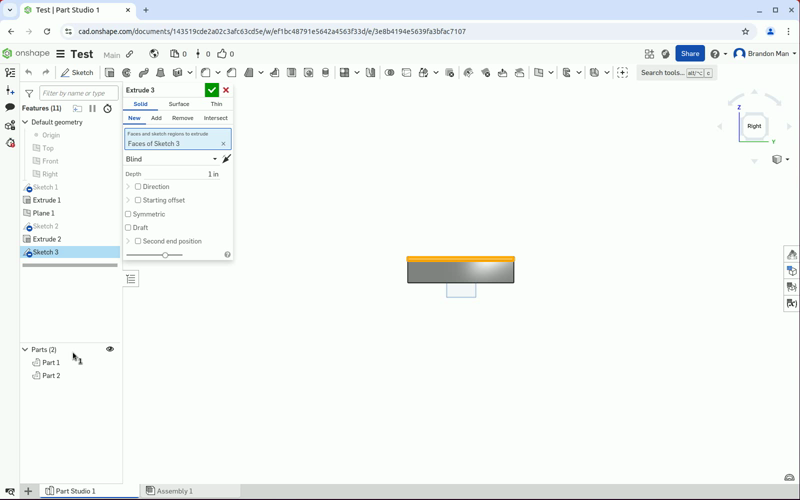
mouse_move(143, 106)
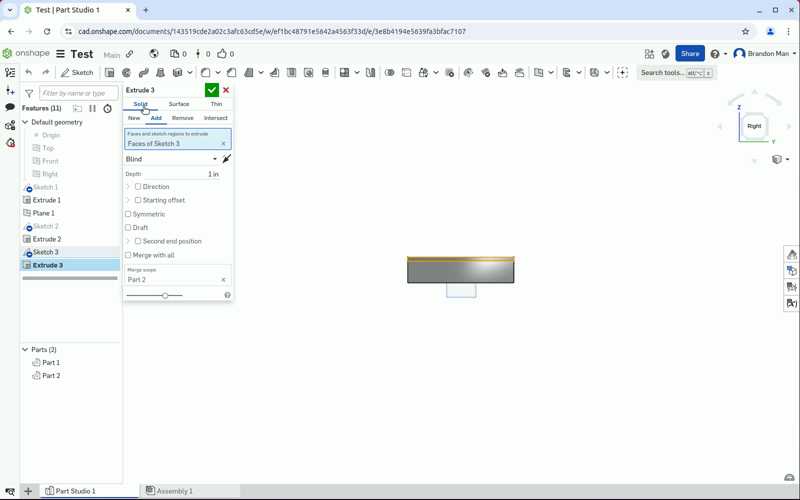
click(143, 106)
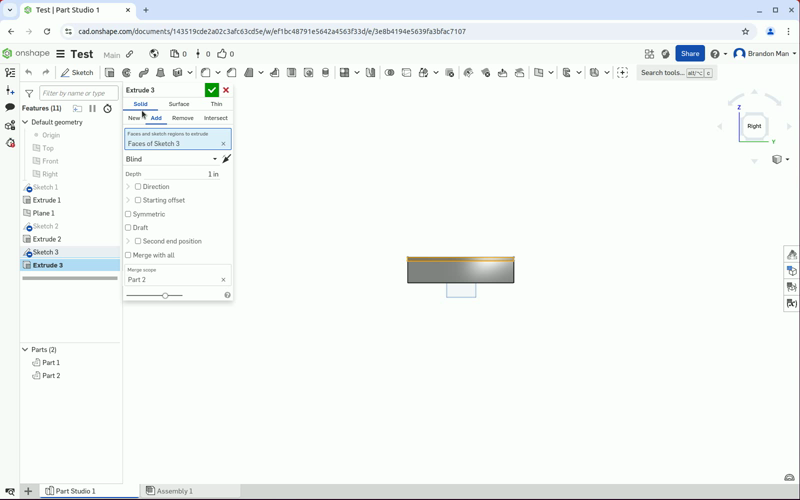
mouse_move(137, 120)
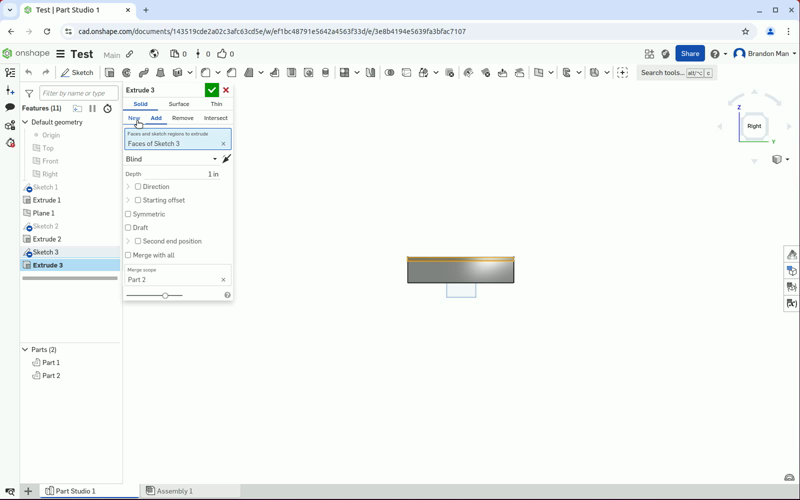
click(137, 120)
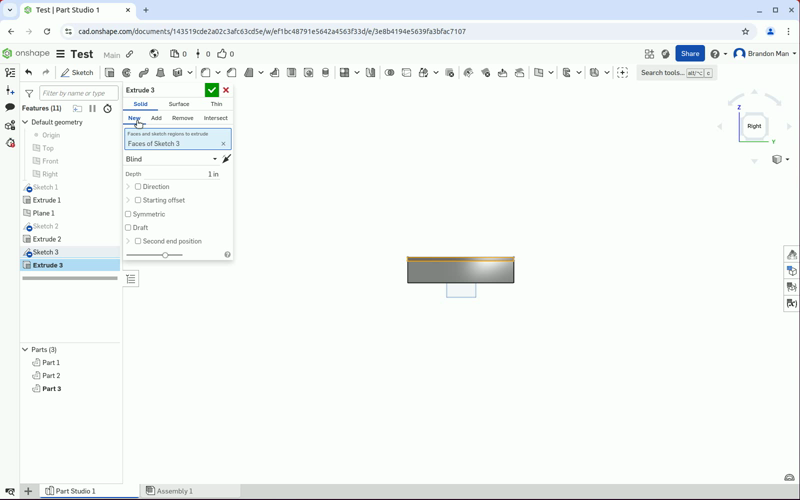
key(tab, 4)
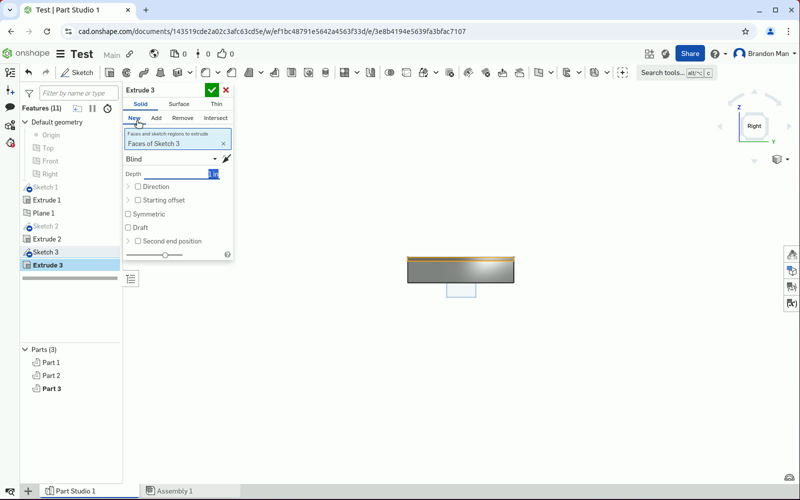
text(0.722)
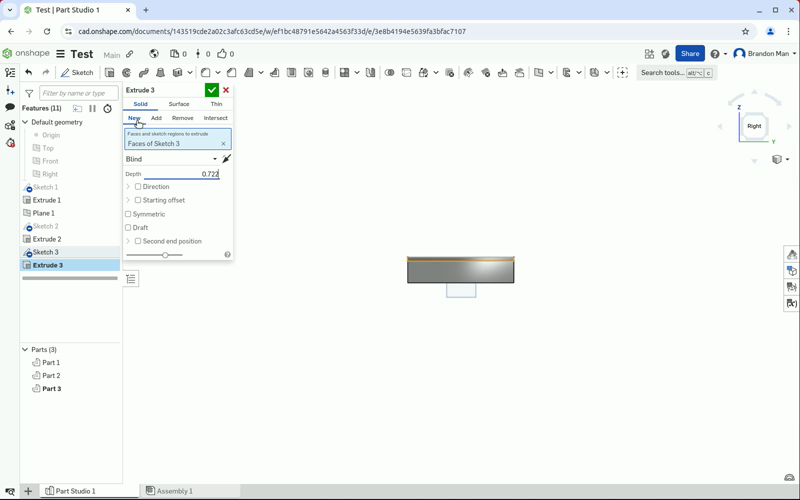
key(enter)
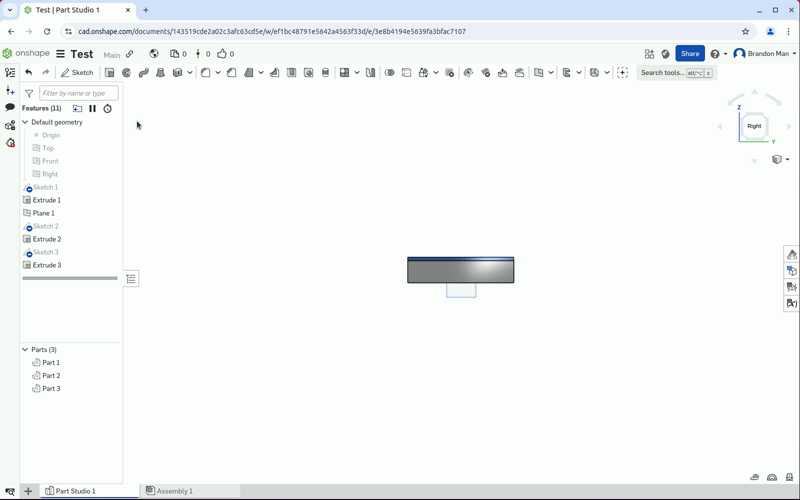
key(shift+h)
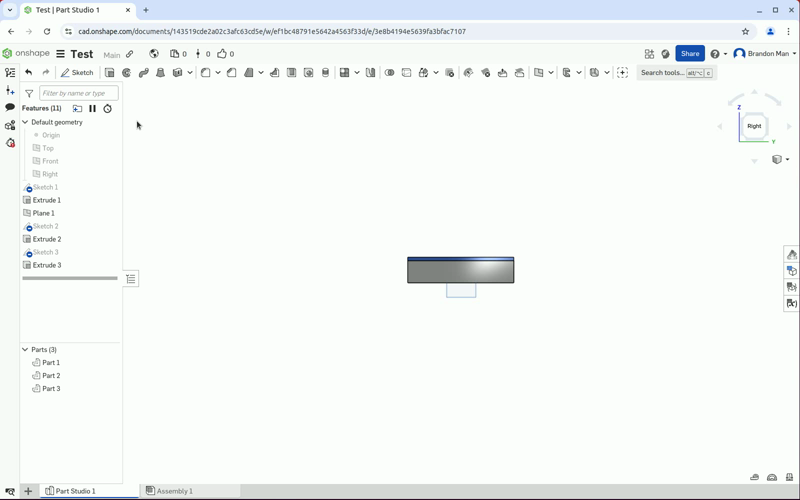
key(shift+h)
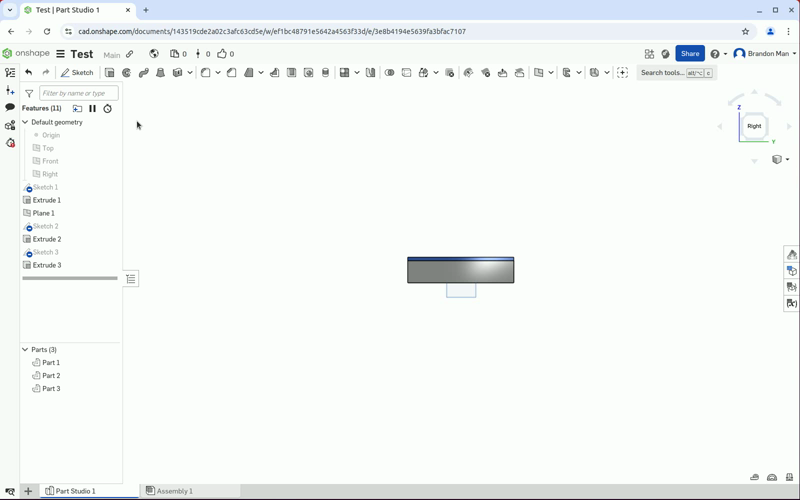
mouse_move(73, 189)
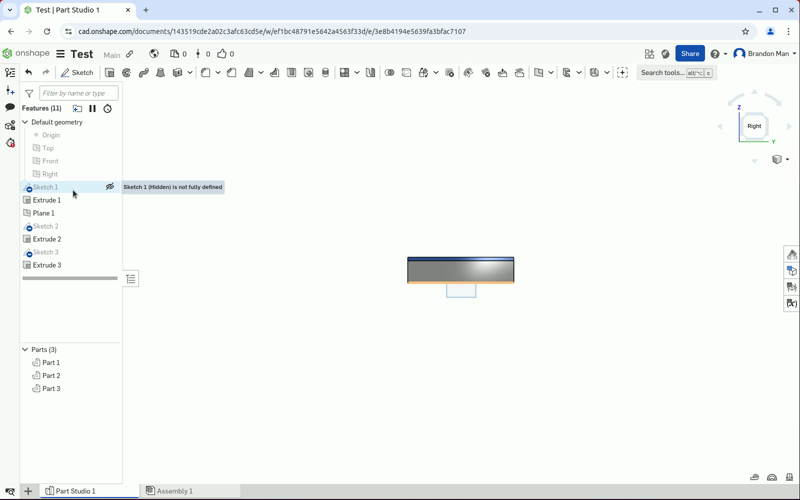
click(73, 189)
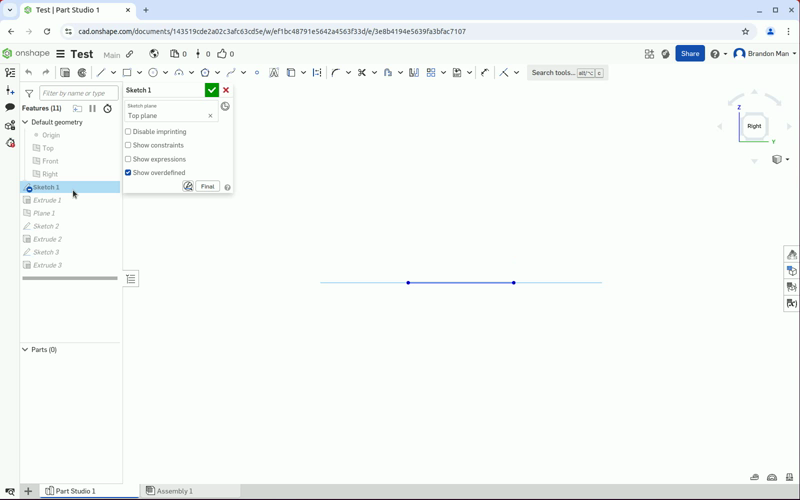
mouse_move(229, 92)
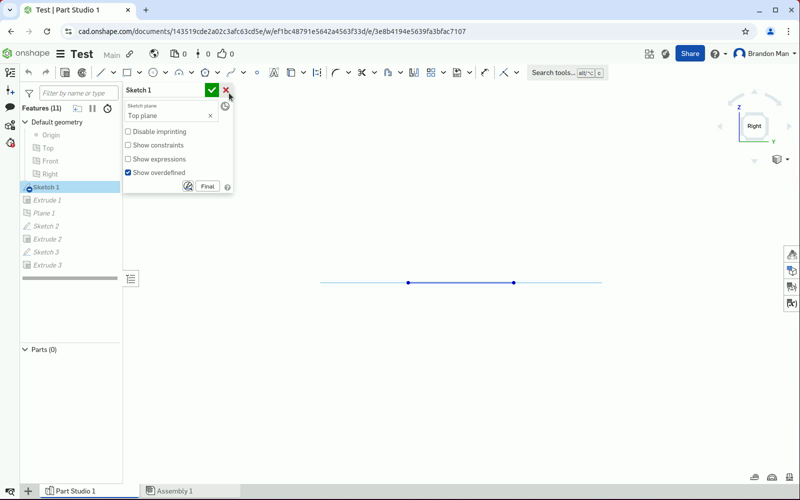
click(229, 92)
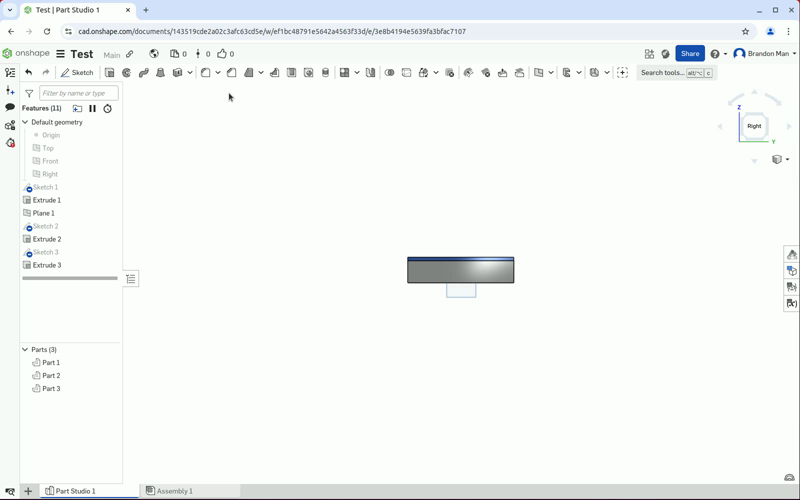
mouse_move(73, 352)
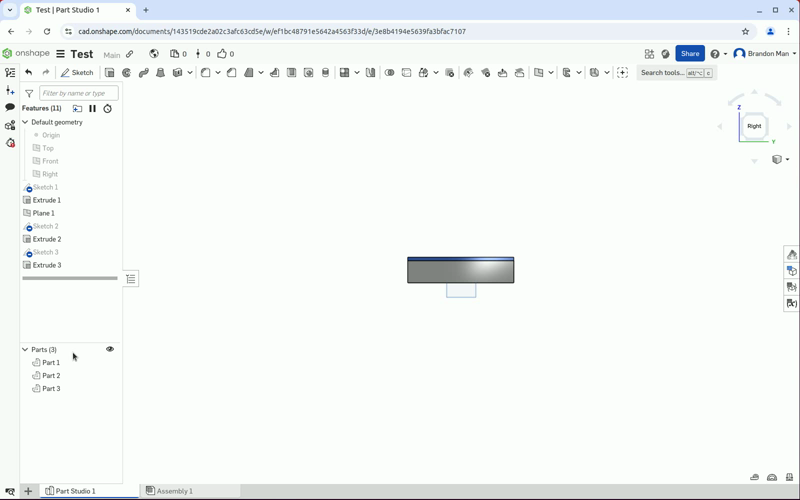
key(y)
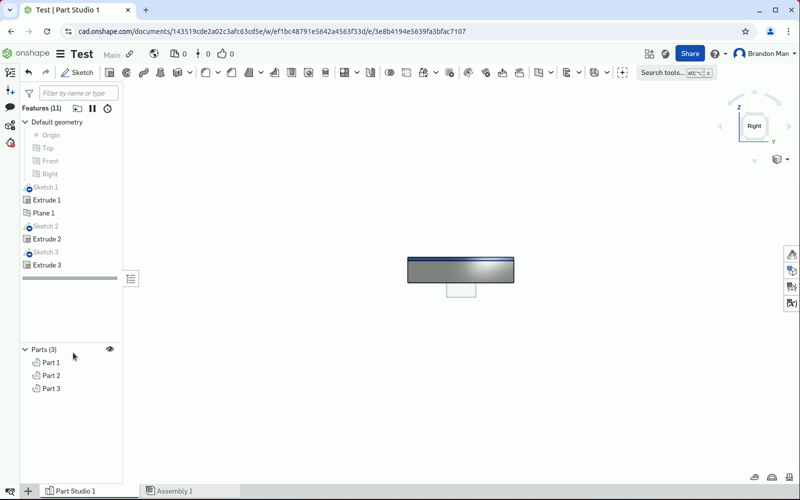
key(shift+p)
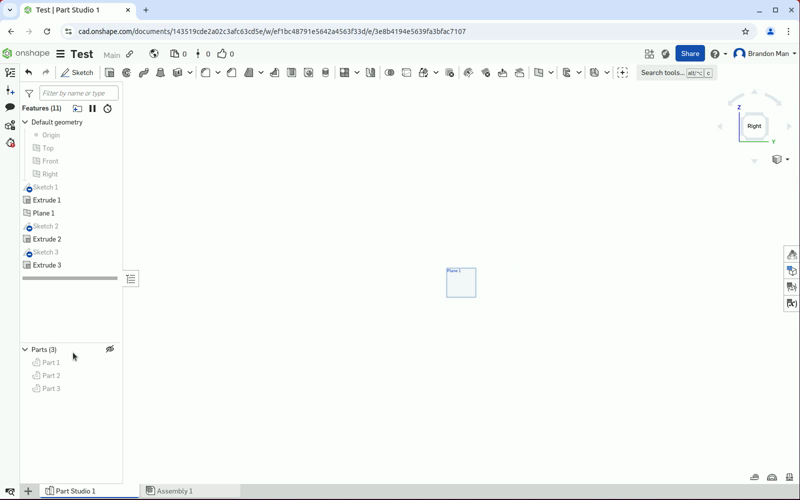
key(space)
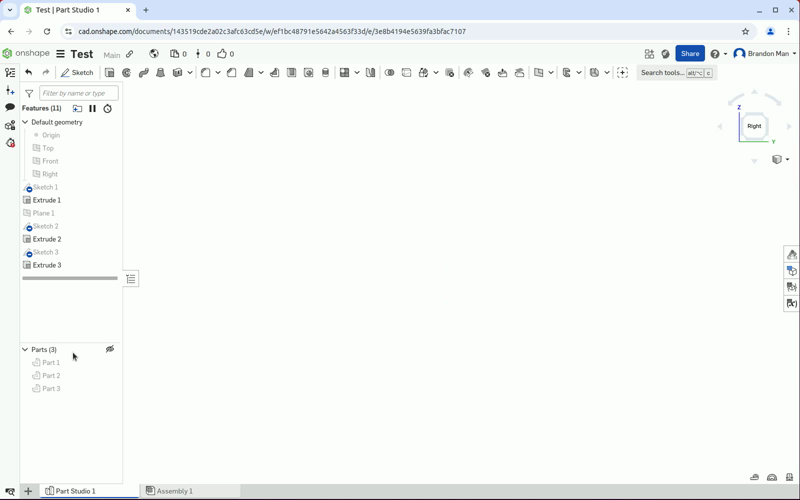
key_down(shift)
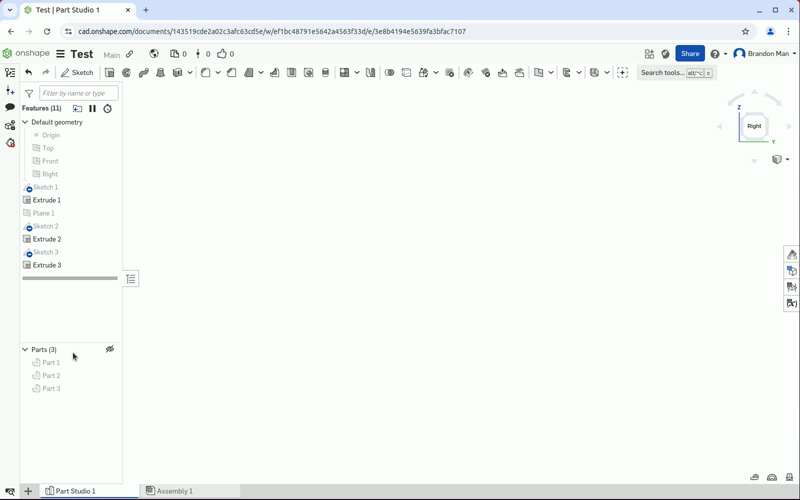
key(right)
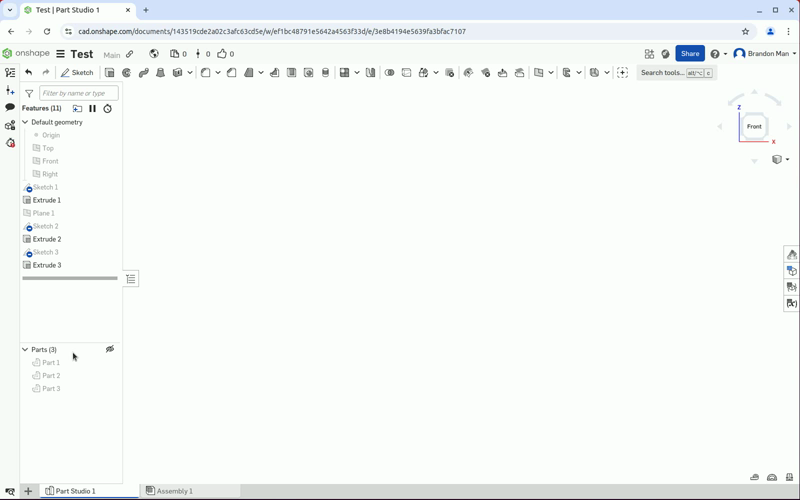
key_up(shift)
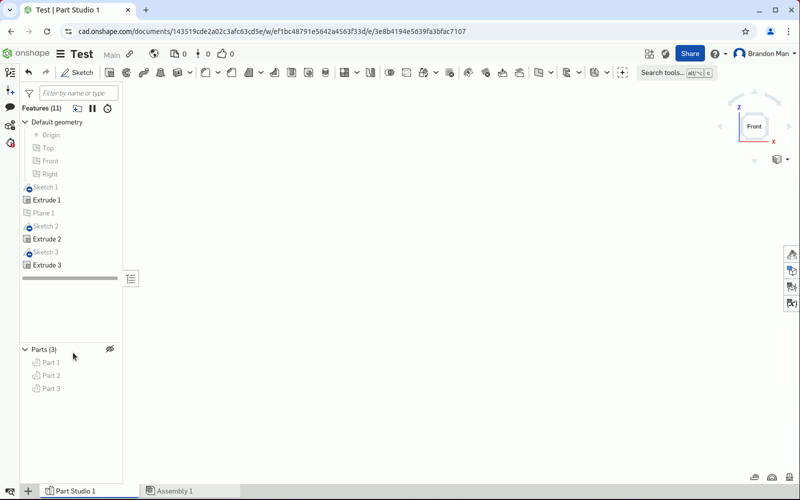
mouse_move(73, 352)
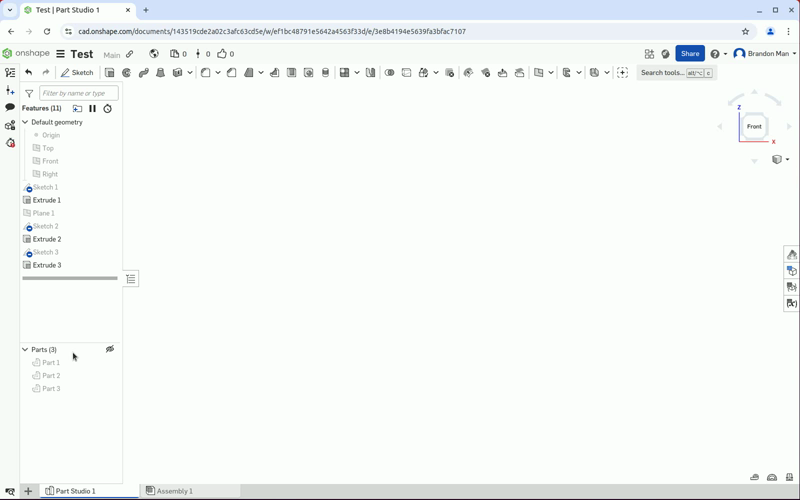
key(shift+y)
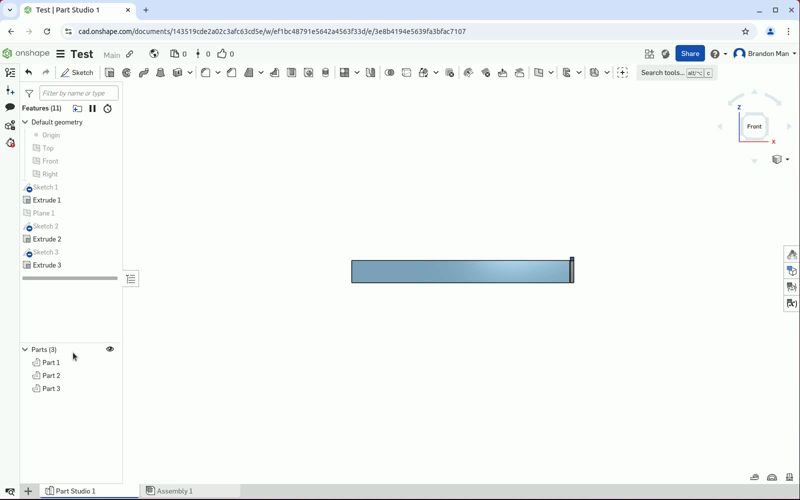
mouse_move(541, 75)
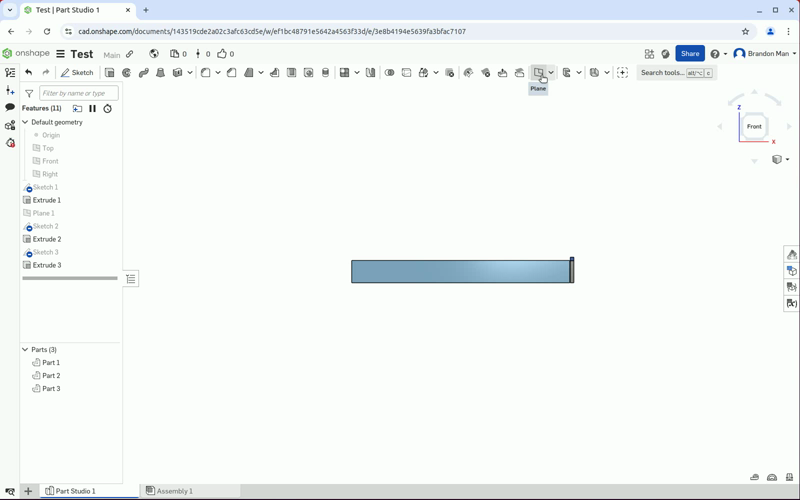
click(541, 75)
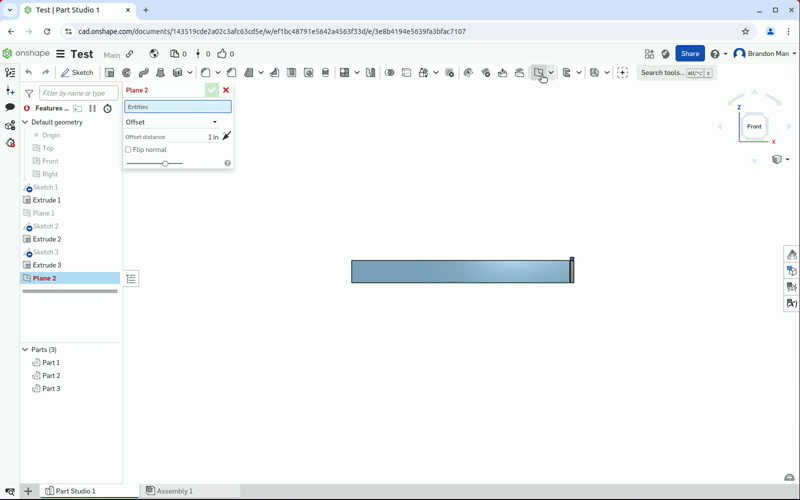
mouse_move(73, 163)
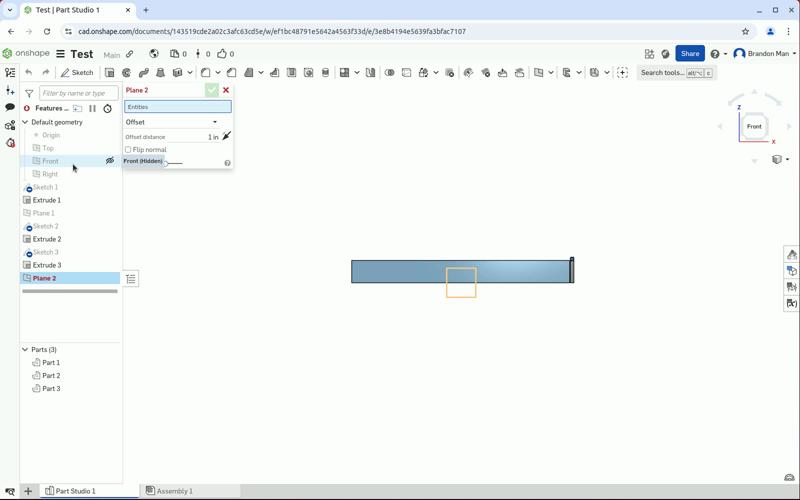
click(73, 163)
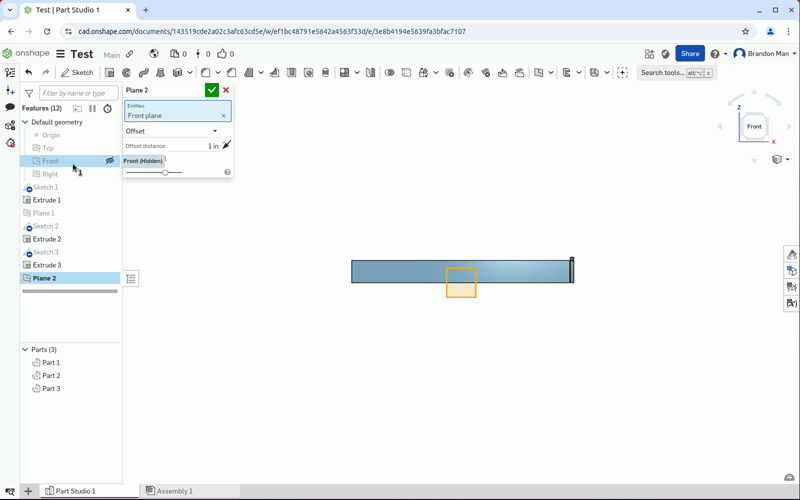
key(tab, 2)
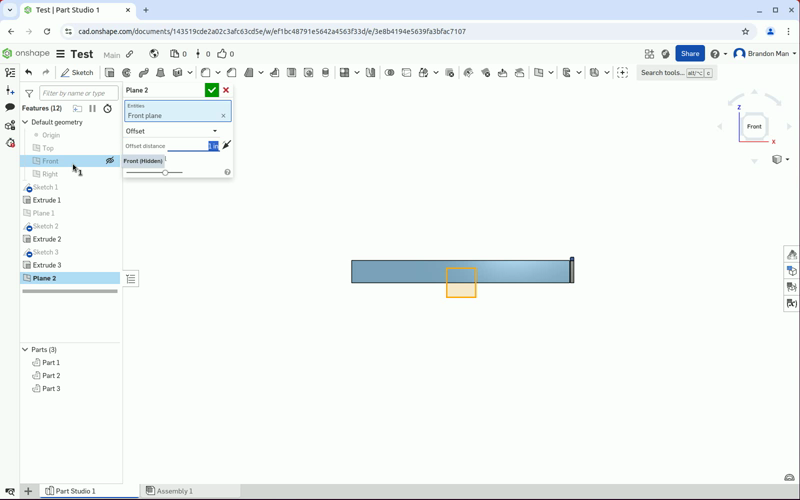
text(10.845)
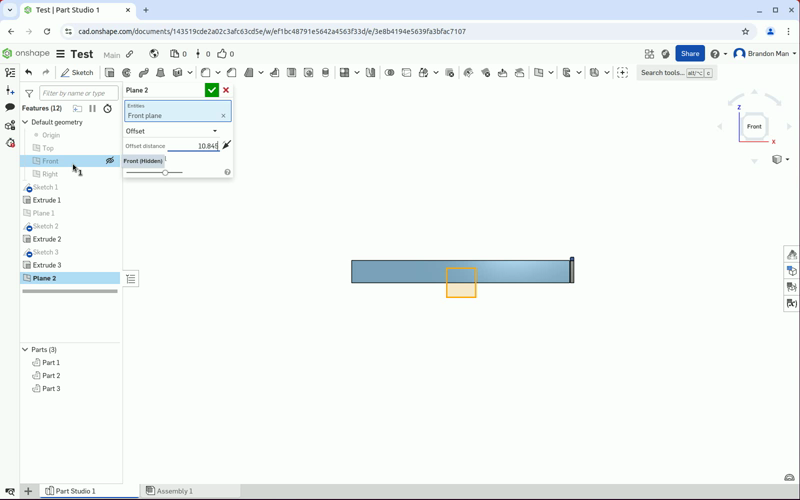
key(enter, 2)
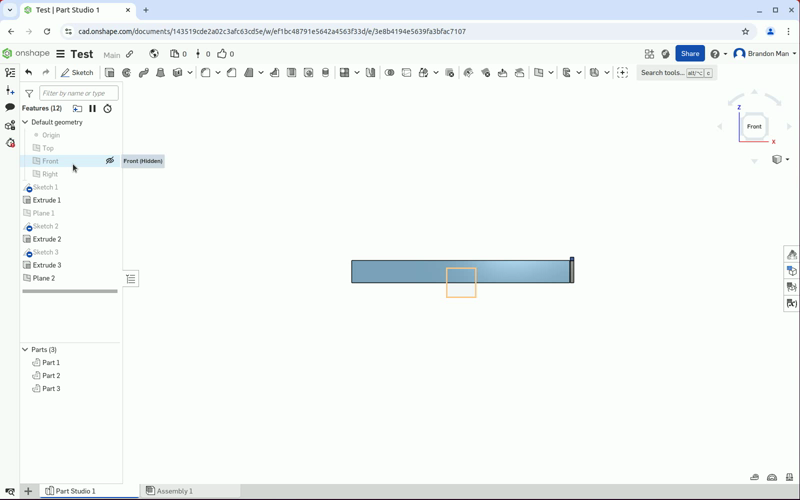
key(shift+s)
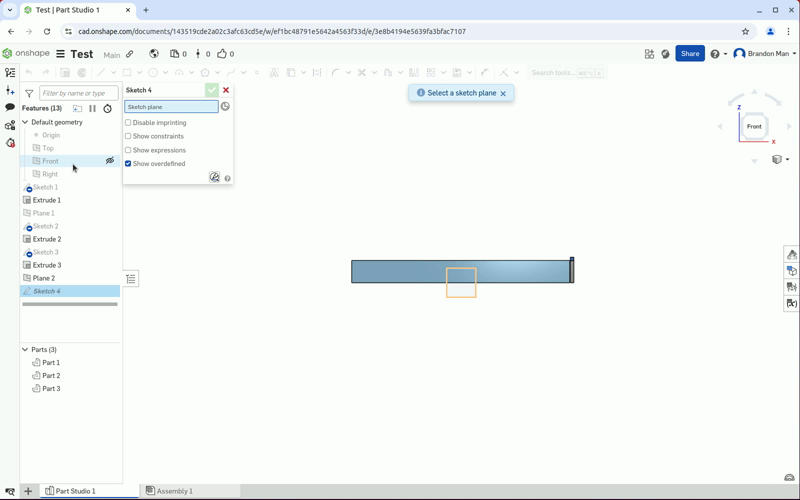
mouse_move(73, 280)
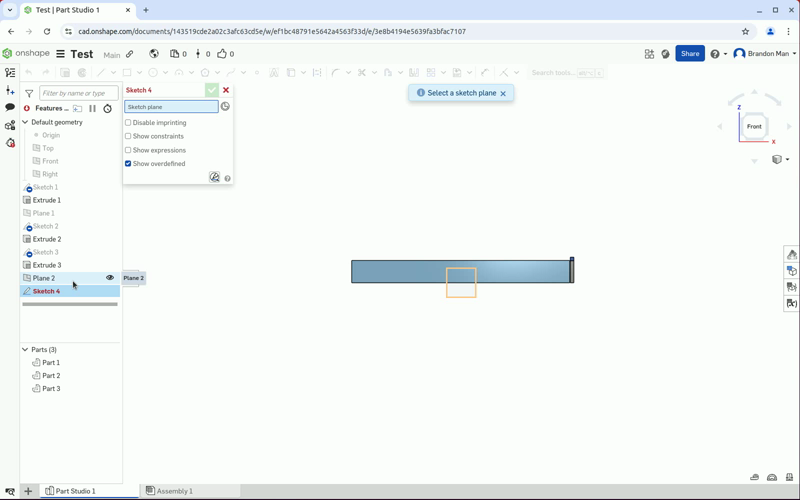
click(73, 280)
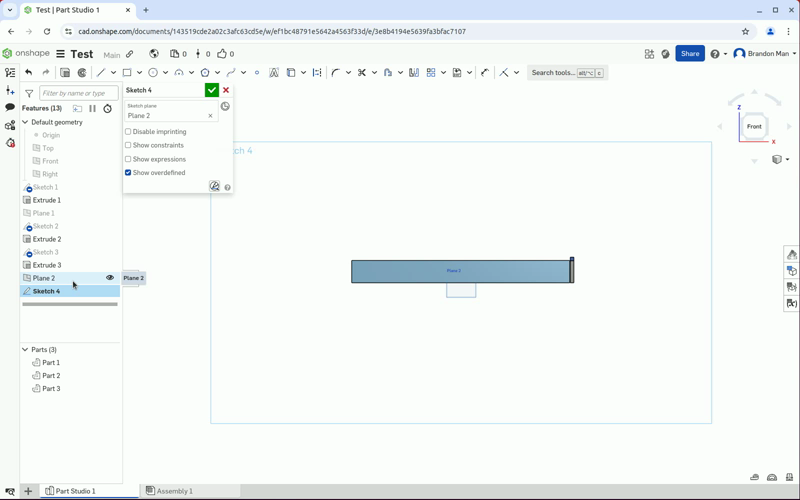
mouse_move(73, 352)
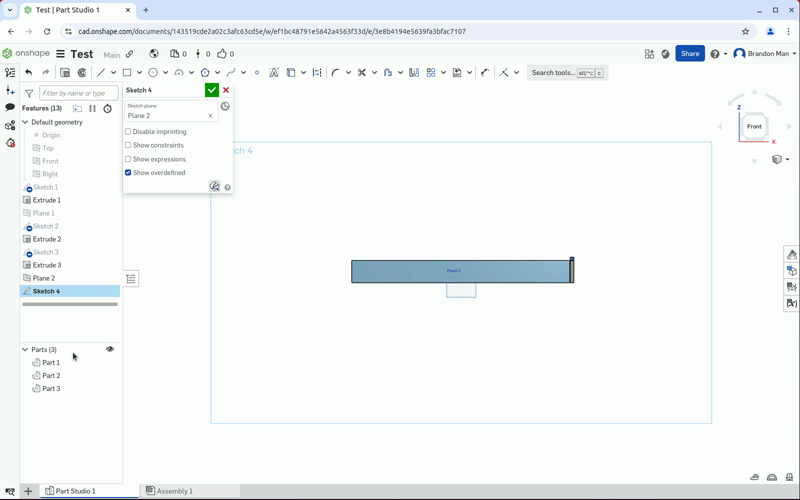
key(y)
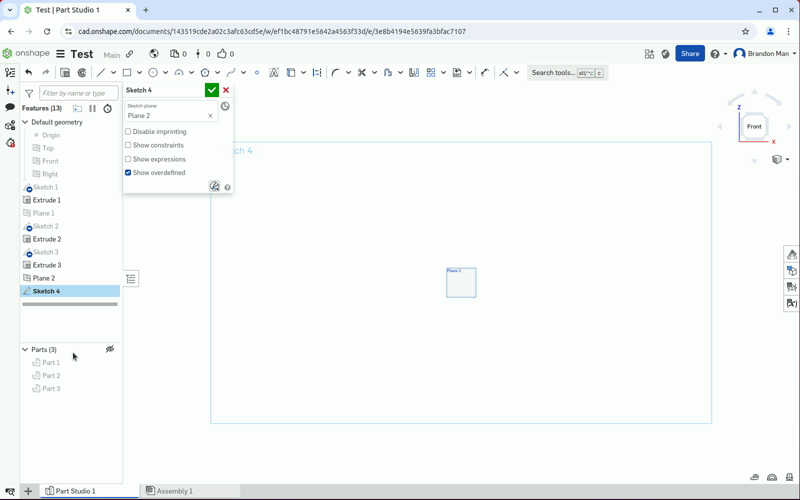
key(l)
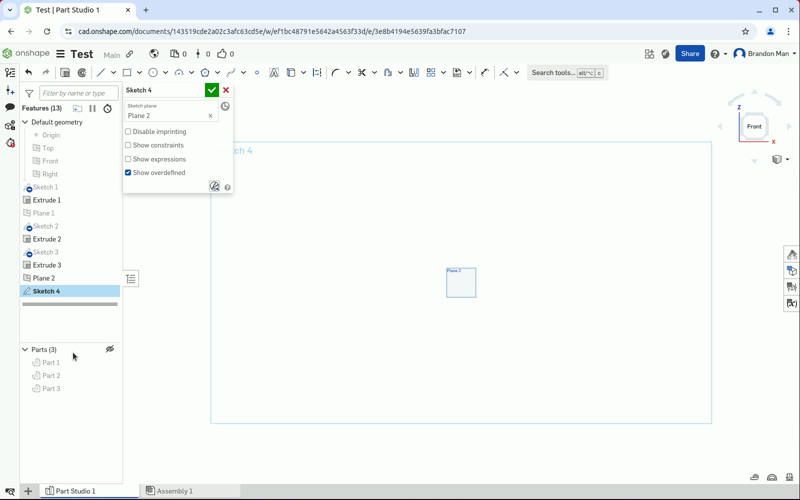
key_down(shift)
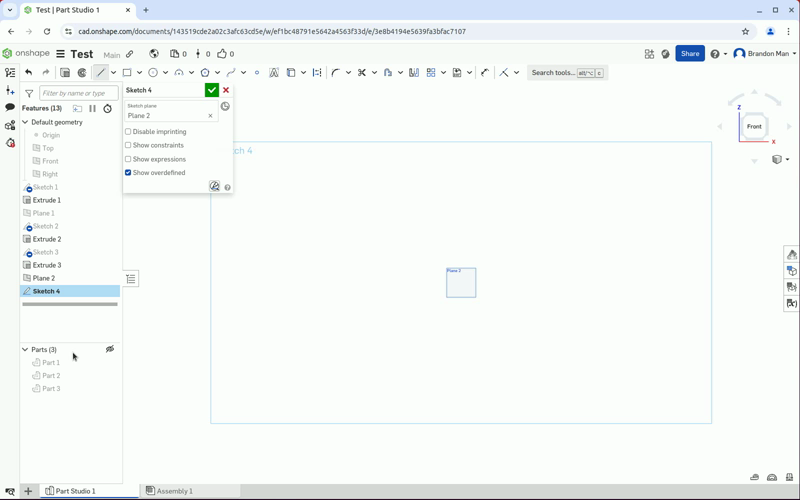
mouse_move(348, 282)
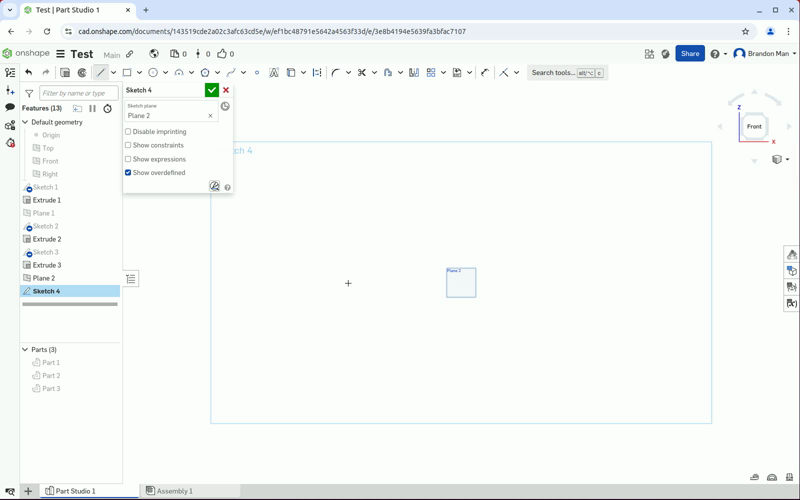
click(348, 282)
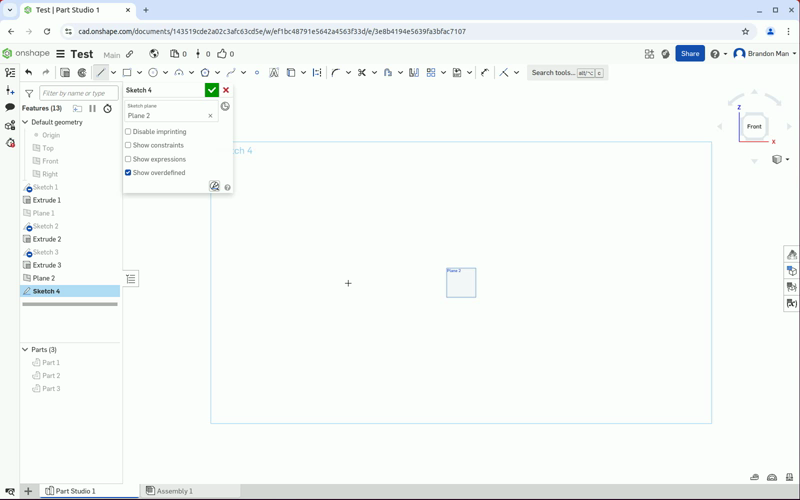
key_up(shift)
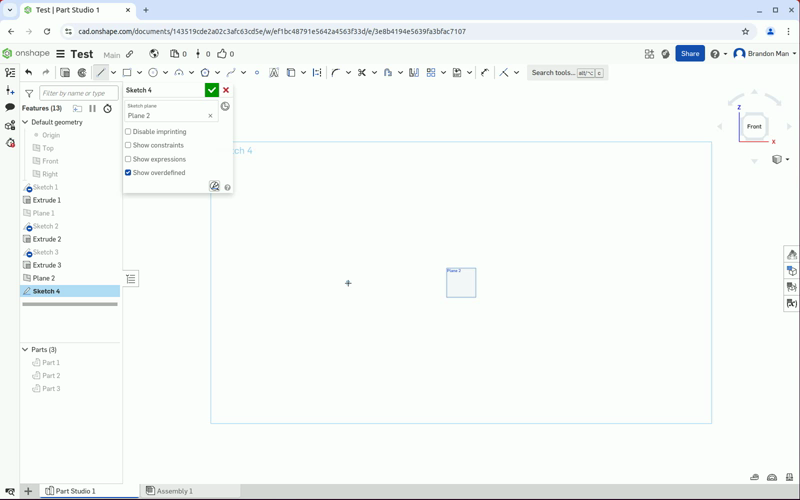
key_down(shift)
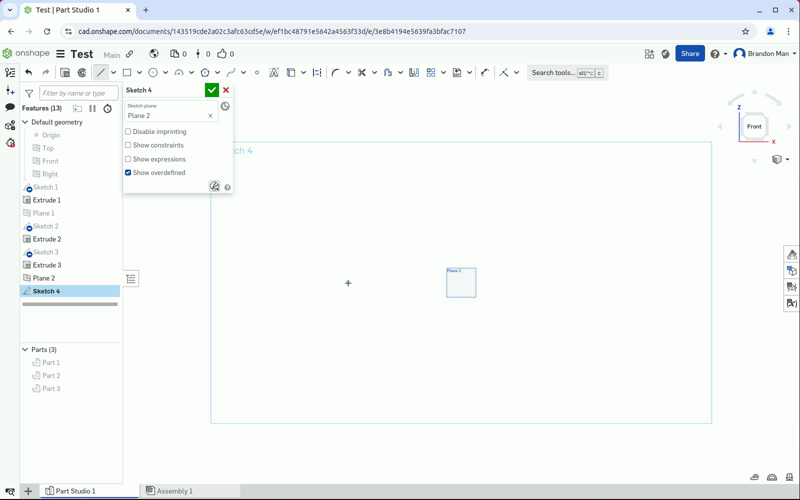
mouse_move(378, 282)
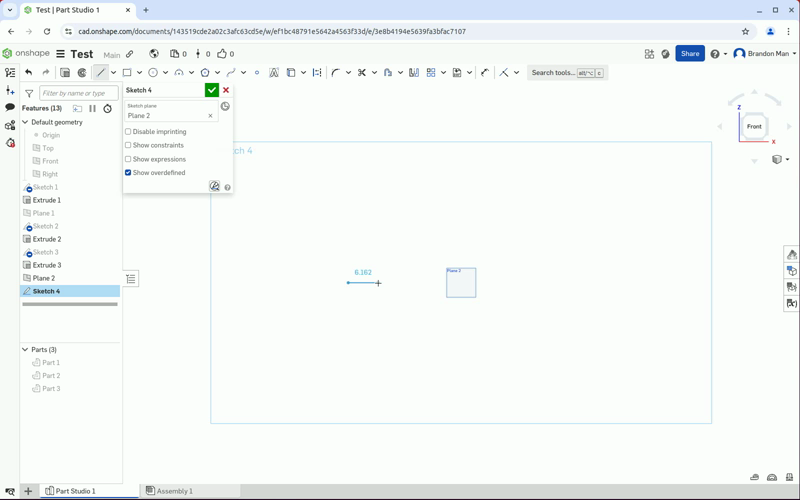
mouse_move(350, 282)
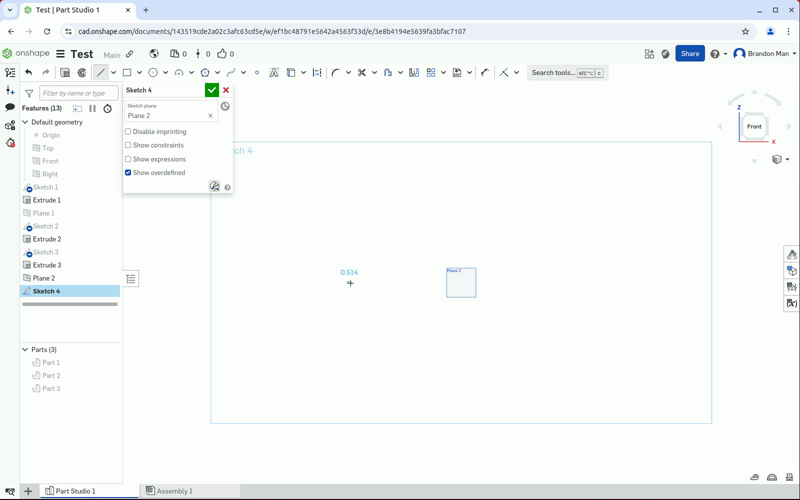
scroll(6)
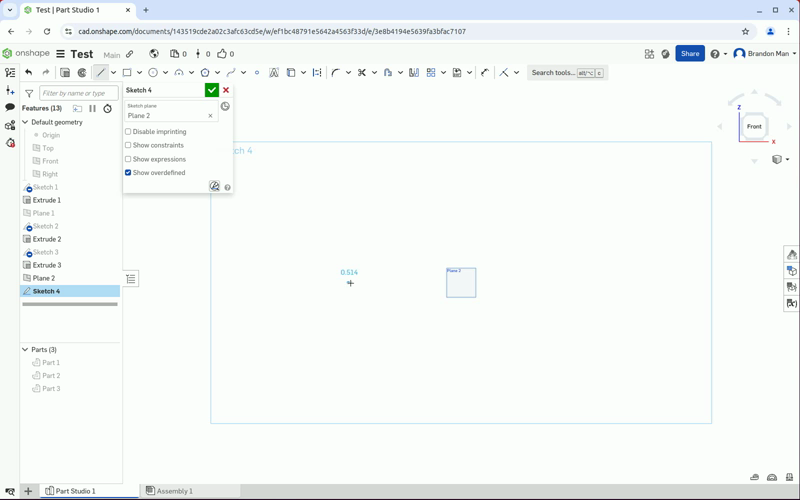
scroll(6)
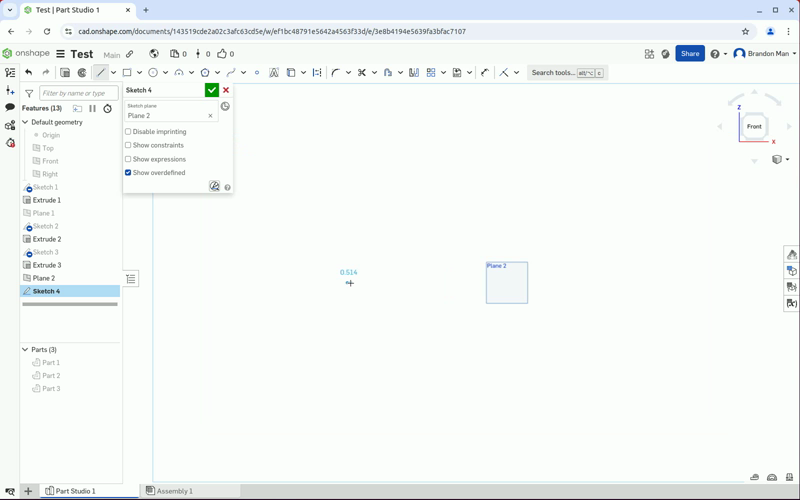
scroll(6)
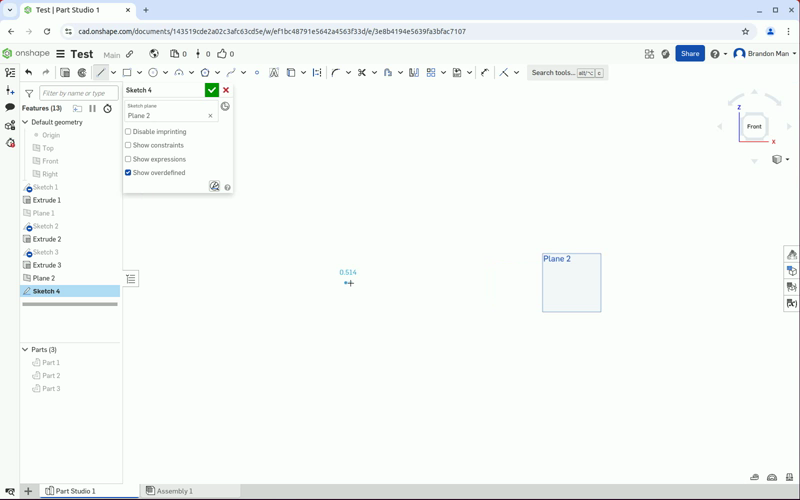
scroll(6)
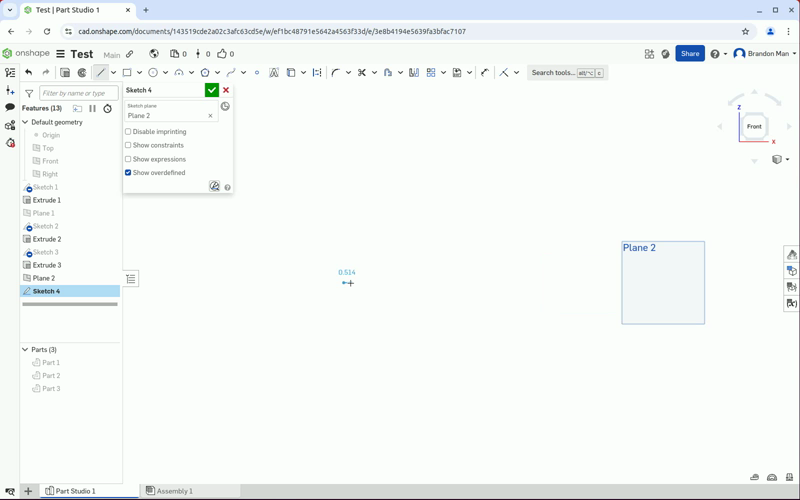
scroll(6)
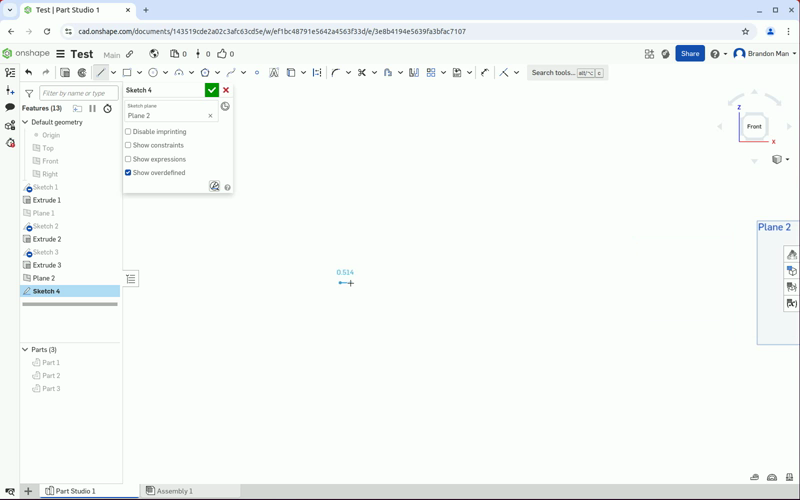
scroll(6)
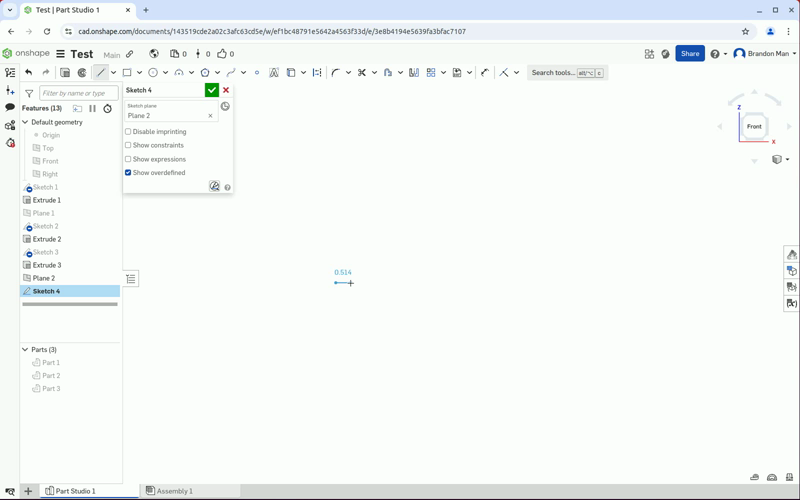
scroll(6)
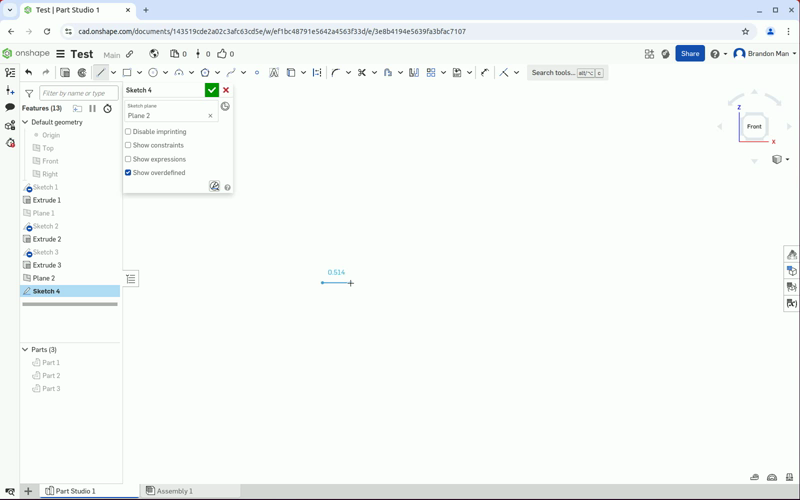
click(350, 282)
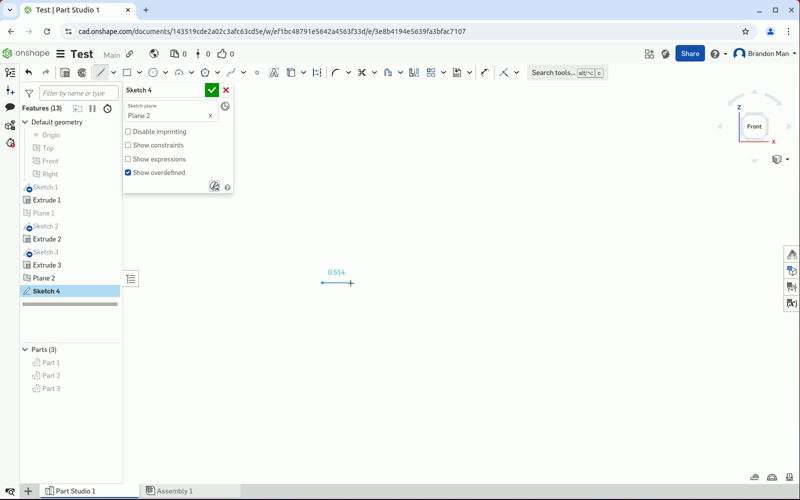
scroll(-6)
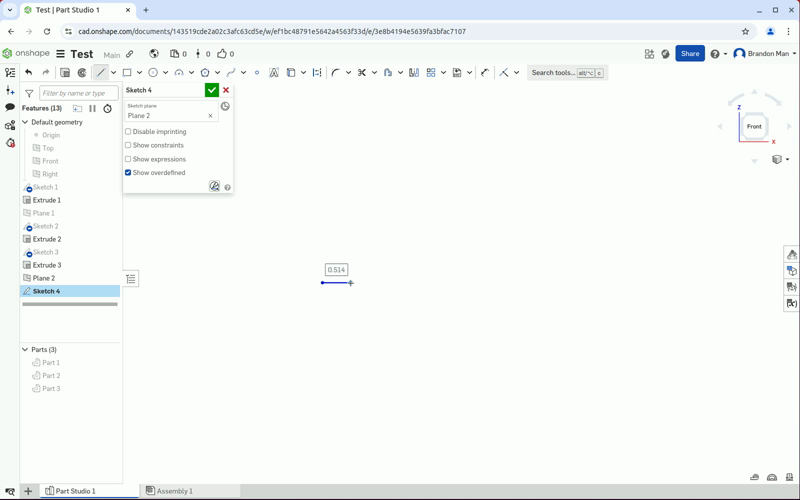
scroll(-6)
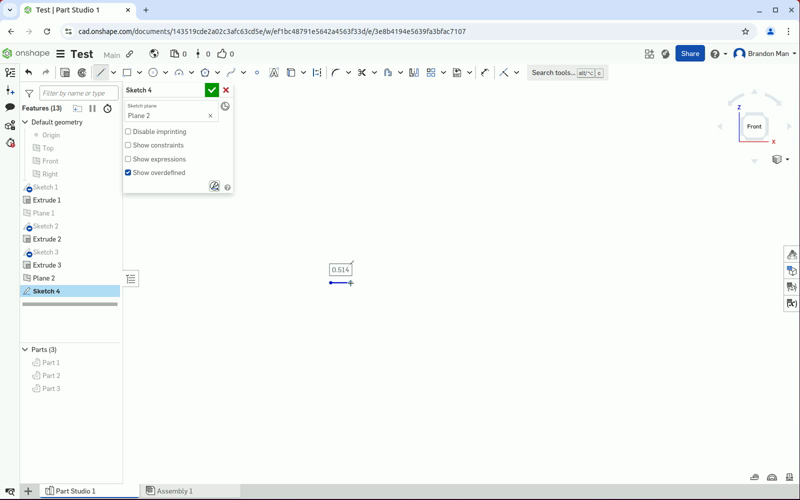
scroll(-6)
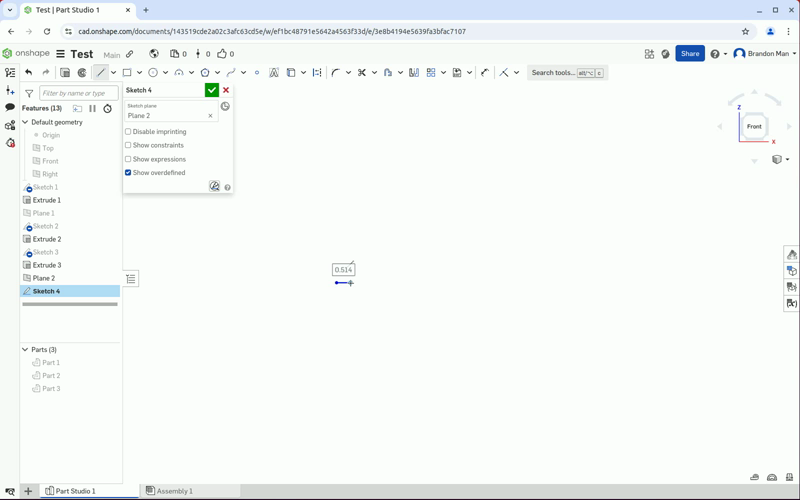
scroll(-6)
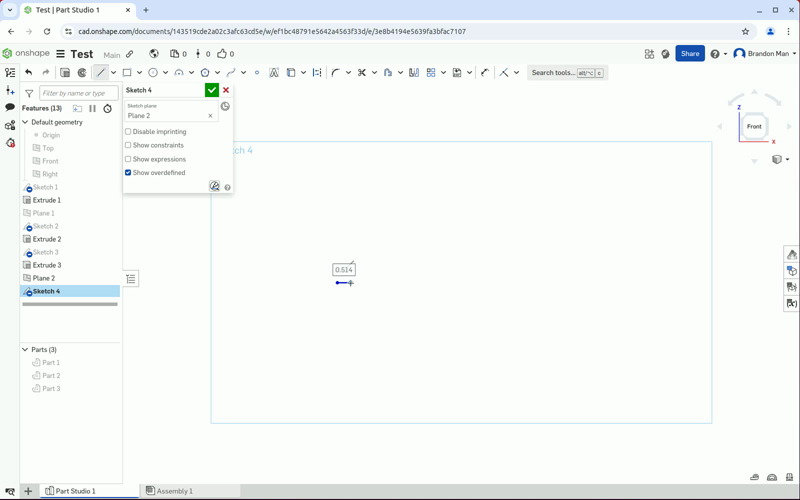
scroll(-6)
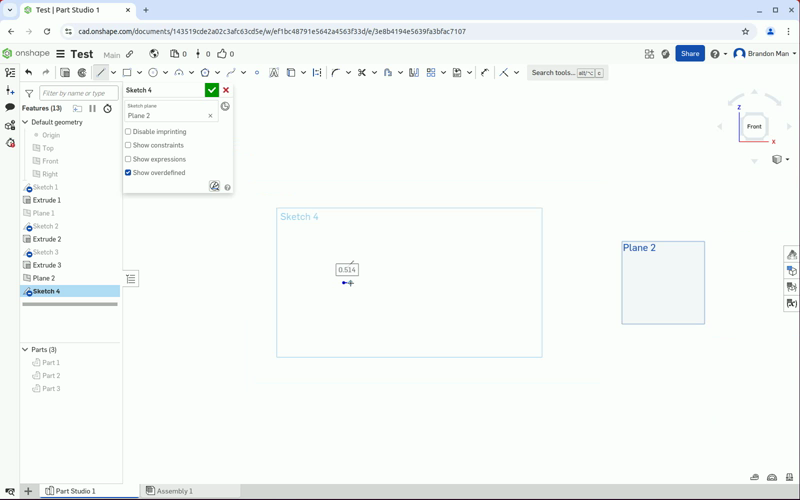
scroll(-6)
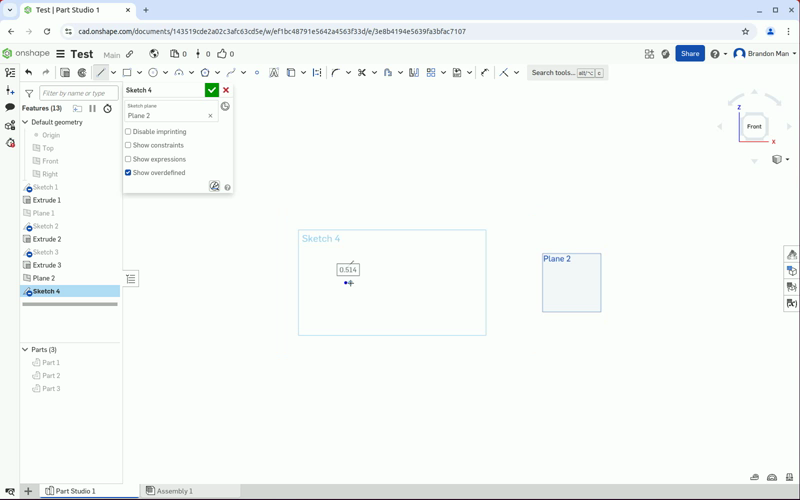
scroll(-6)
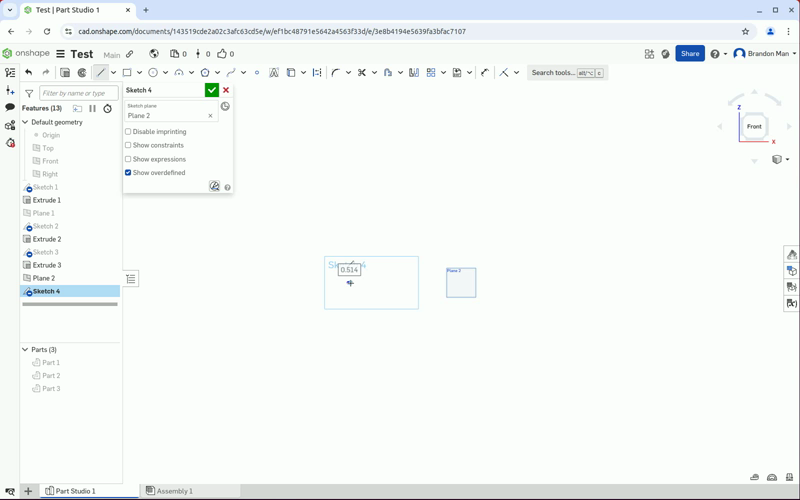
key_up(shift)
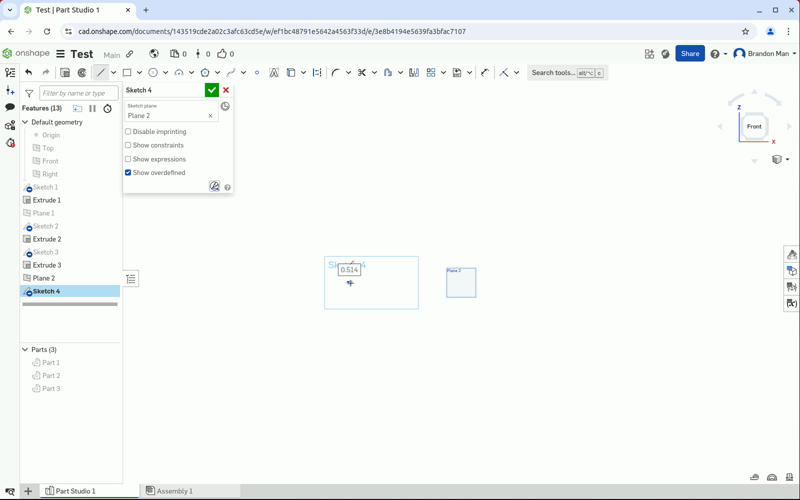
key_down(shift)
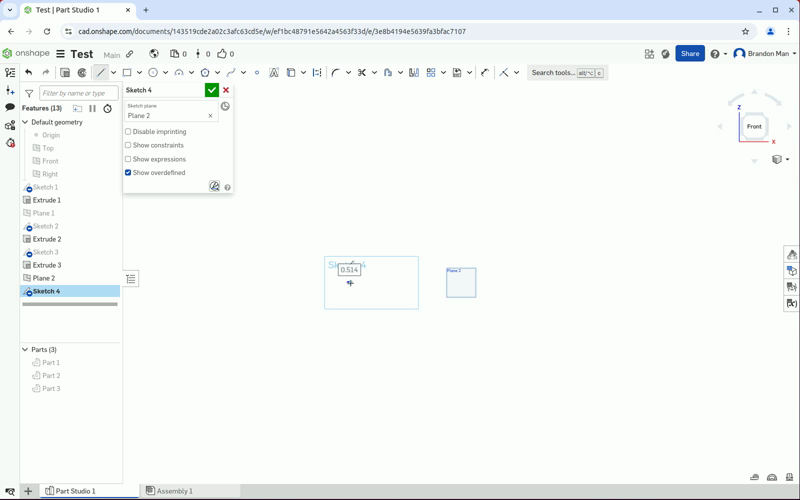
mouse_move(380, 282)
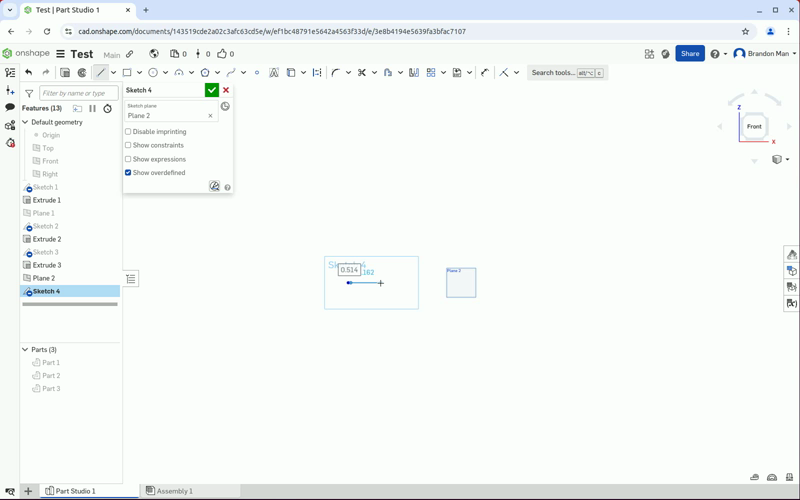
mouse_move(350, 259)
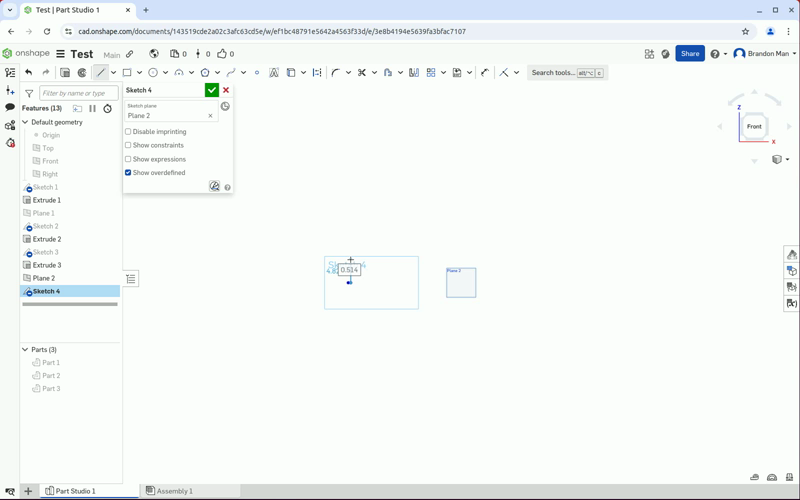
click(350, 259)
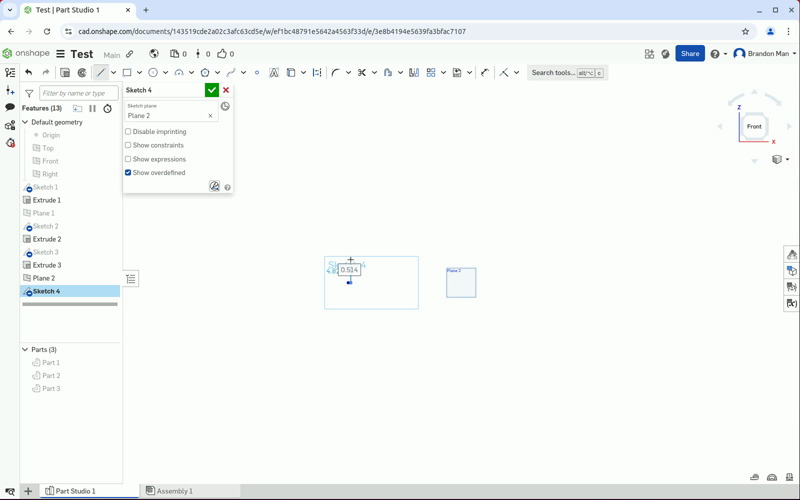
key_up(shift)
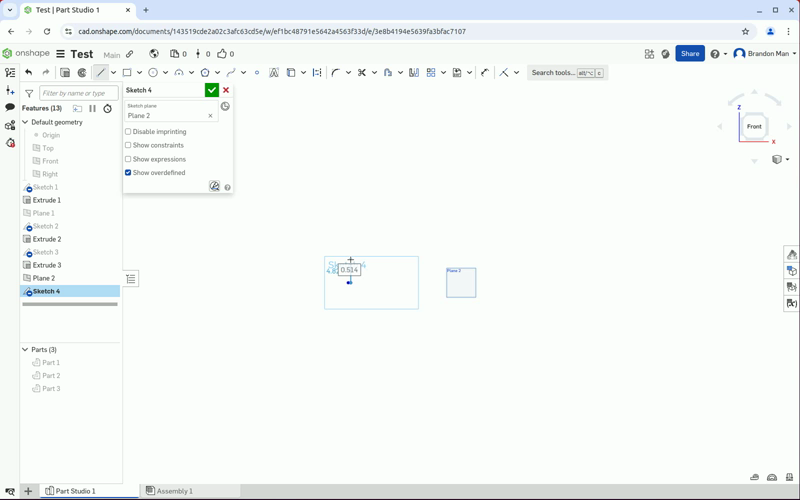
key_down(shift)
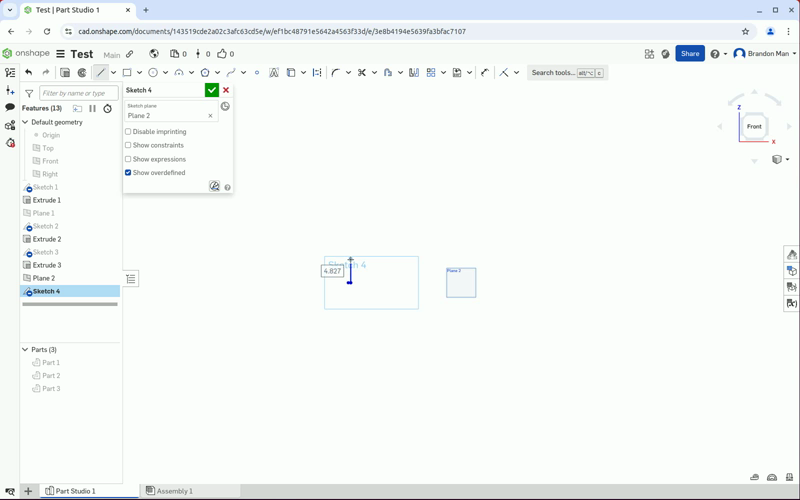
mouse_move(569, 259)
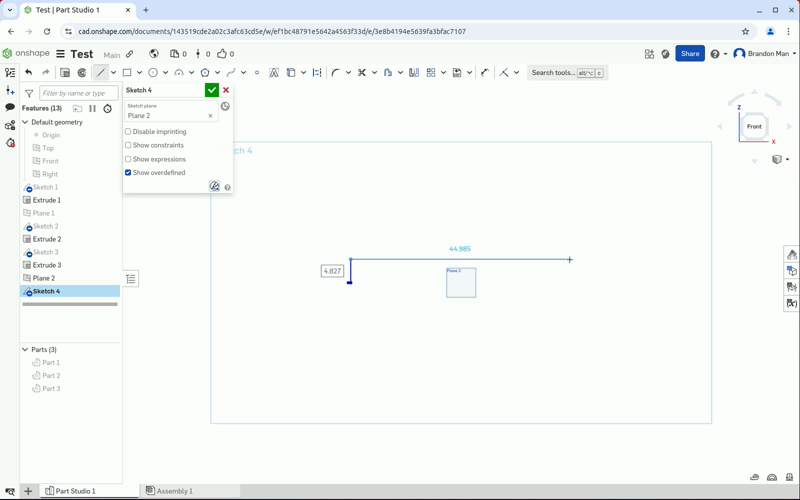
click(569, 259)
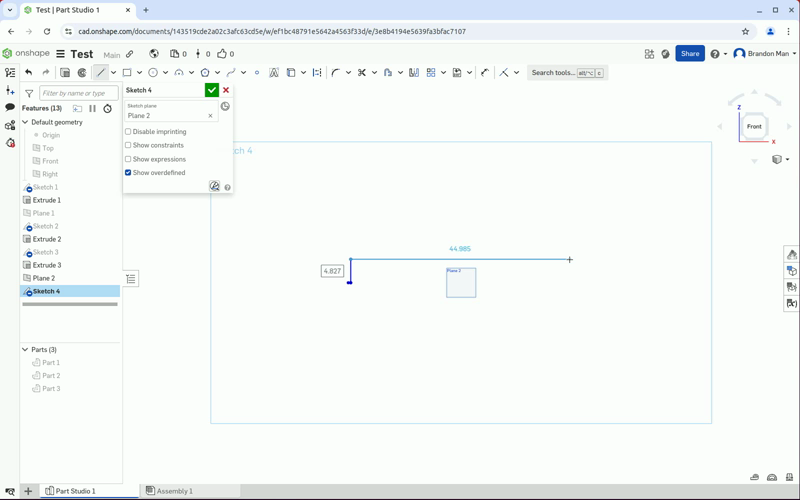
key_up(shift)
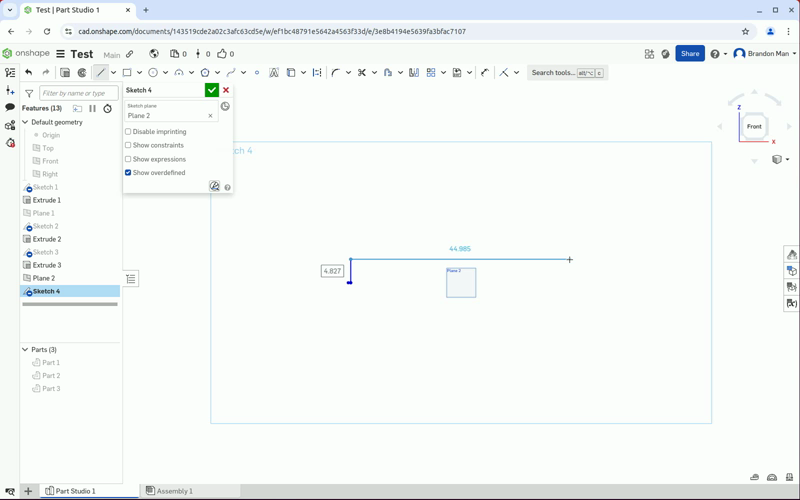
key_down(shift)
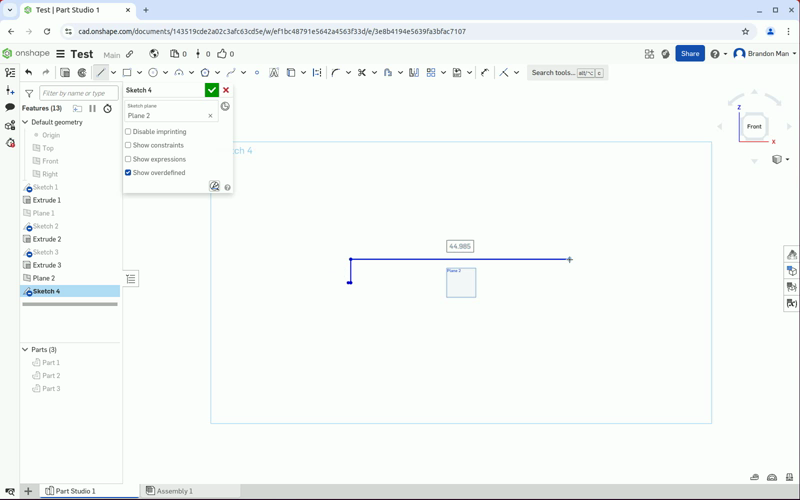
mouse_move(589, 259)
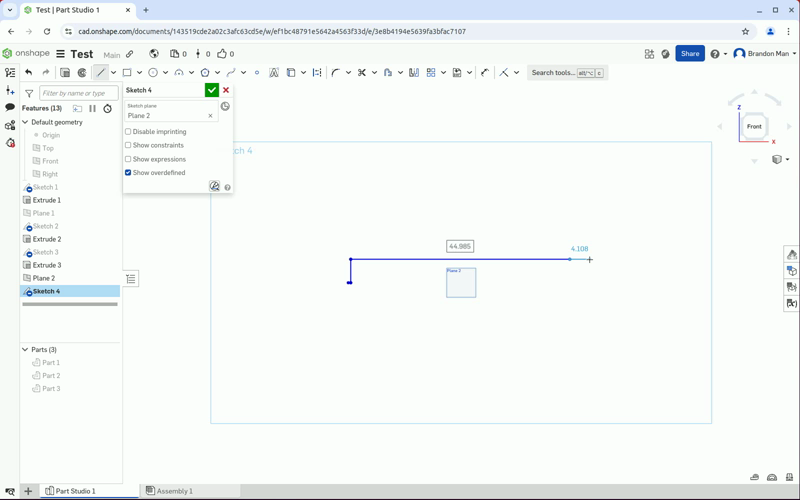
mouse_move(569, 282)
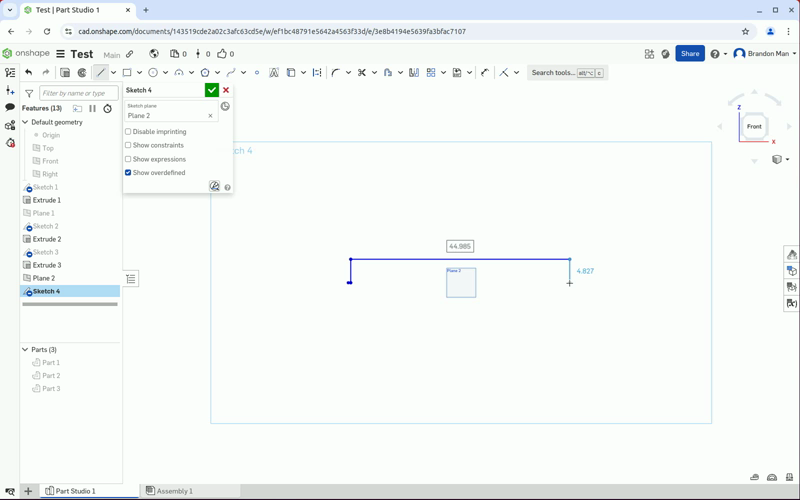
click(569, 282)
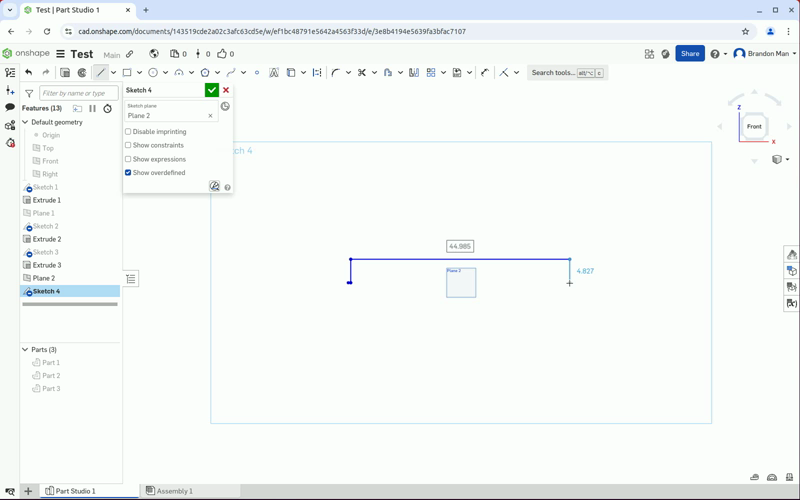
key_up(shift)
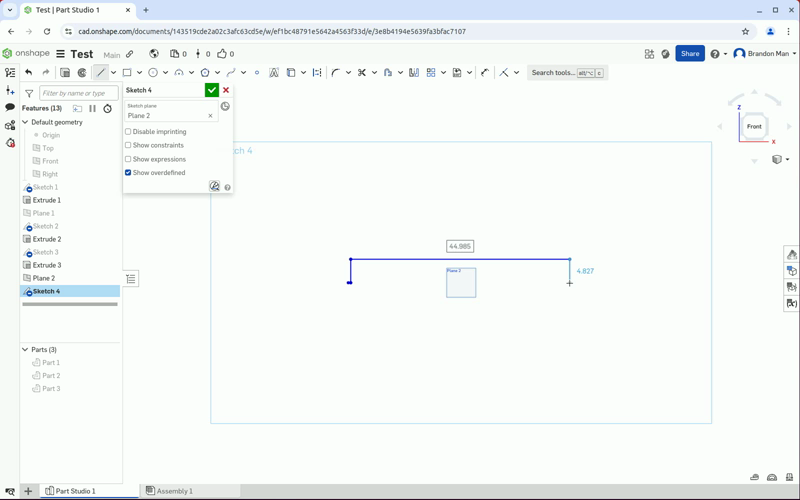
key_down(shift)
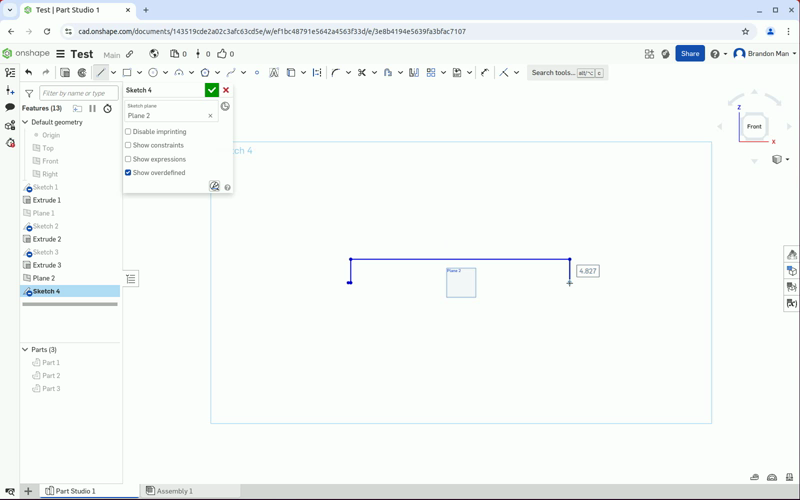
mouse_move(589, 282)
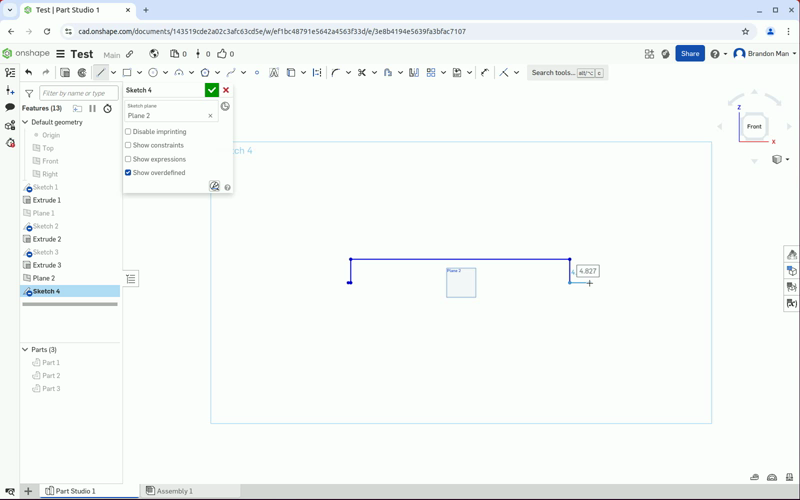
mouse_move(572, 282)
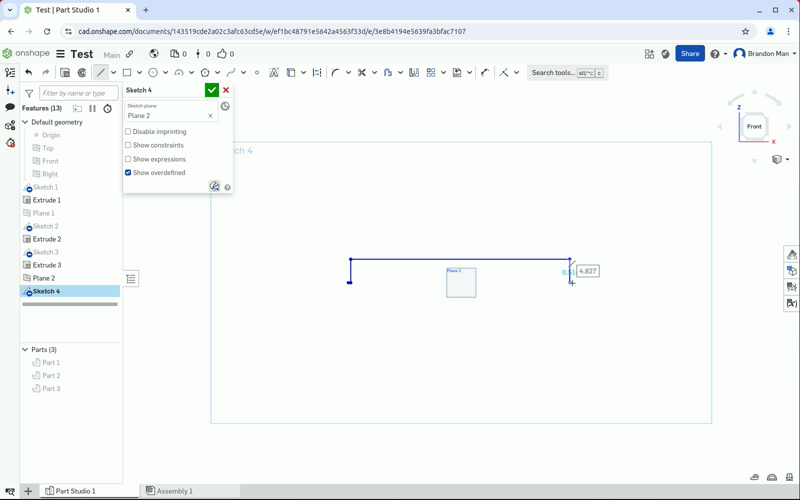
scroll(6)
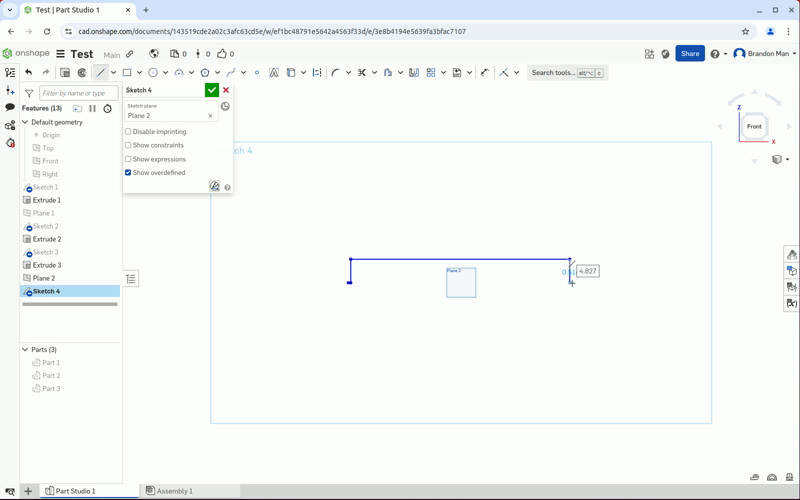
scroll(6)
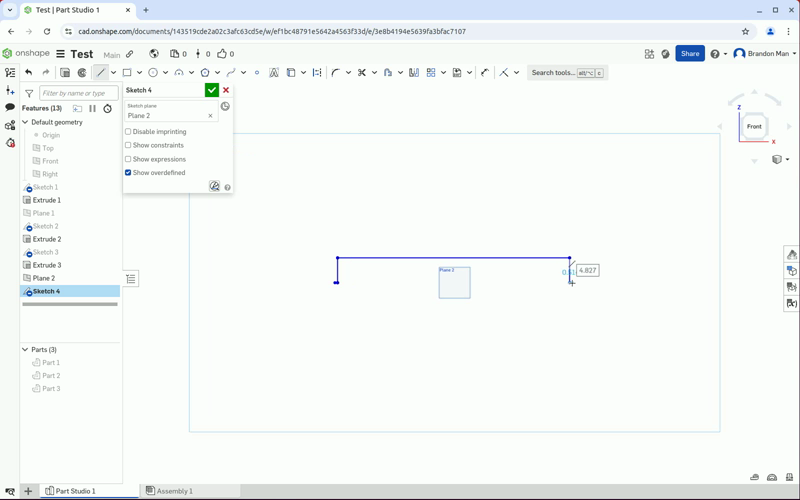
scroll(6)
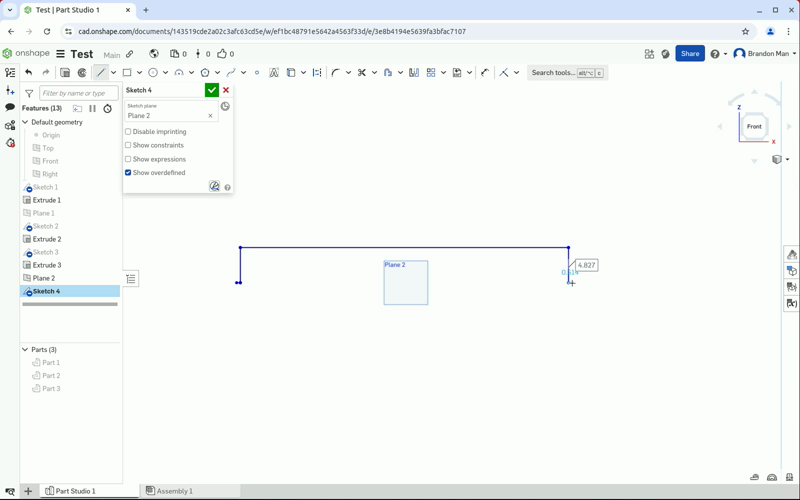
scroll(6)
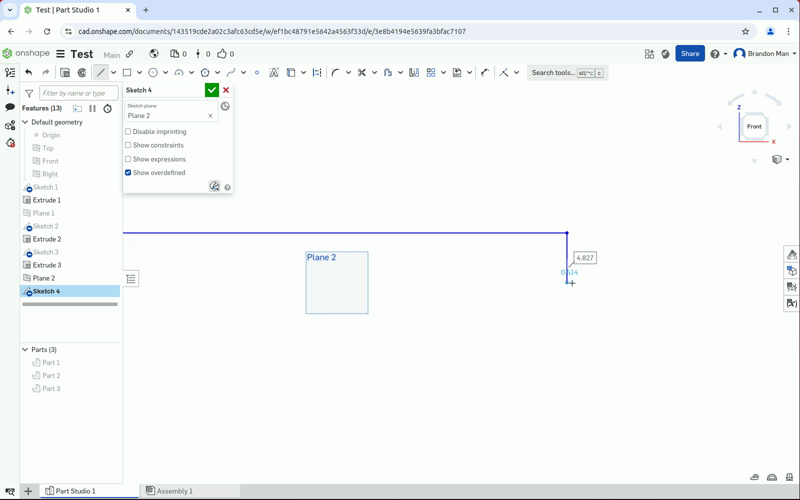
scroll(6)
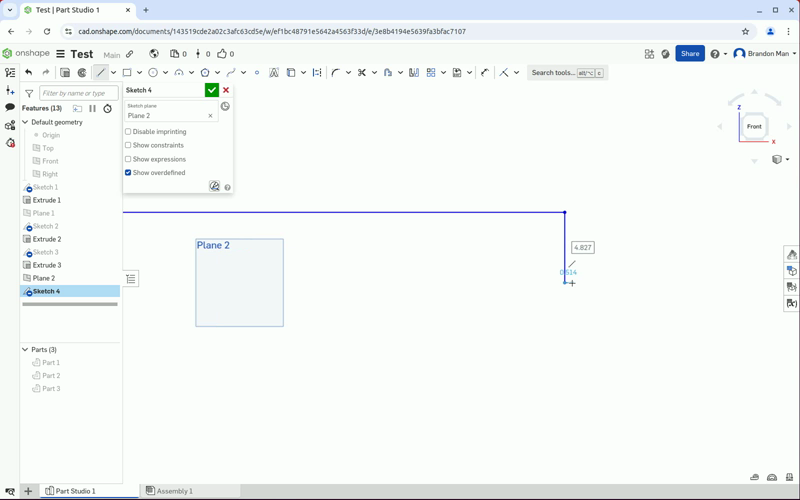
scroll(6)
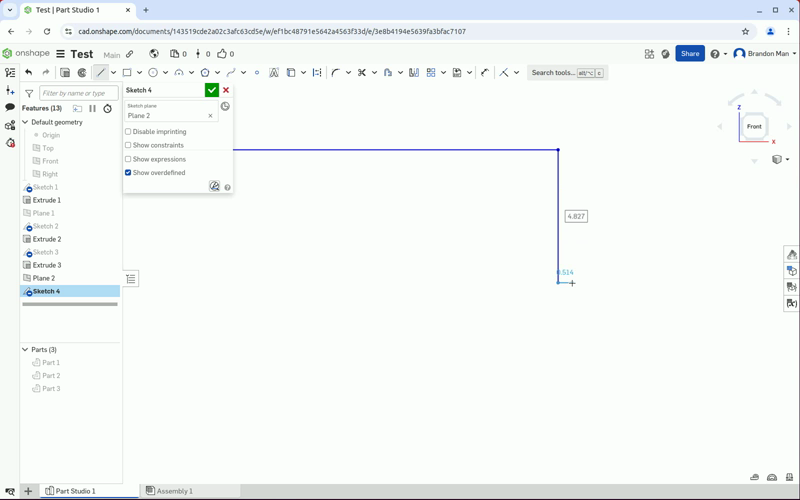
scroll(6)
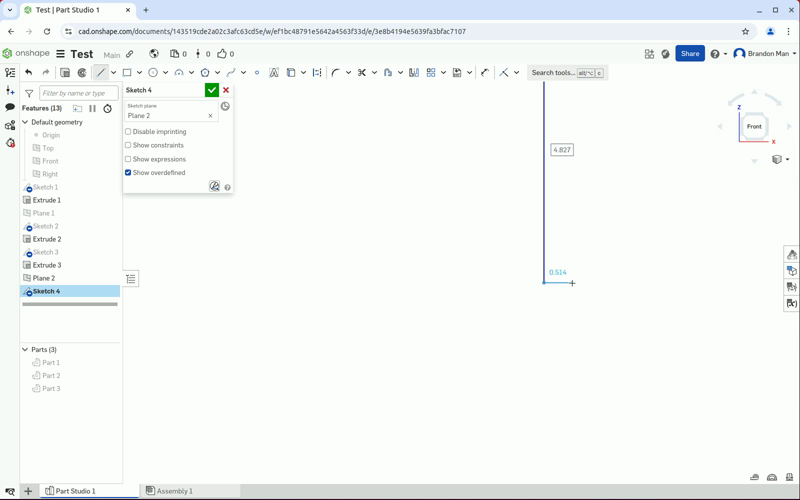
click(572, 282)
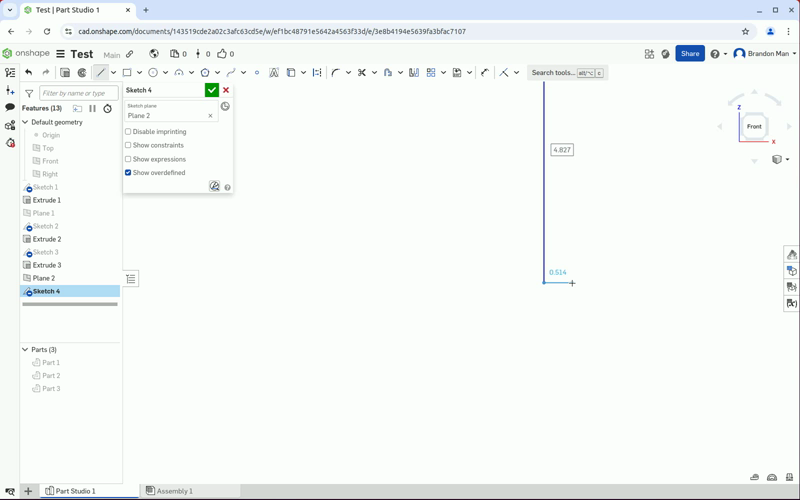
scroll(-6)
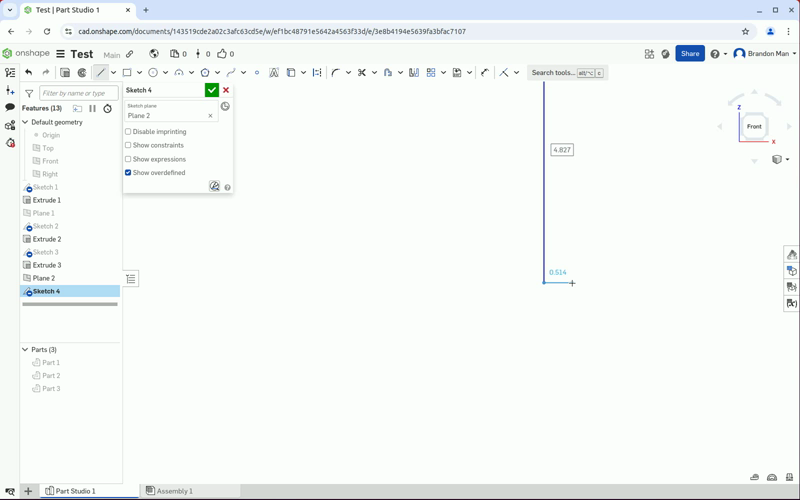
scroll(-6)
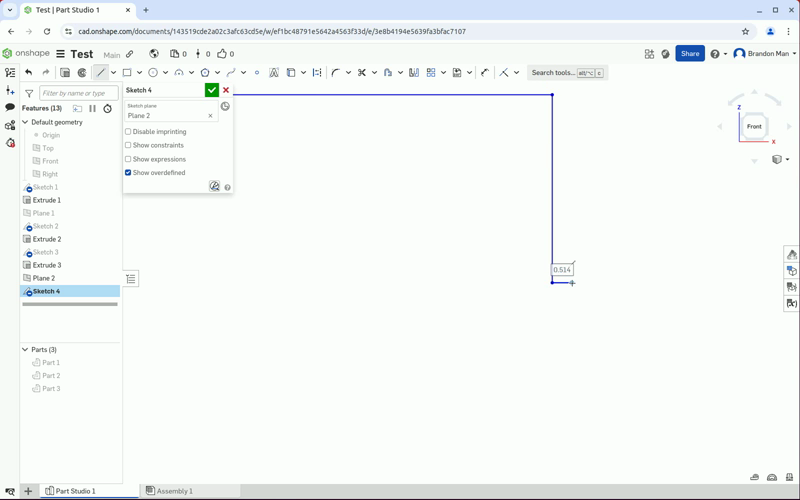
scroll(-6)
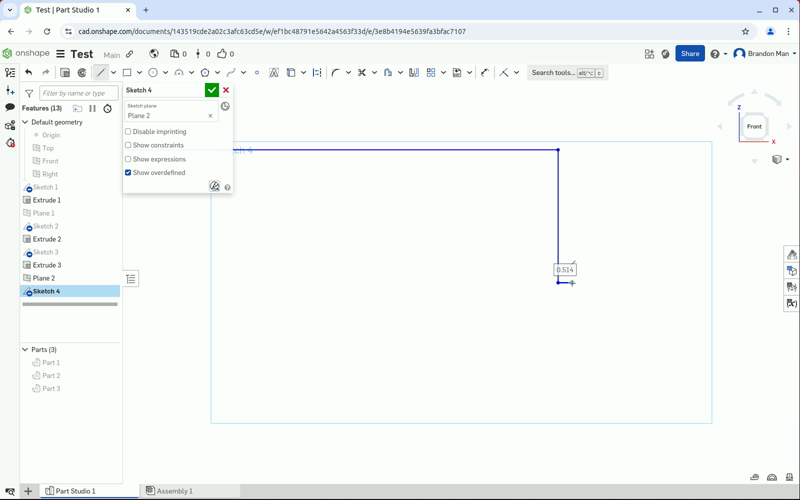
scroll(-6)
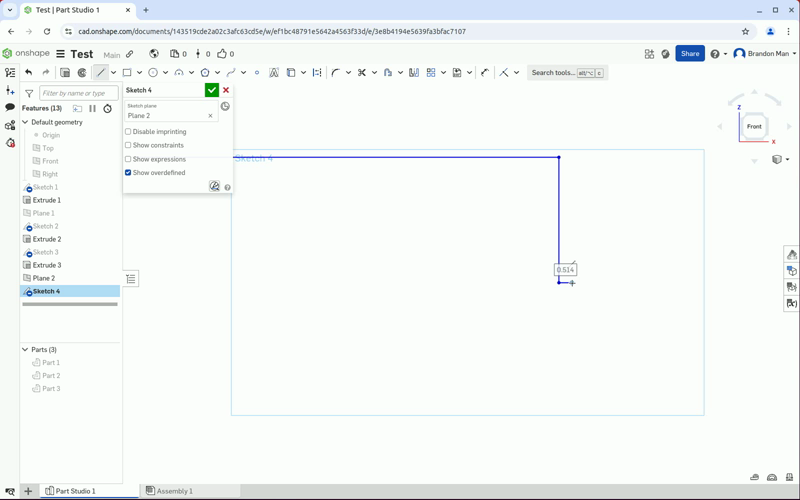
scroll(-6)
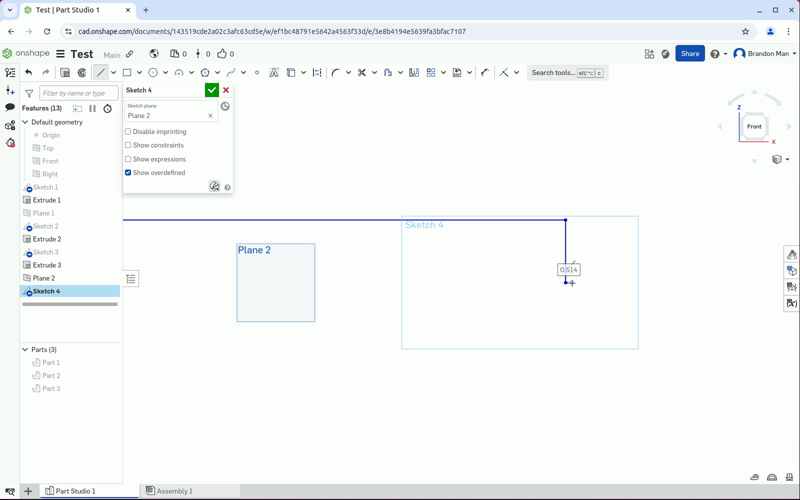
scroll(-6)
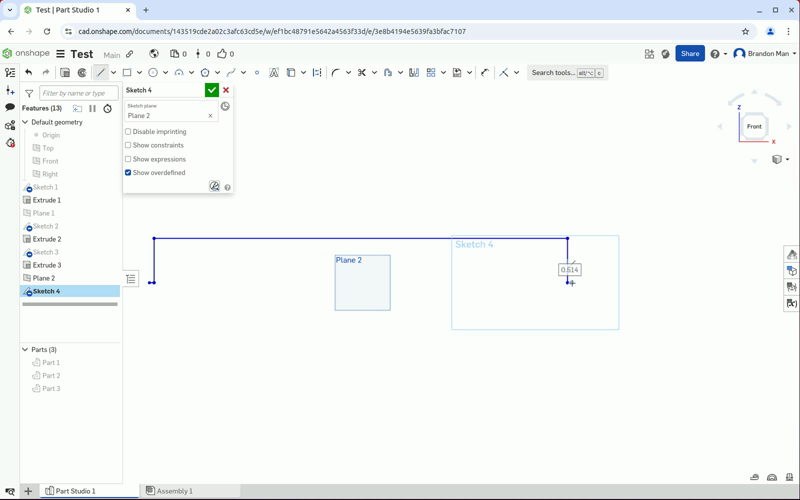
scroll(-6)
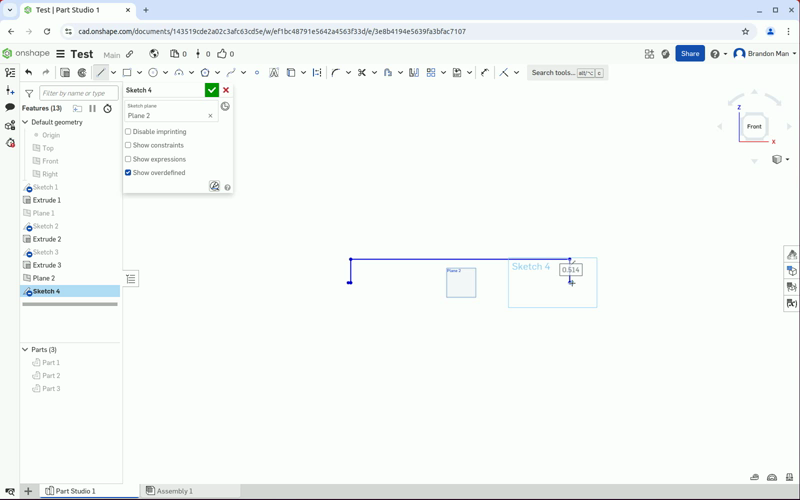
key_up(shift)
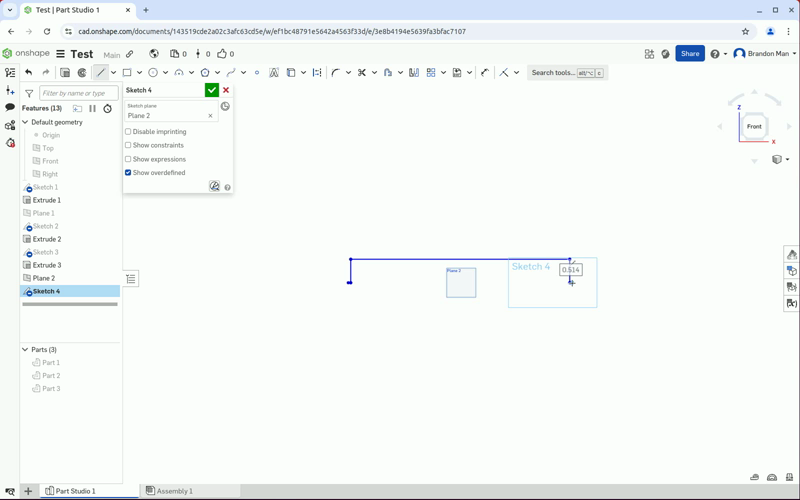
key_down(shift)
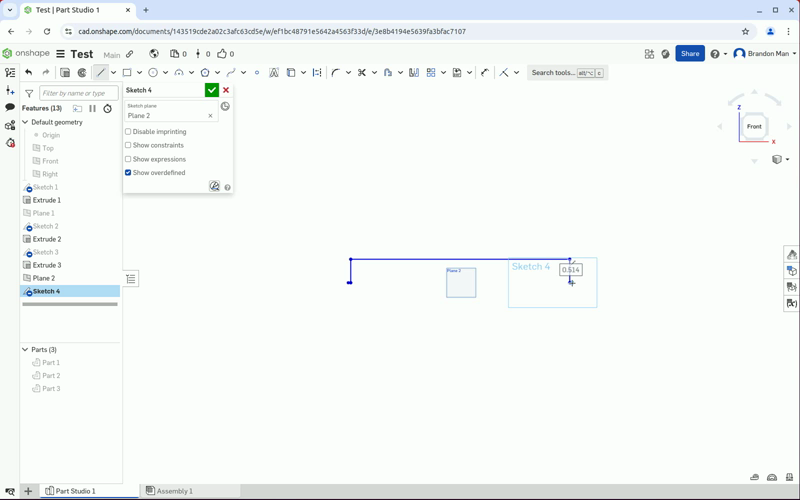
mouse_move(589, 282)
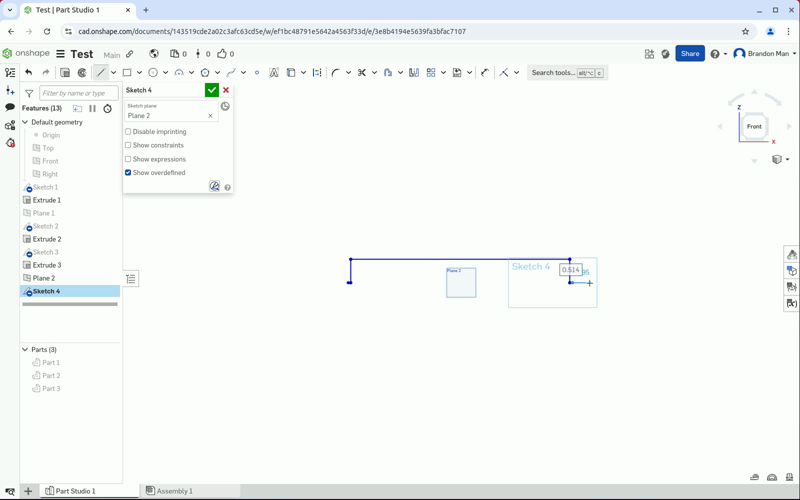
mouse_move(572, 257)
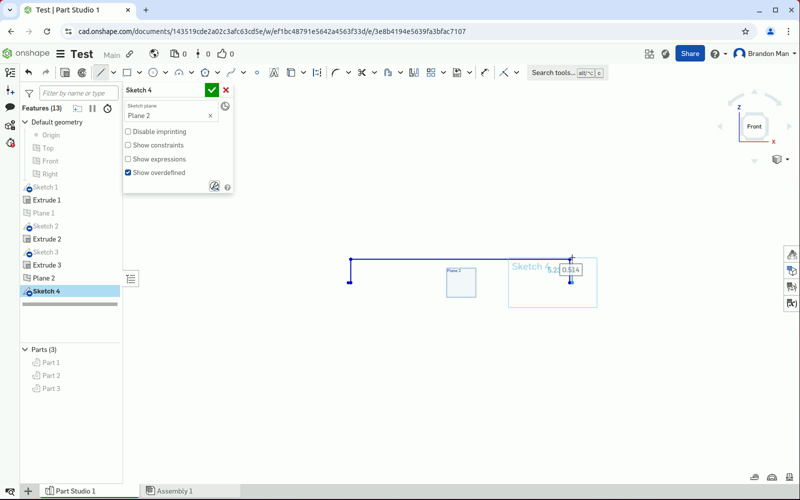
scroll(6)
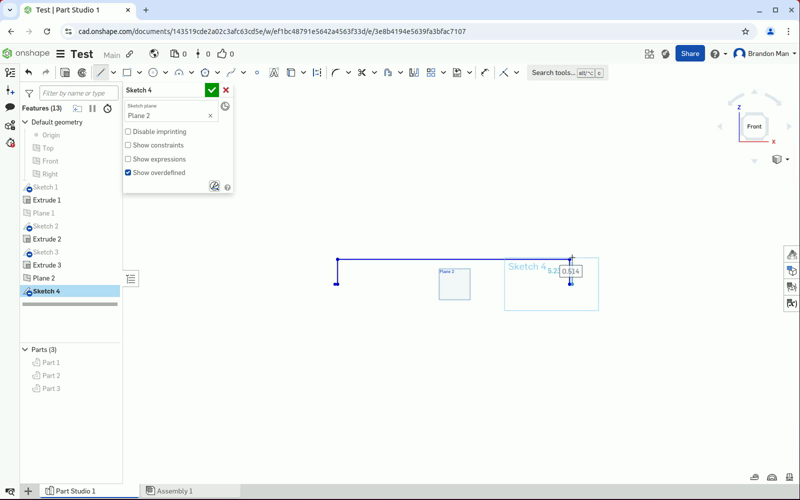
scroll(6)
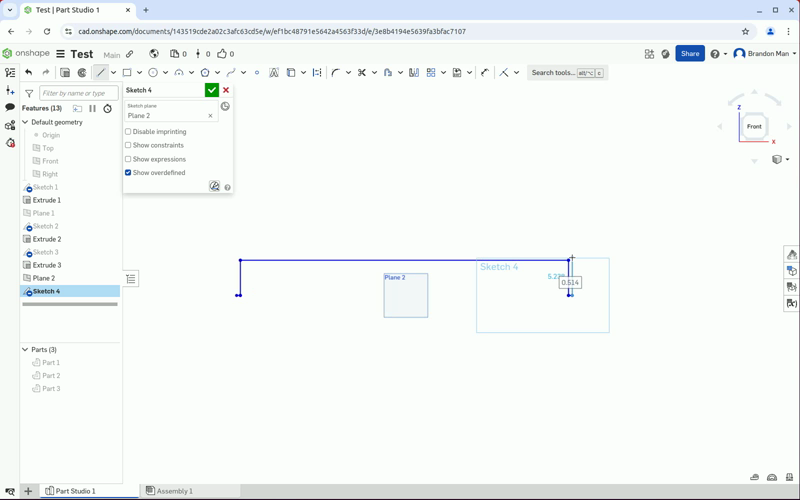
scroll(6)
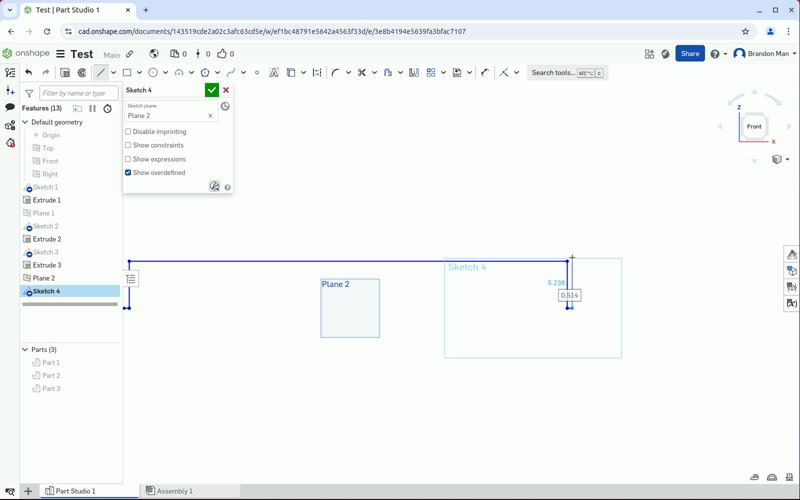
scroll(6)
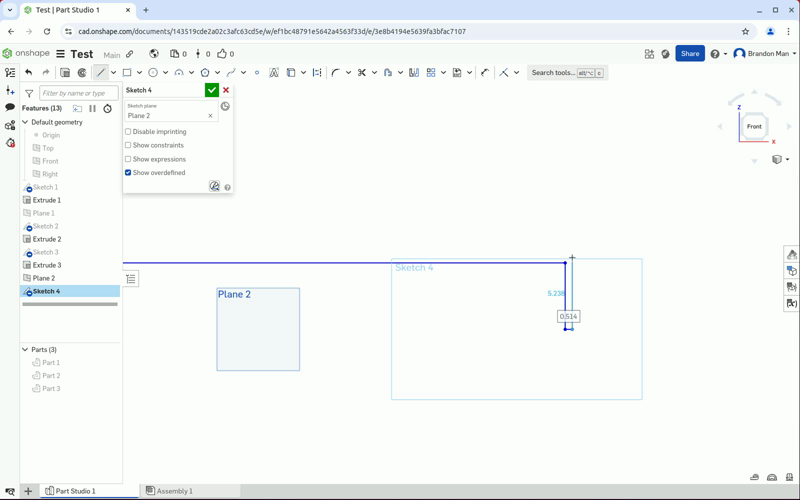
scroll(6)
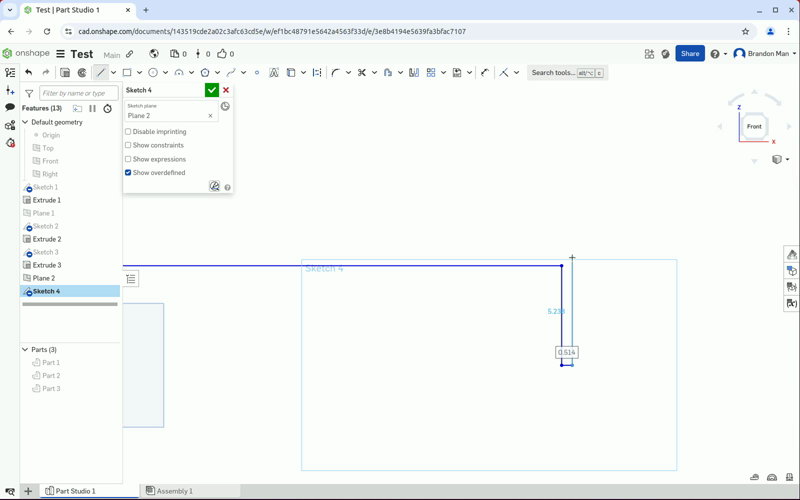
scroll(6)
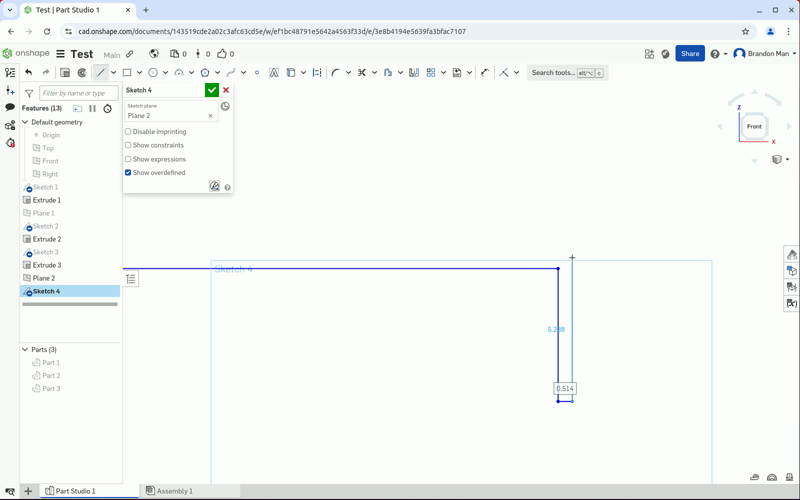
scroll(6)
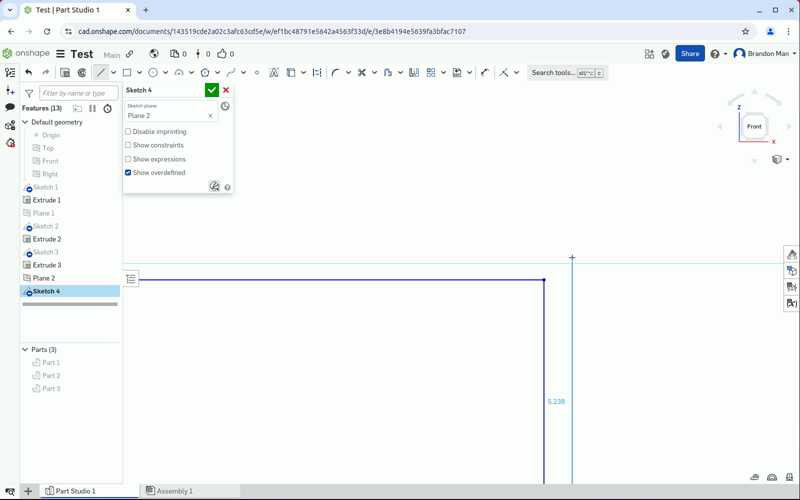
click(572, 257)
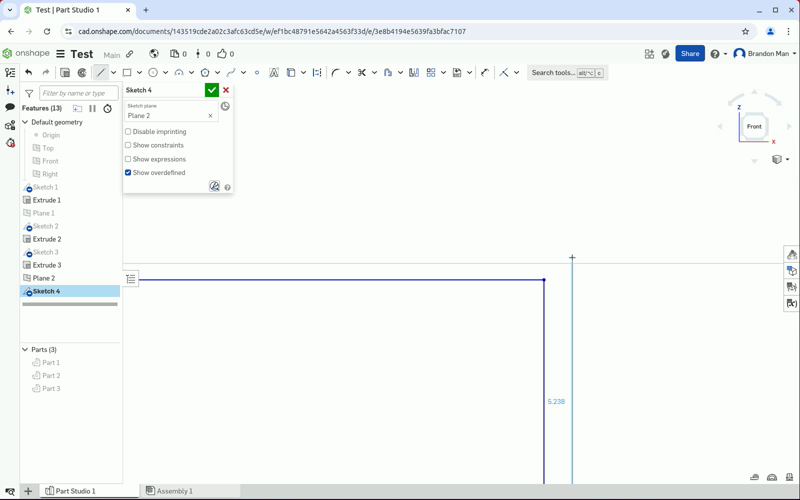
scroll(-6)
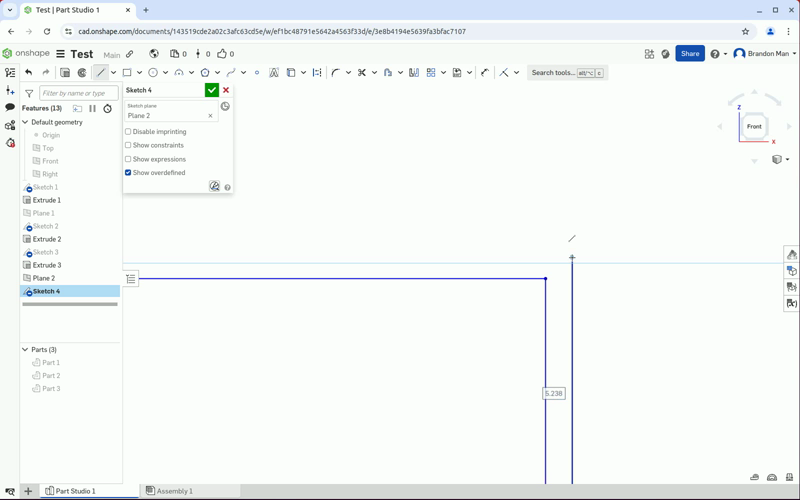
scroll(-6)
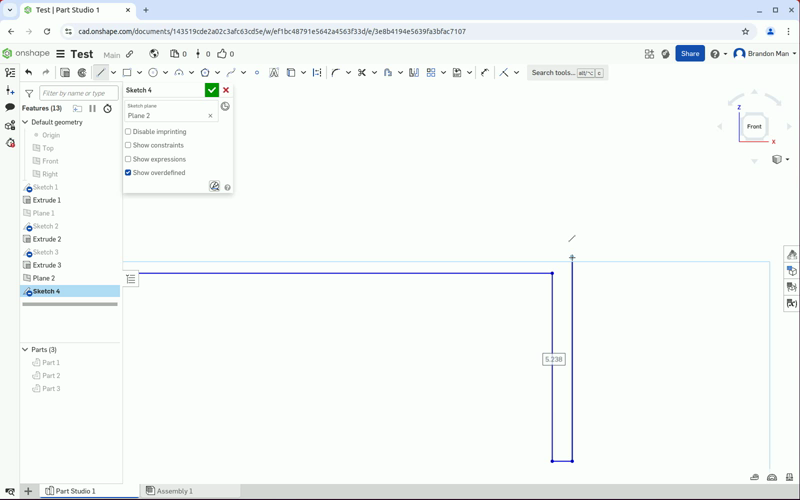
scroll(-6)
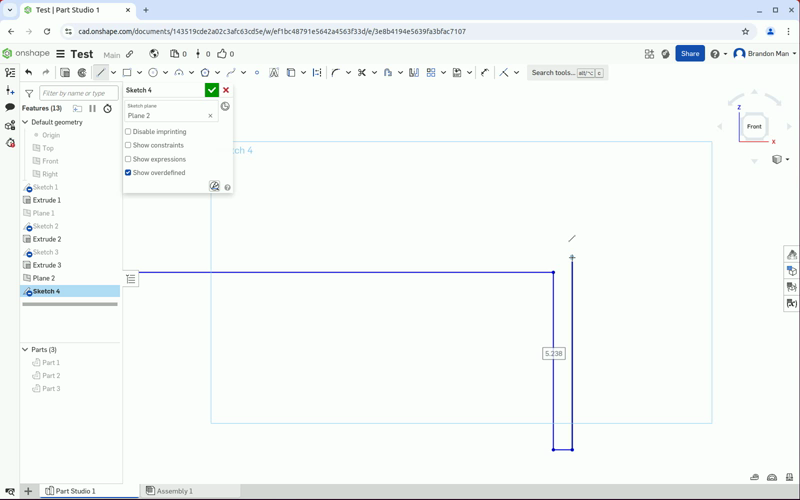
scroll(-6)
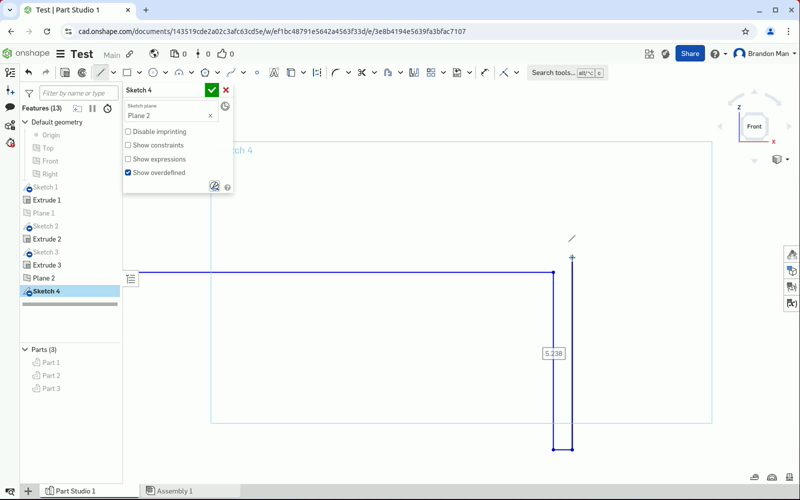
scroll(-6)
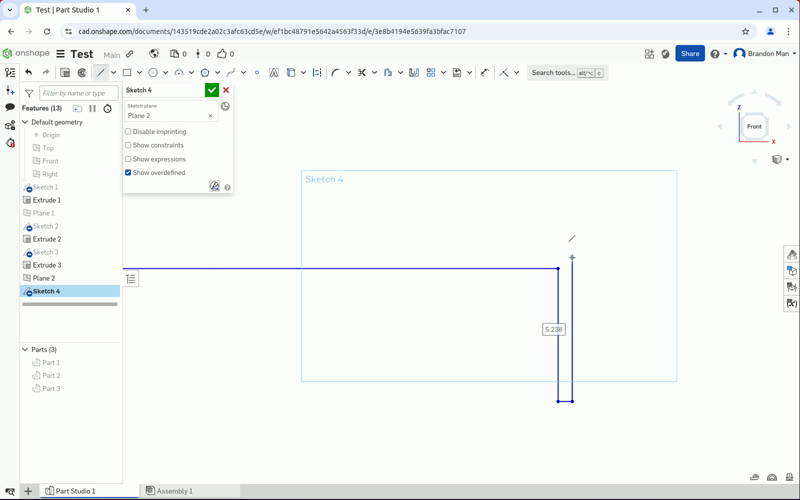
scroll(-6)
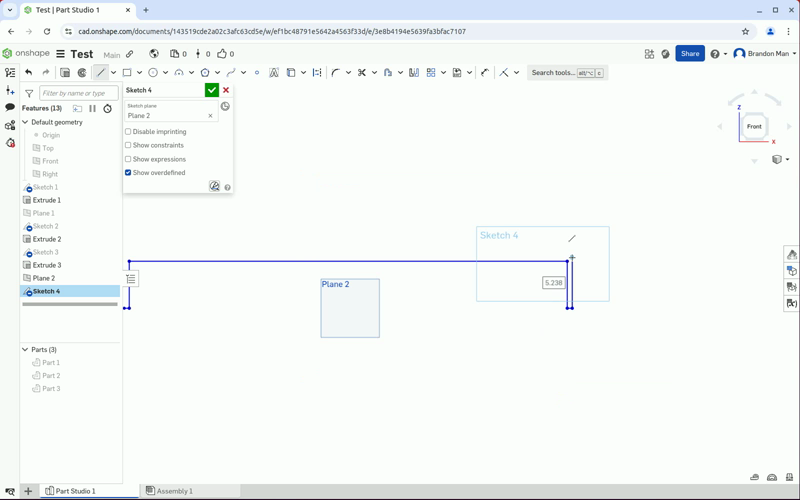
scroll(-6)
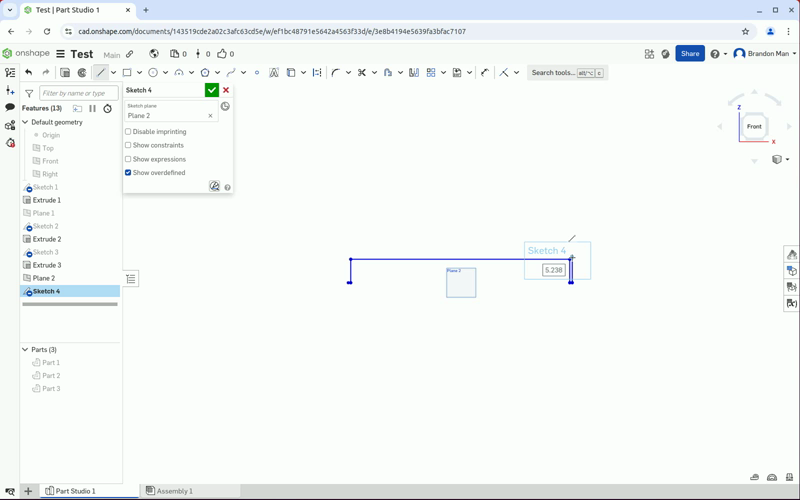
key_up(shift)
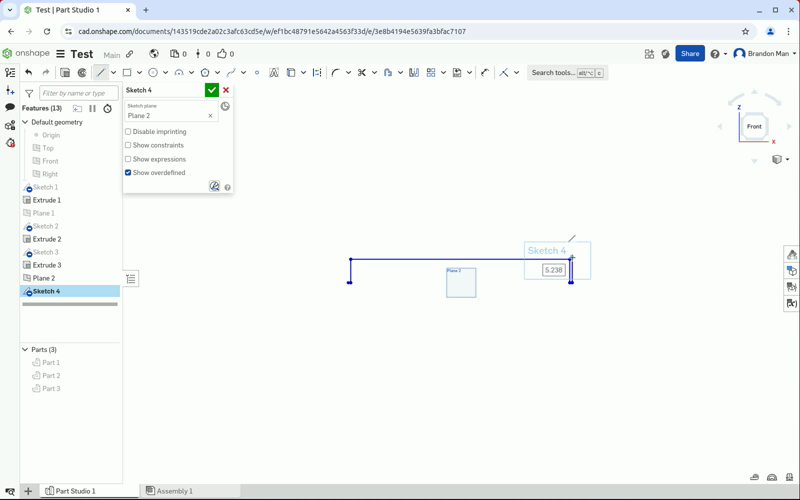
key_down(shift)
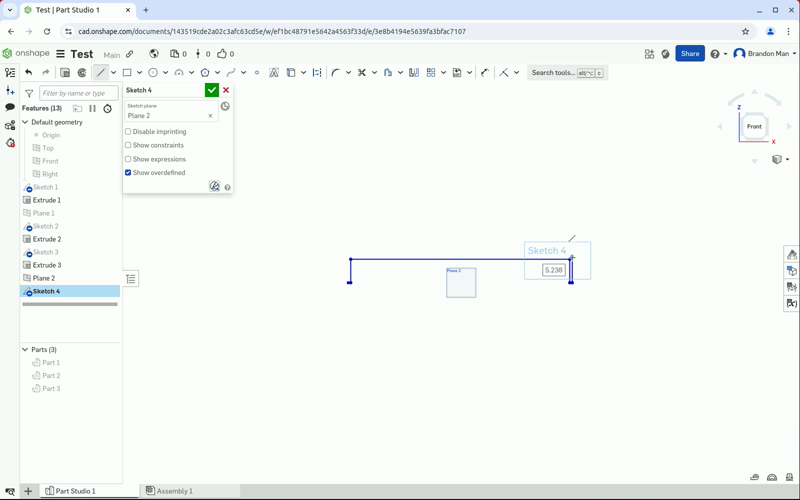
mouse_move(348, 257)
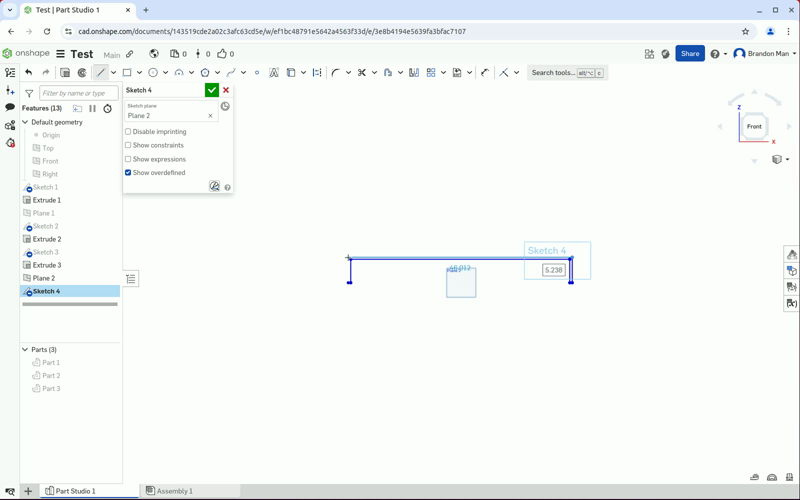
scroll(6)
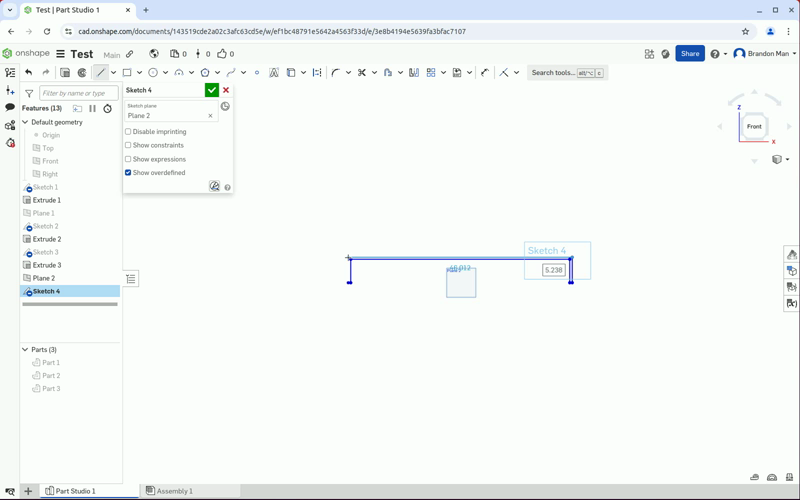
scroll(6)
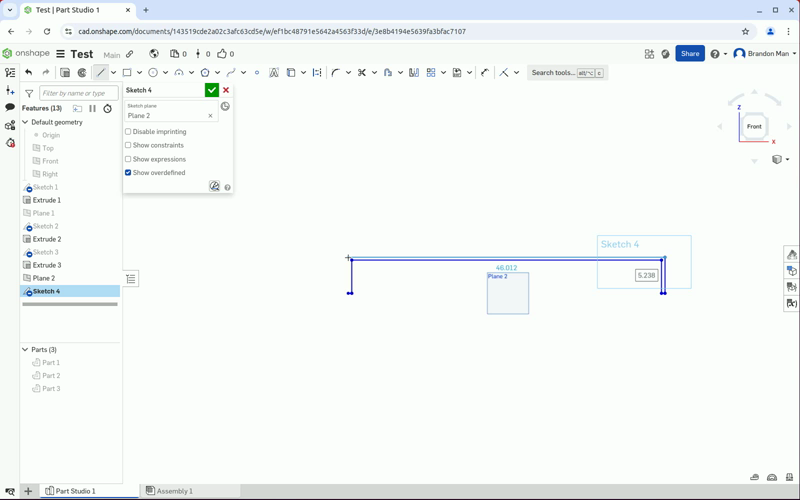
scroll(6)
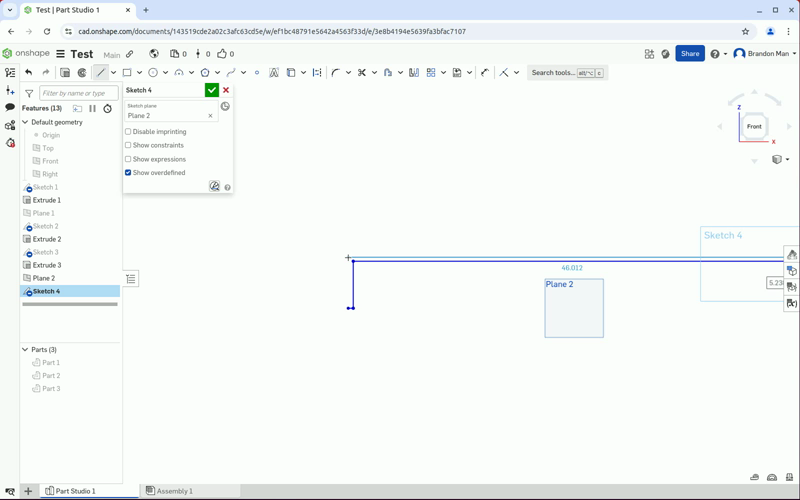
scroll(6)
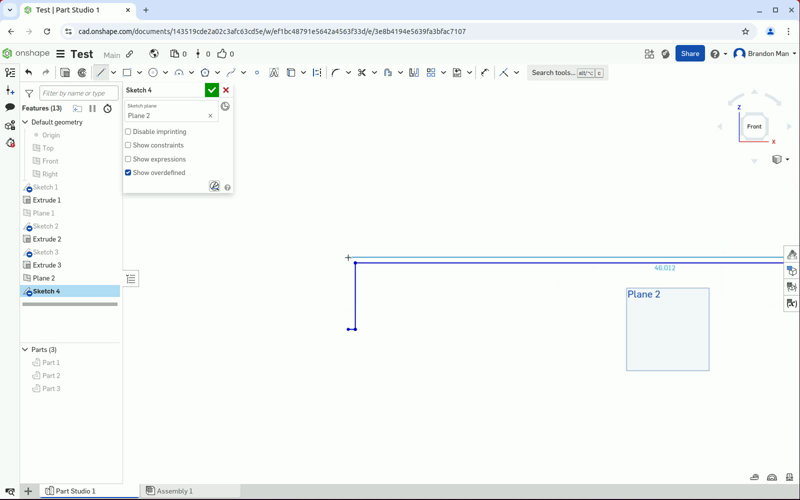
scroll(6)
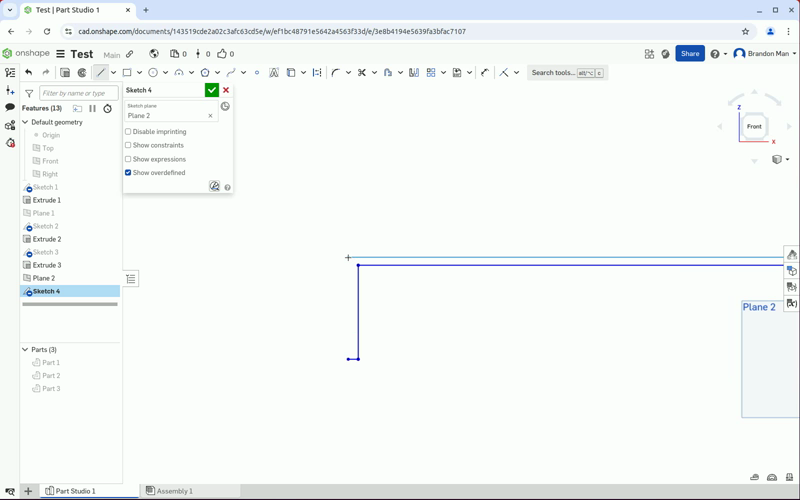
scroll(6)
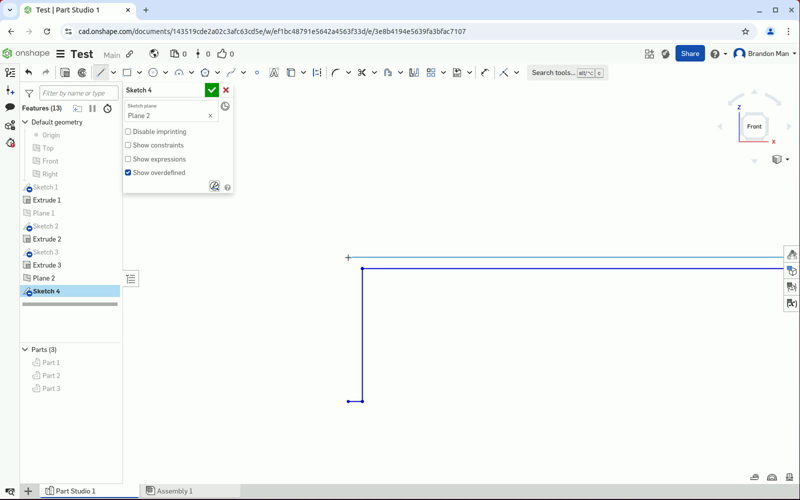
scroll(6)
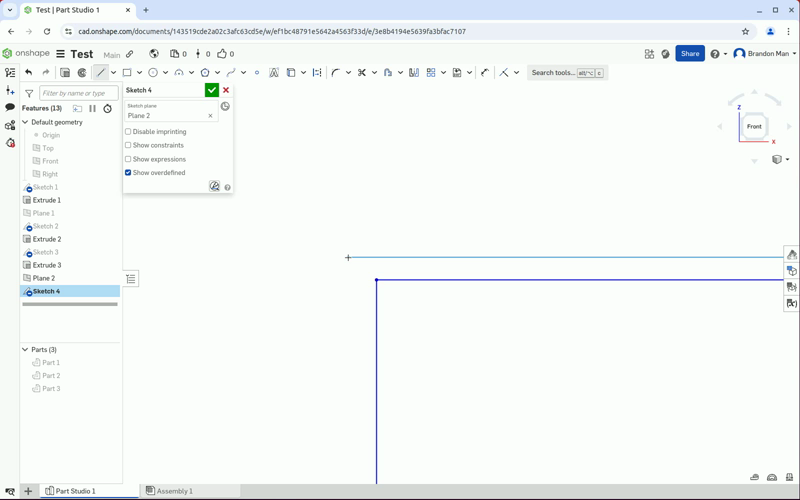
click(348, 257)
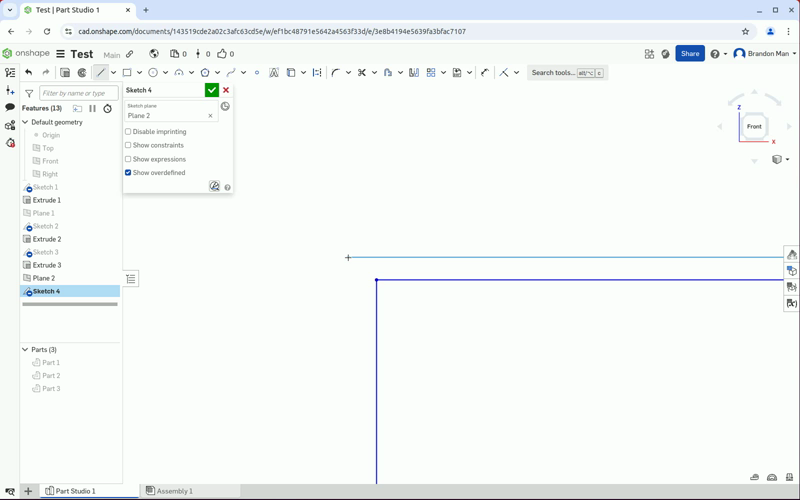
scroll(-6)
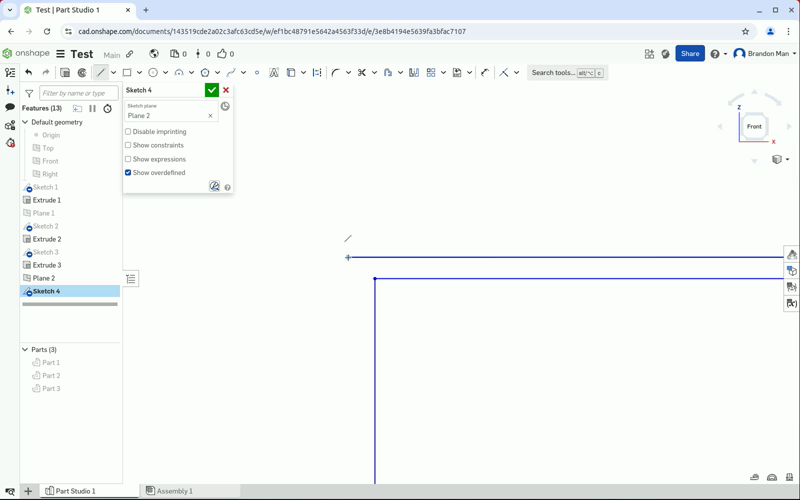
scroll(-6)
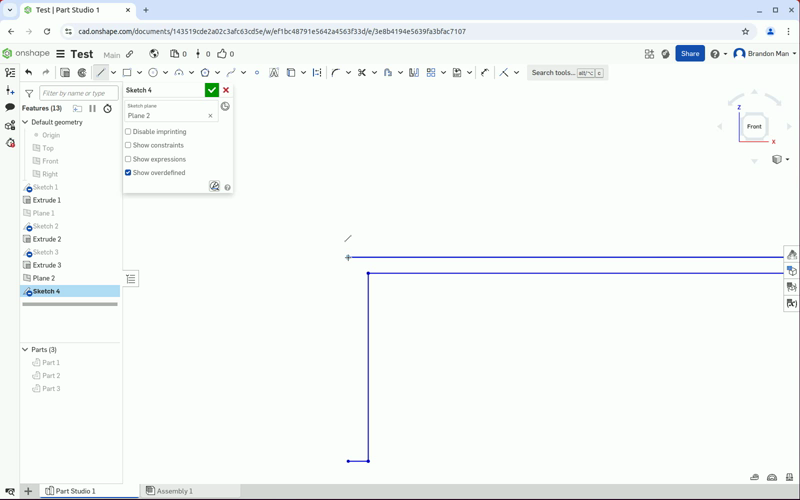
scroll(-6)
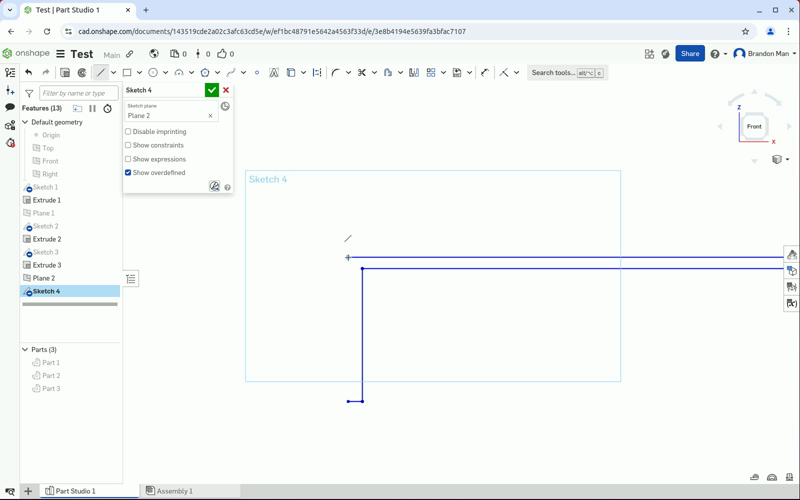
scroll(-6)
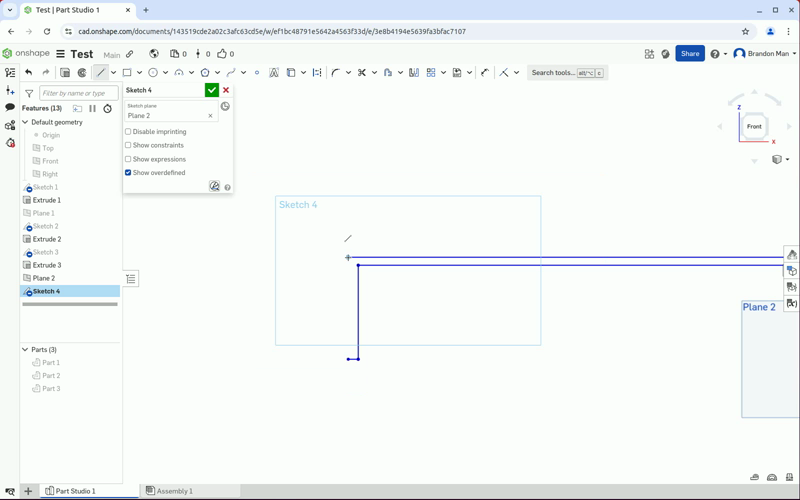
scroll(-6)
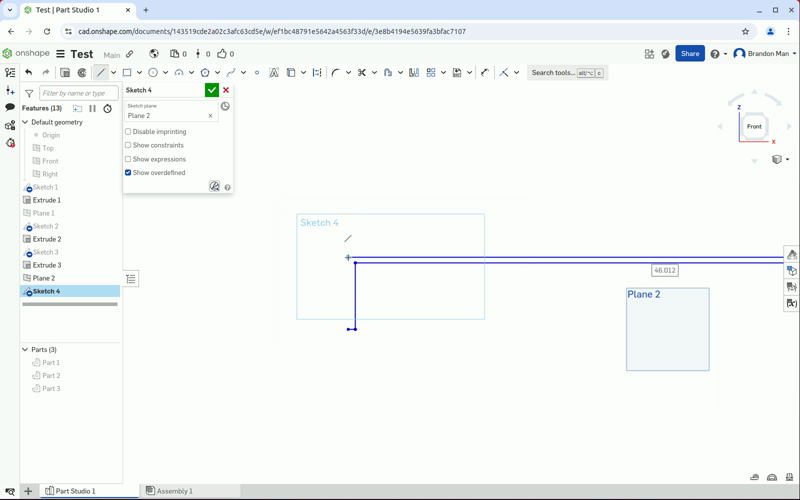
scroll(-6)
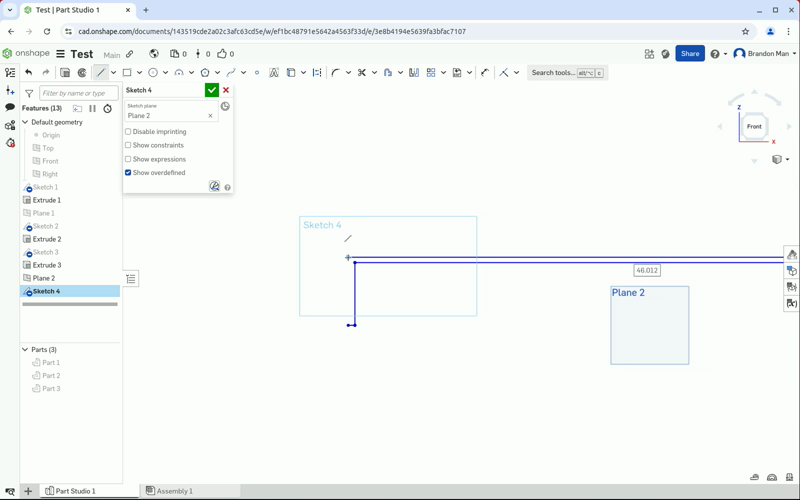
scroll(-6)
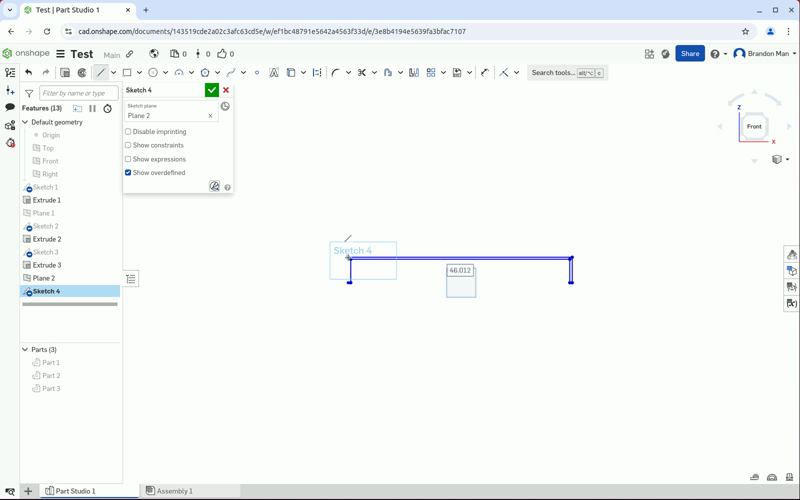
key_up(shift)
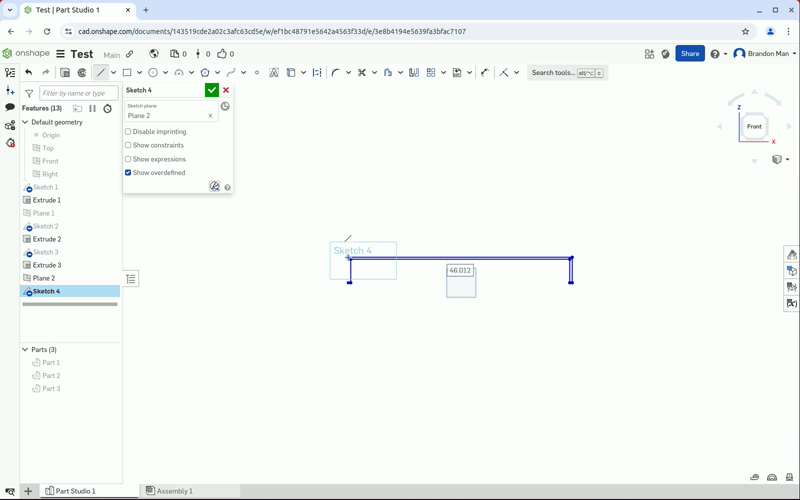
mouse_move(378, 257)
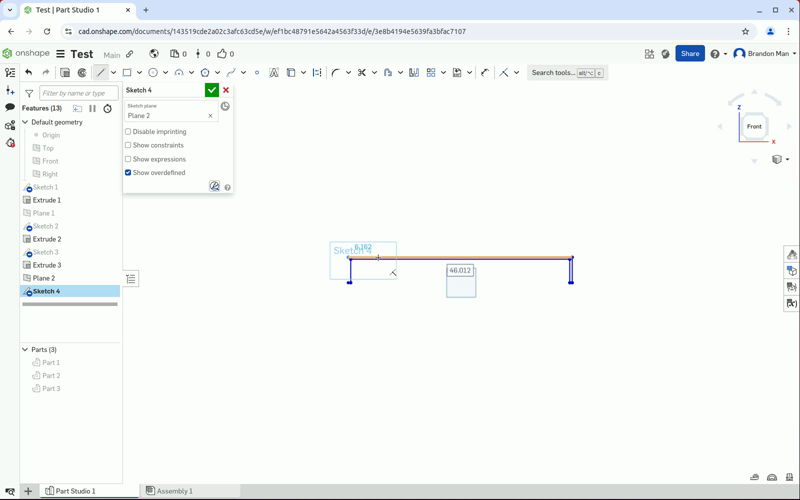
key_down(shift)
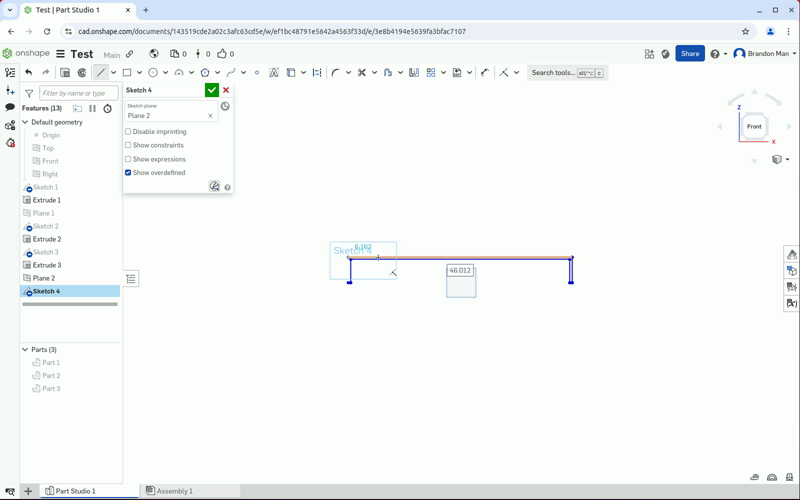
mouse_move(348, 282)
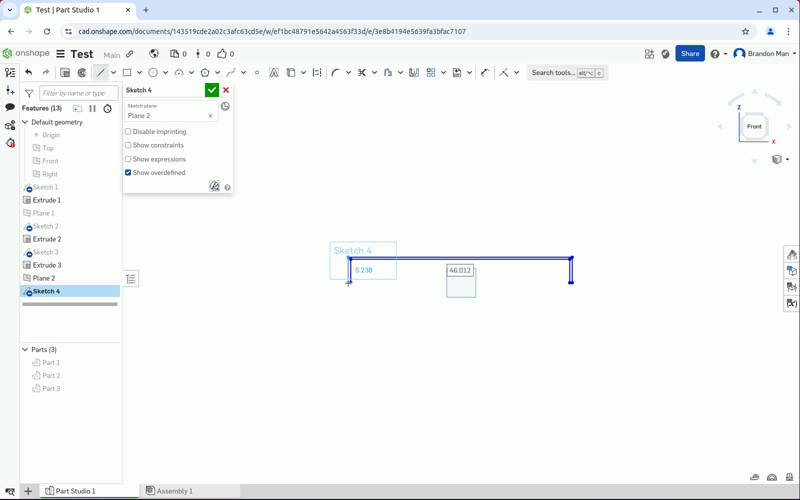
scroll(6)
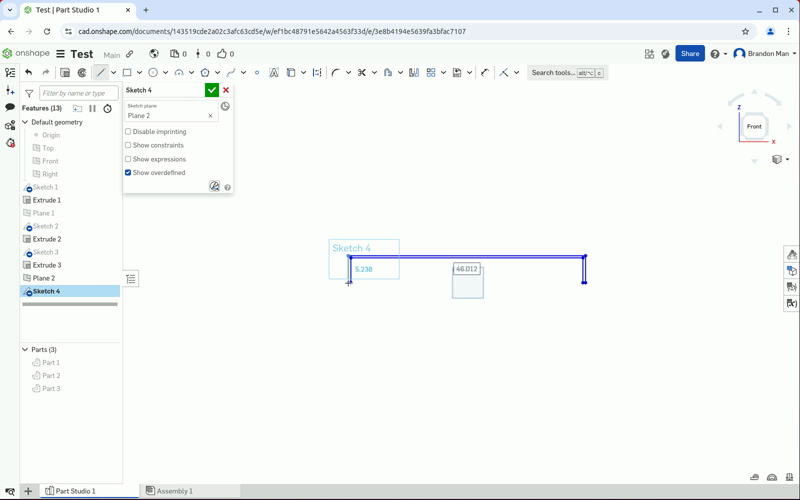
scroll(6)
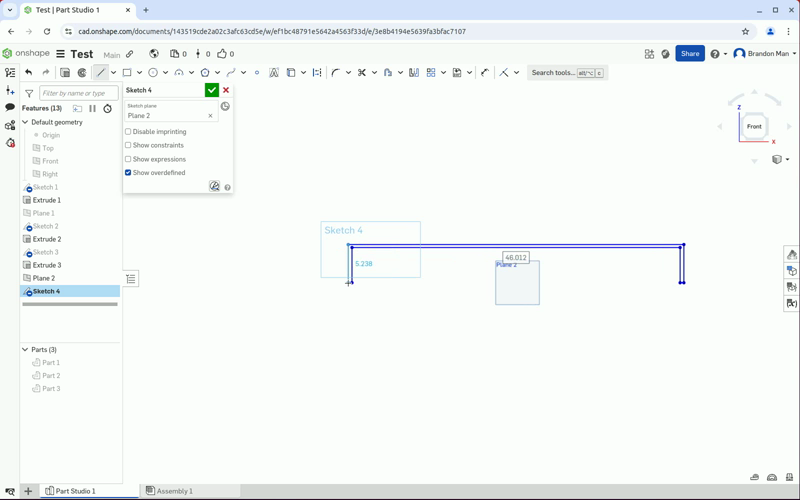
scroll(6)
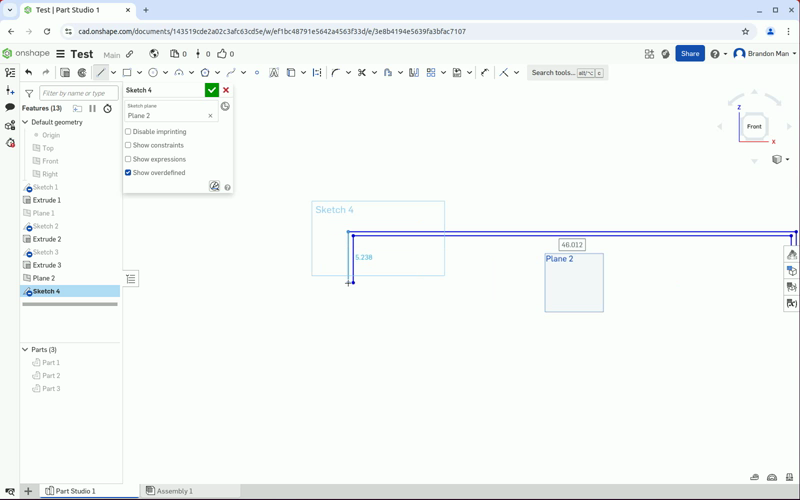
scroll(6)
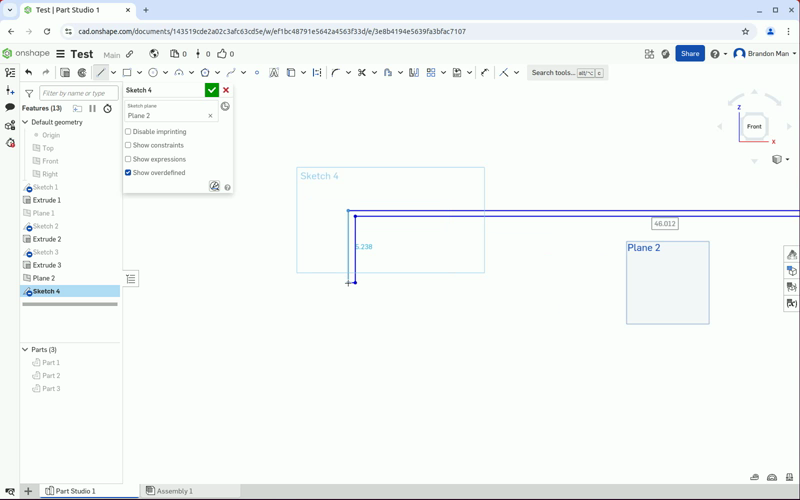
scroll(6)
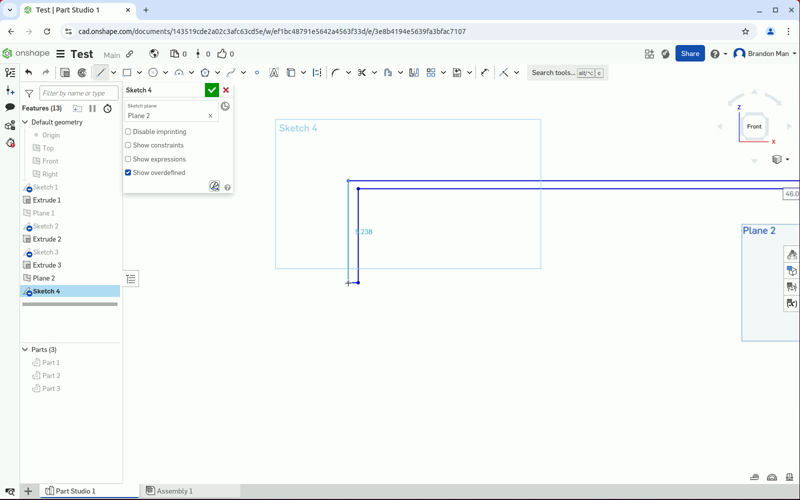
scroll(6)
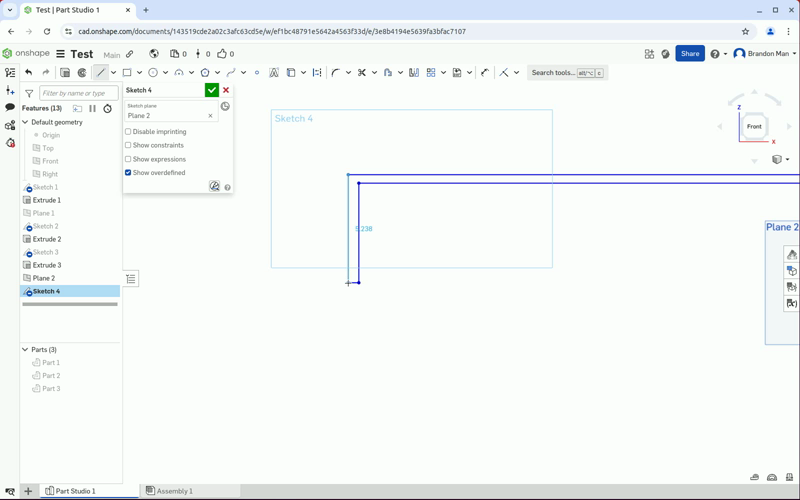
scroll(6)
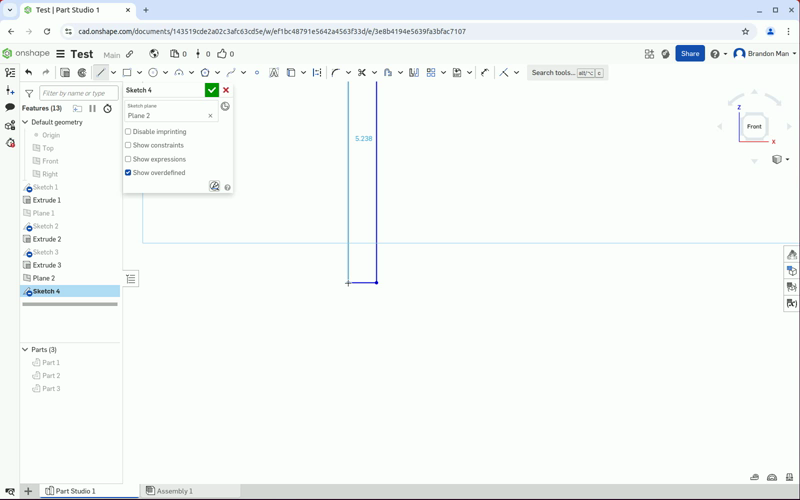
key_up(shift)
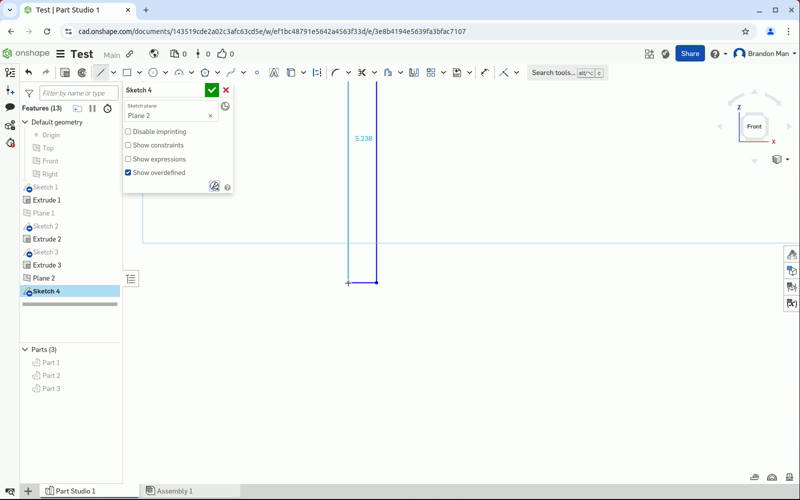
click(348, 282)
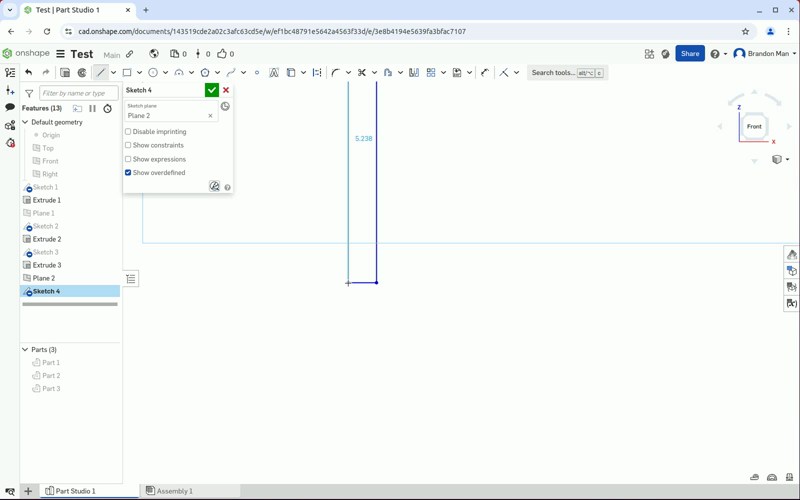
scroll(-6)
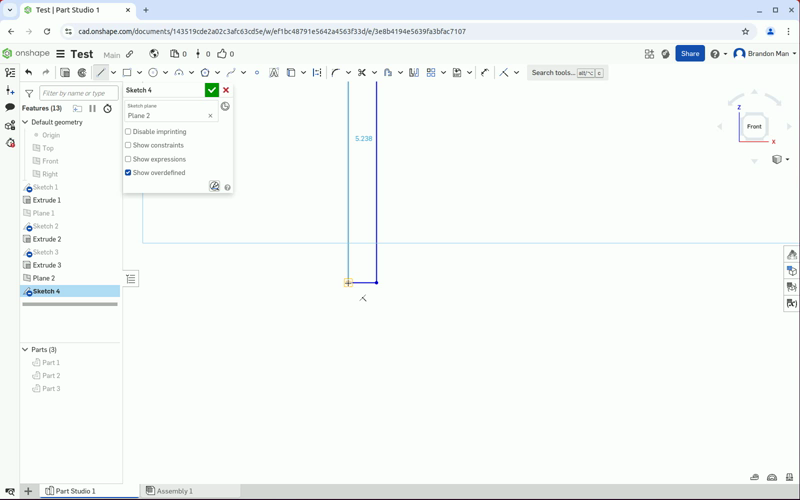
scroll(-6)
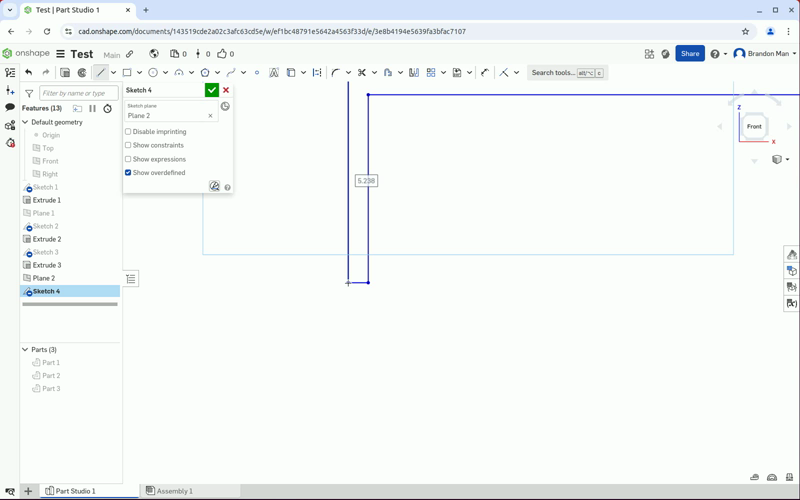
scroll(-6)
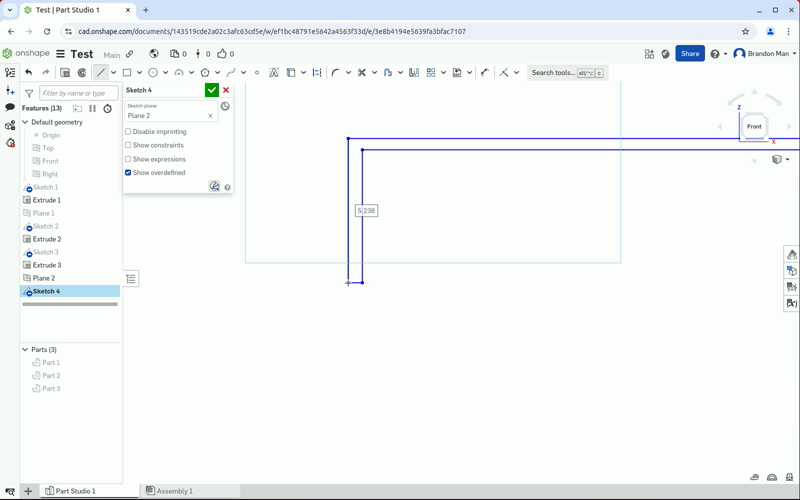
scroll(-6)
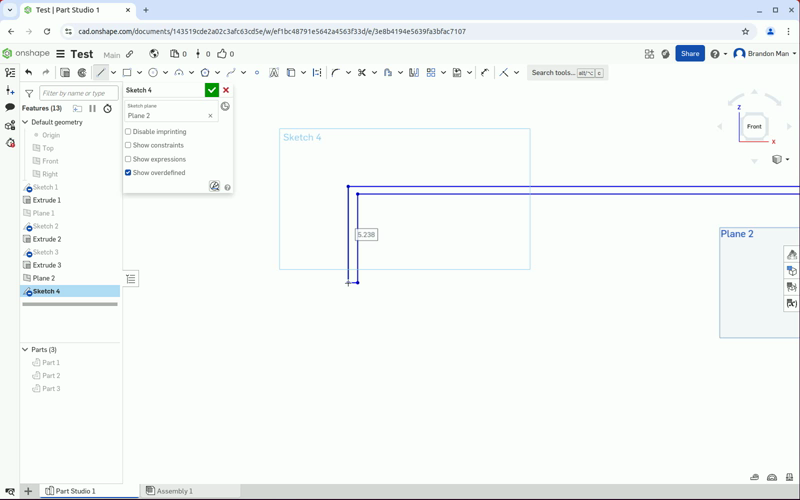
scroll(-6)
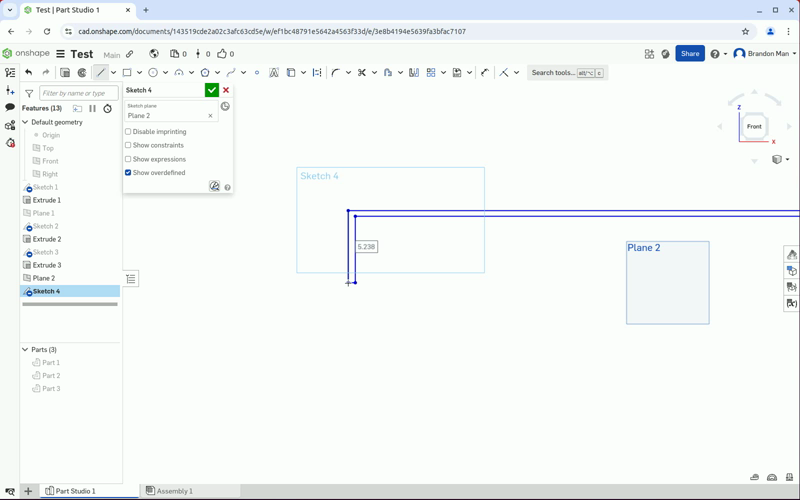
scroll(-6)
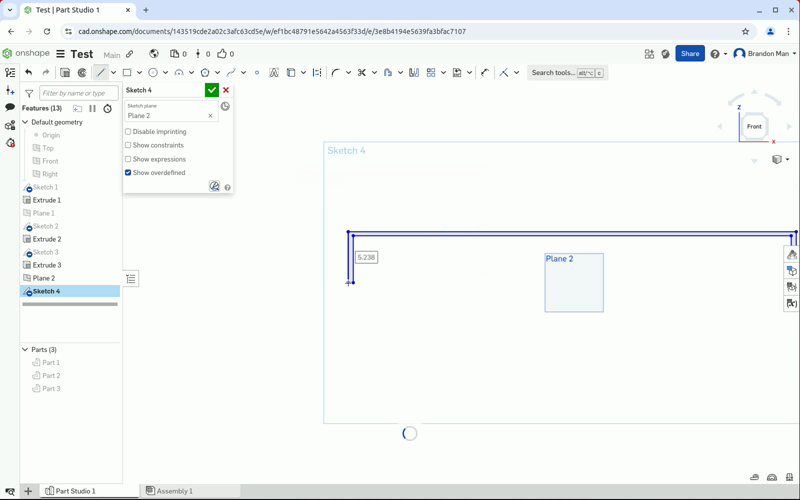
scroll(-6)
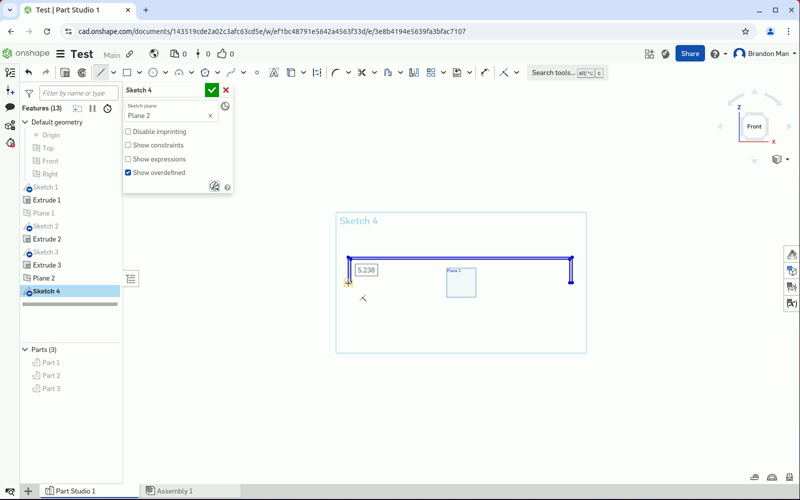
key(esc)
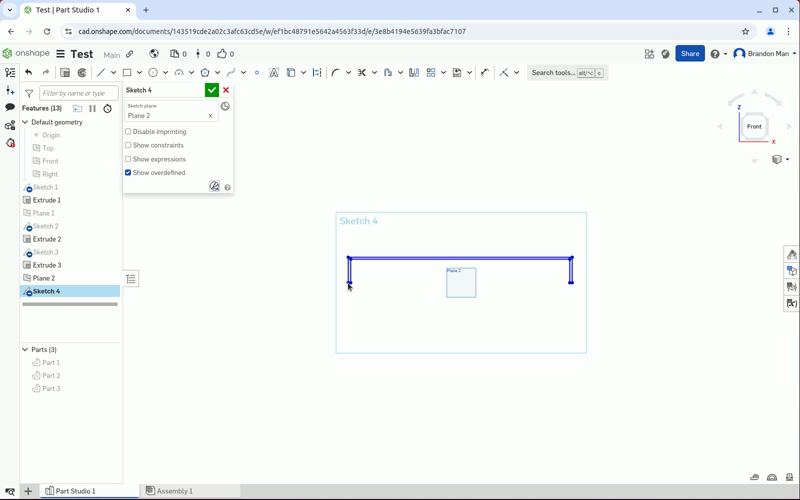
mouse_move(389, 257)
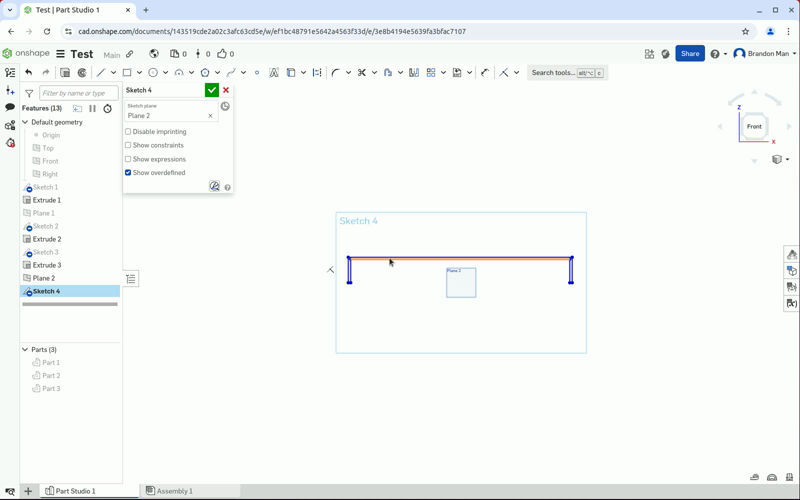
scroll(6)
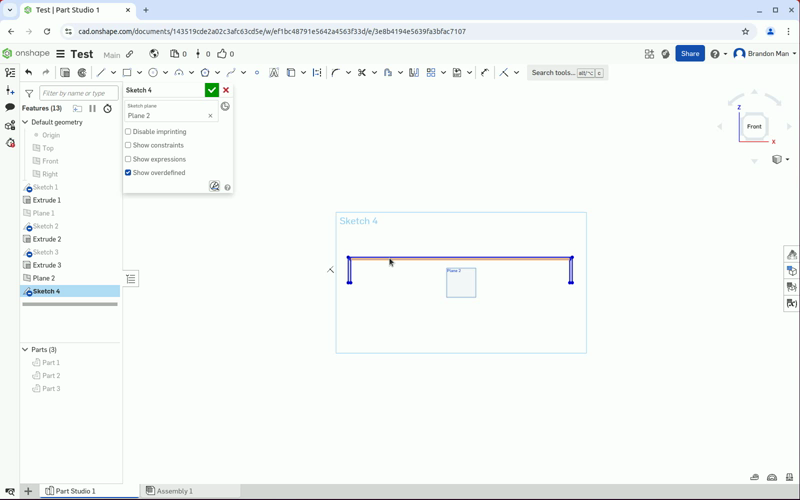
scroll(6)
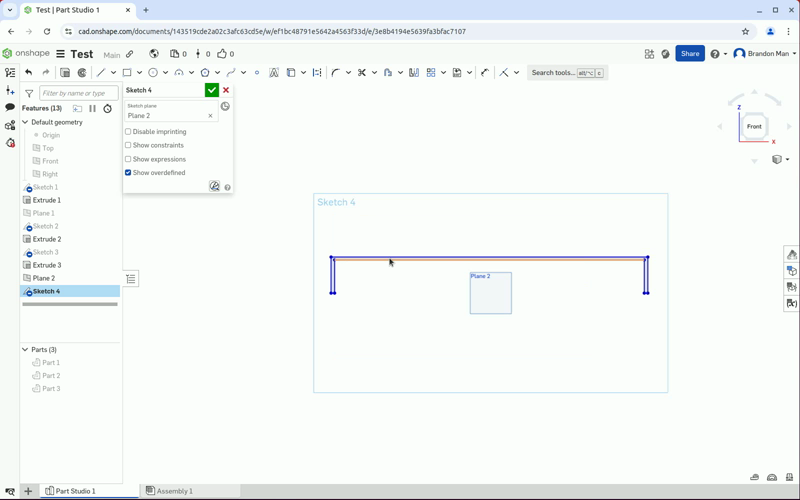
scroll(6)
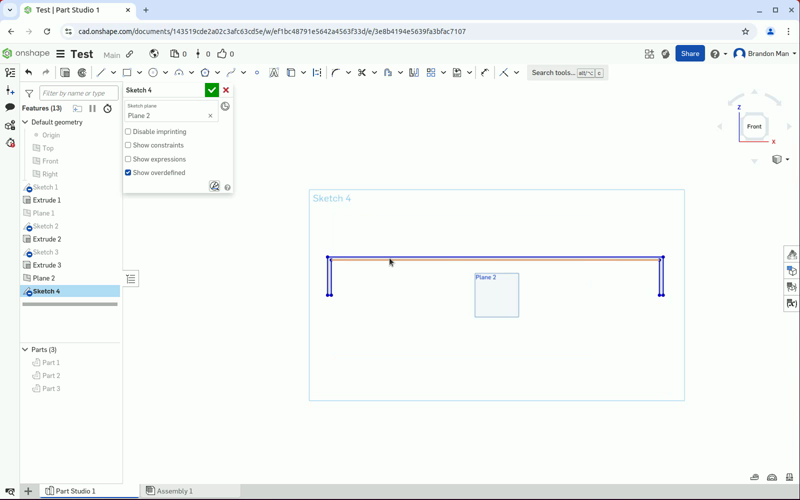
scroll(6)
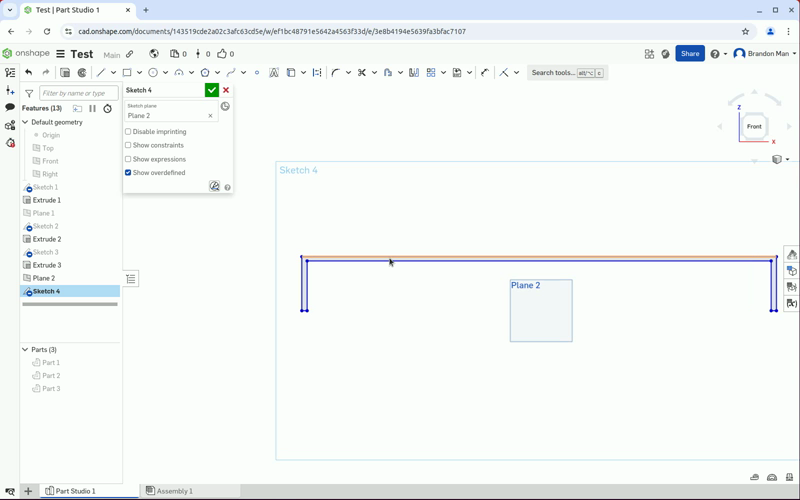
scroll(6)
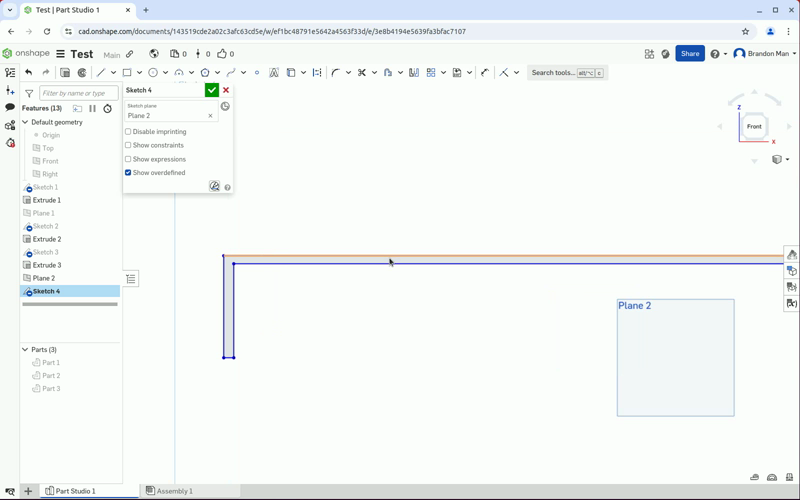
scroll(6)
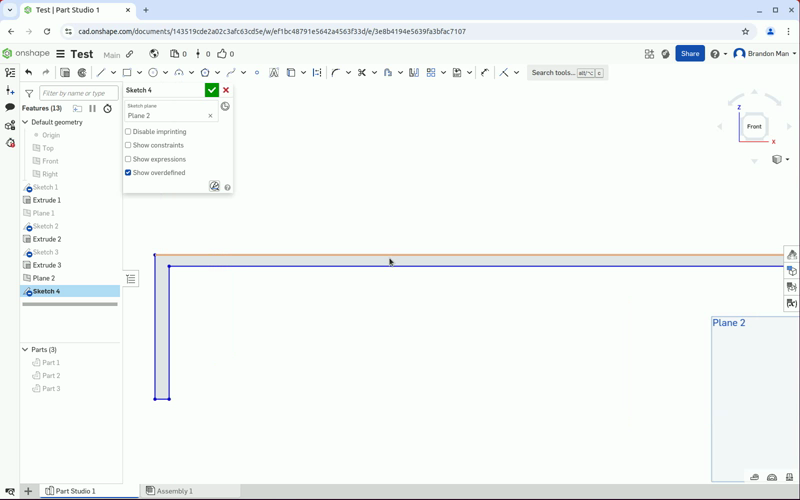
scroll(6)
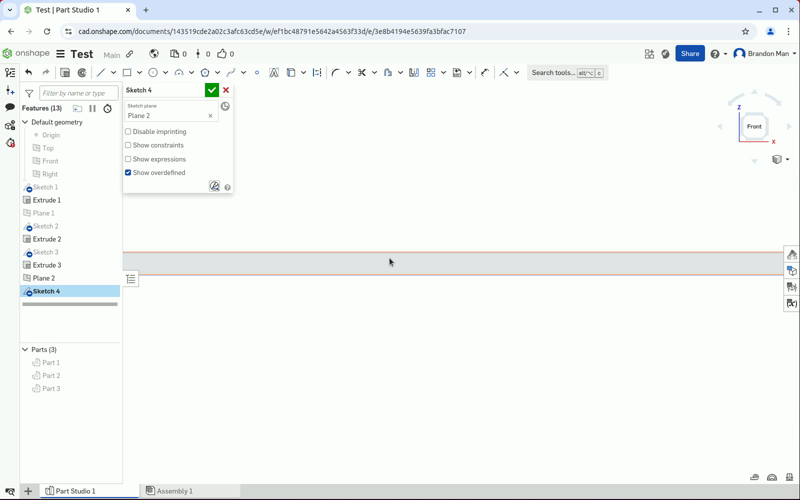
click(389, 257)
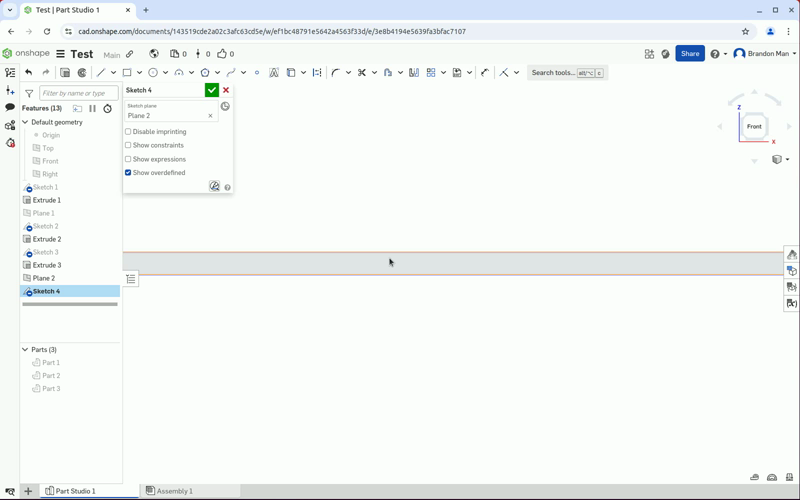
scroll(-6)
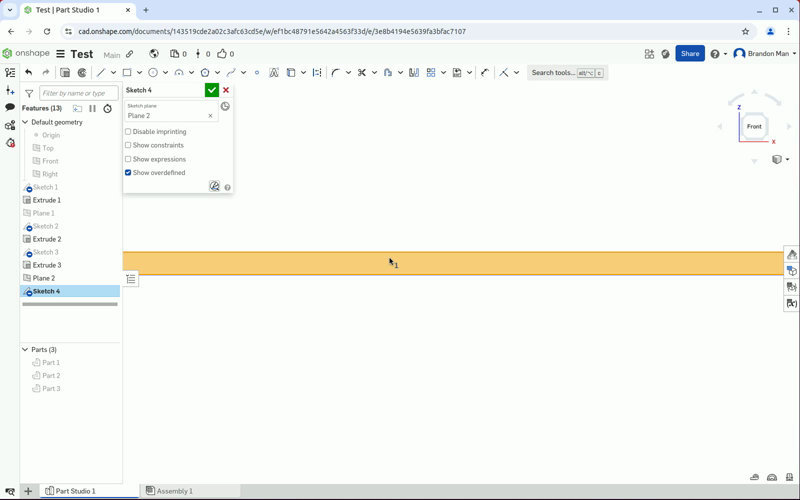
scroll(-6)
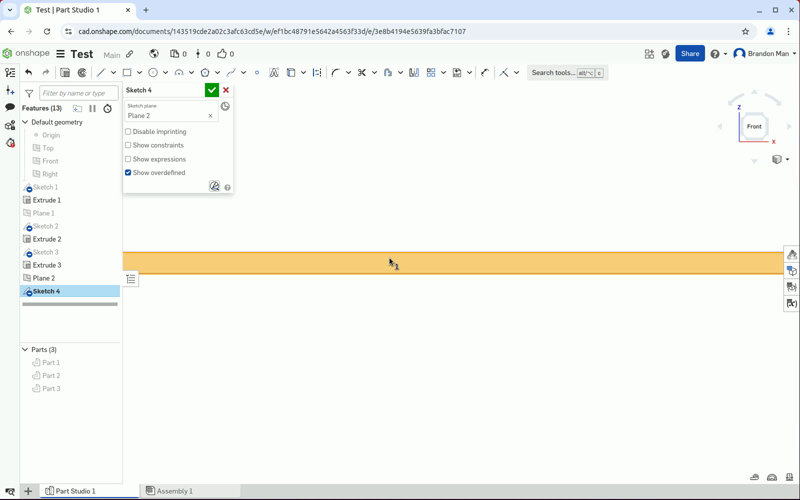
scroll(-6)
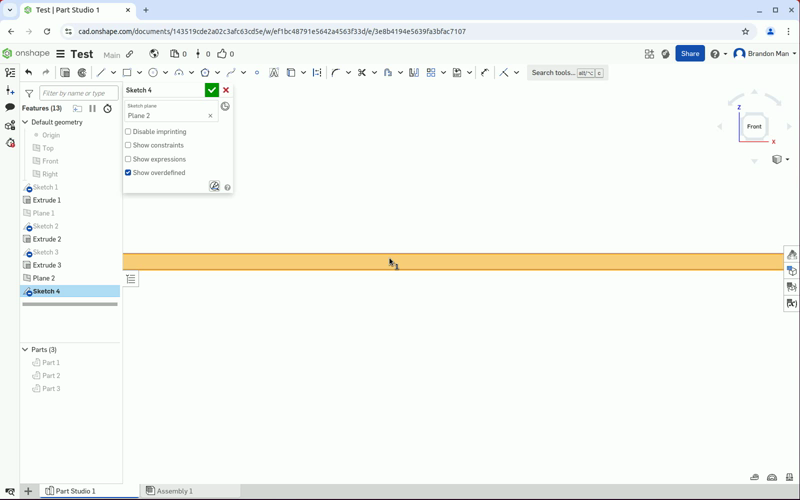
scroll(-6)
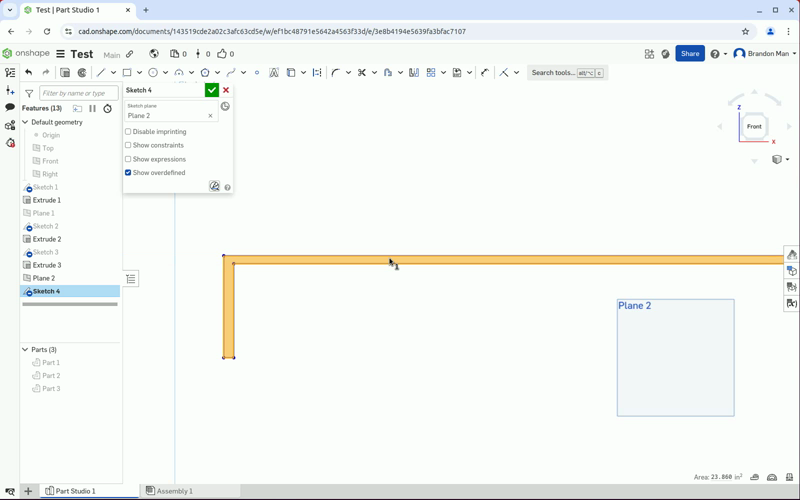
scroll(-6)
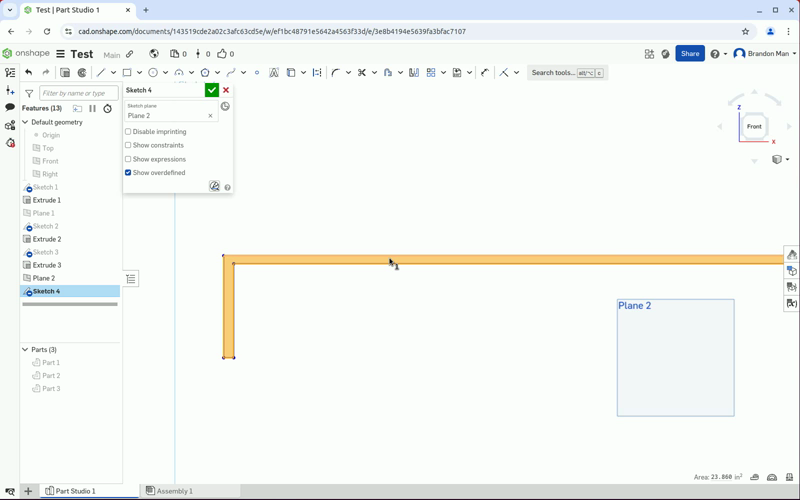
scroll(-6)
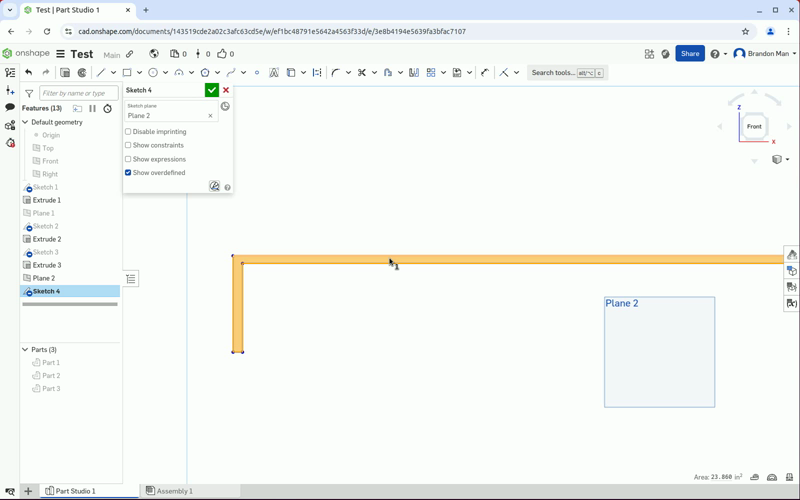
scroll(-6)
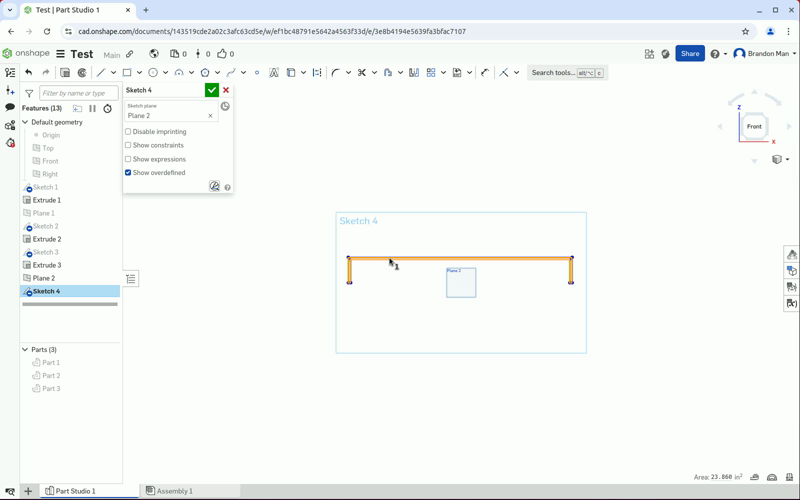
mouse_move(73, 352)
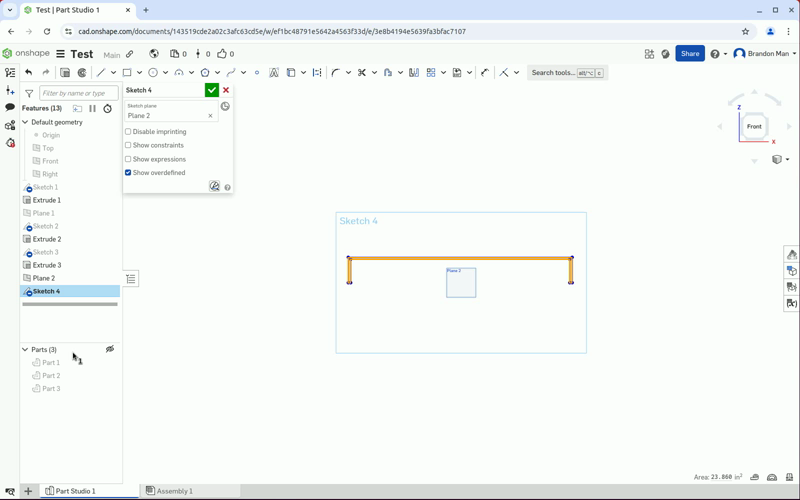
key(shift+y)
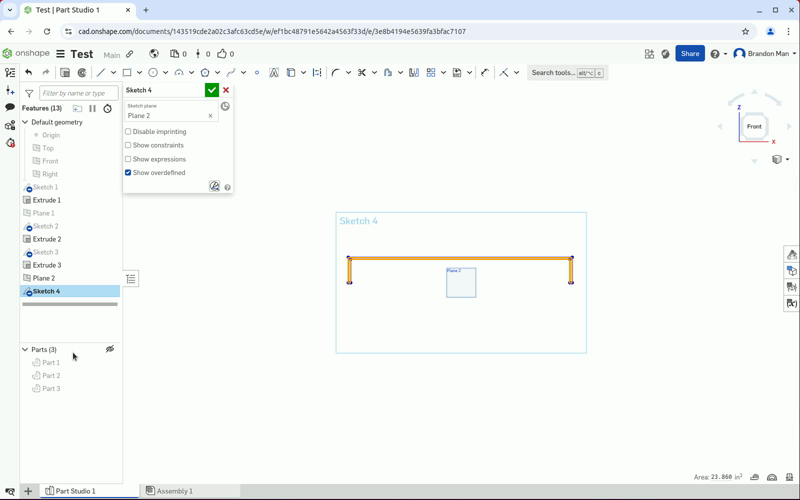
key(shift+e)
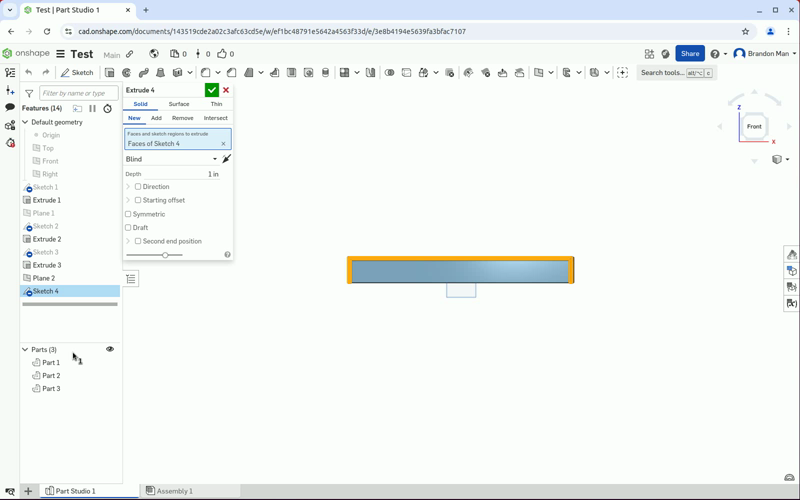
mouse_move(143, 106)
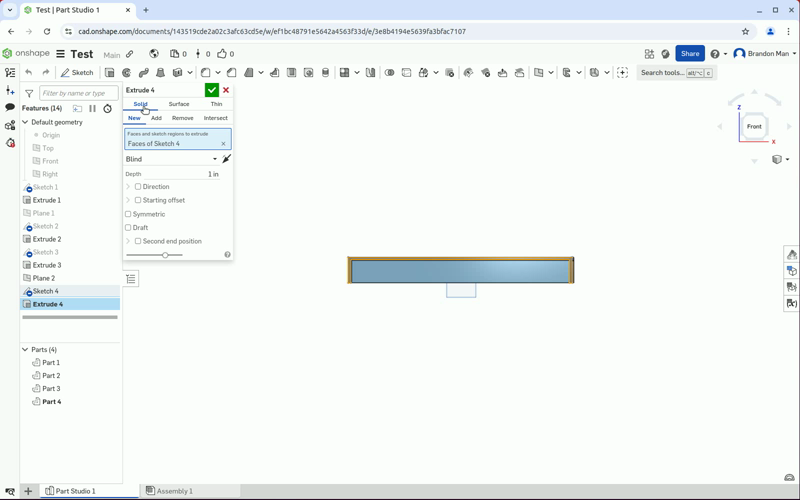
click(143, 106)
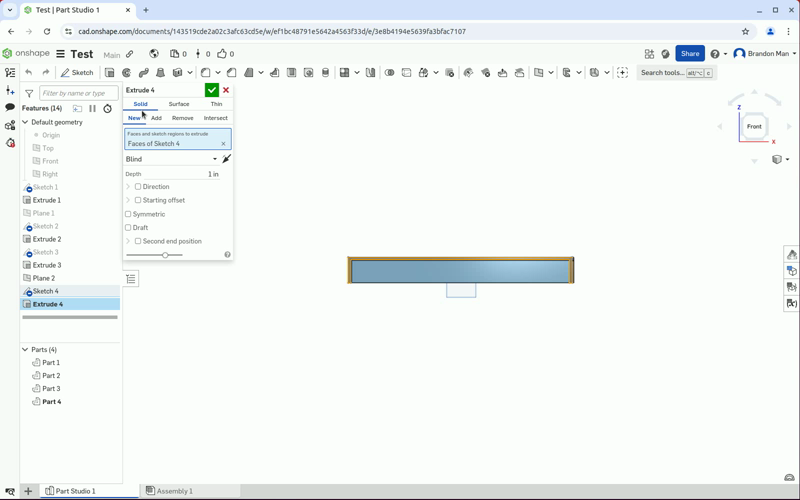
mouse_move(137, 120)
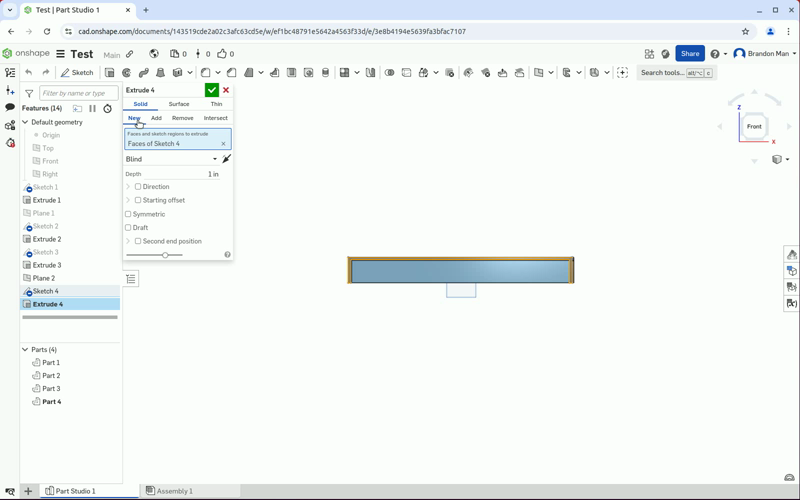
click(137, 120)
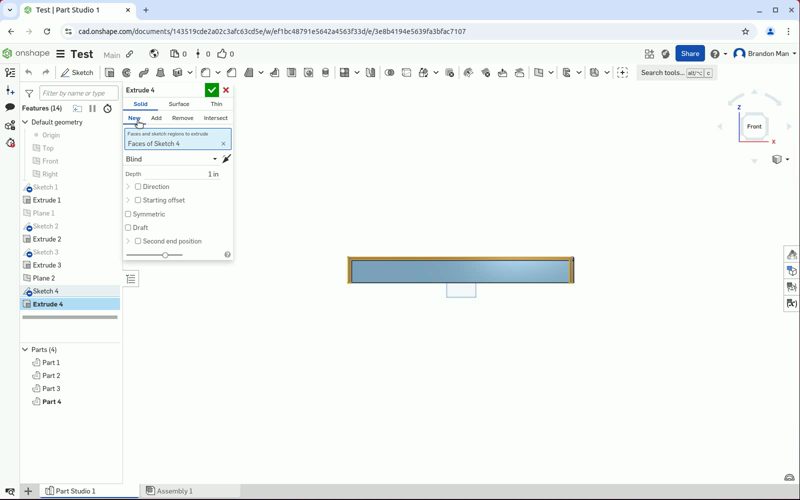
key(tab, 4)
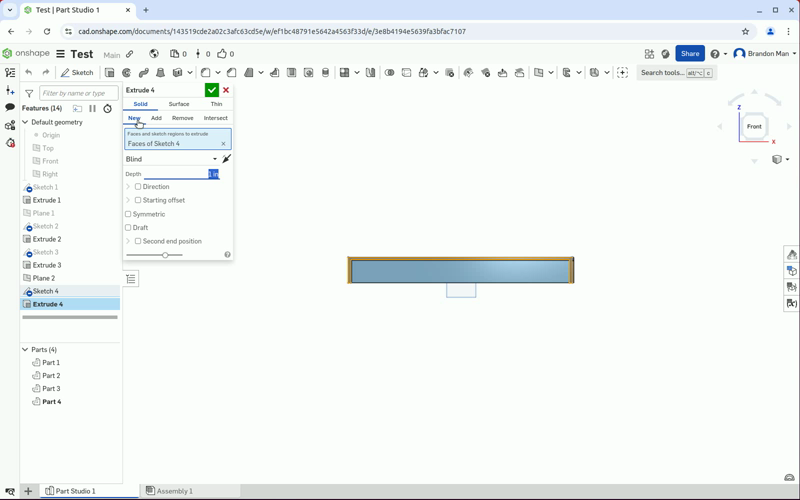
text(0.722)
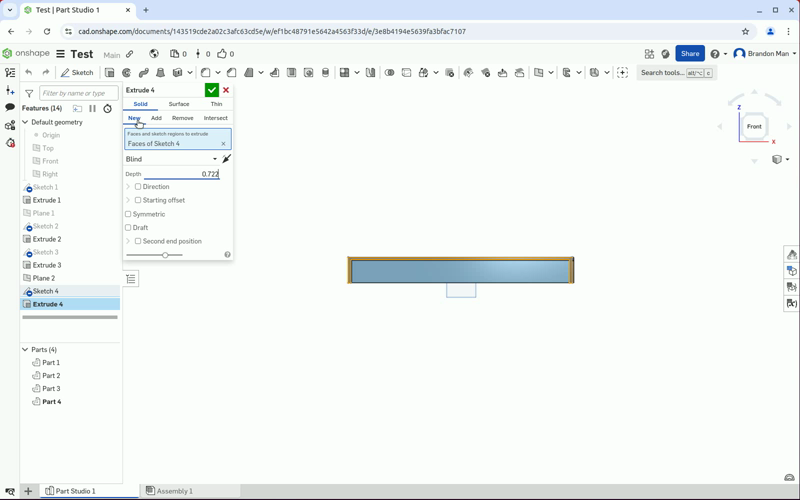
key(enter)
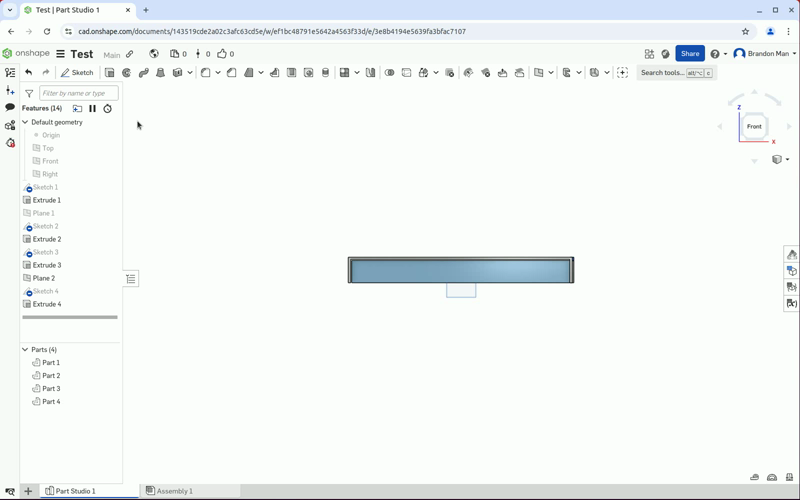
key(shift+h)
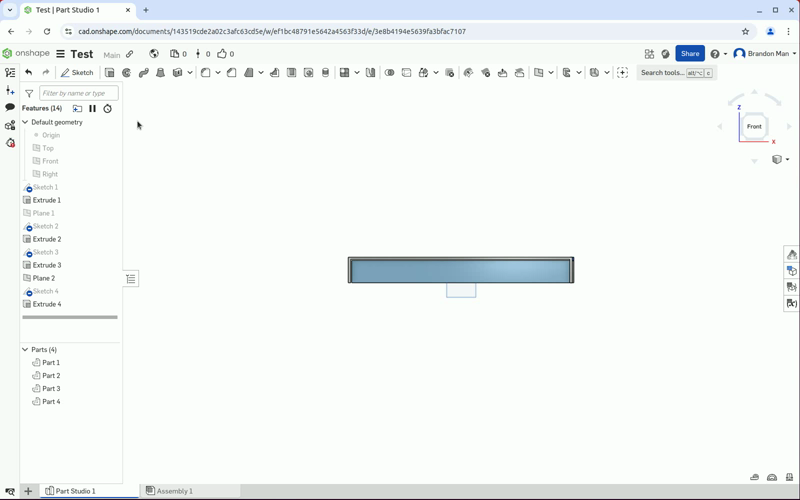
key(shift+h)
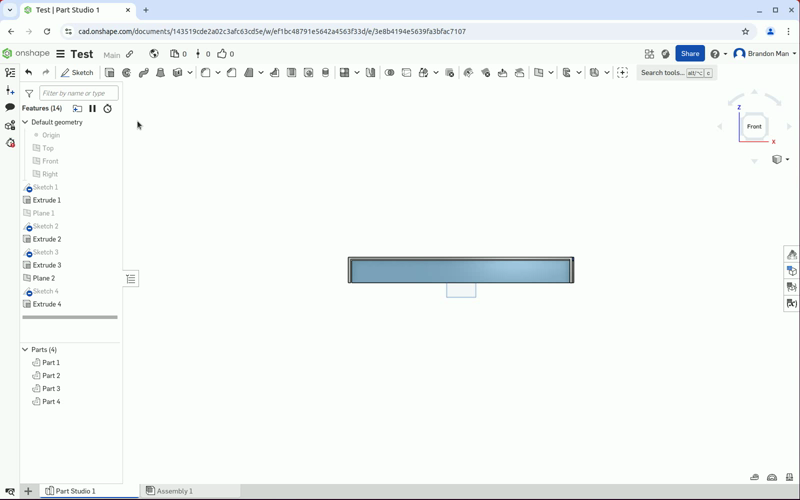
mouse_move(73, 189)
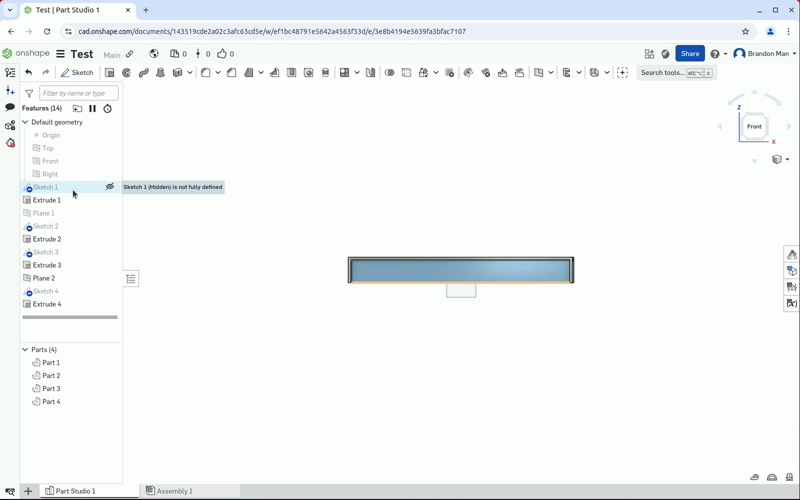
click(73, 189)
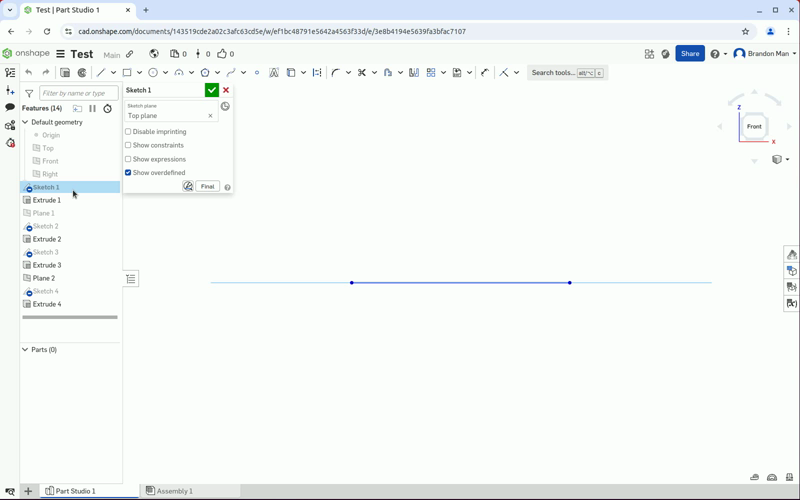
mouse_move(229, 92)
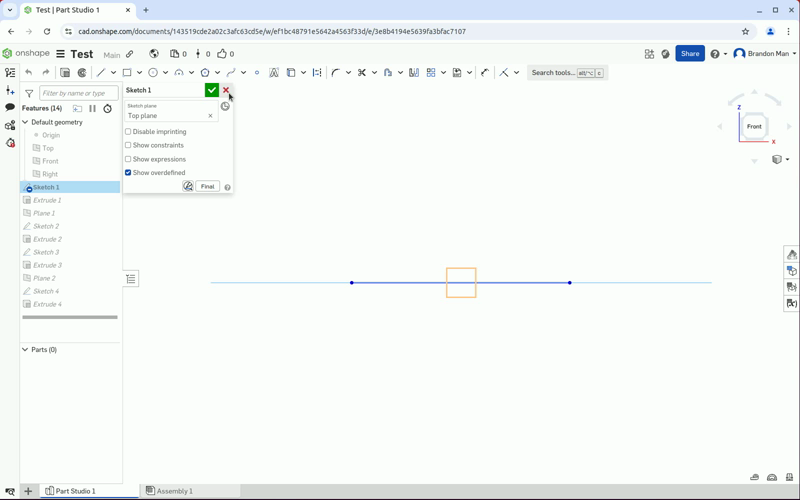
click(229, 92)
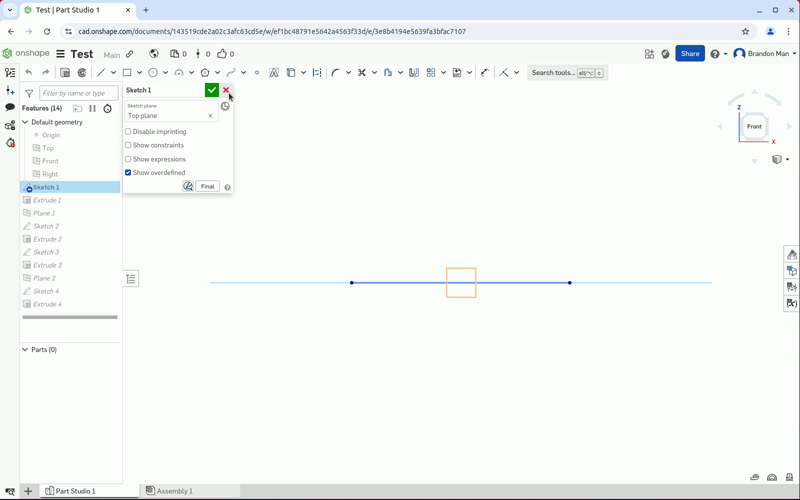
key(shift+s)
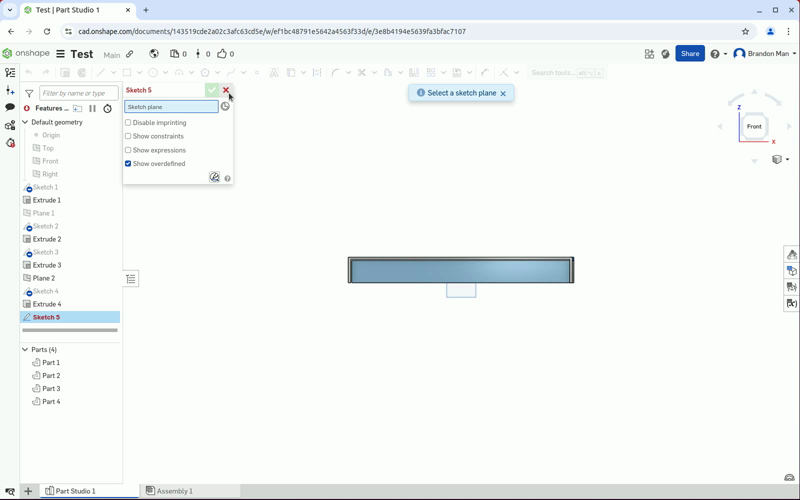
mouse_move(73, 280)
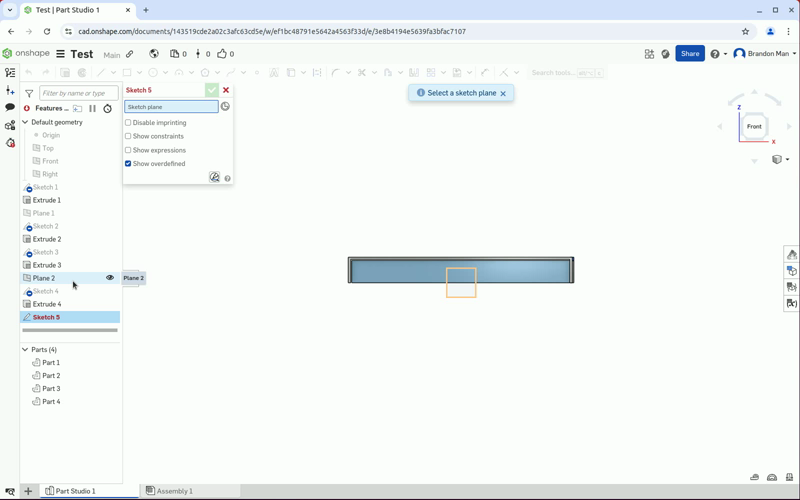
click(73, 280)
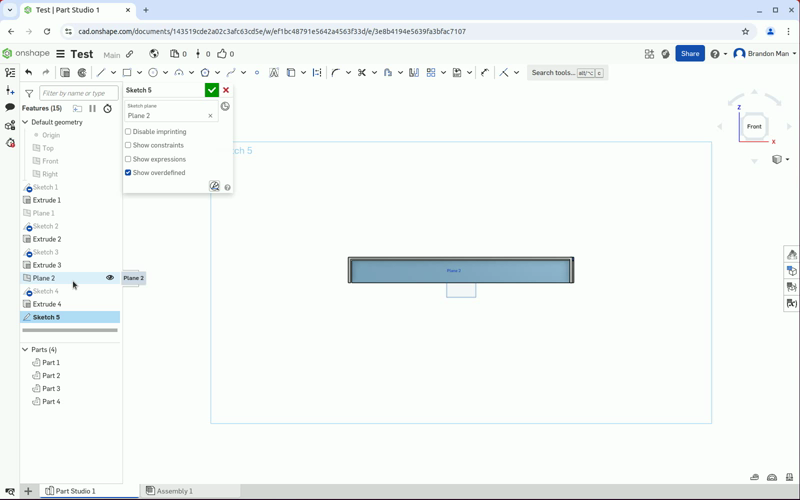
mouse_move(73, 352)
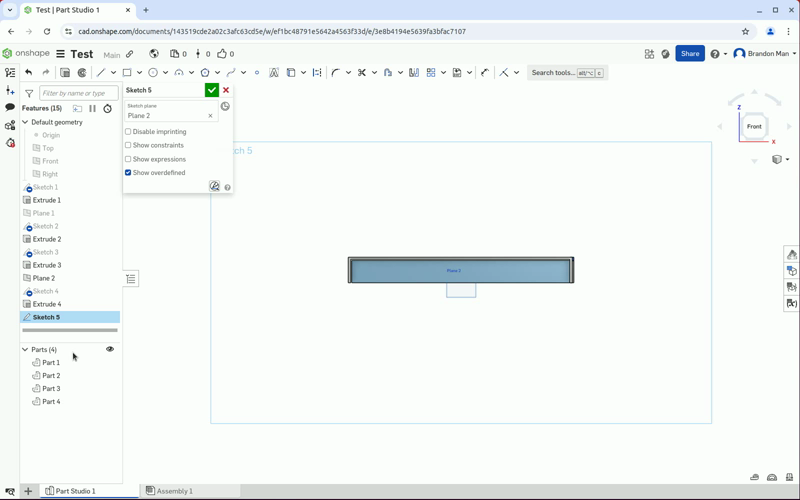
key(y)
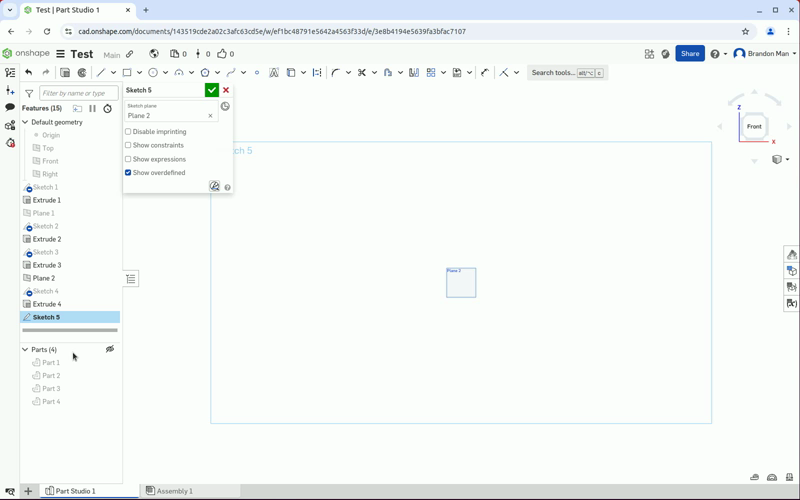
key(l)
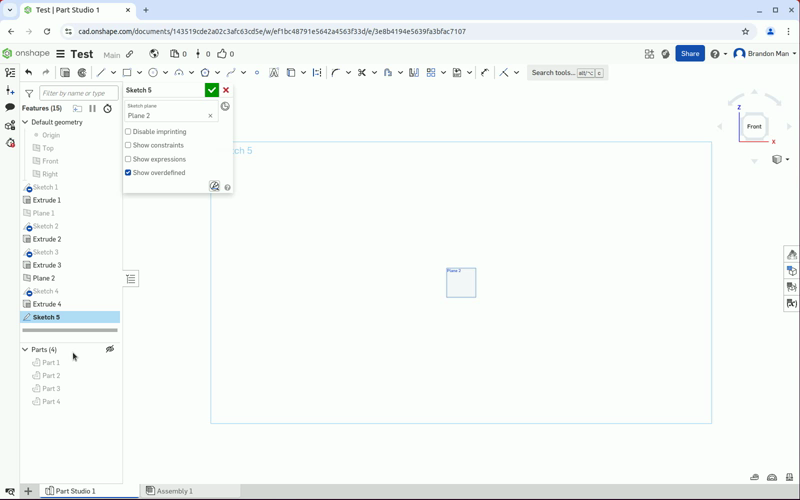
key_down(shift)
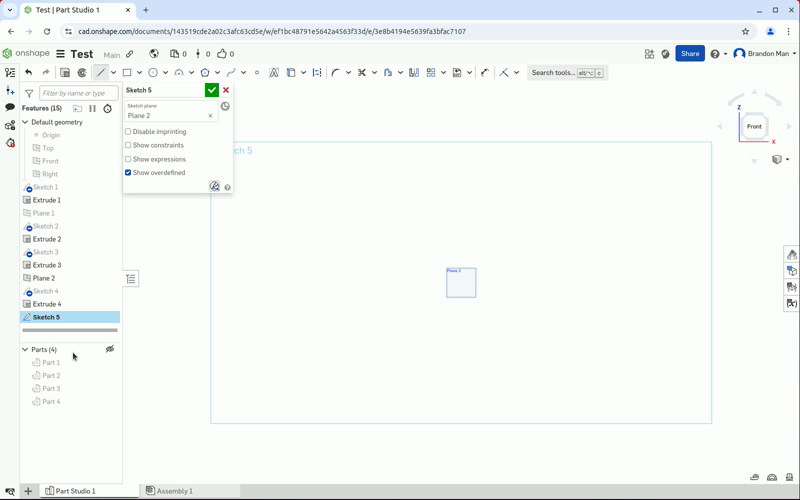
mouse_move(351, 282)
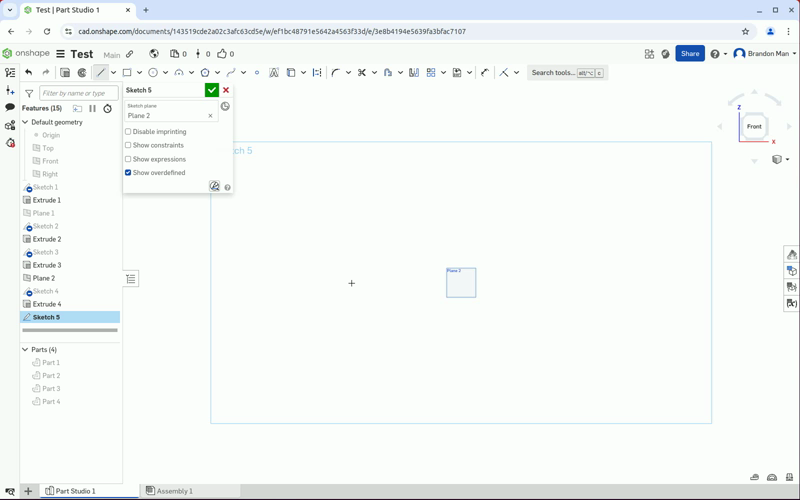
click(351, 282)
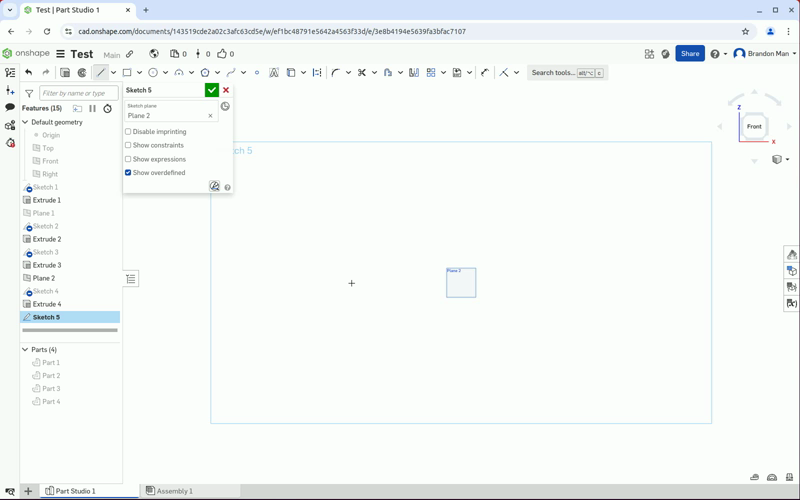
key_up(shift)
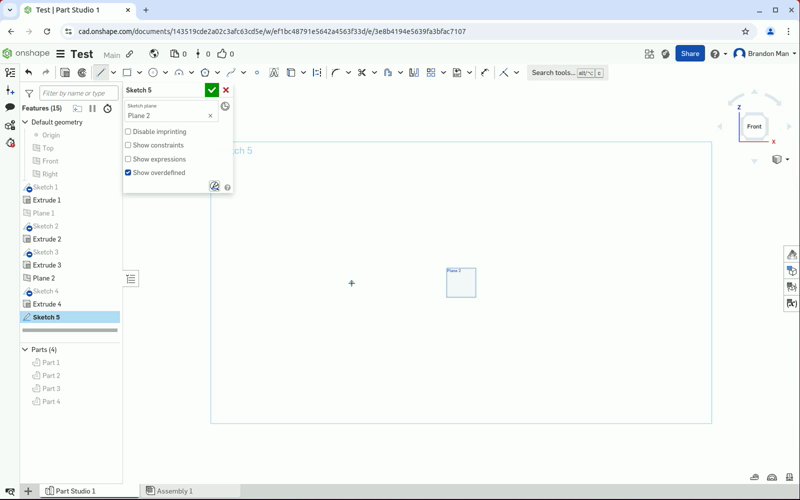
key_down(shift)
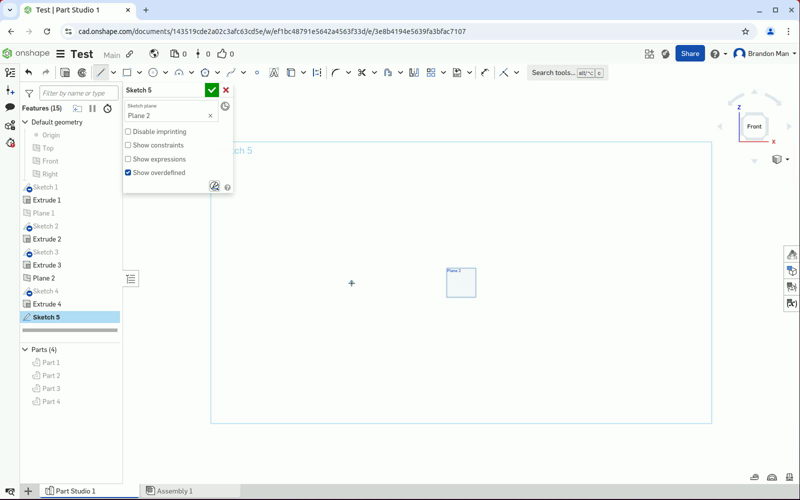
mouse_move(569, 282)
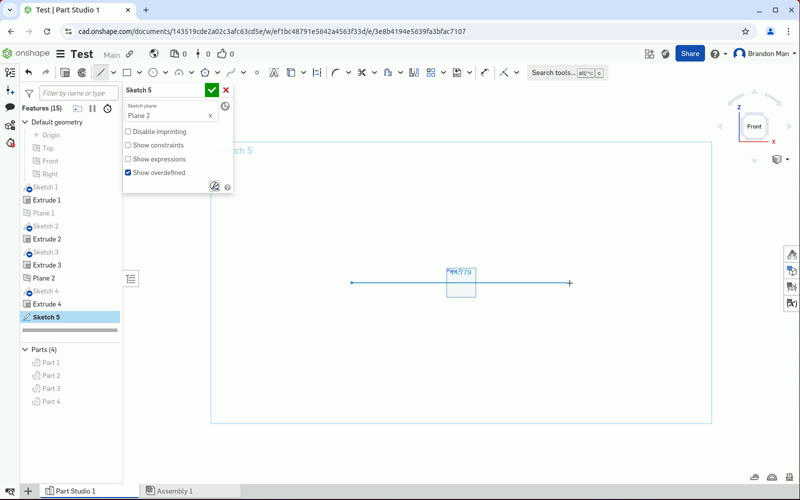
click(569, 282)
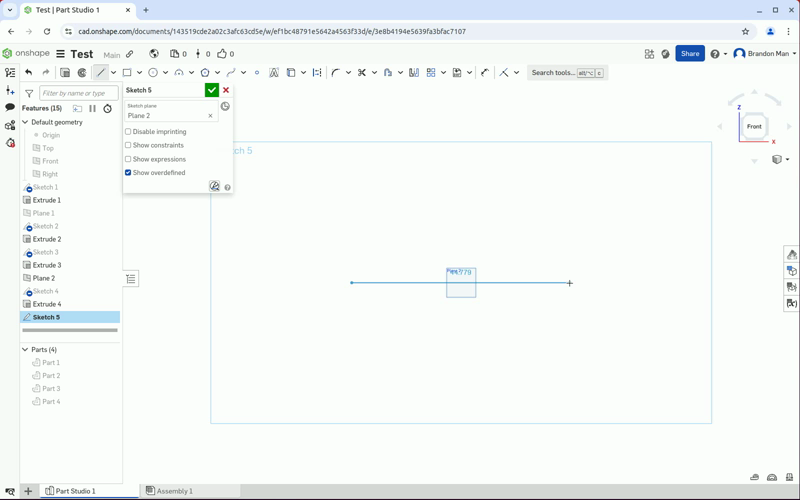
key_up(shift)
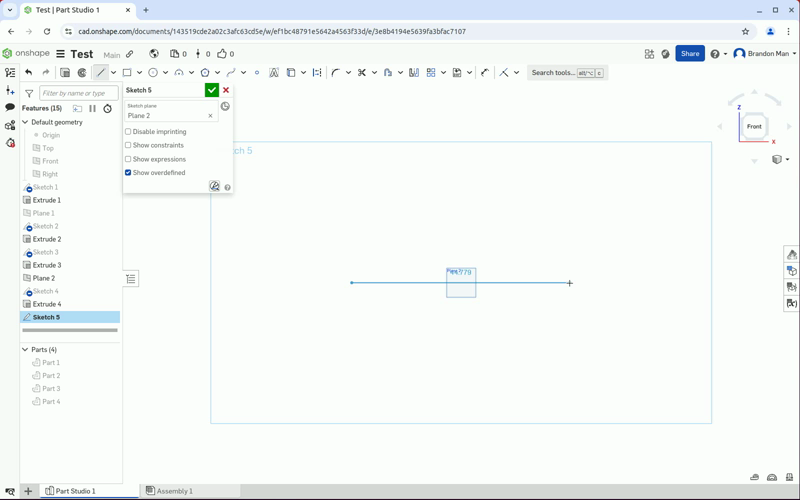
key_down(shift)
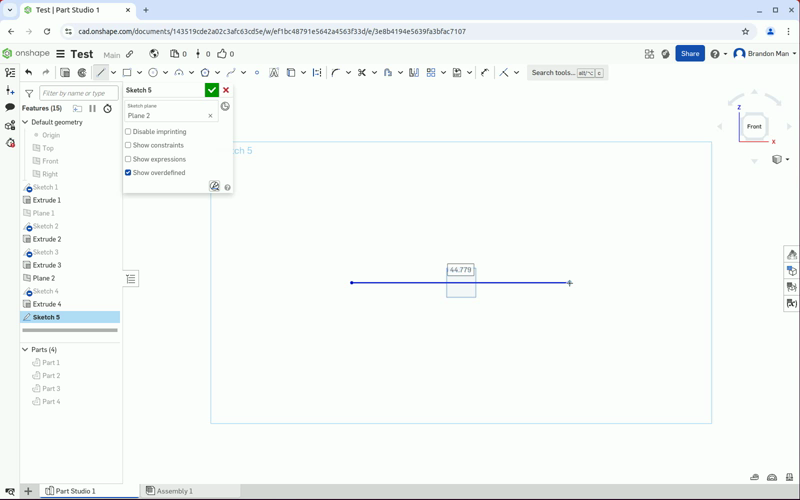
mouse_move(589, 282)
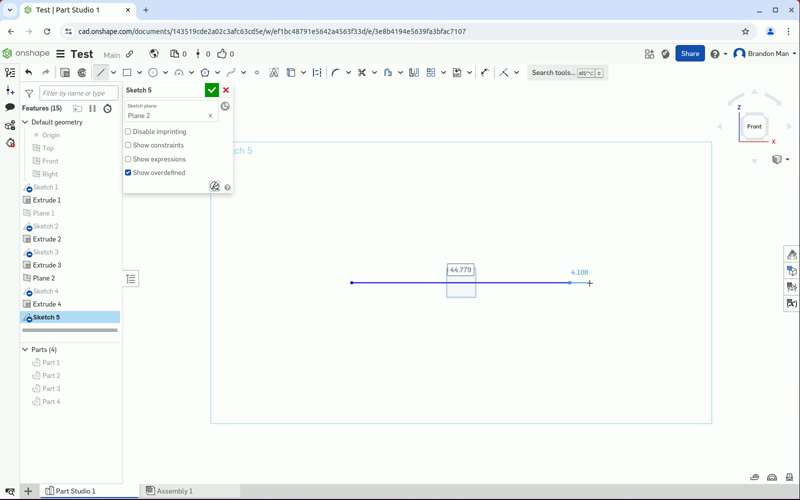
mouse_move(569, 260)
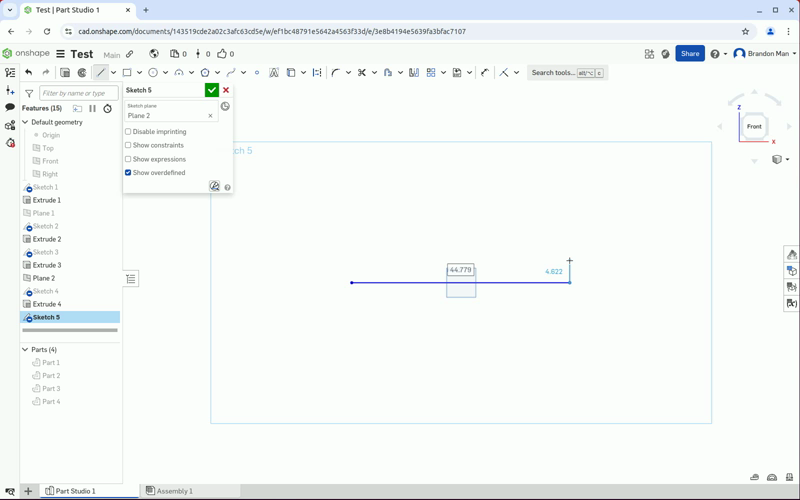
click(569, 260)
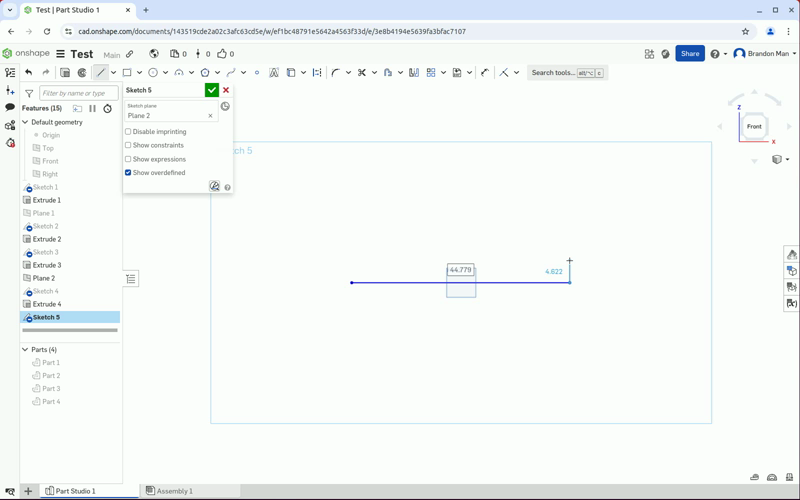
key_up(shift)
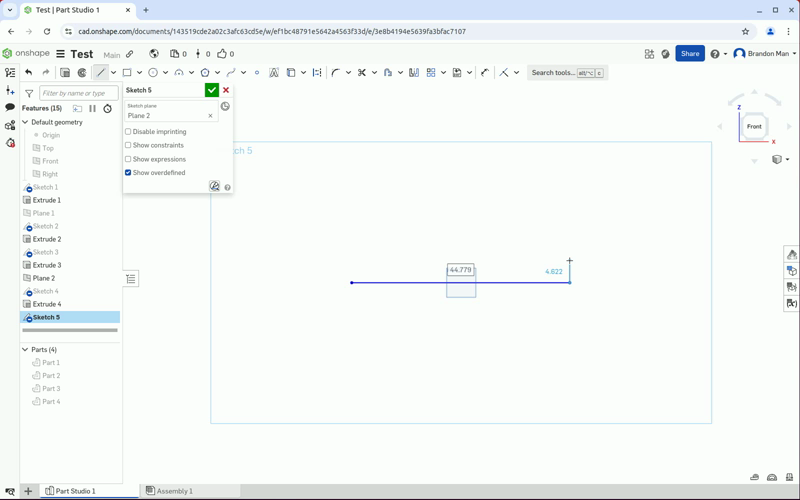
key_down(shift)
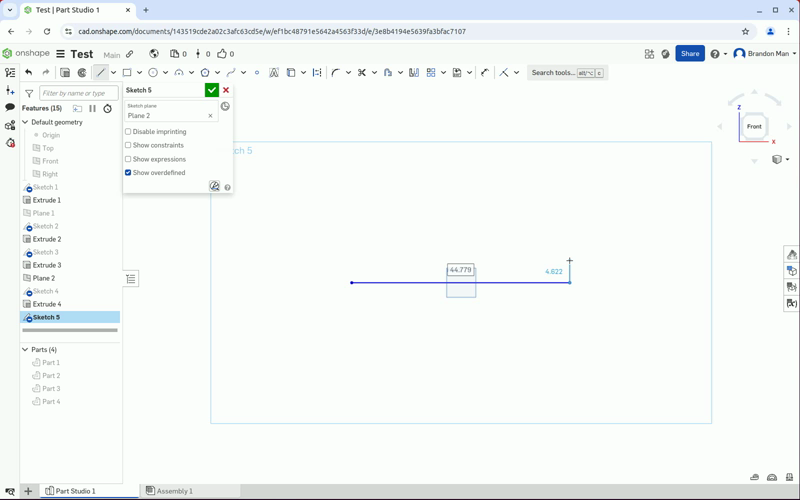
mouse_move(351, 260)
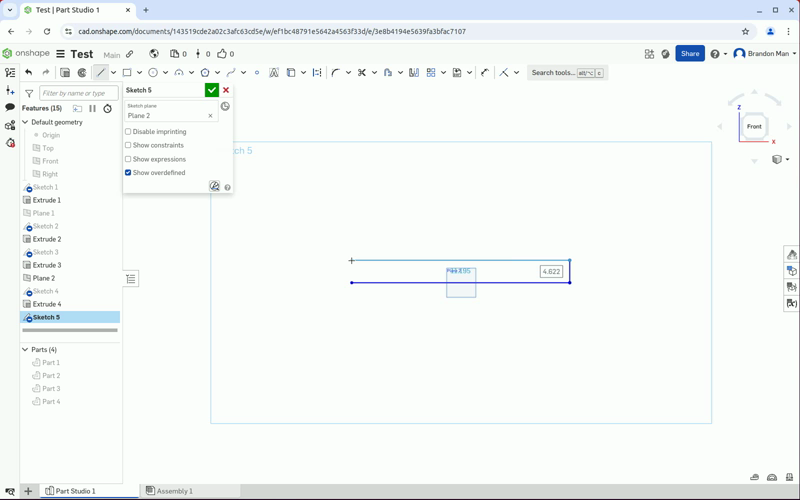
click(351, 260)
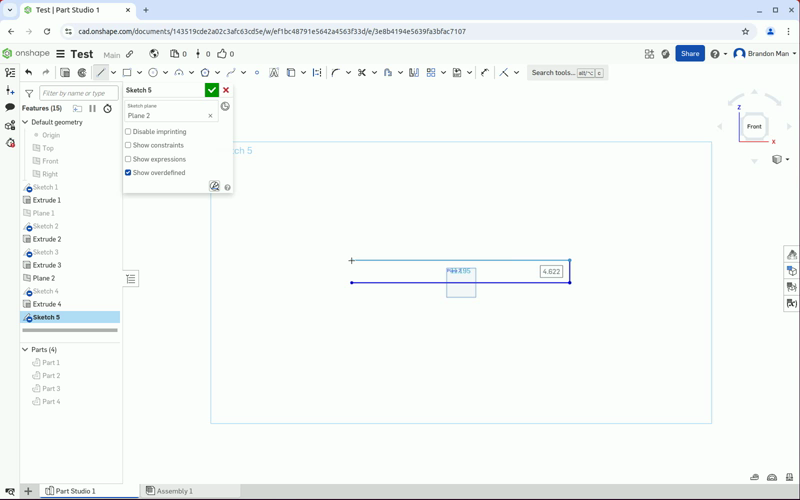
key_up(shift)
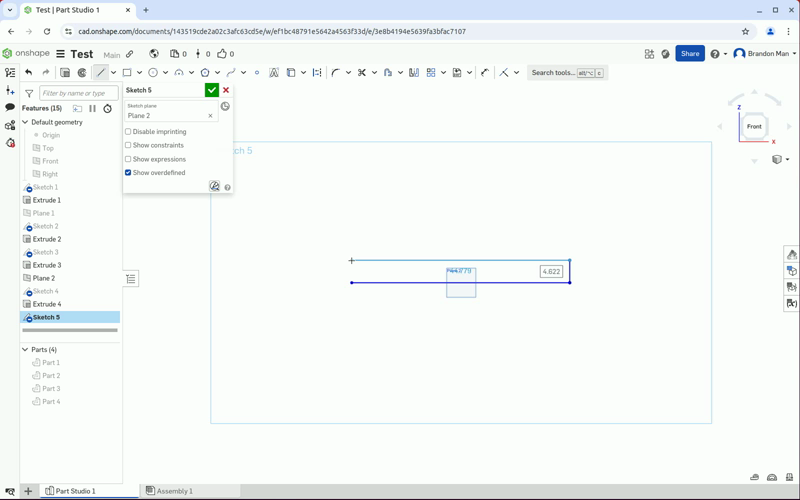
mouse_move(381, 260)
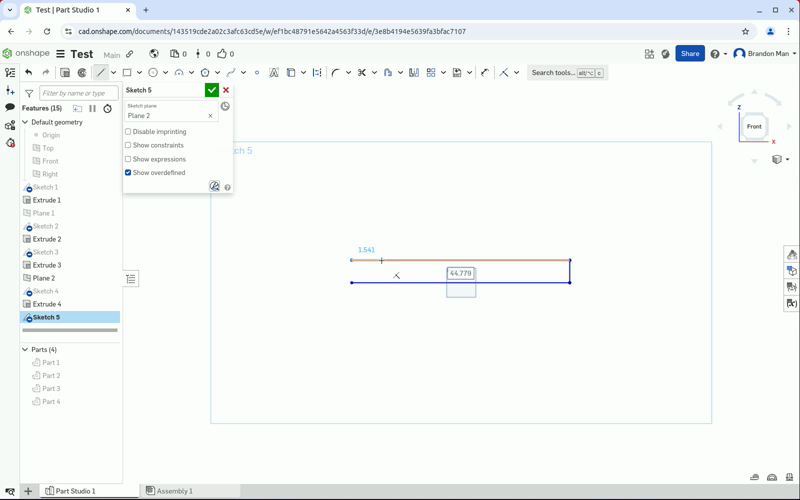
key_down(shift)
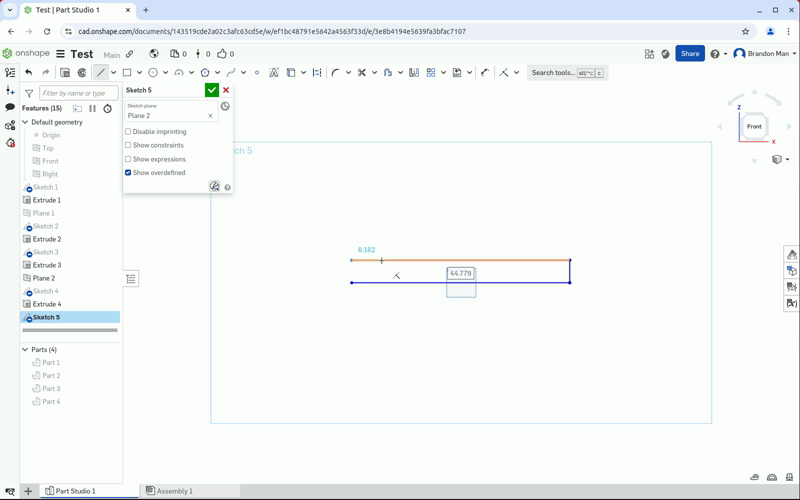
mouse_move(351, 282)
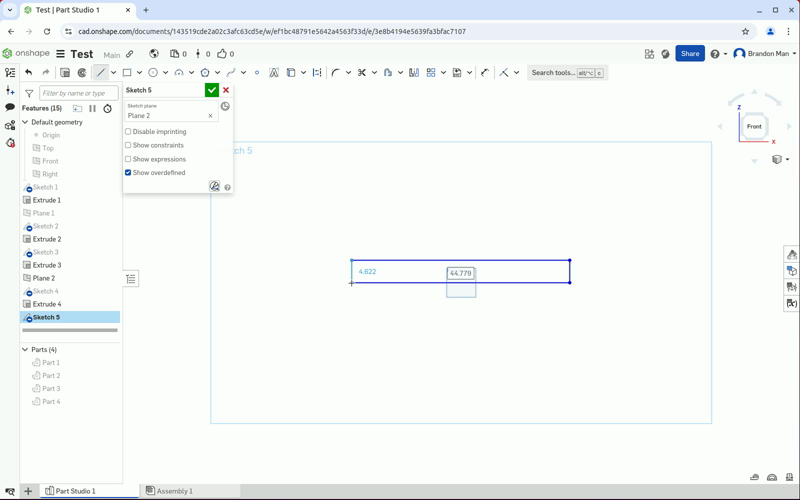
key_up(shift)
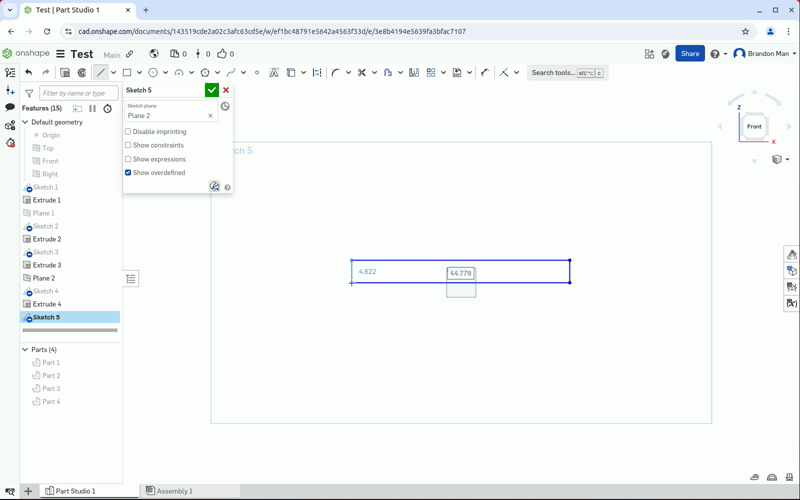
click(351, 282)
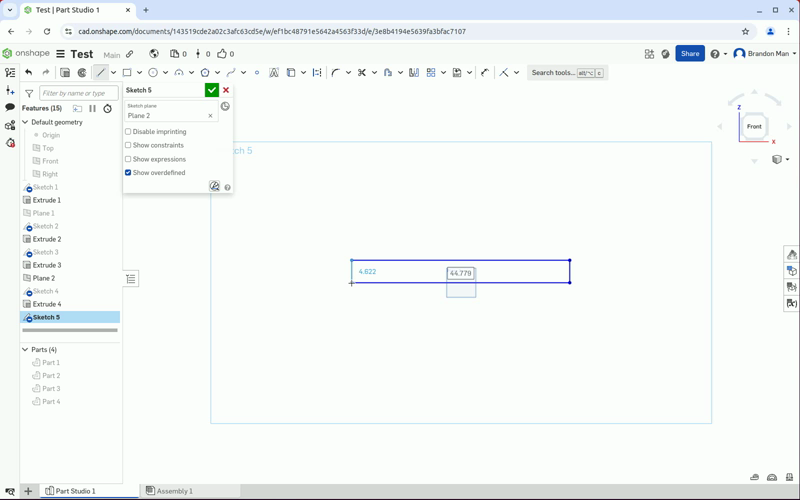
key(esc)
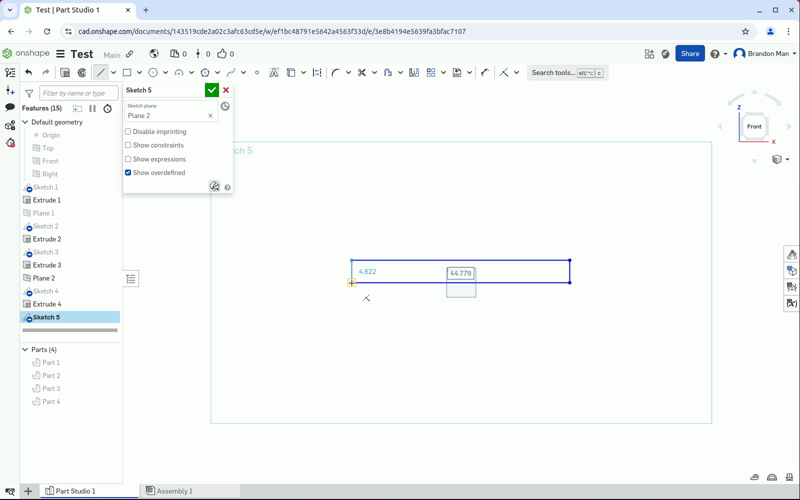
mouse_move(508, 276)
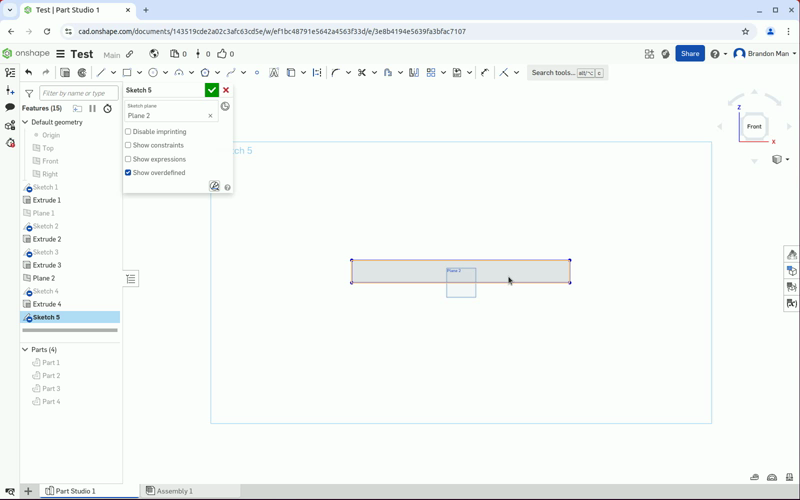
click(508, 276)
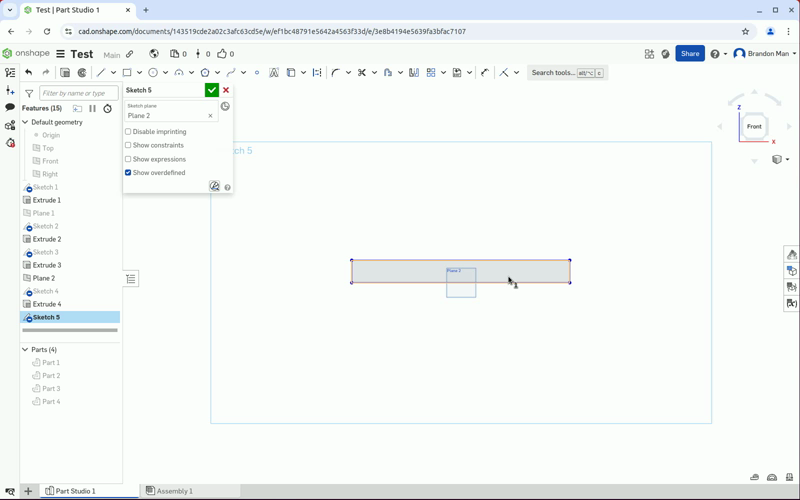
mouse_move(73, 352)
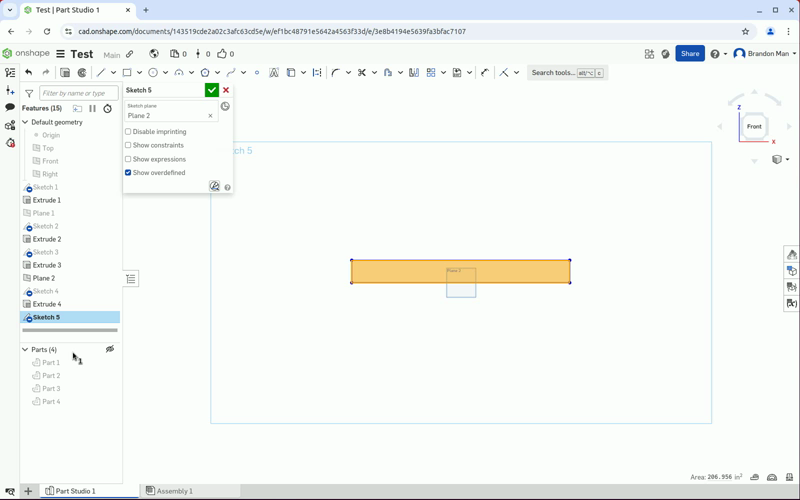
key(shift+y)
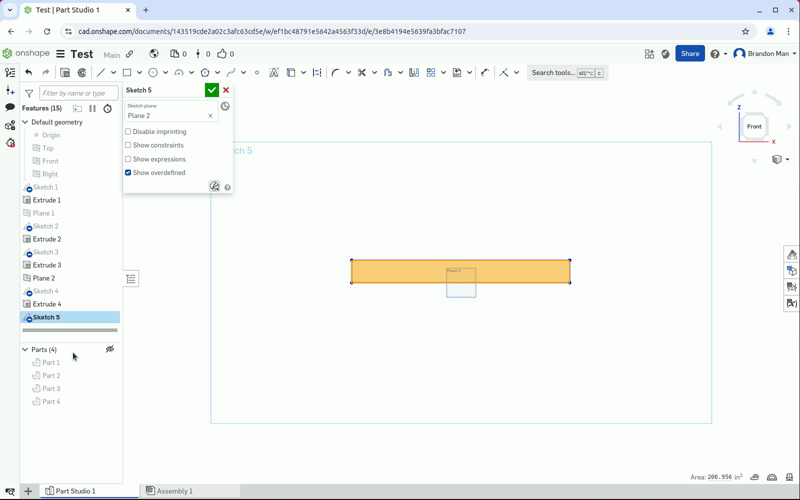
key(shift+e)
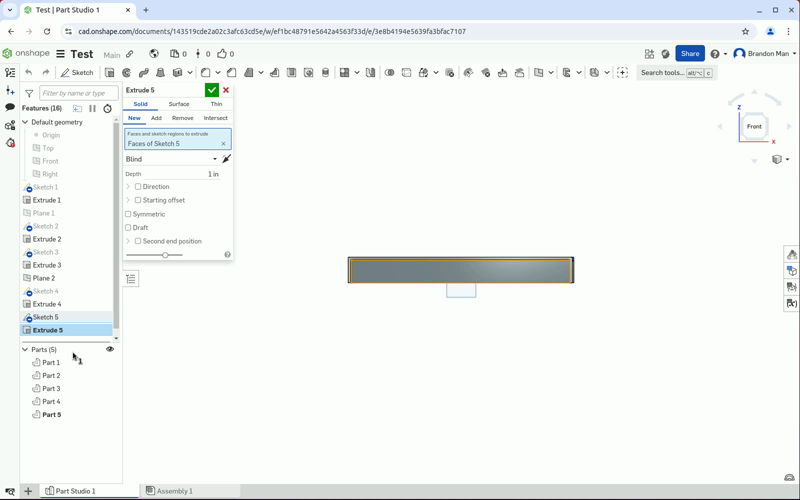
mouse_move(143, 106)
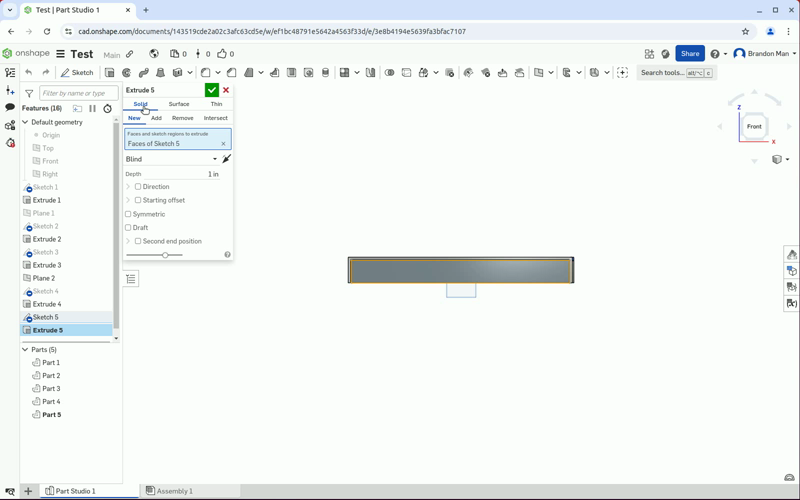
click(143, 106)
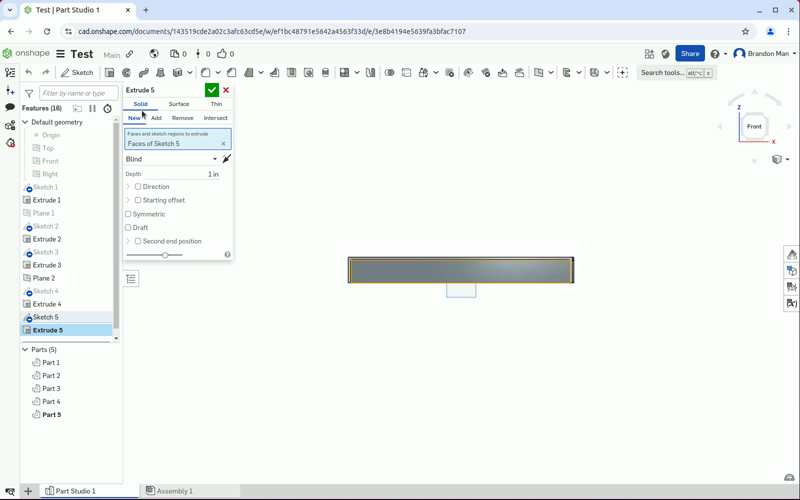
mouse_move(137, 120)
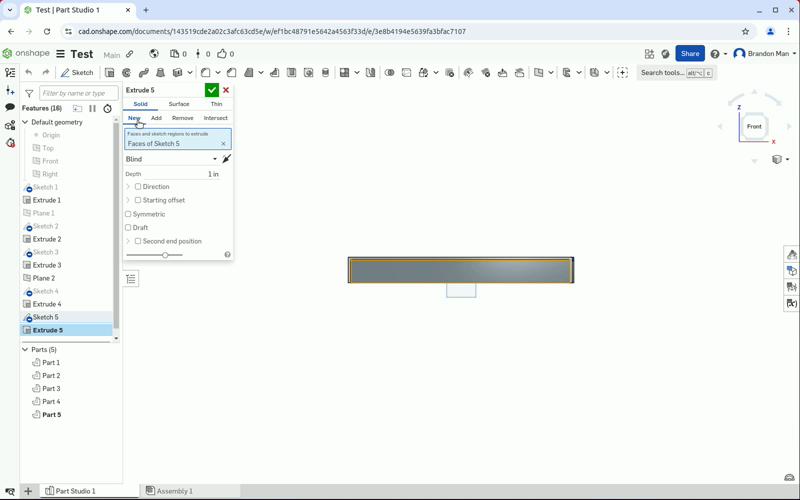
click(137, 120)
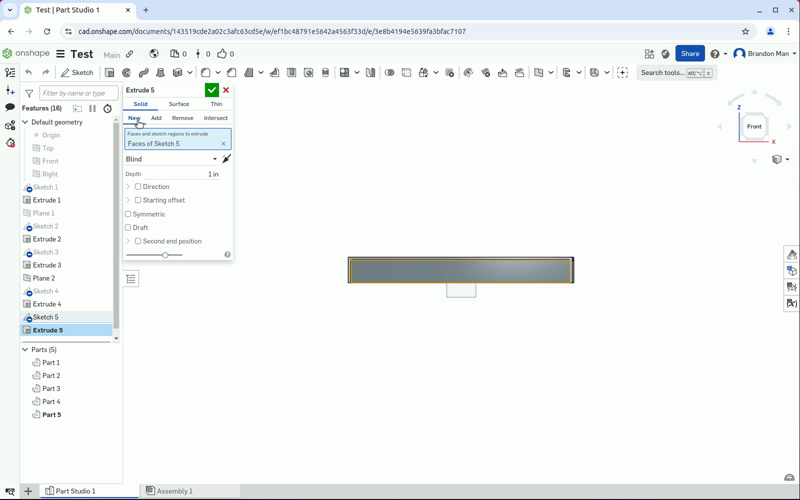
key(tab, 4)
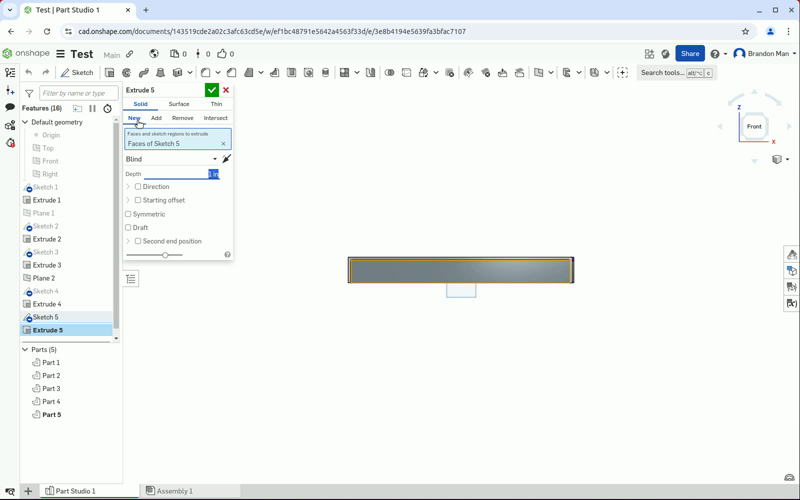
text(0.722)
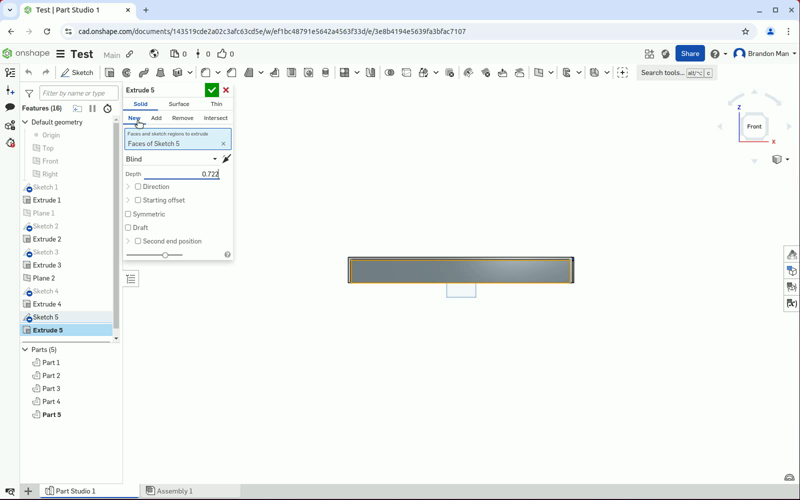
key(enter)
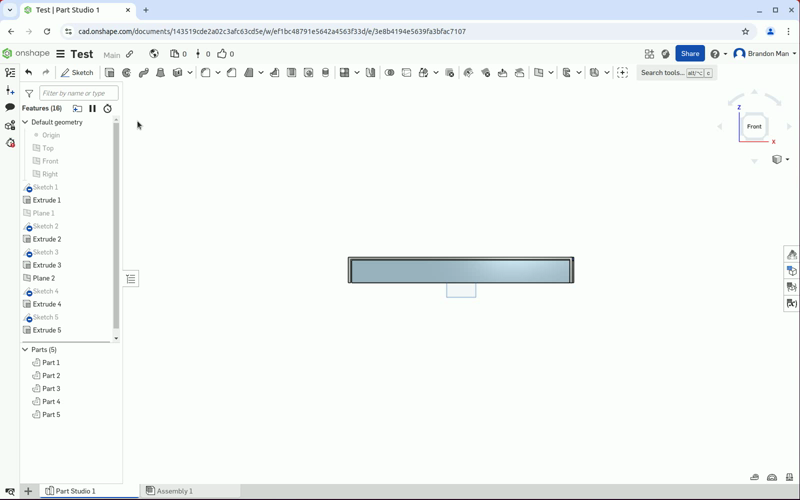
key(shift+h)
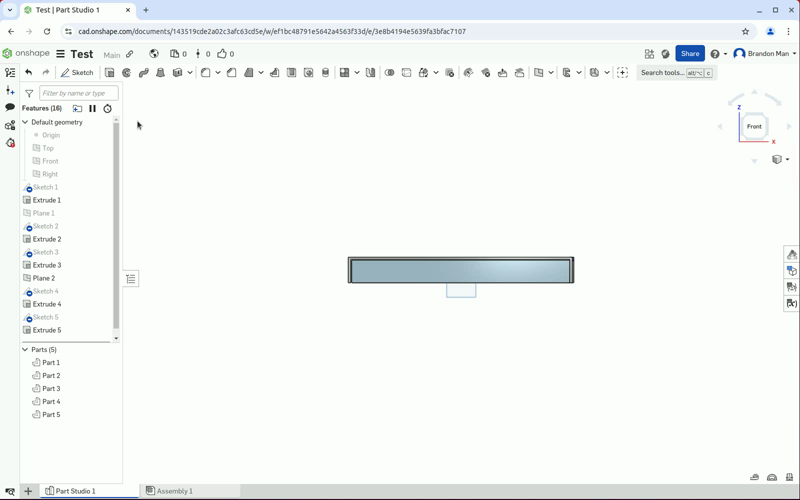
key(shift+h)
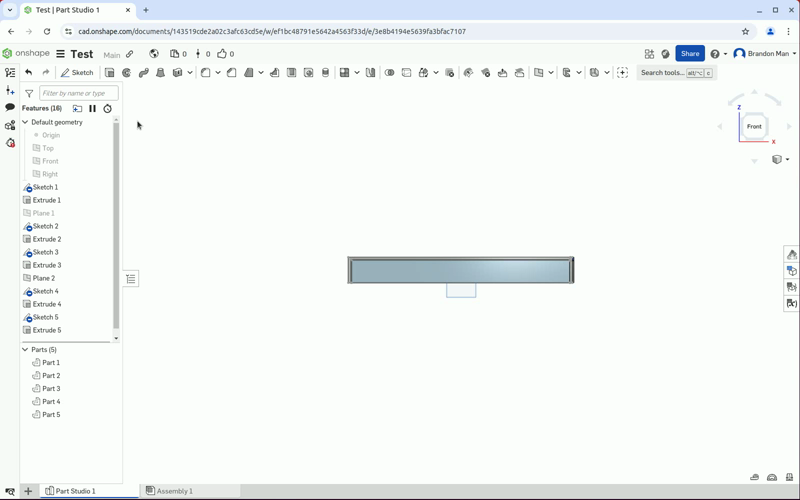
key(shift+7)
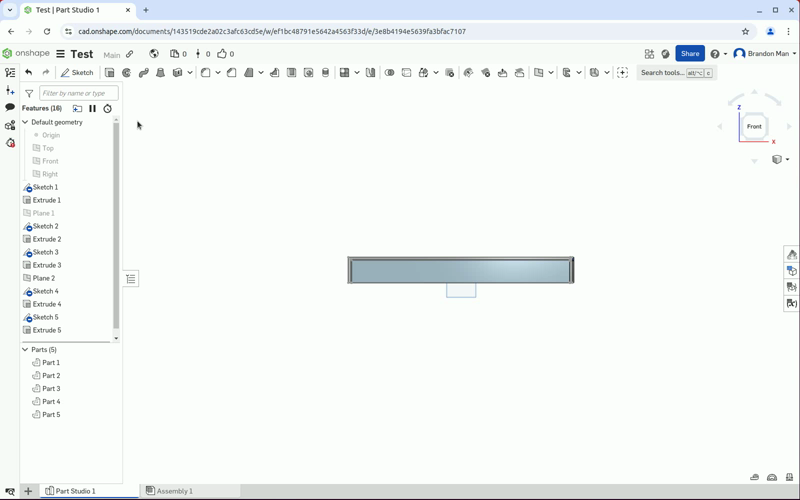
key(left, 2)
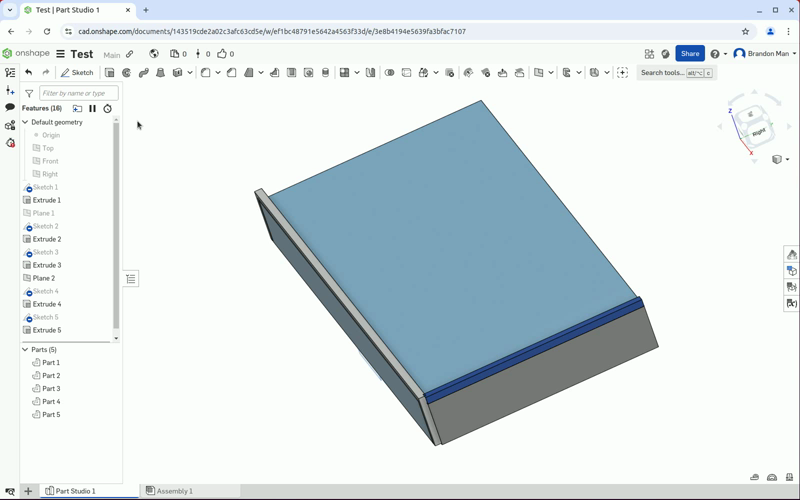
key(down, 2)
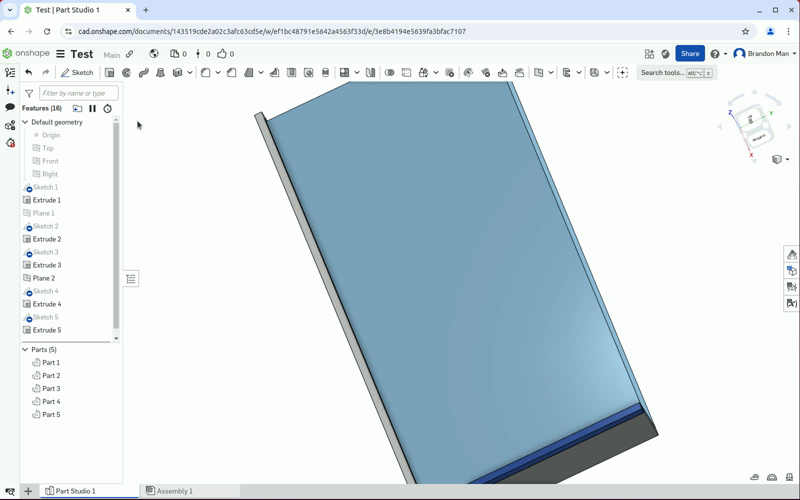
key(up, 2)
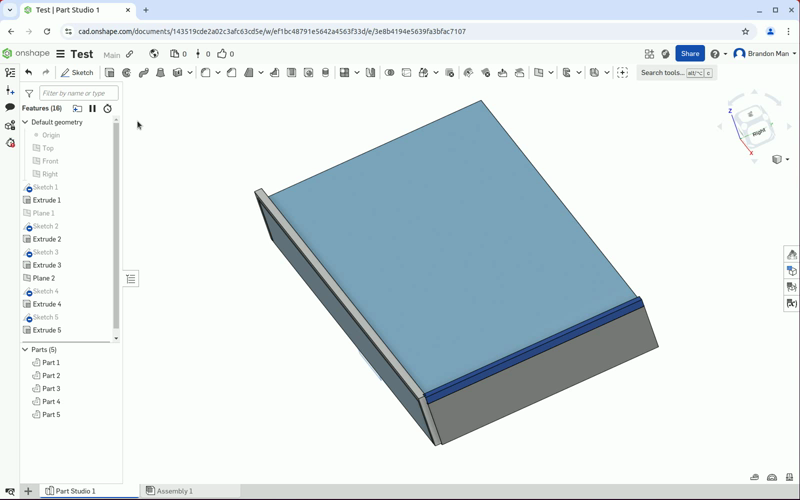
key(right, 2)
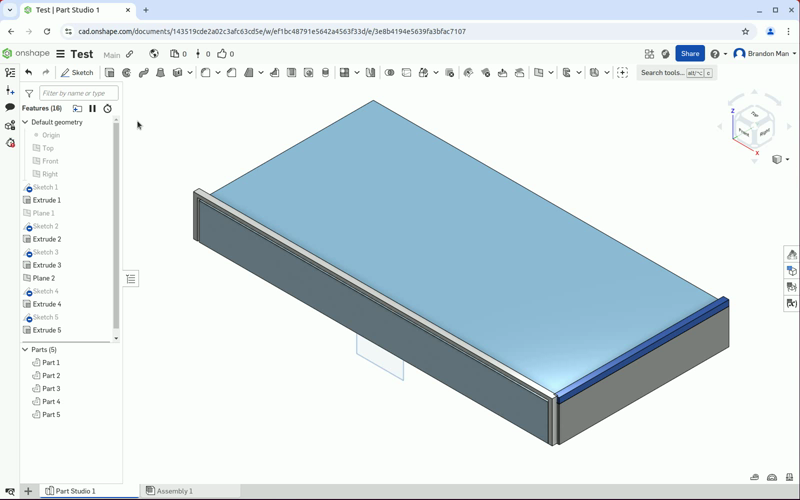
mouse_move(69, 189)
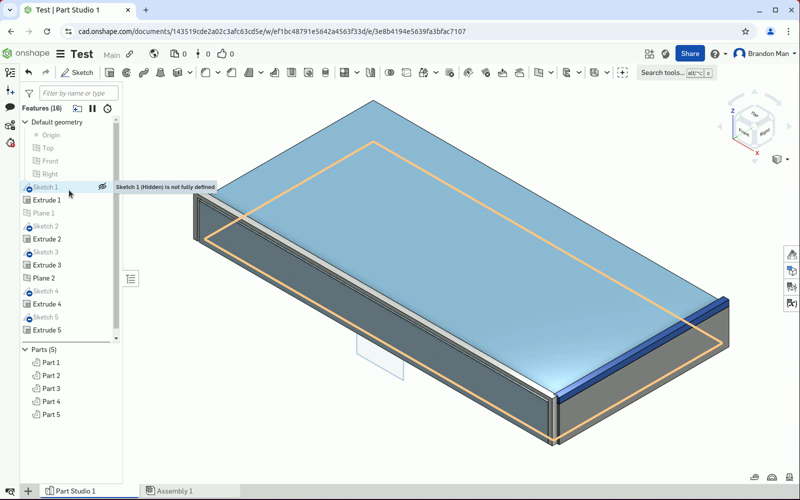
click(69, 189)